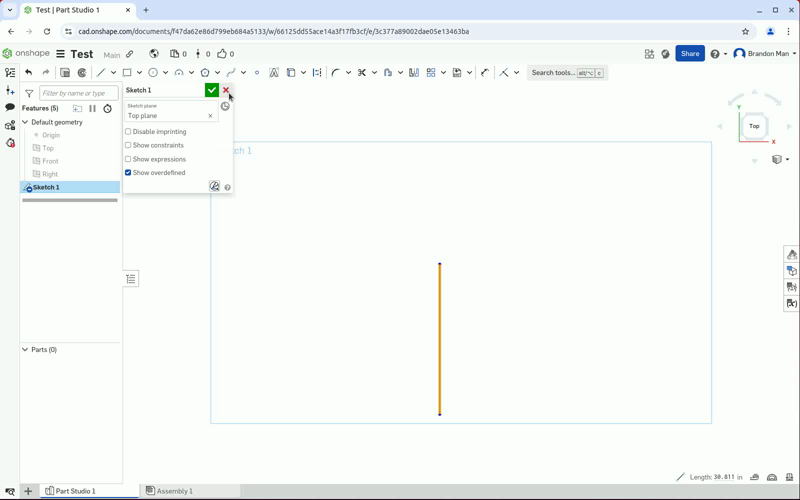
key(shift+h)
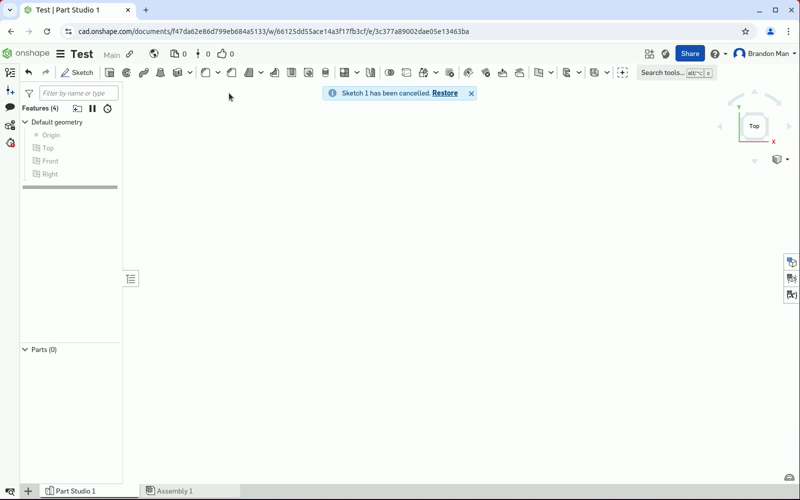
mouse_move(73, 352)
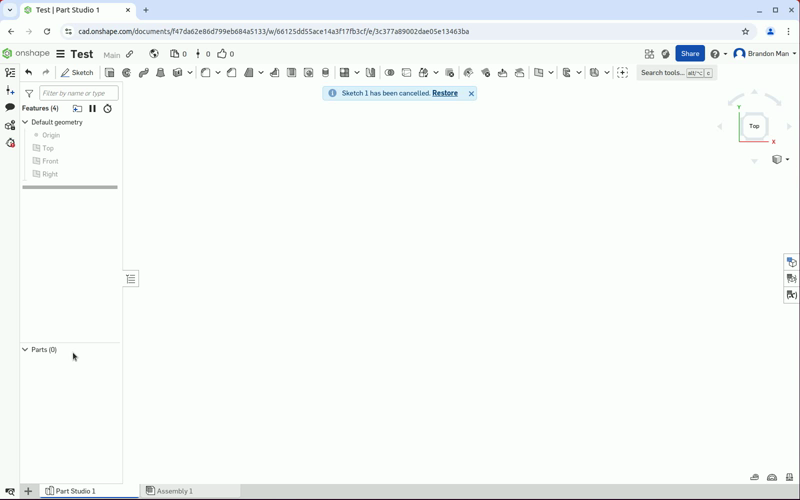
key(y)
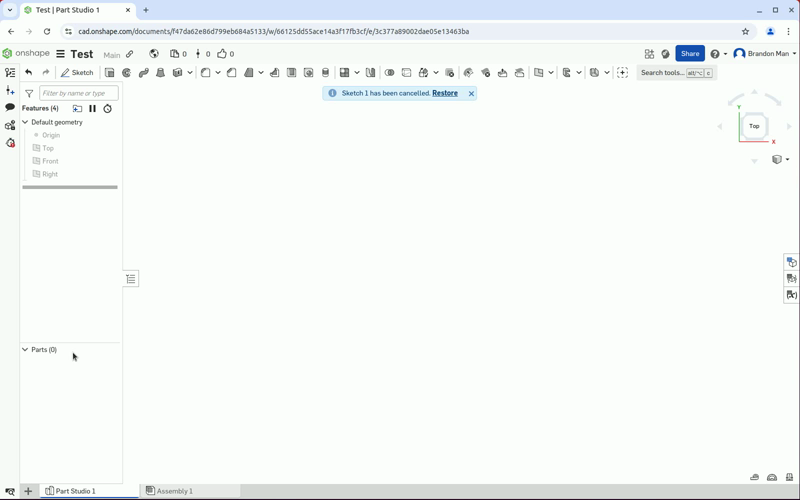
key(shift+p)
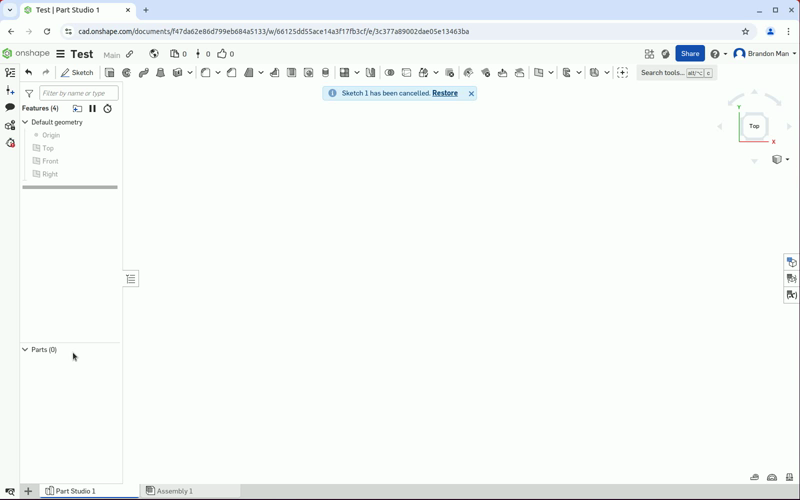
key(space)
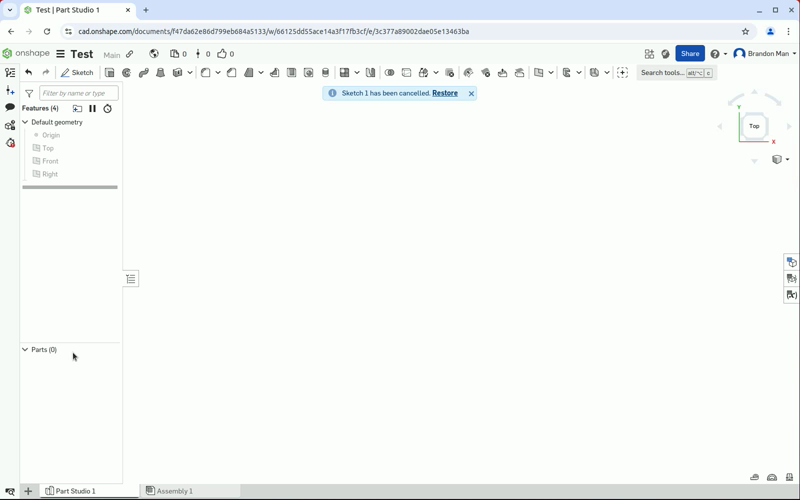
key_down(shift)
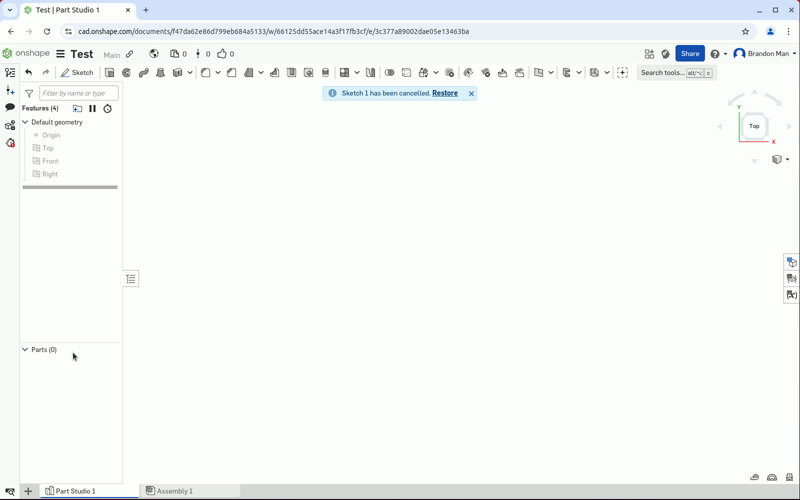
key(up)
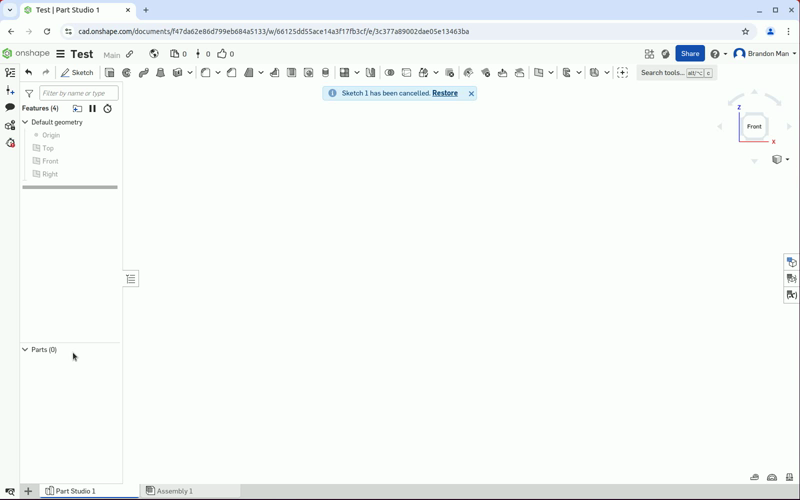
key_up(shift)
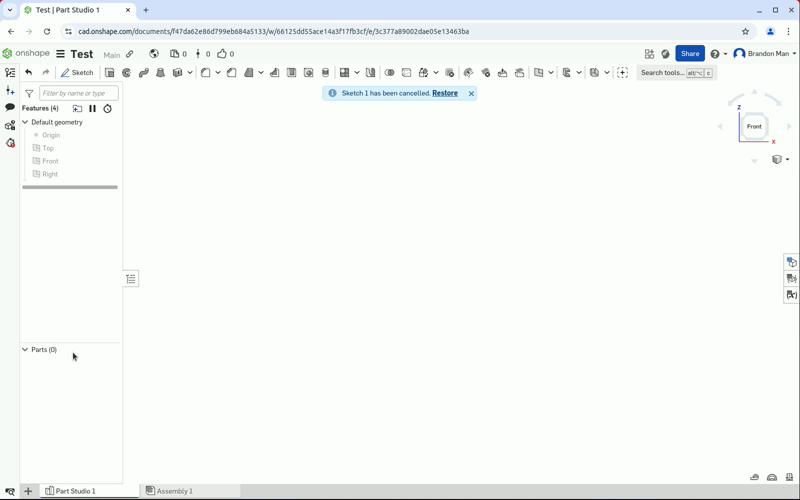
mouse_move(73, 352)
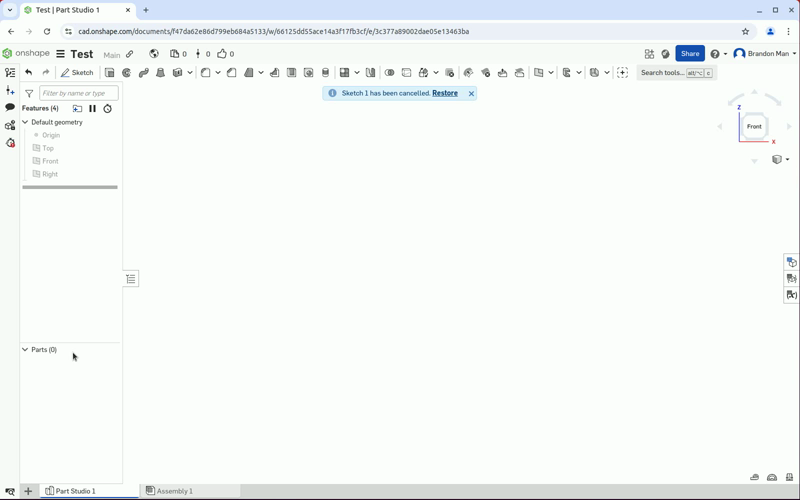
key(shift+y)
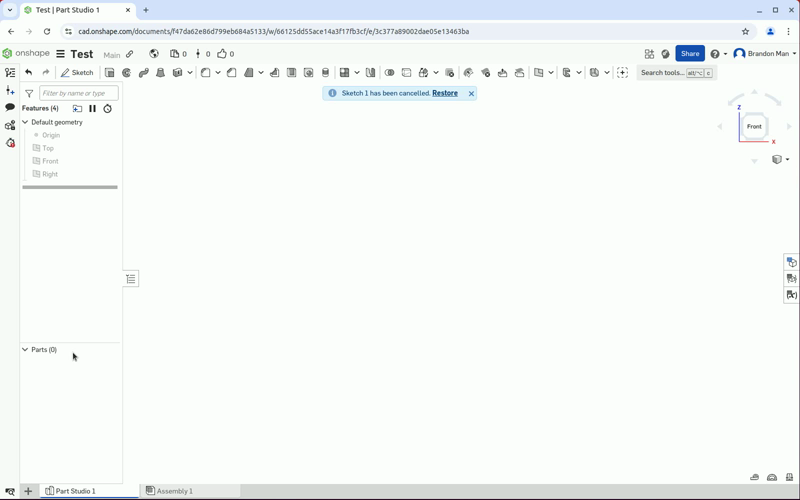
key(shift+s)
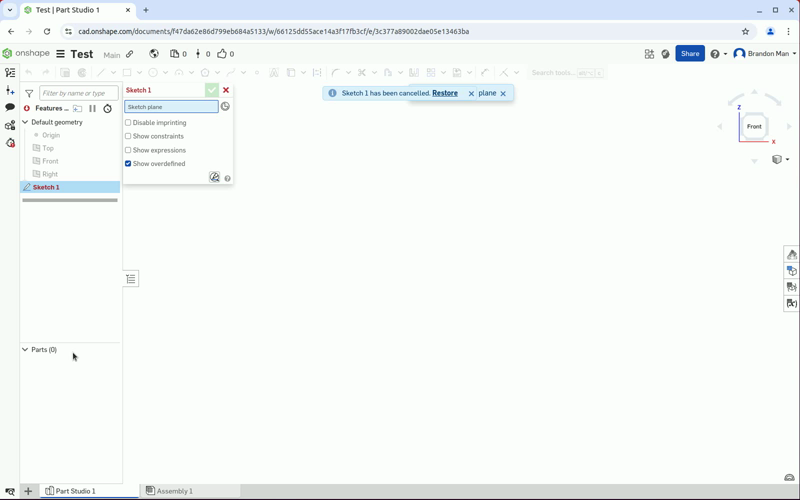
mouse_move(73, 163)
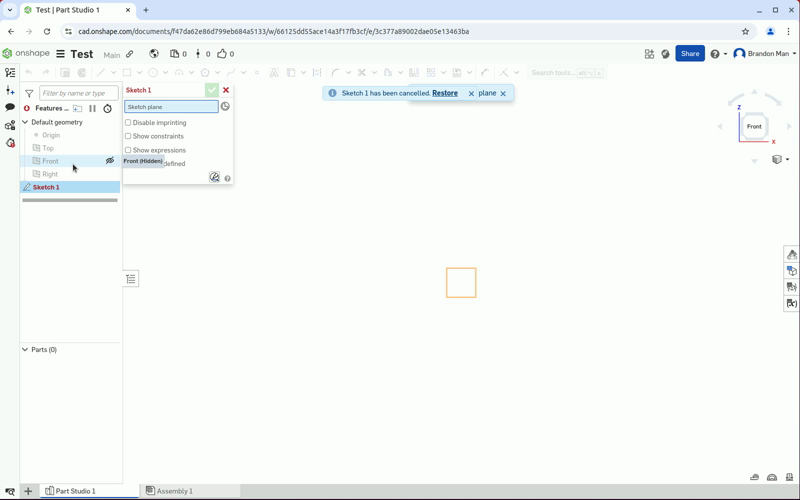
click(73, 163)
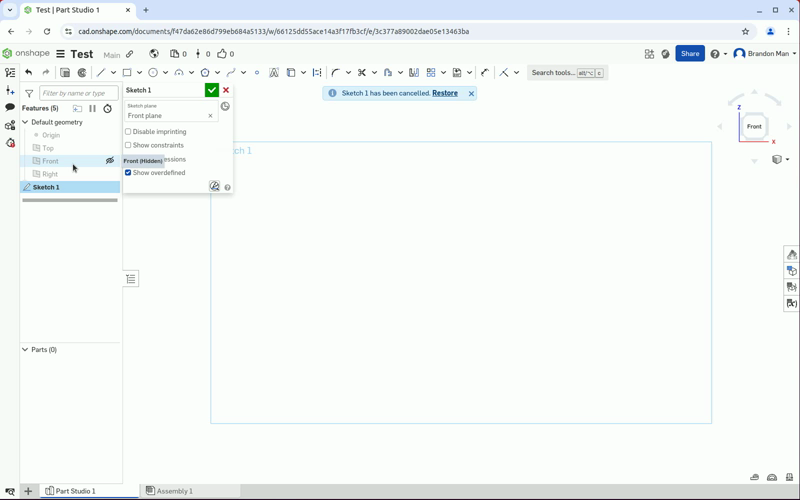
mouse_move(73, 352)
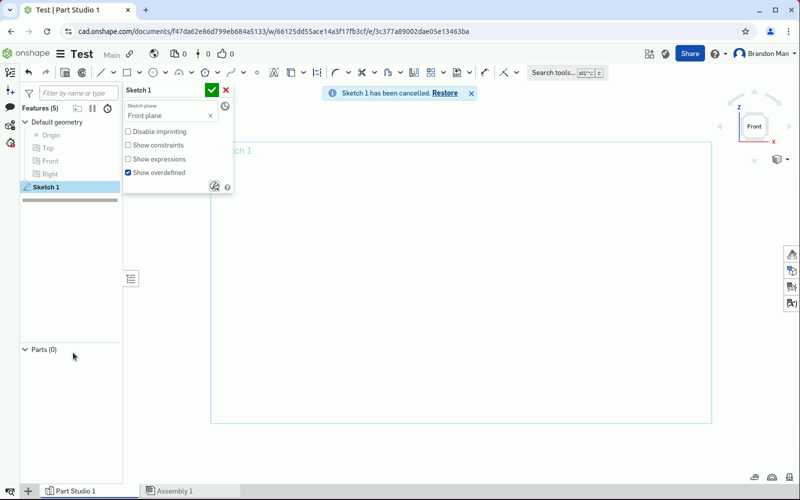
key(y)
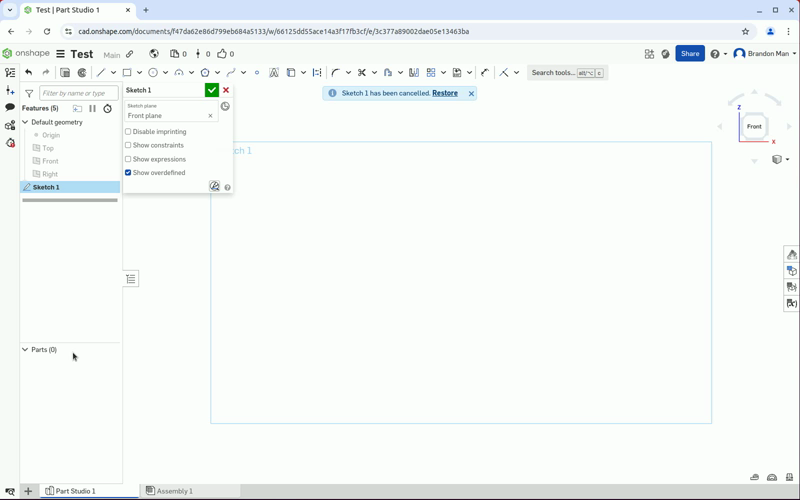
key(l)
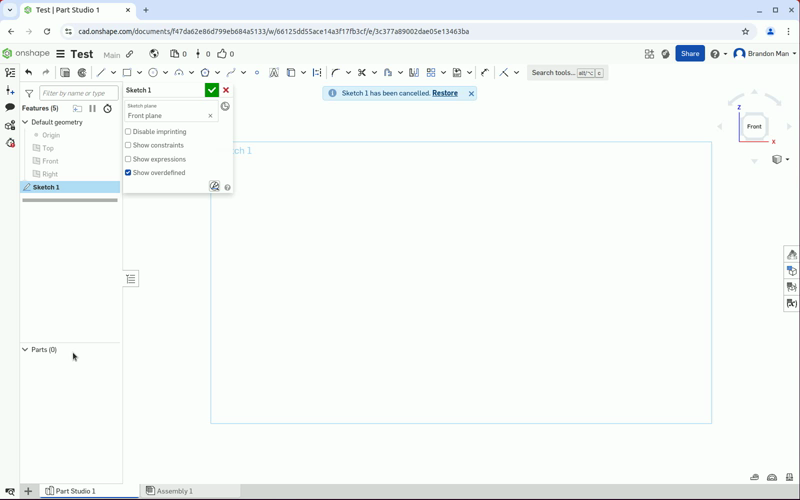
key_down(shift)
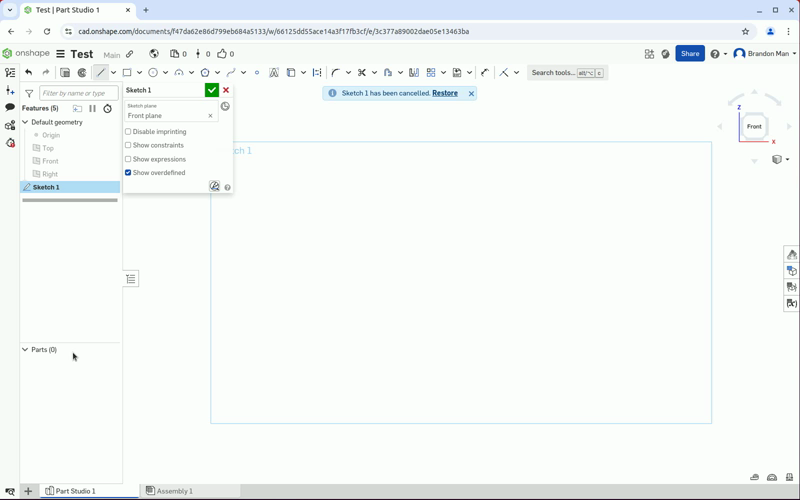
mouse_move(460, 282)
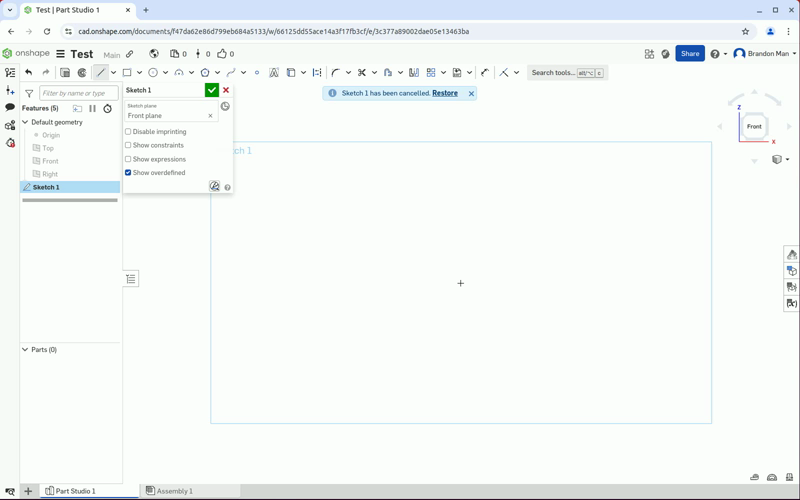
click(460, 282)
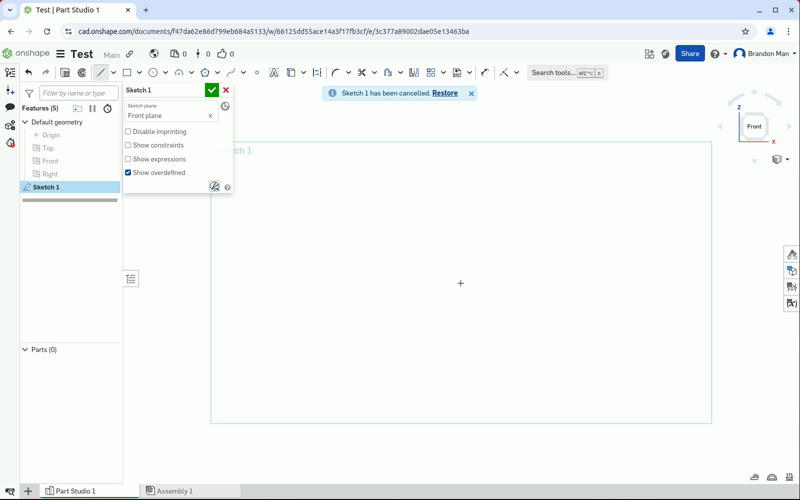
key_up(shift)
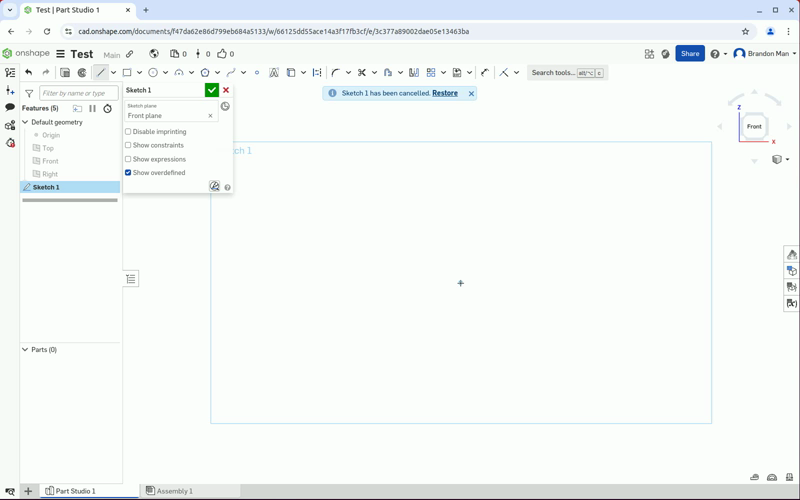
key_down(shift)
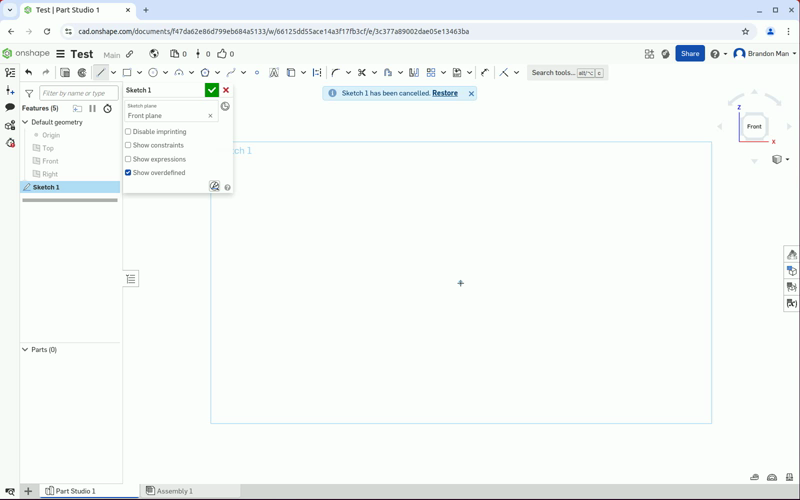
mouse_move(573, 282)
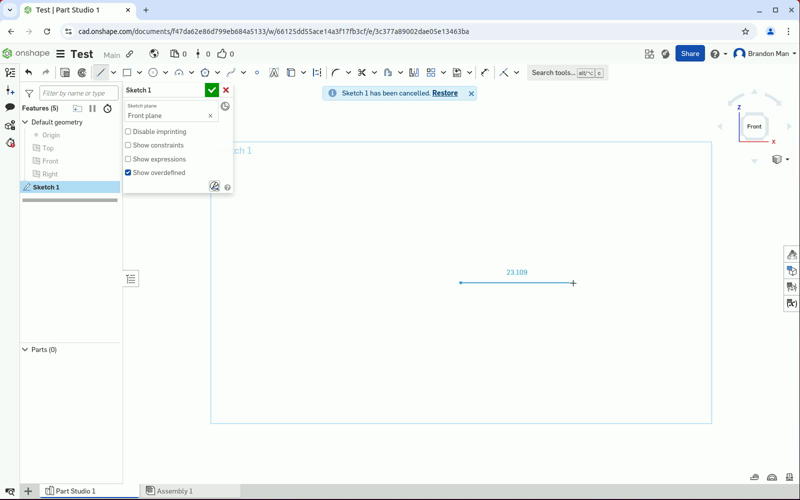
click(573, 282)
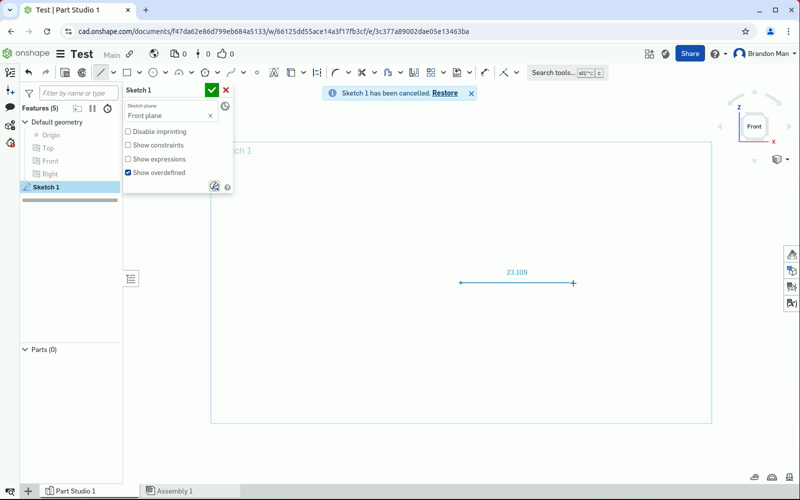
key_up(shift)
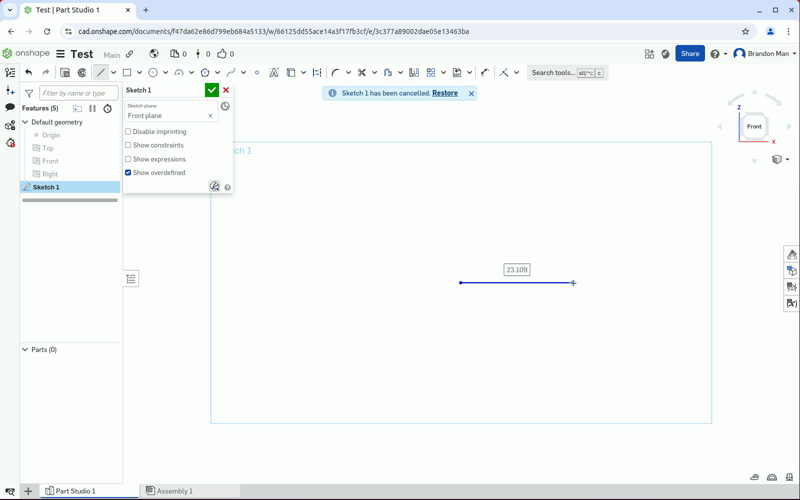
key_down(shift)
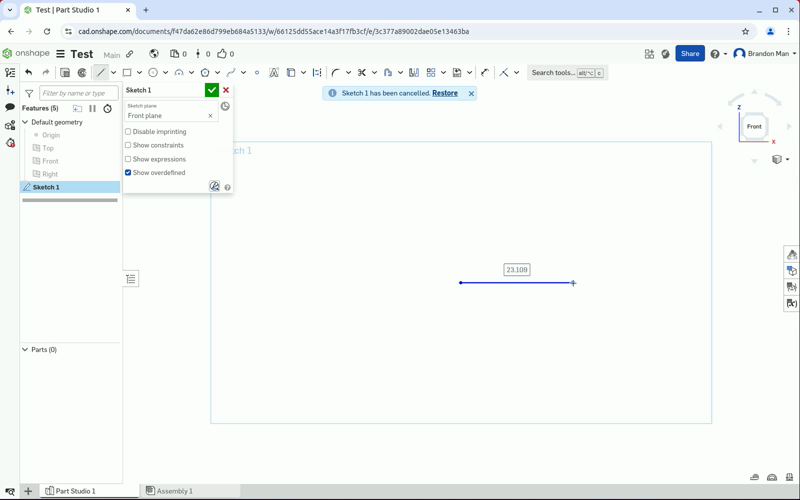
mouse_move(573, 170)
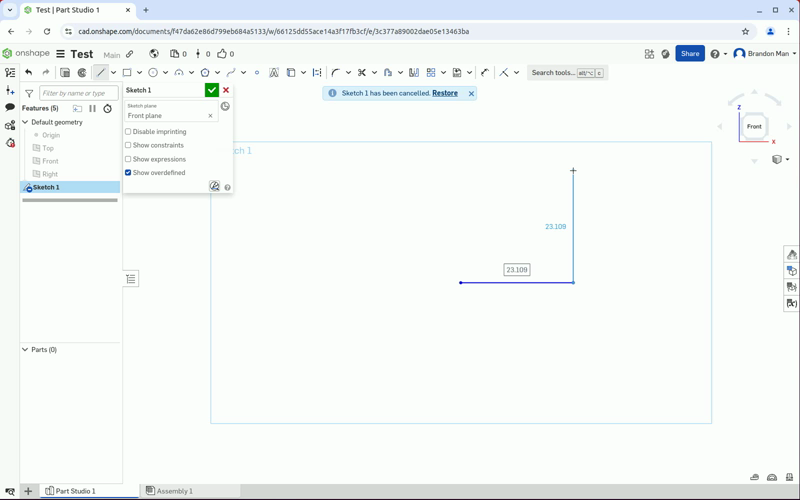
click(573, 170)
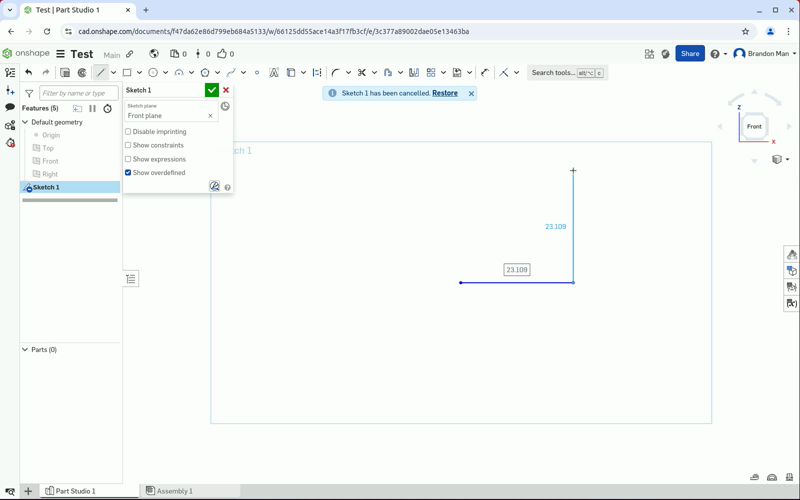
key_up(shift)
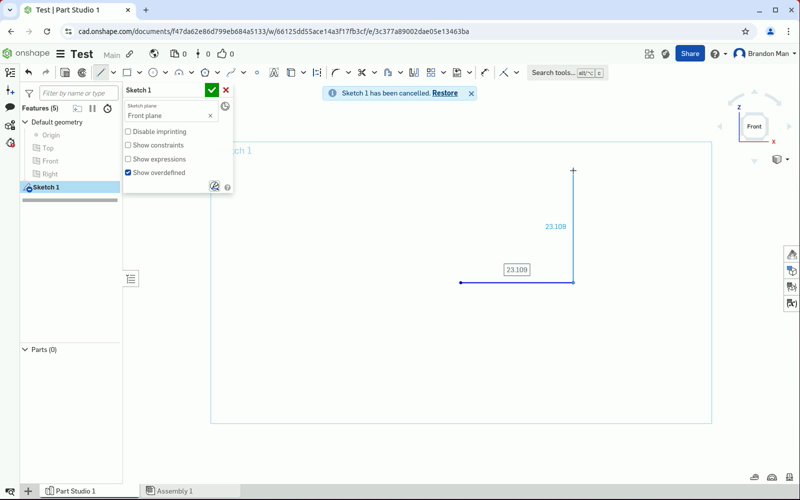
key_down(shift)
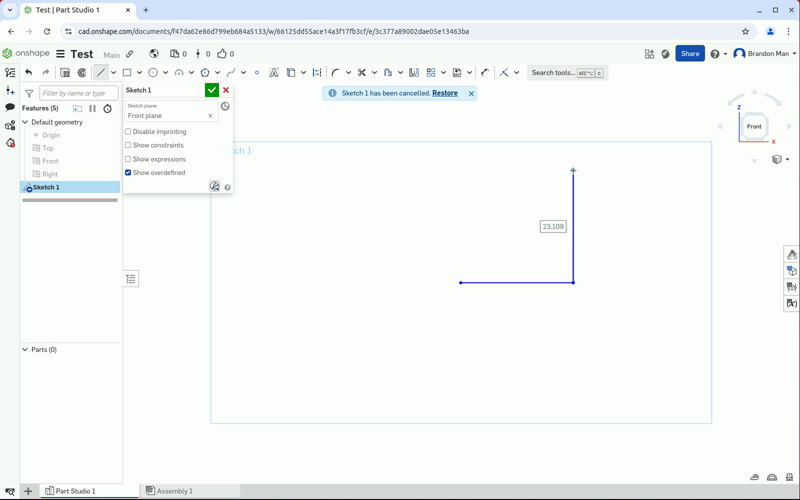
mouse_move(460, 170)
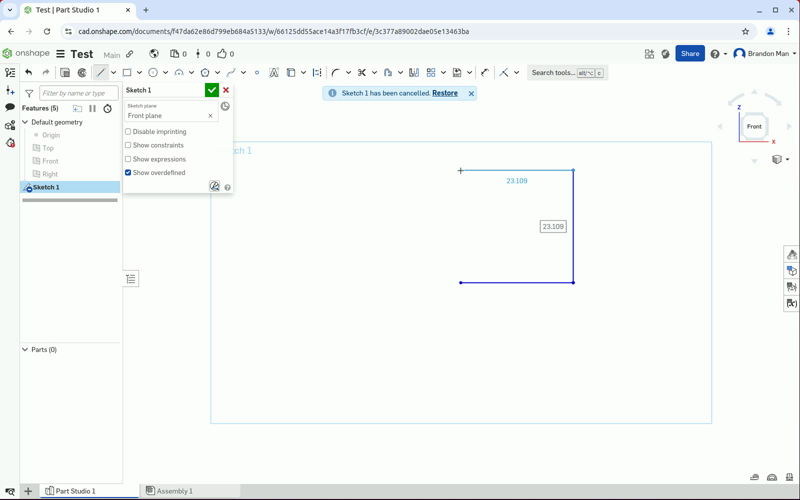
click(460, 170)
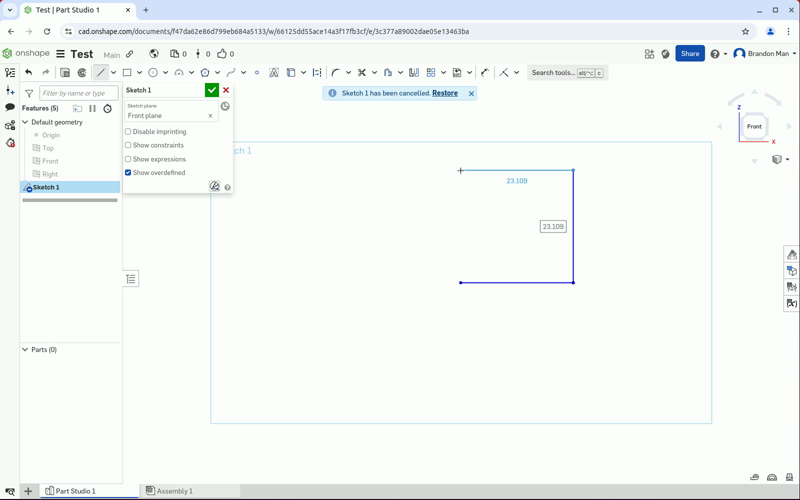
key_up(shift)
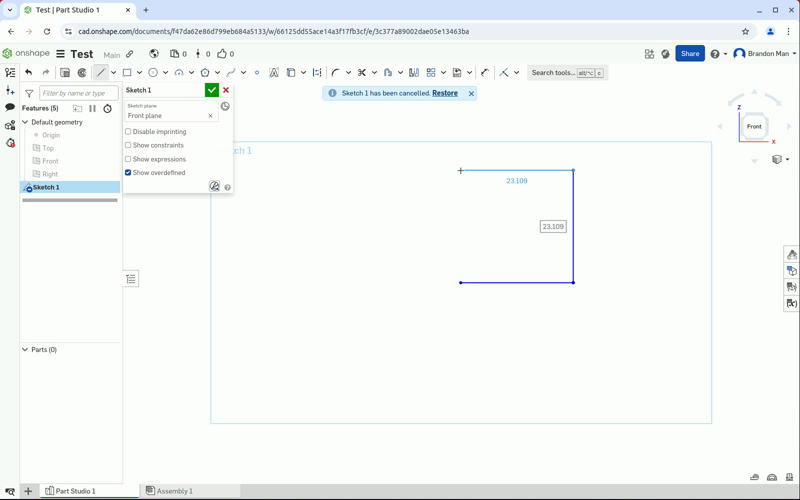
key_down(shift)
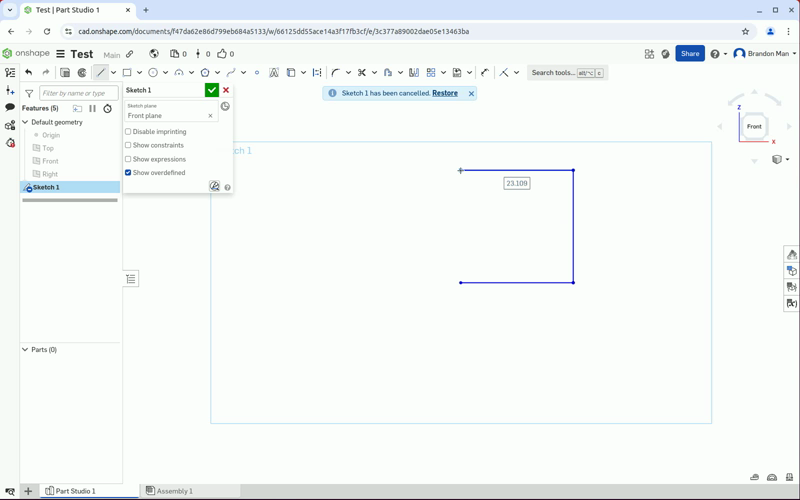
mouse_move(460, 282)
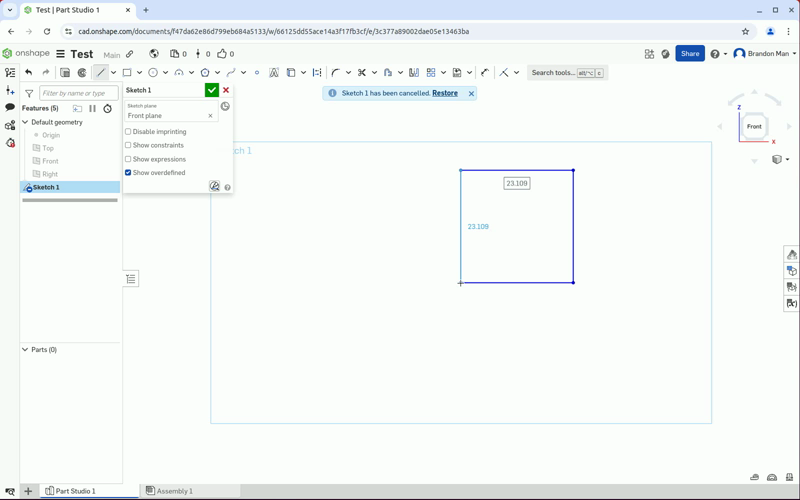
key_up(shift)
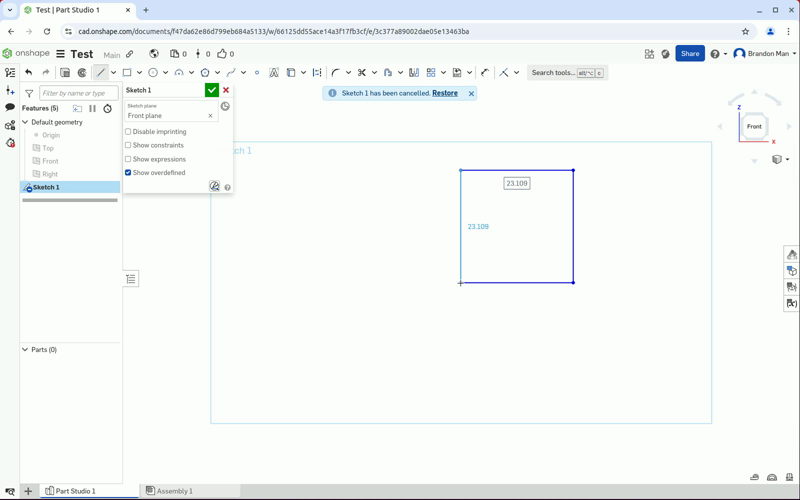
click(460, 282)
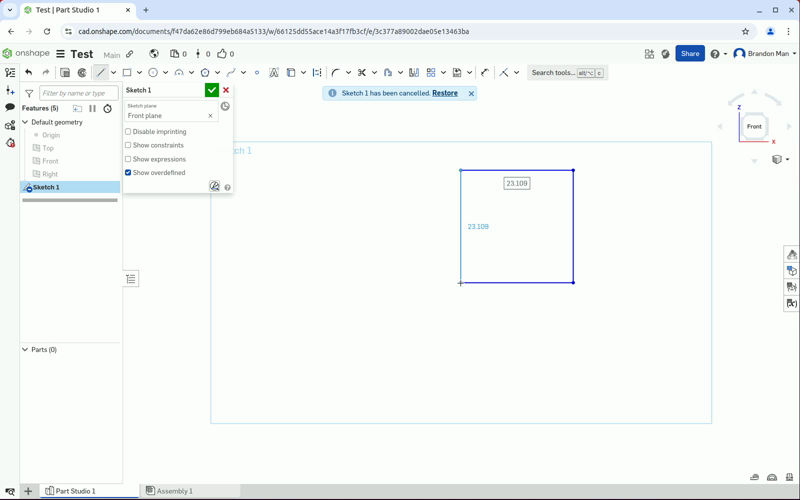
key(esc)
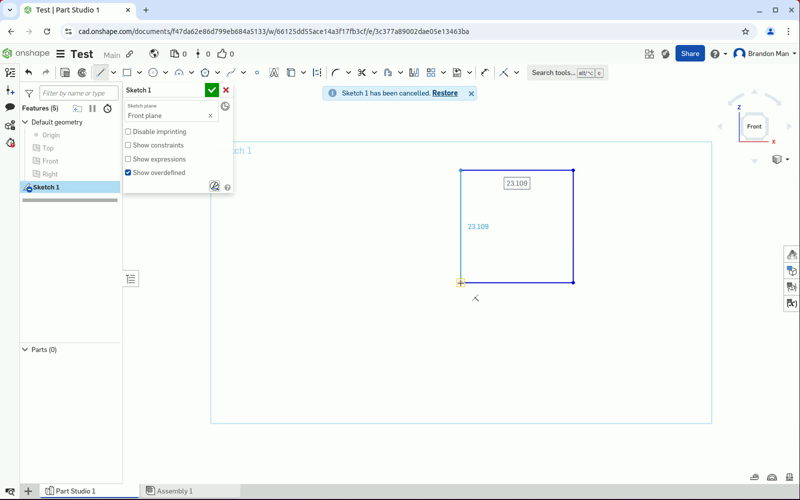
mouse_move(489, 236)
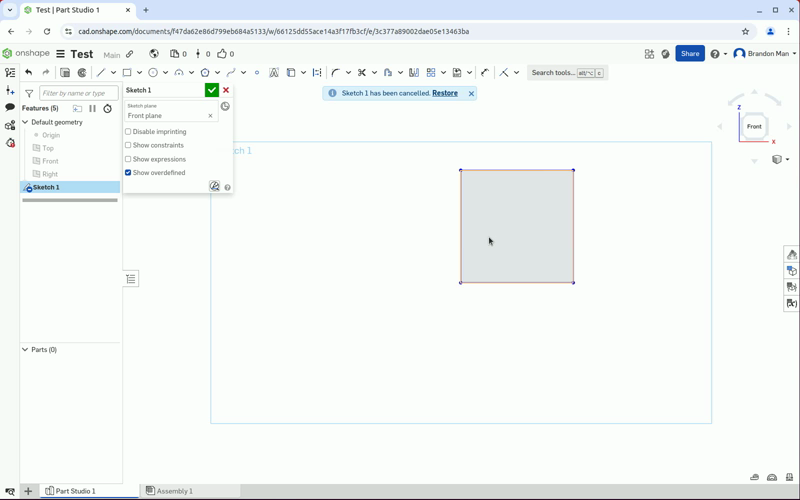
click(489, 236)
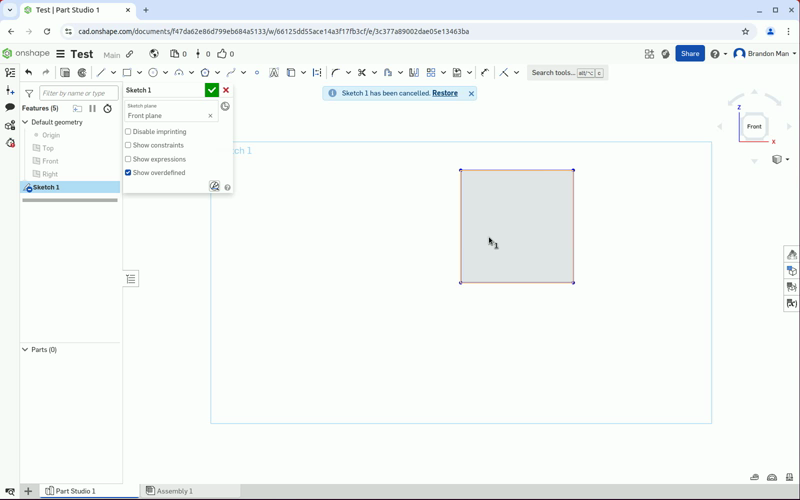
mouse_move(73, 352)
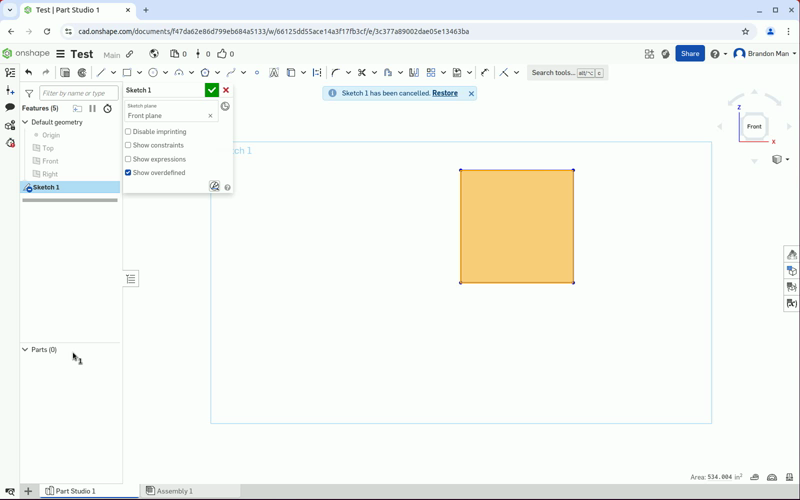
key(shift+y)
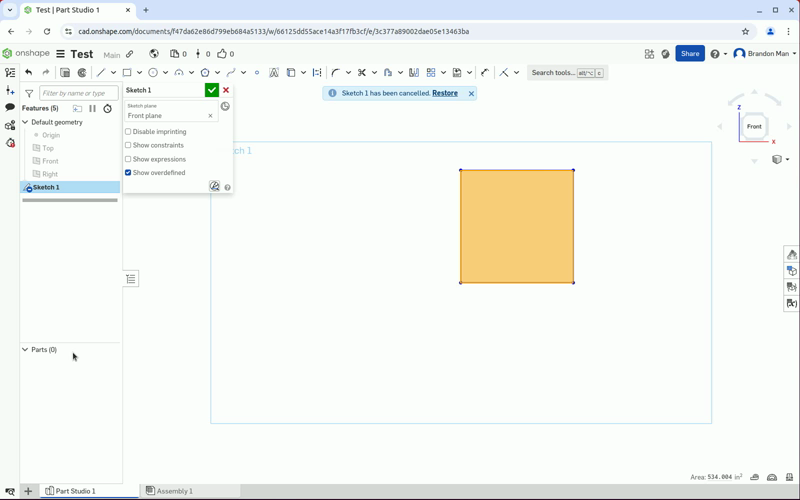
key(shift+e)
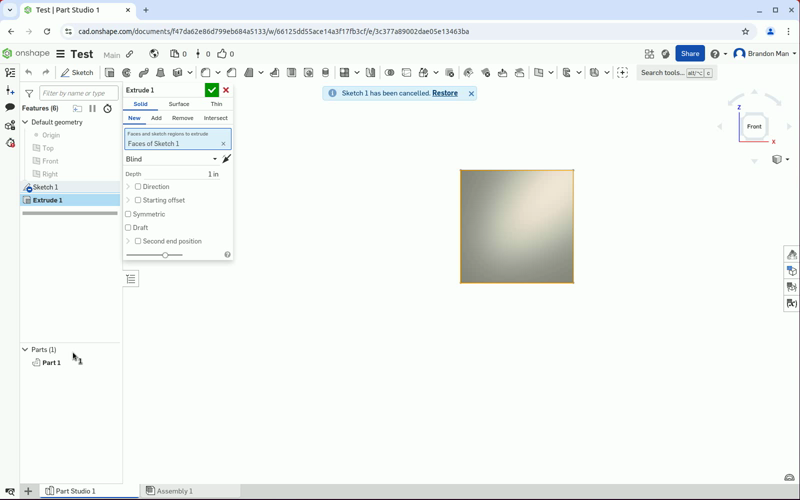
mouse_move(143, 106)
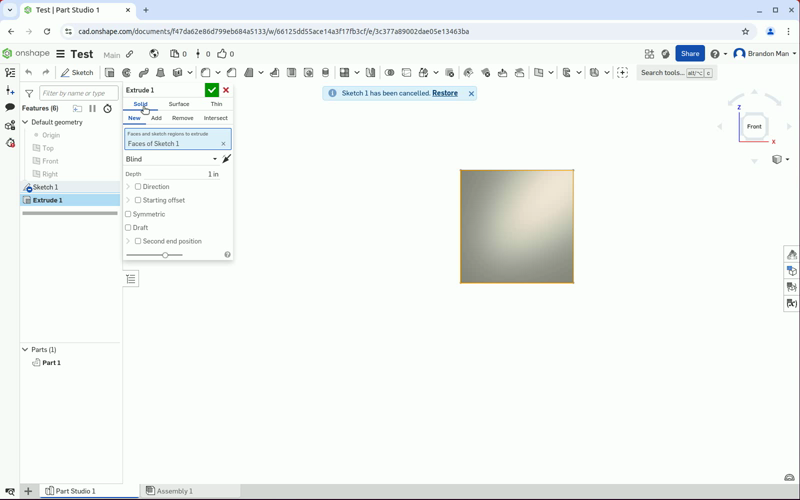
click(143, 106)
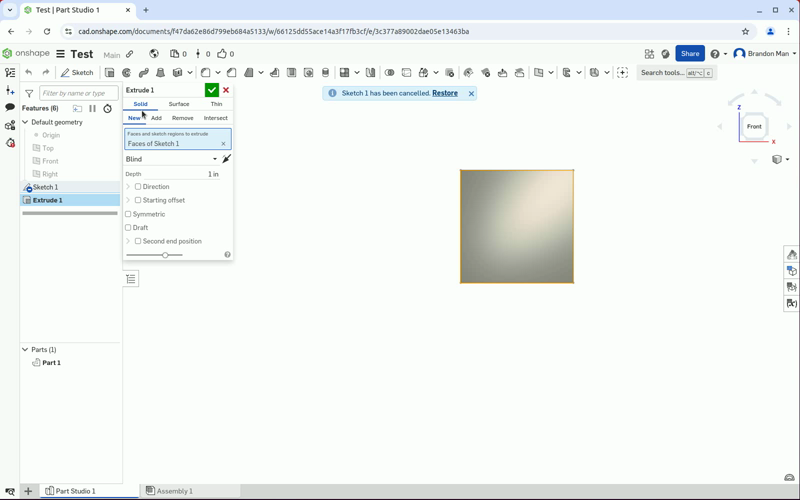
mouse_move(137, 120)
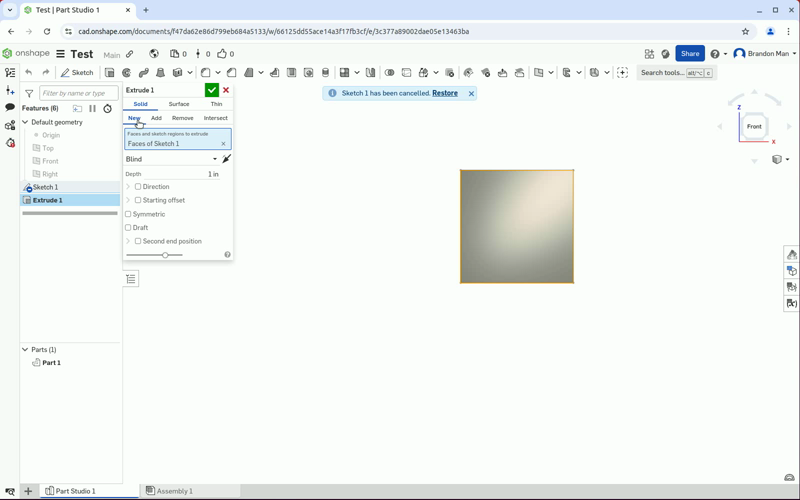
click(137, 120)
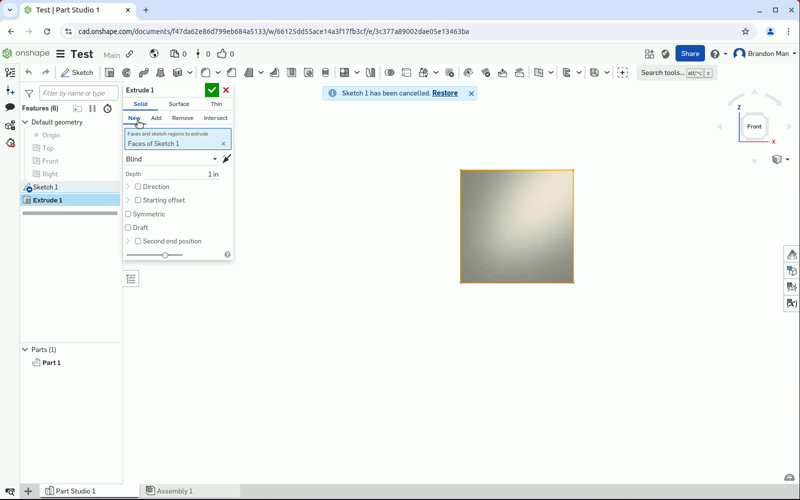
key(tab, 4)
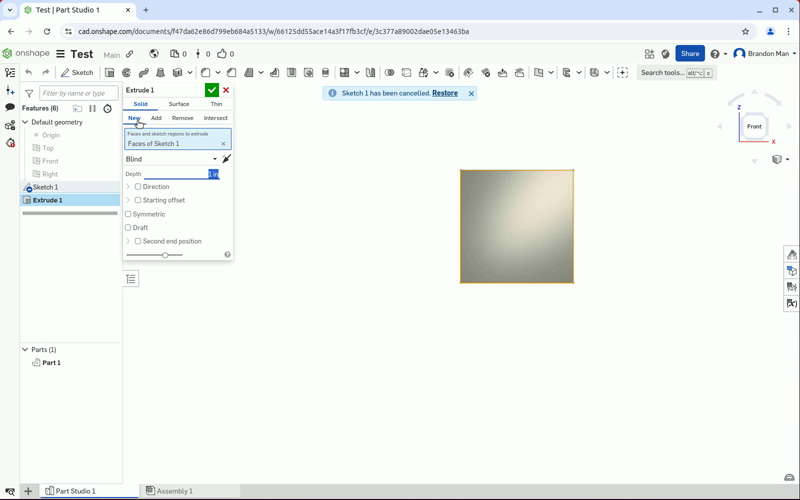
text(23.108)
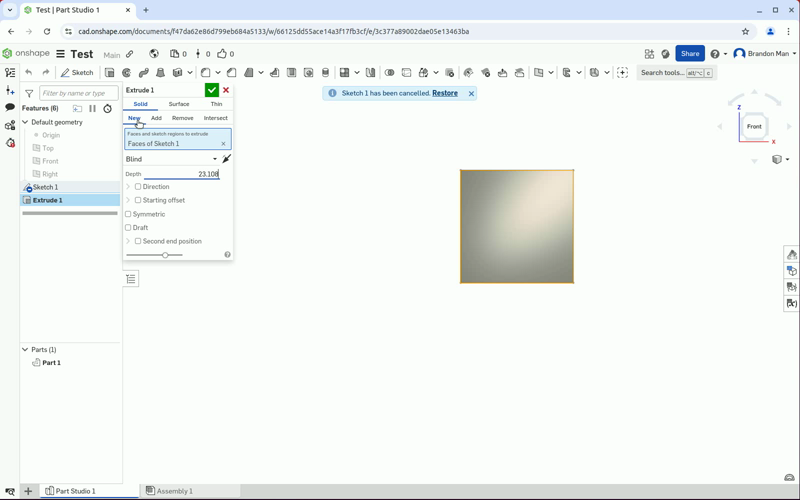
key(enter)
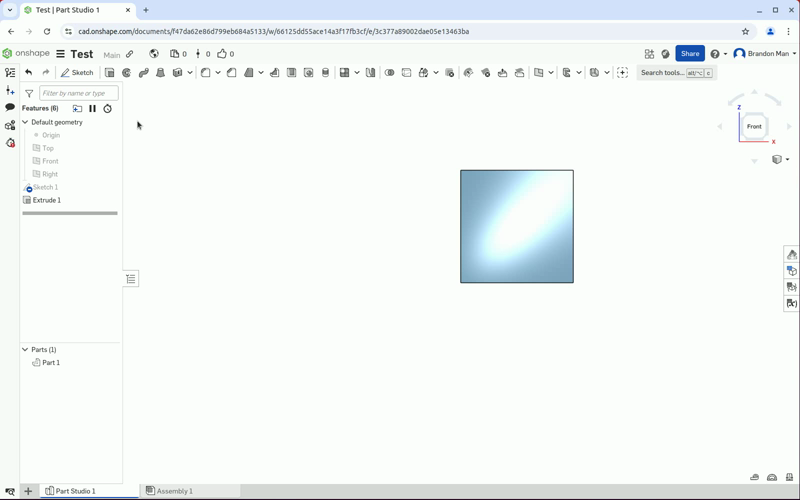
key(shift+h)
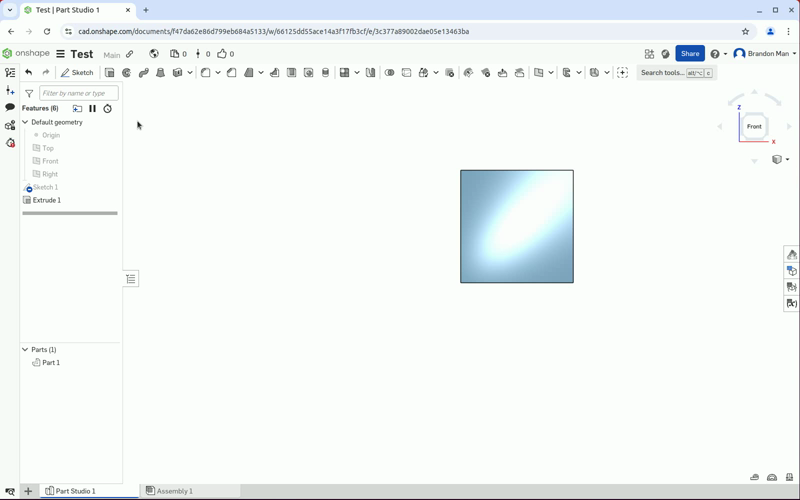
key(shift+h)
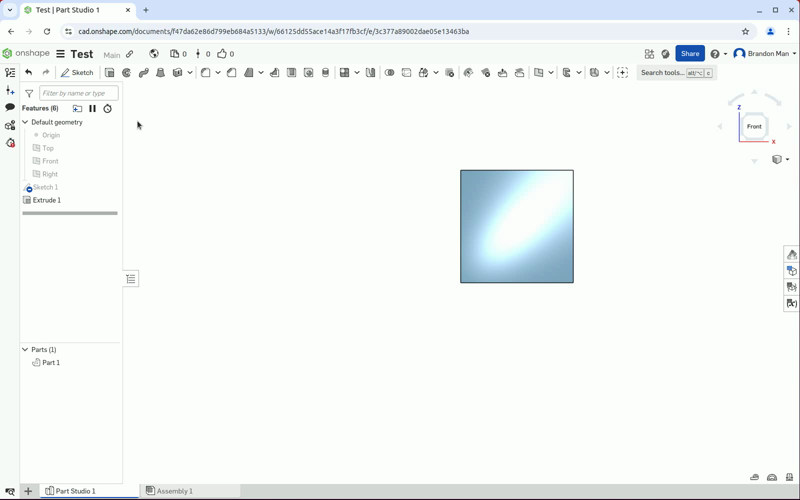
mouse_move(73, 189)
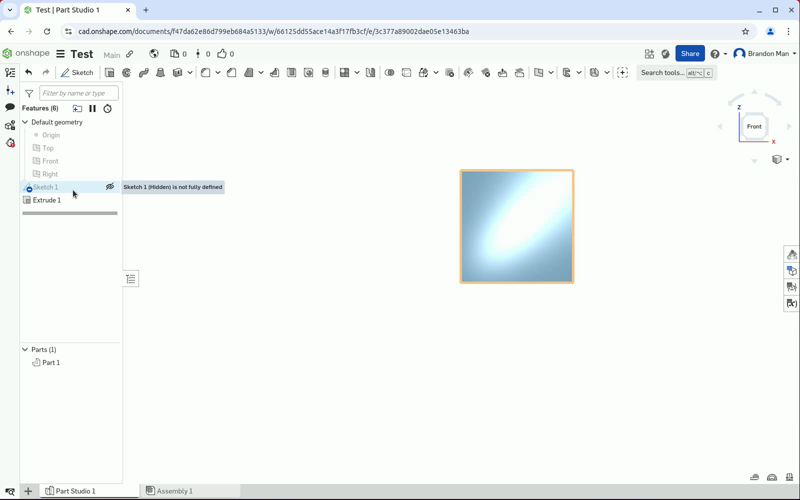
click(73, 189)
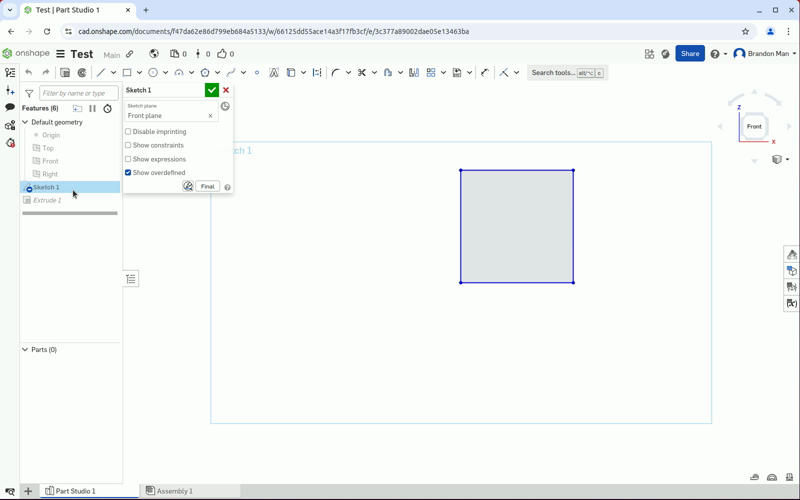
mouse_move(229, 92)
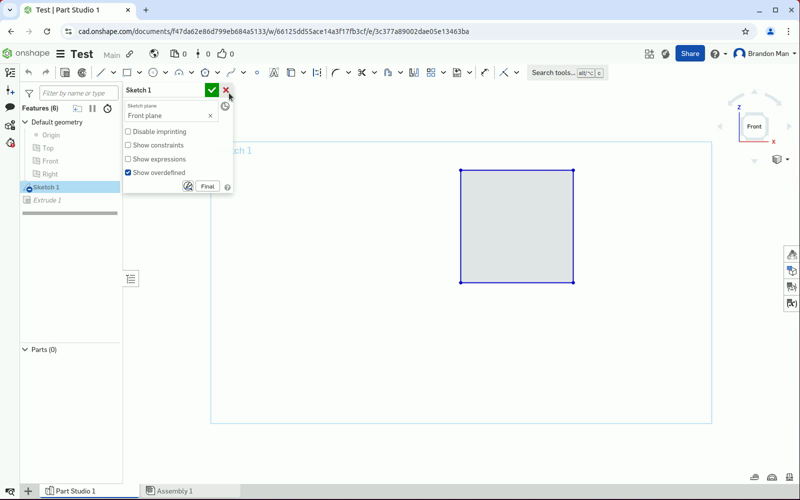
click(229, 92)
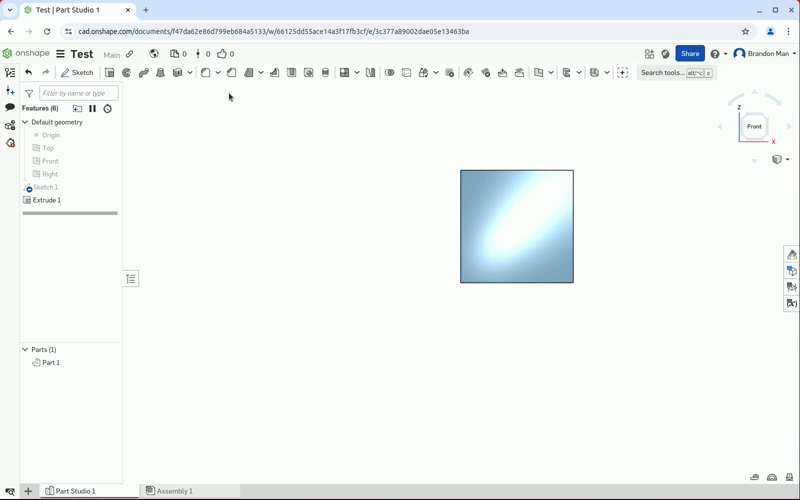
mouse_move(541, 75)
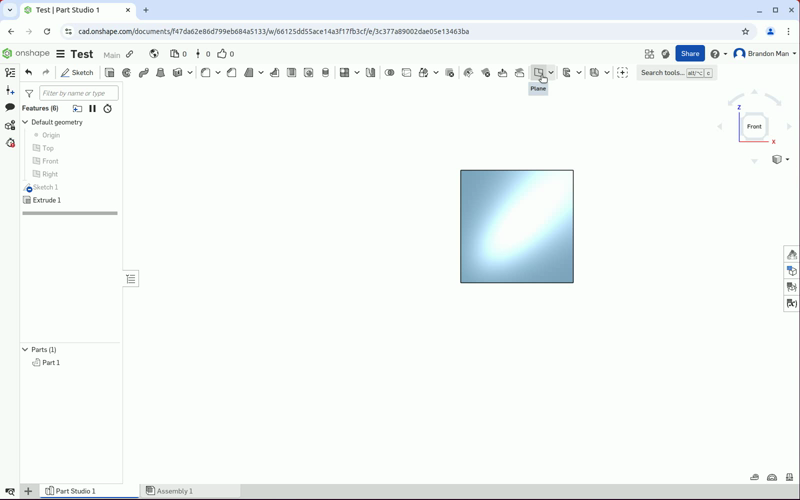
click(541, 75)
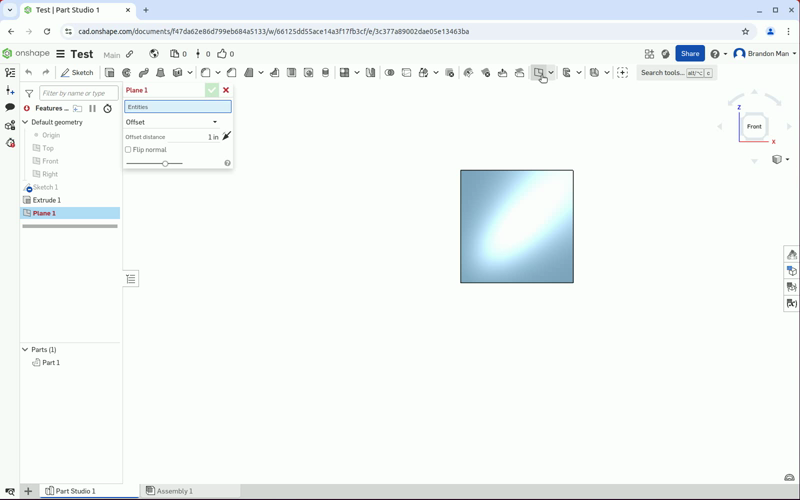
mouse_move(73, 163)
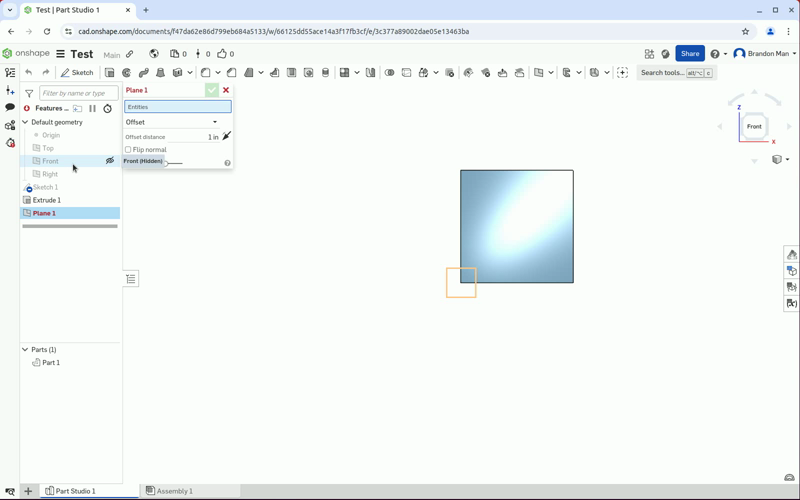
click(73, 163)
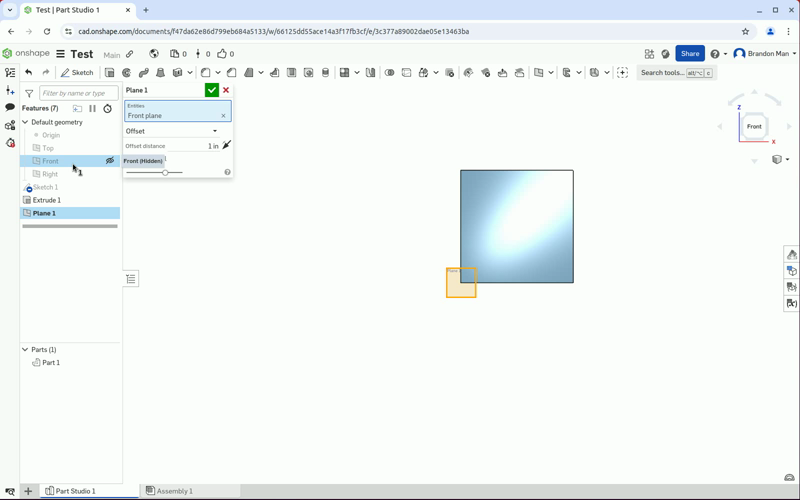
key(tab, 2)
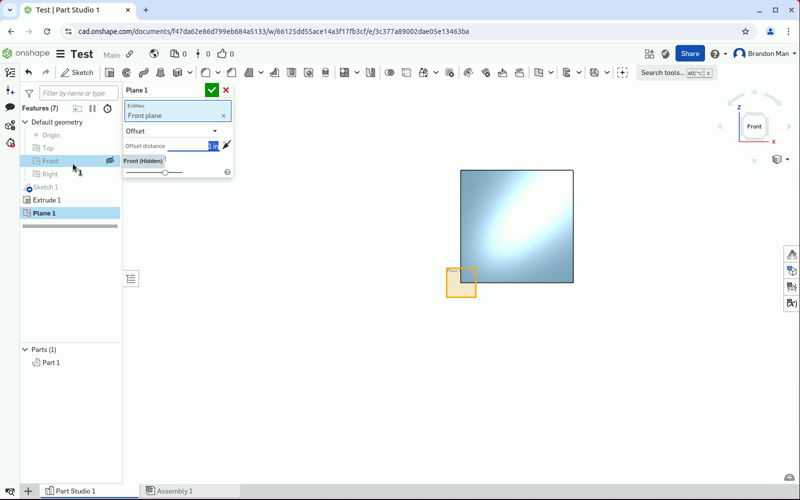
text(23.108)
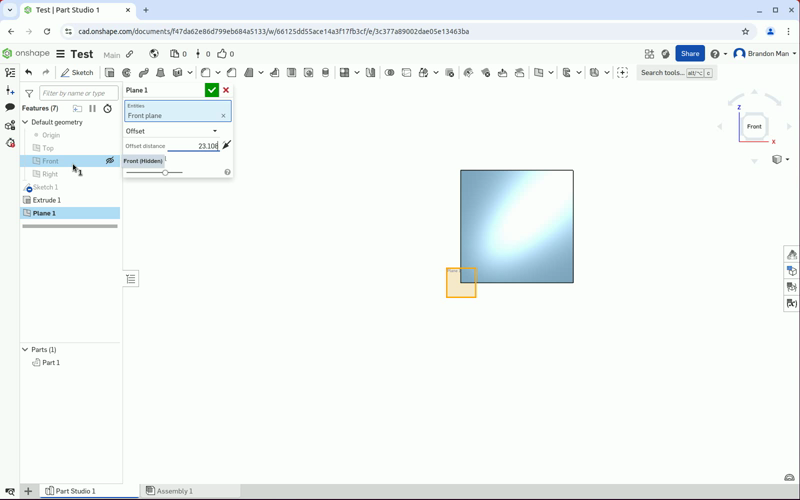
key(enter, 2)
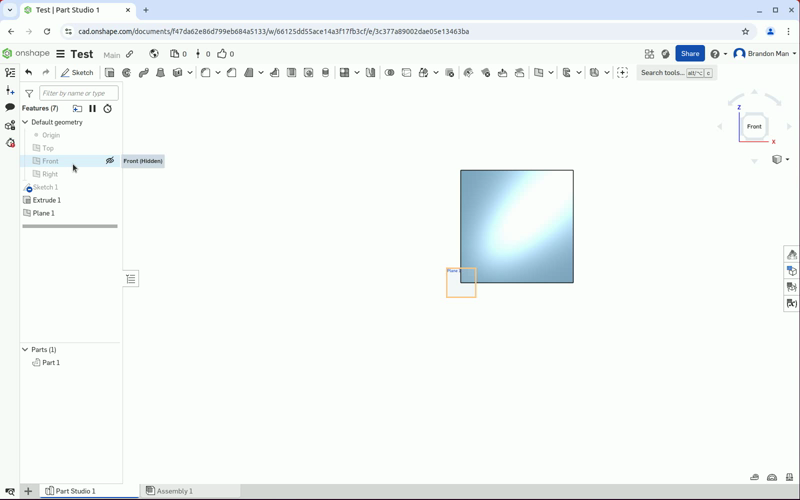
key(shift+s)
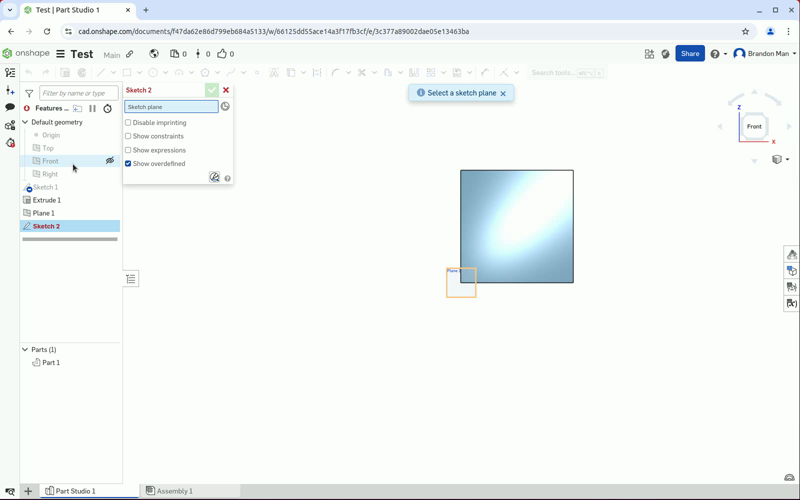
mouse_move(73, 215)
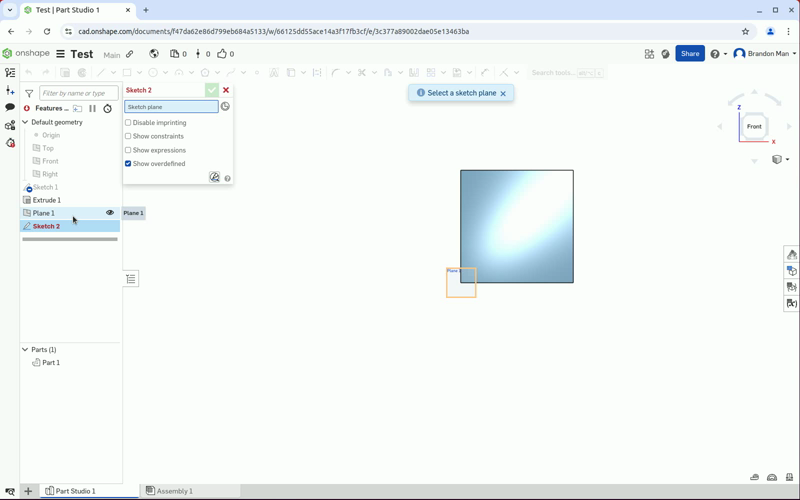
click(73, 215)
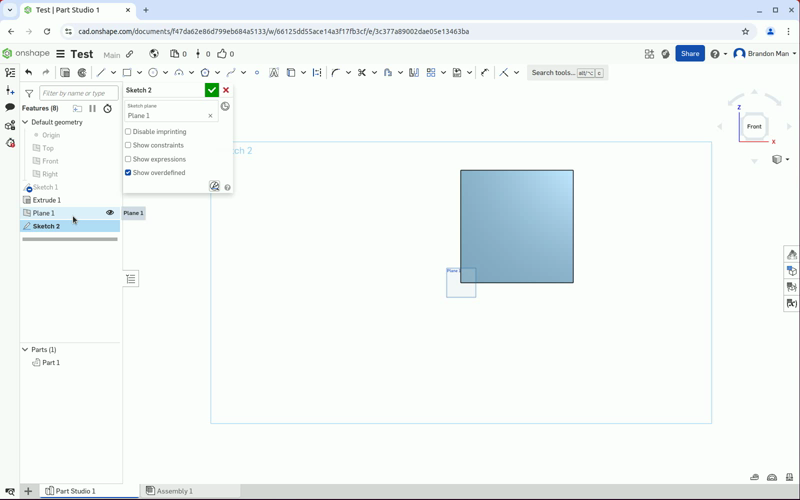
mouse_move(73, 352)
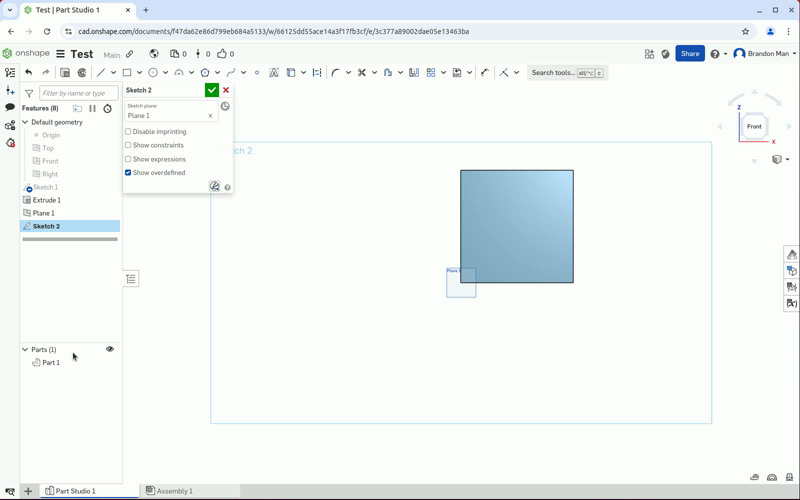
key(y)
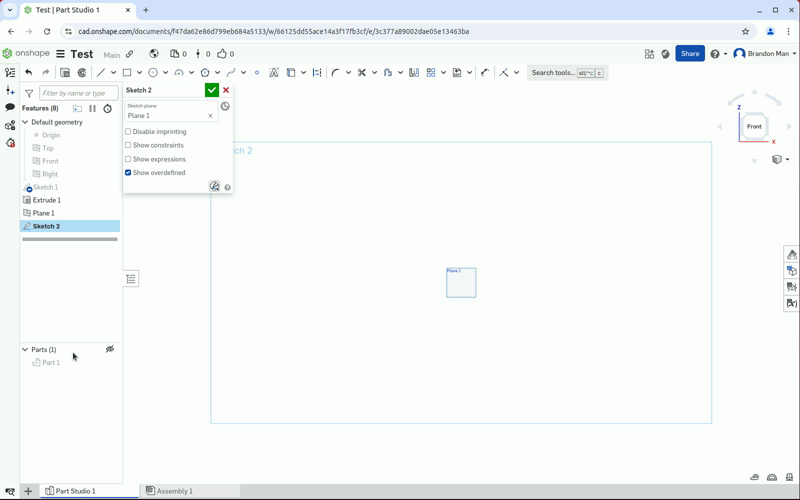
key(l)
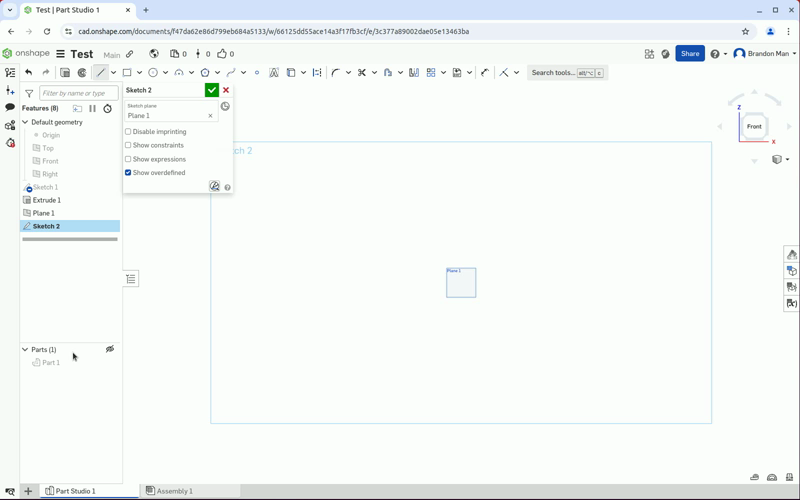
key_down(shift)
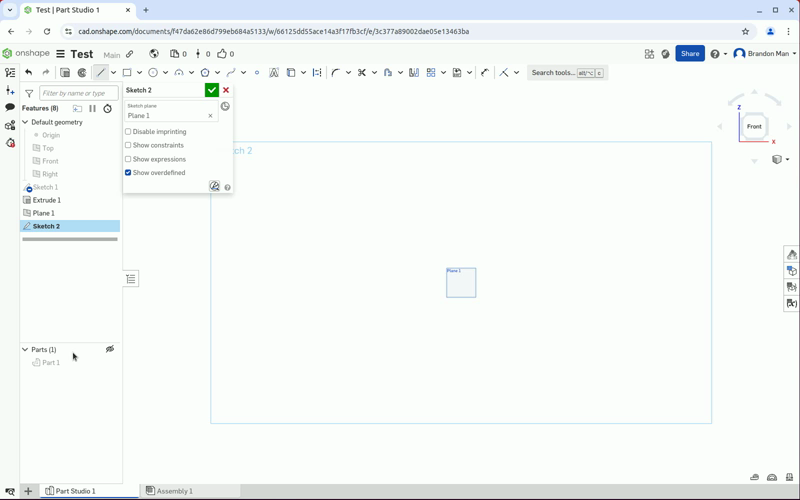
mouse_move(489, 254)
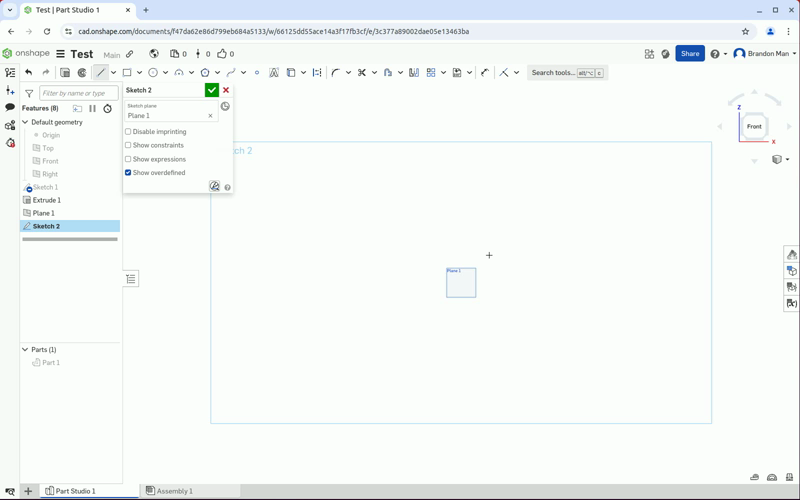
click(489, 254)
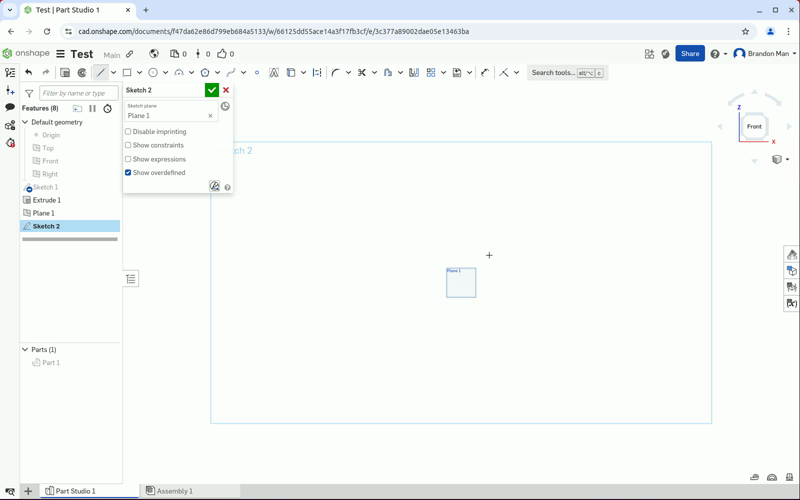
key_up(shift)
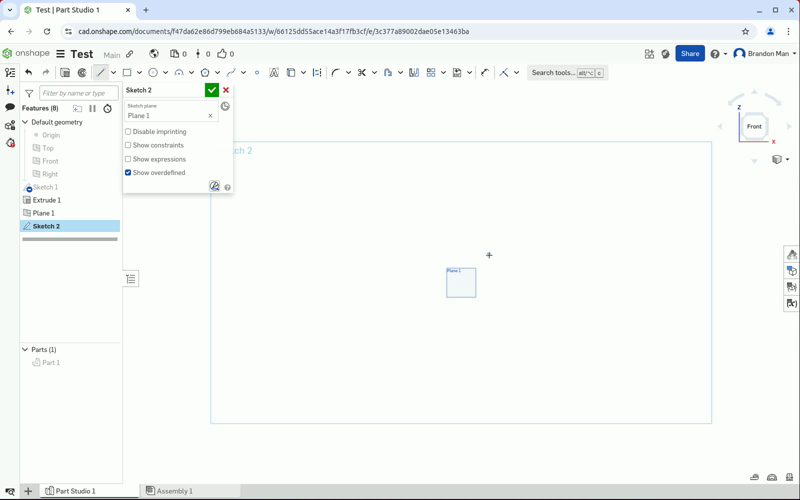
key_down(shift)
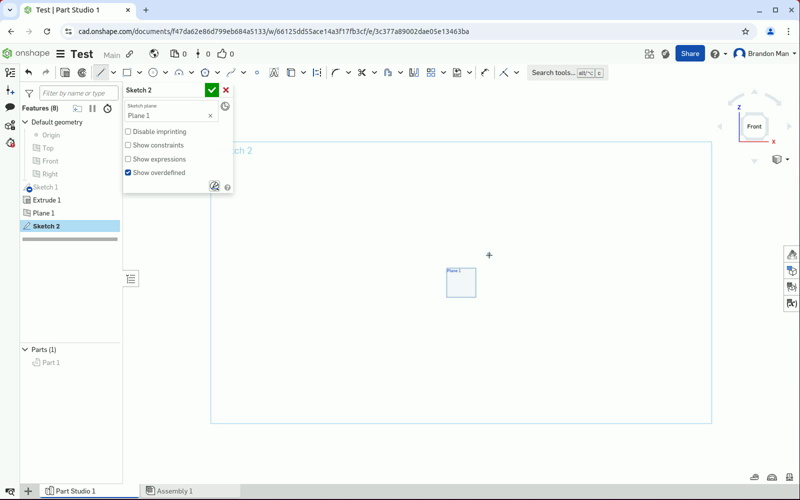
mouse_move(573, 254)
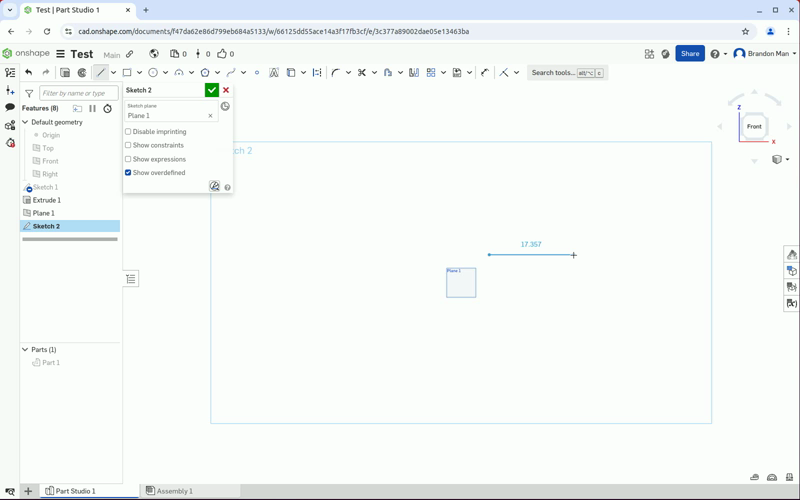
click(573, 254)
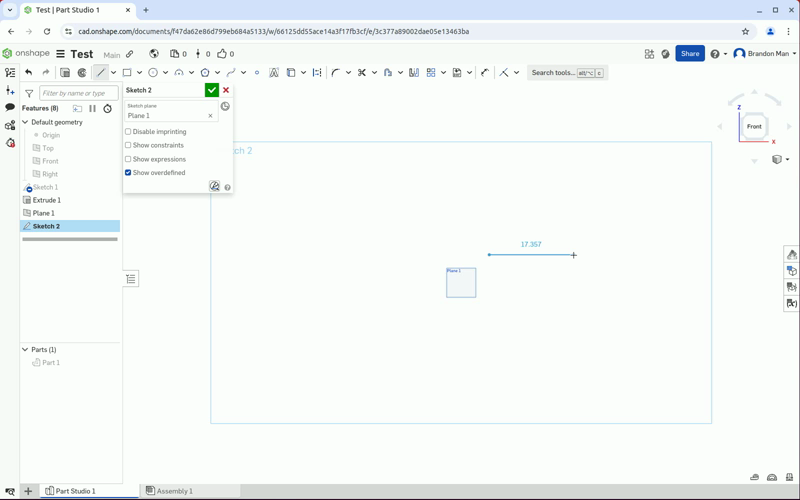
key_up(shift)
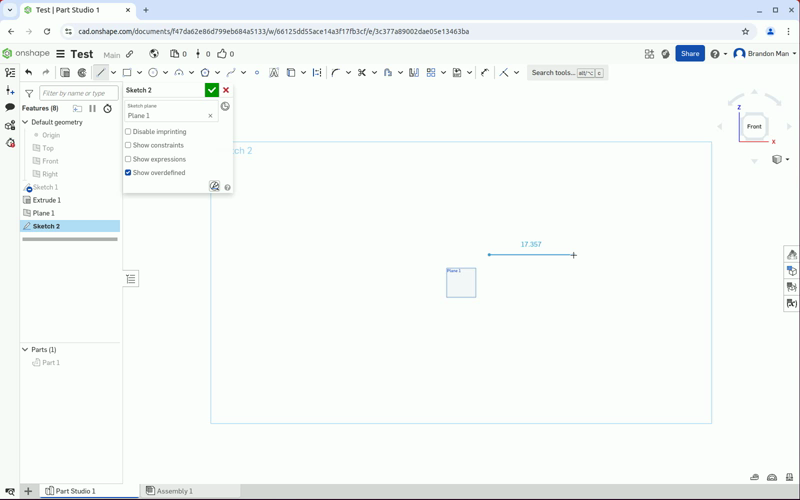
key_down(shift)
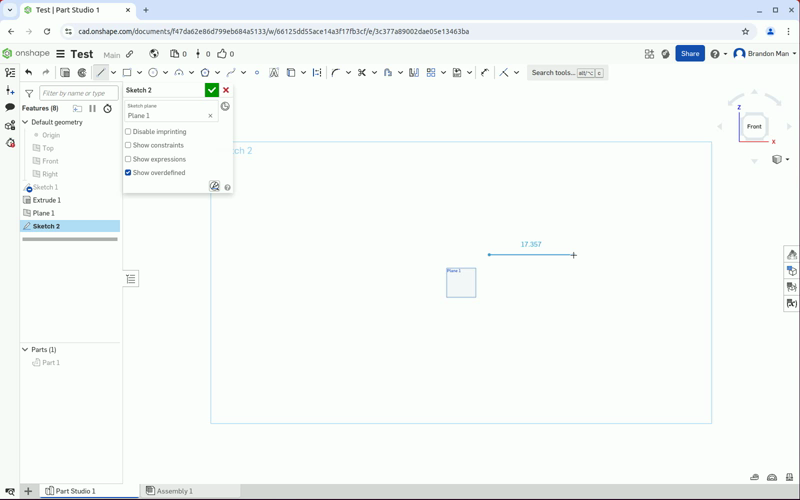
mouse_move(573, 170)
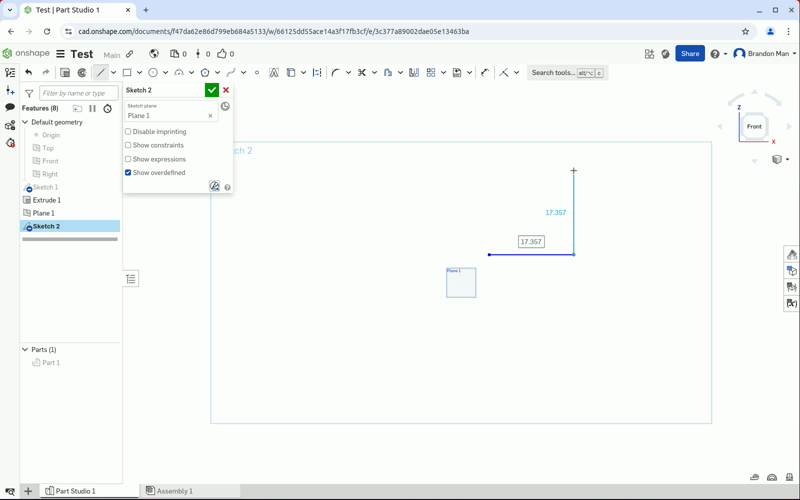
click(573, 170)
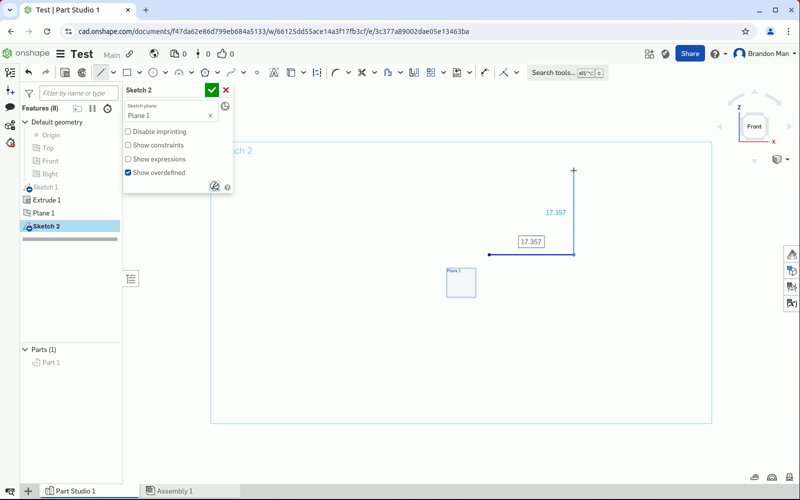
key_up(shift)
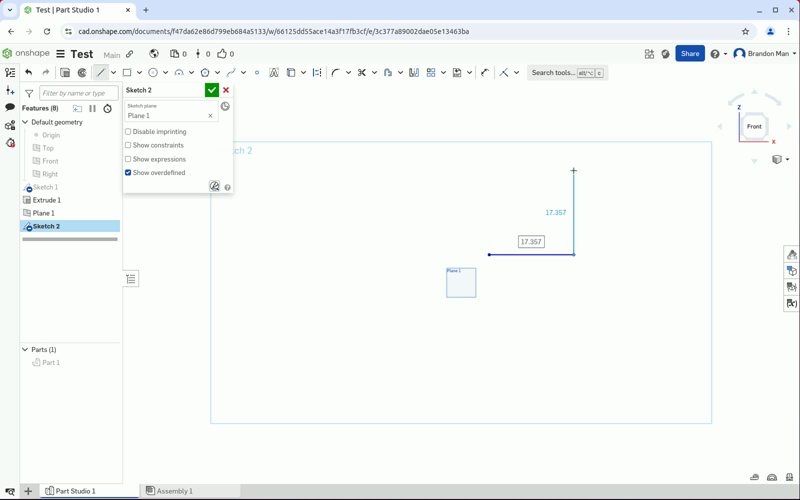
key_down(shift)
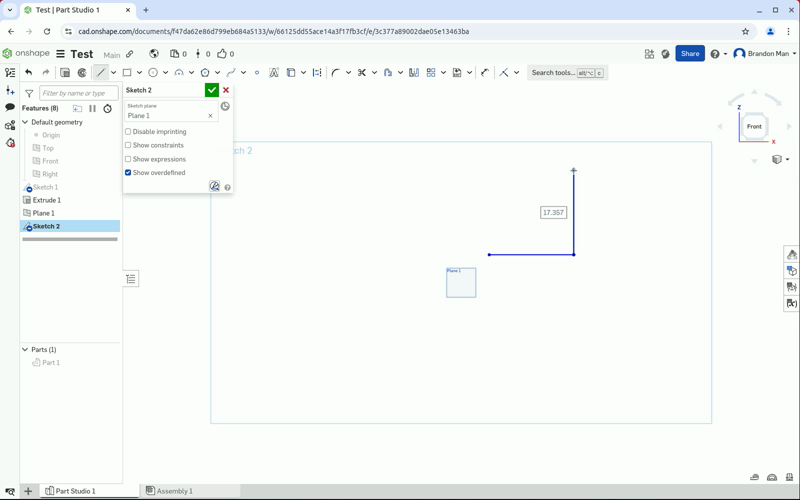
mouse_move(489, 170)
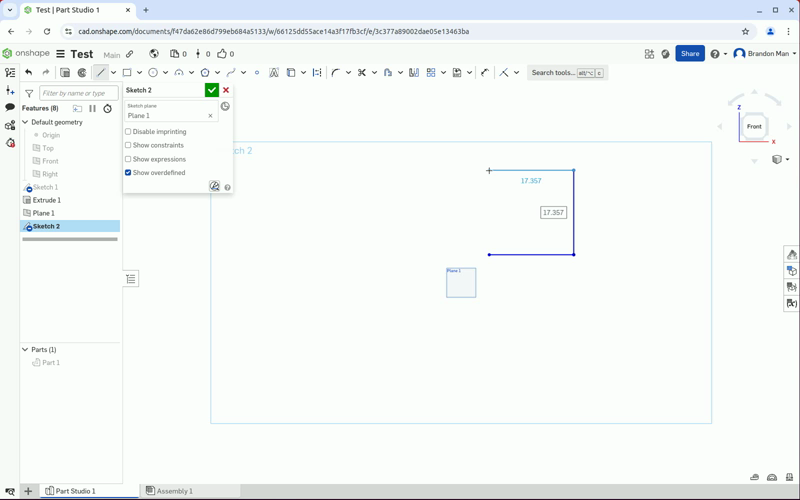
click(489, 170)
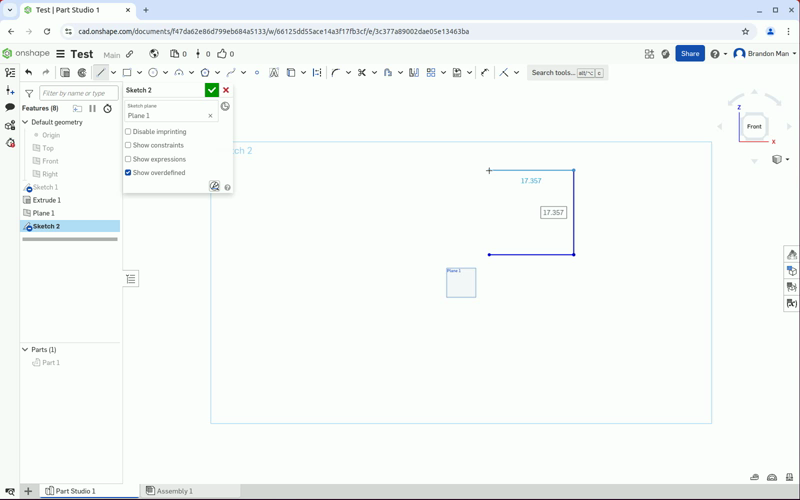
key_up(shift)
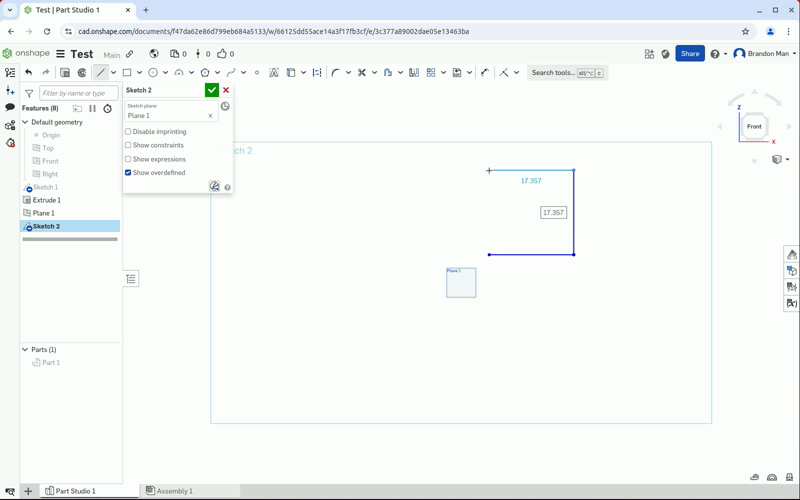
key_down(shift)
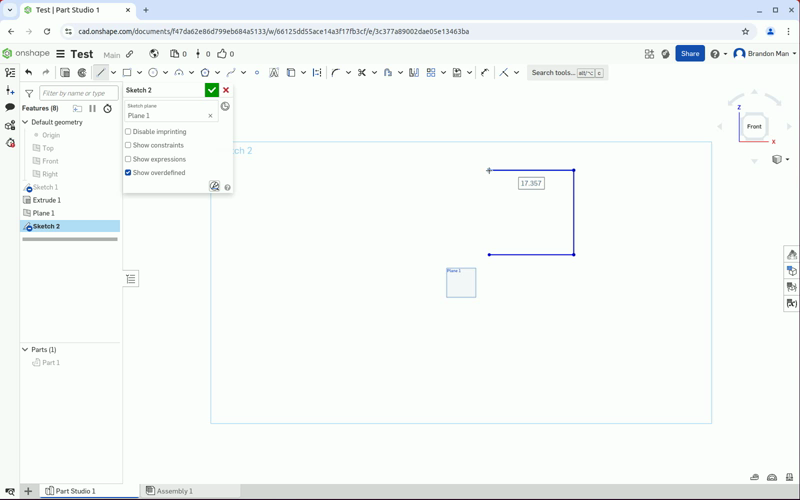
mouse_move(489, 254)
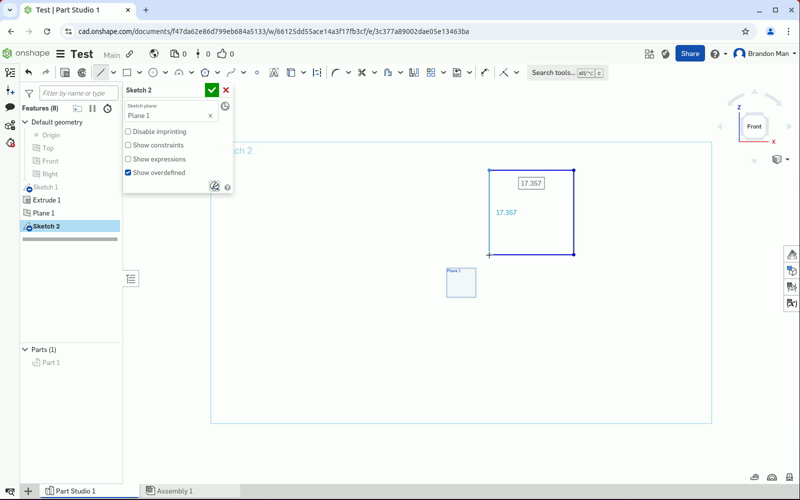
key_up(shift)
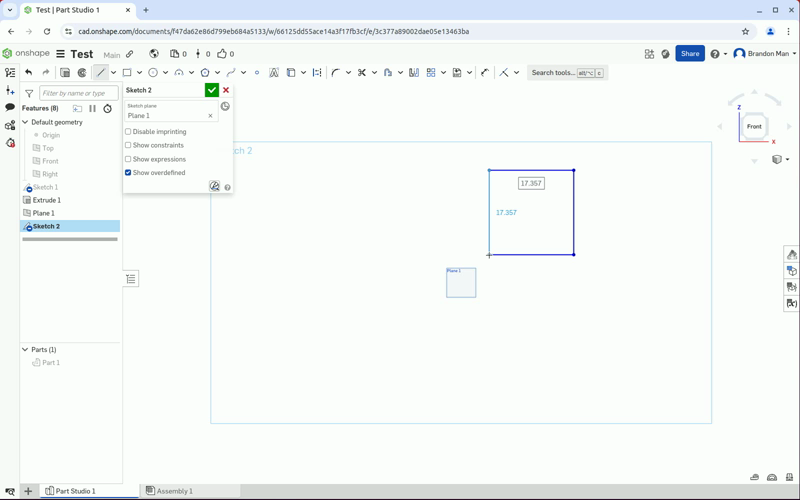
click(489, 254)
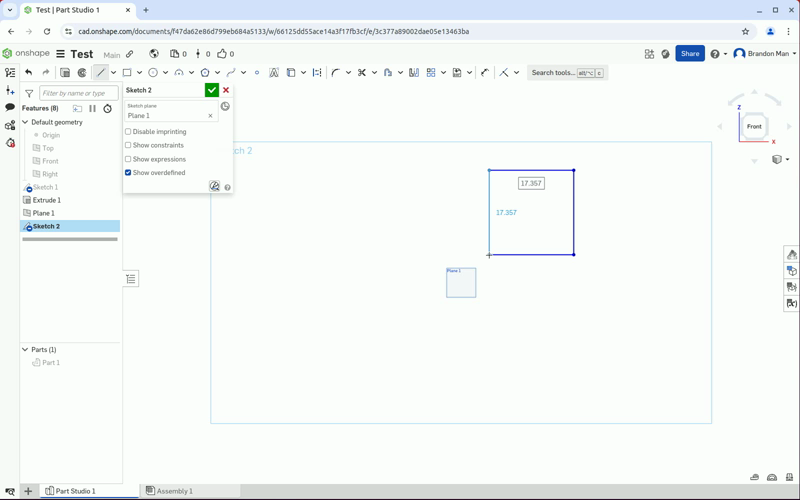
key(esc)
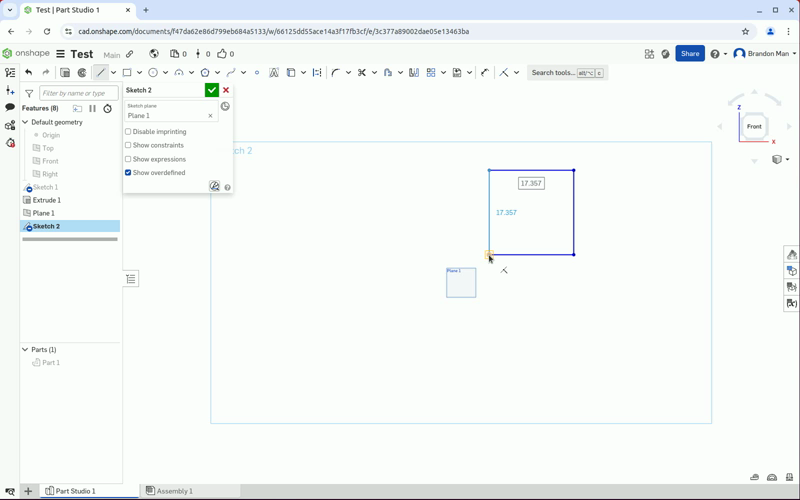
mouse_move(544, 230)
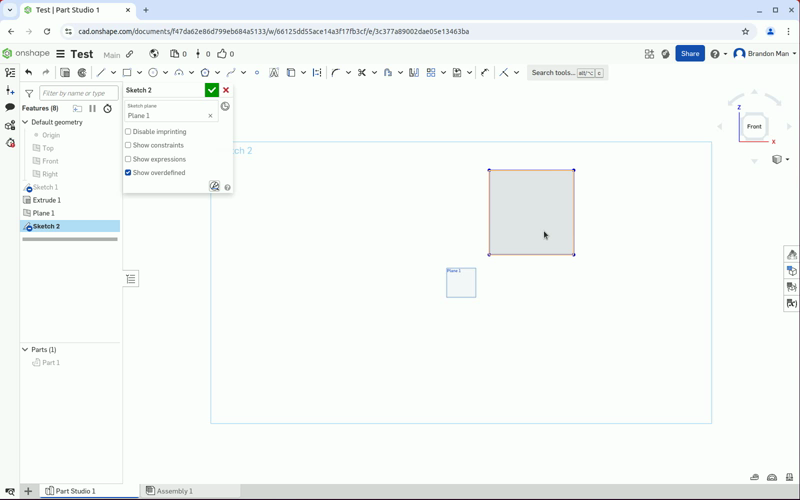
click(544, 230)
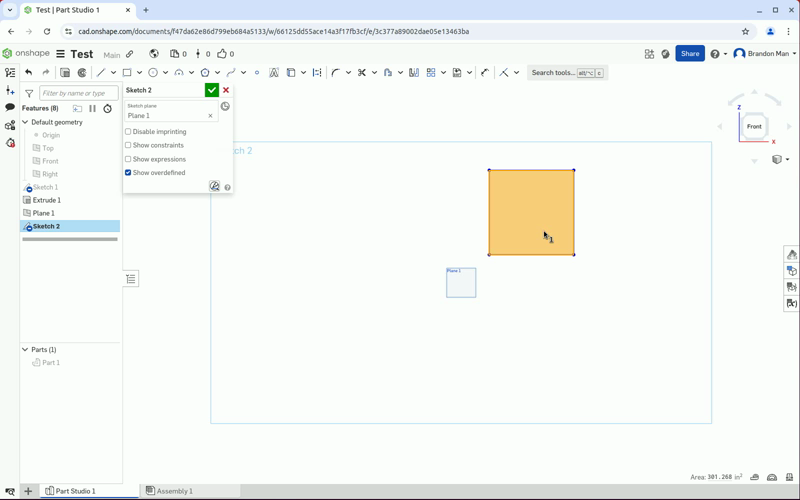
mouse_move(73, 352)
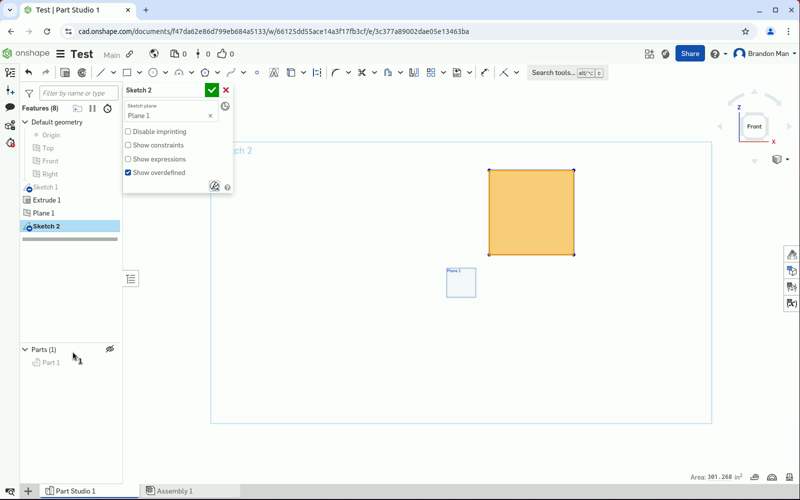
key(shift+y)
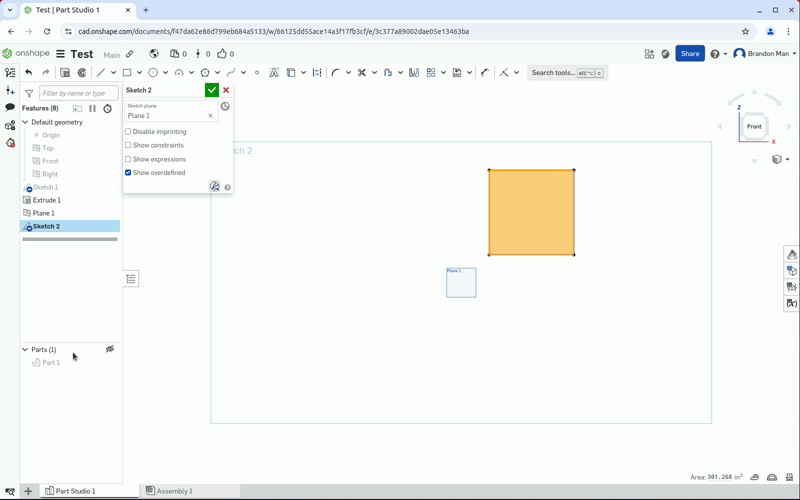
key(shift+e)
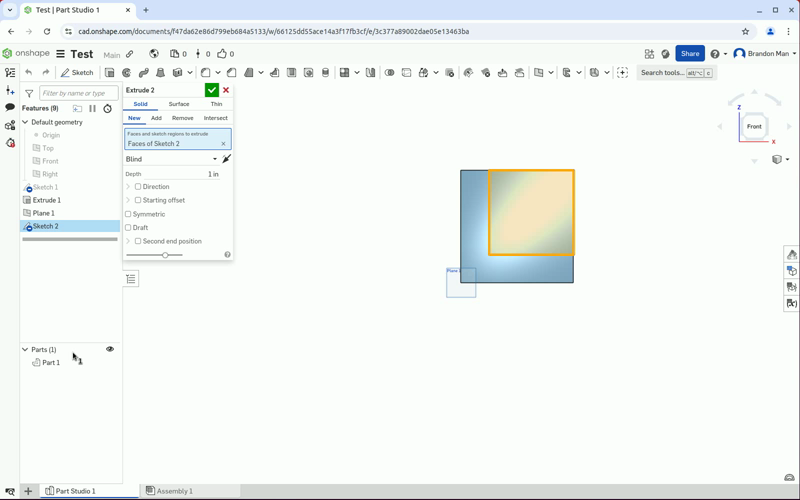
mouse_move(143, 106)
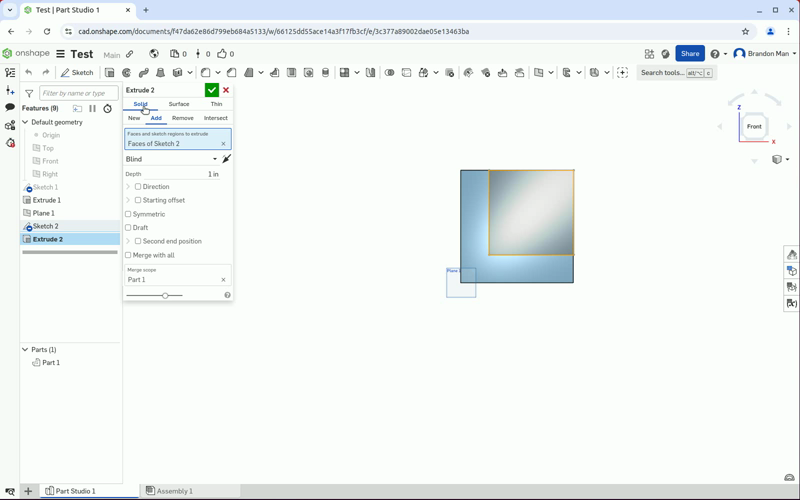
click(143, 106)
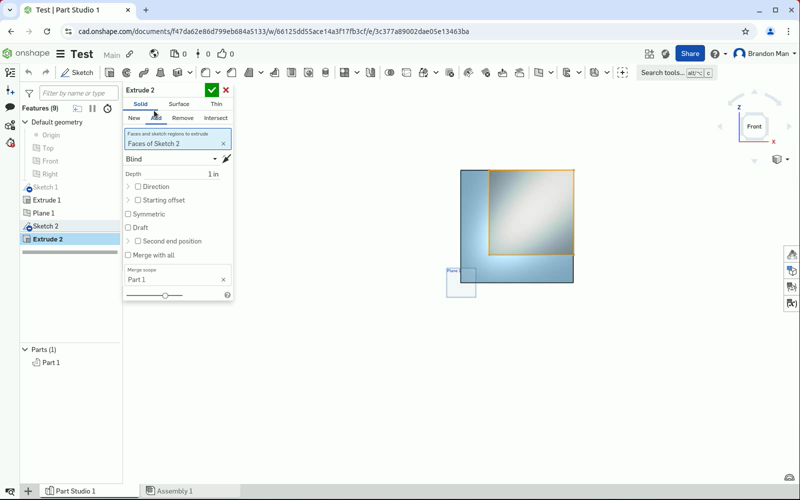
mouse_move(186, 120)
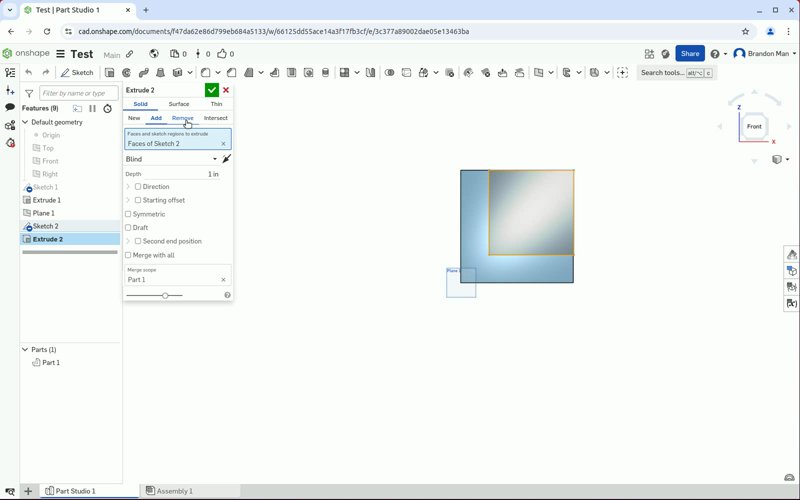
click(186, 120)
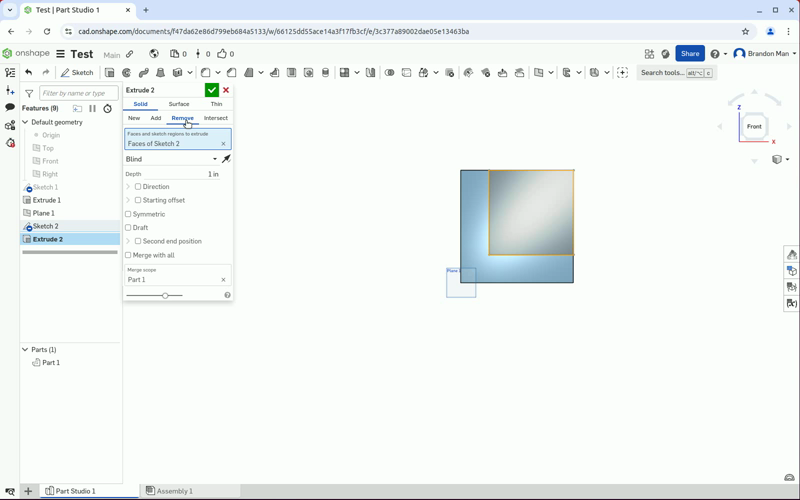
key(tab, 4)
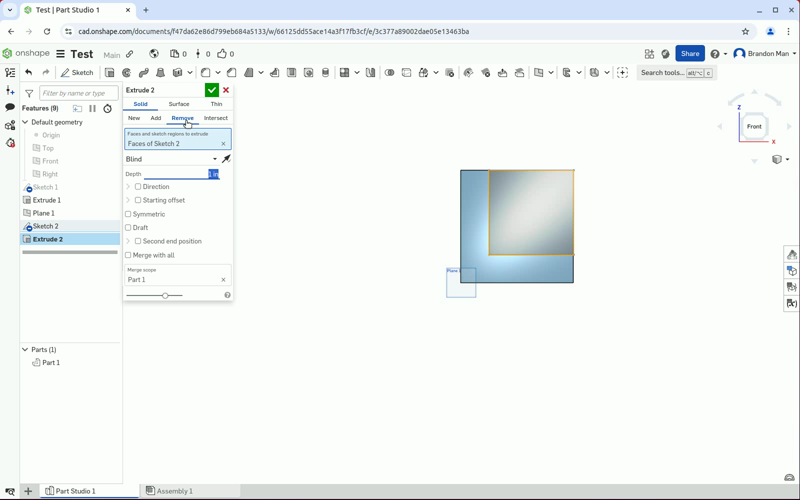
text(23.108)
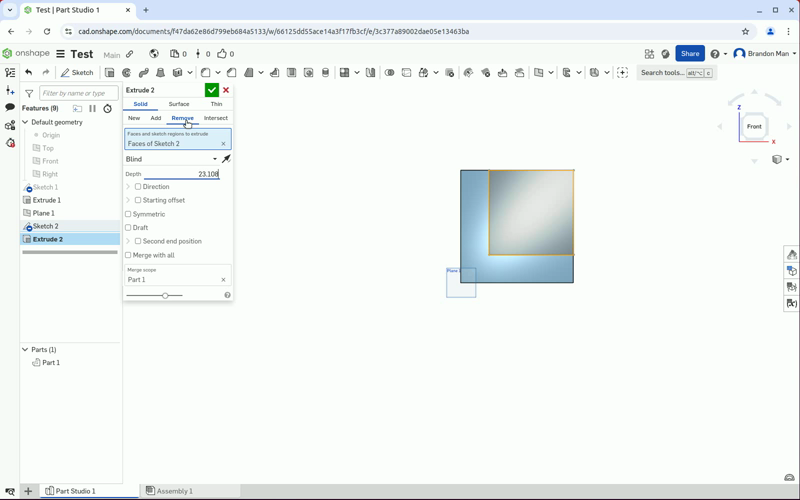
key(tab, 6)
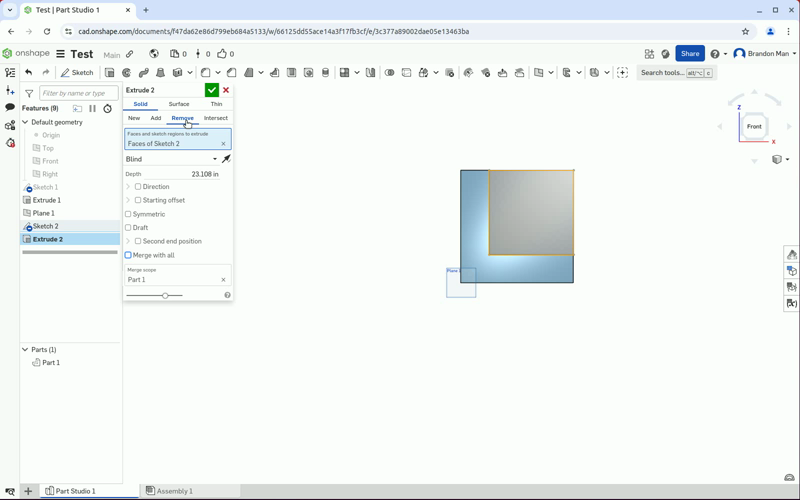
key(space)
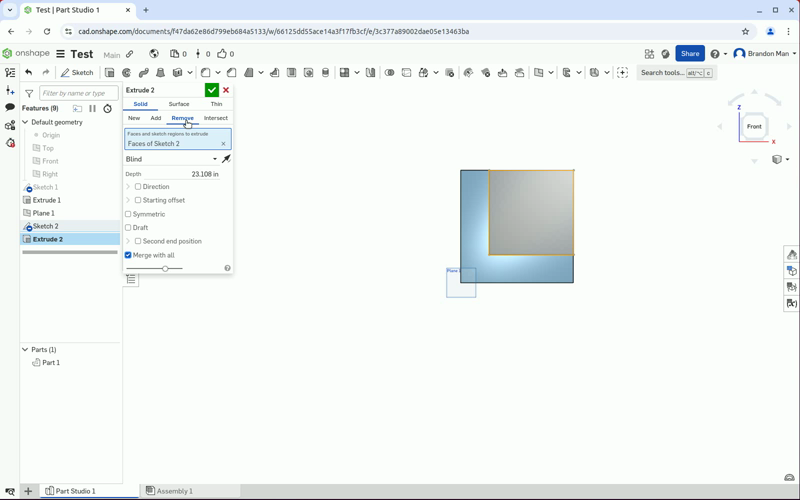
key(enter)
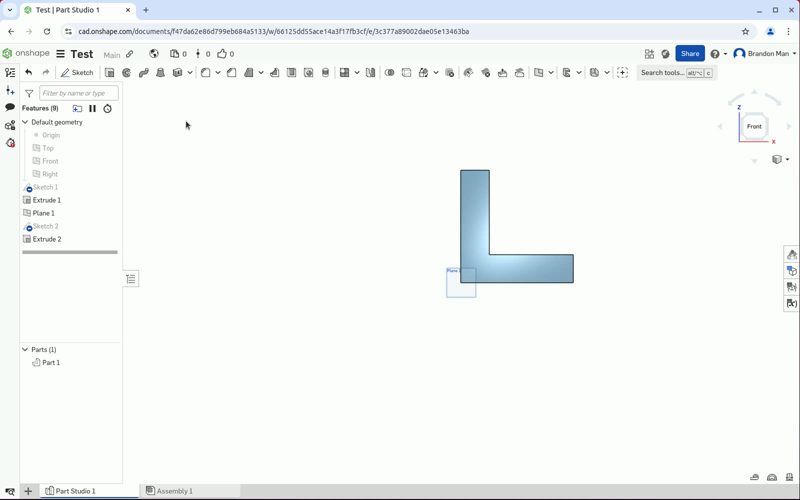
key(shift+h)
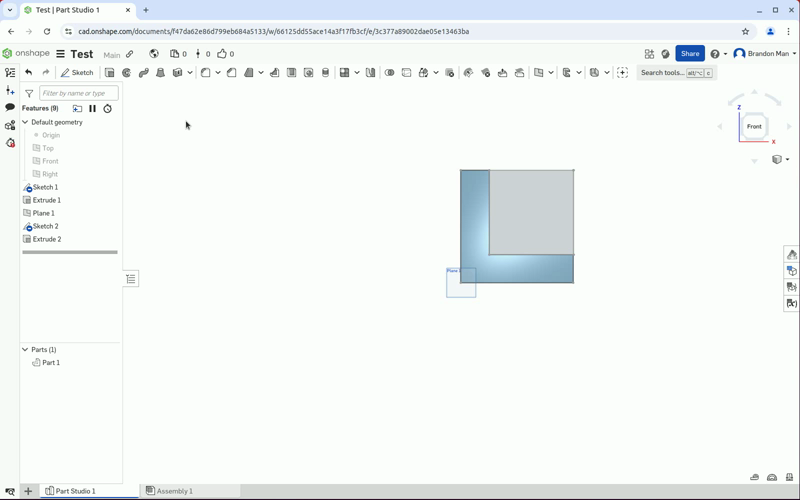
key(shift+h)
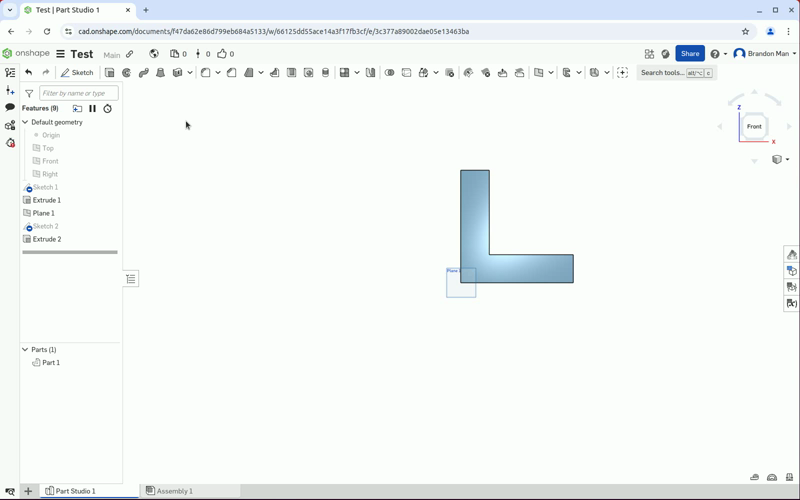
mouse_move(73, 189)
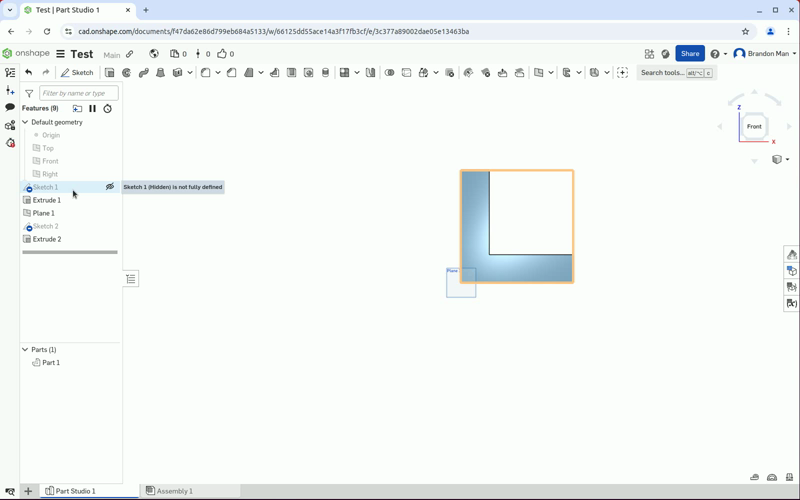
click(73, 189)
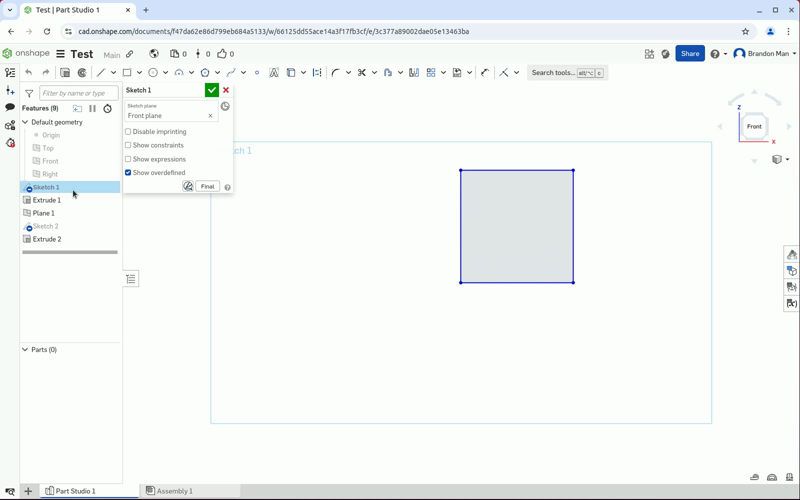
mouse_move(229, 92)
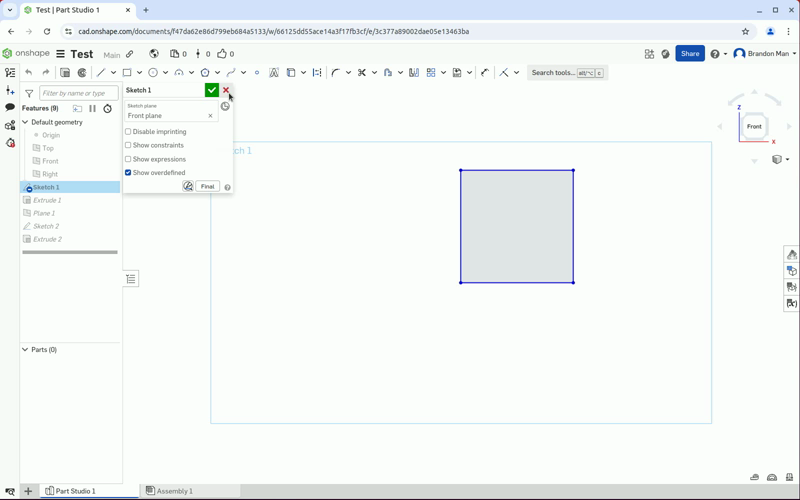
click(229, 92)
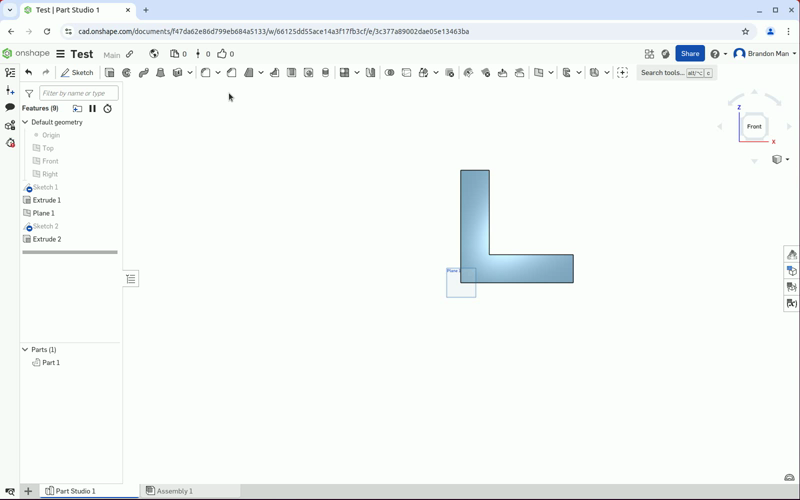
mouse_move(73, 352)
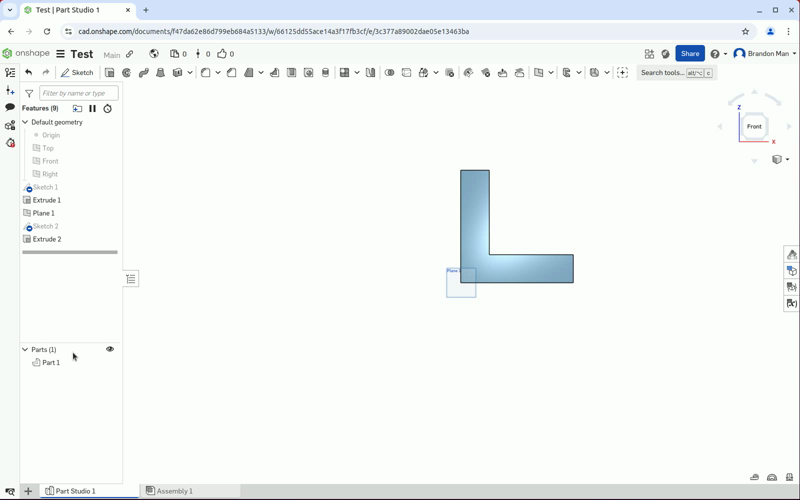
key(y)
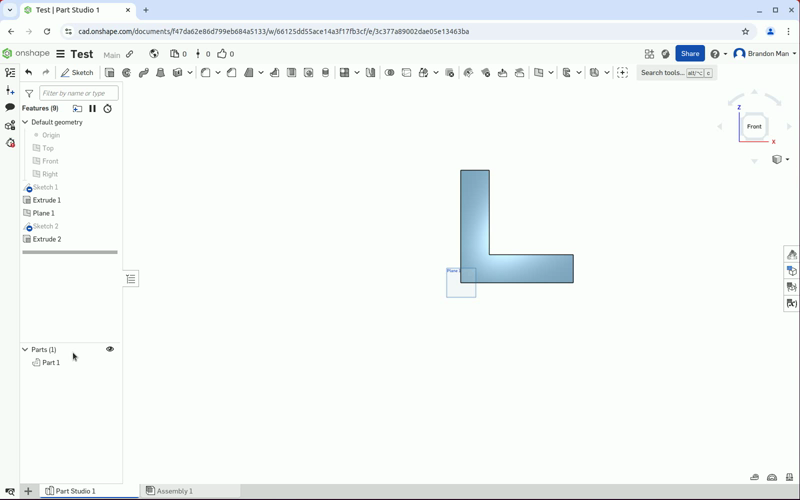
key(shift+p)
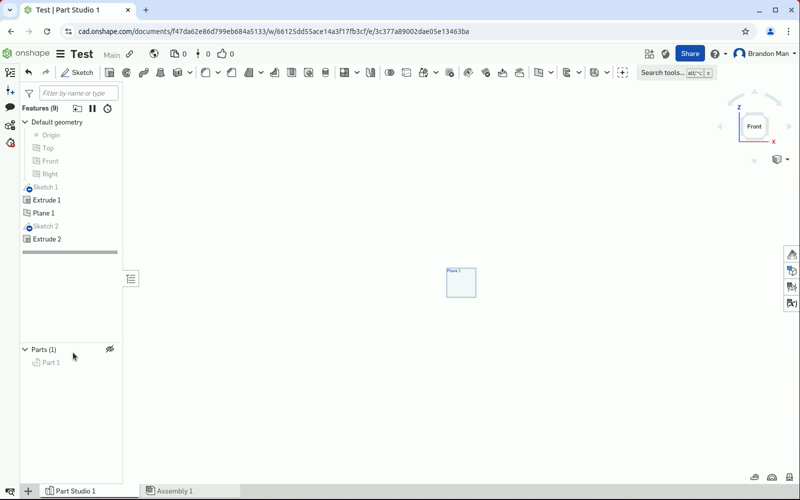
key(space)
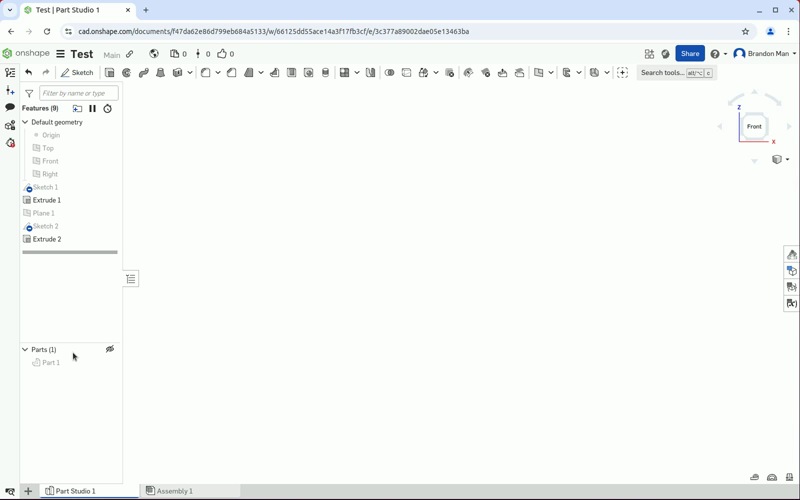
key_down(shift)
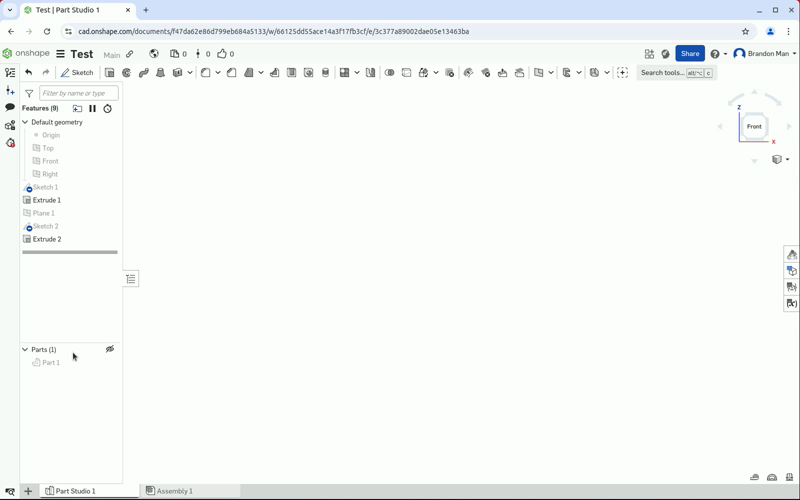
key(down)
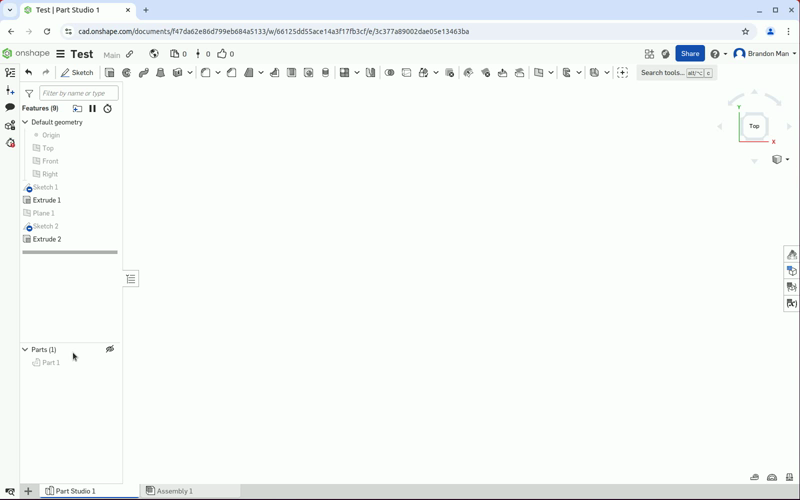
key_up(shift)
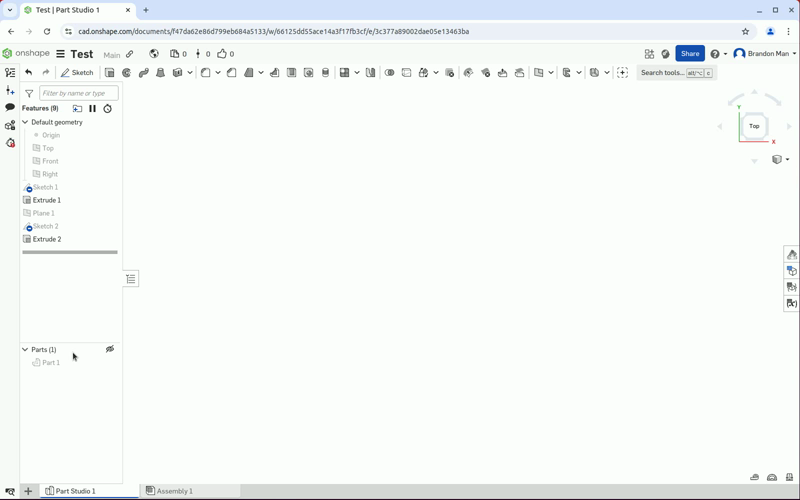
mouse_move(73, 352)
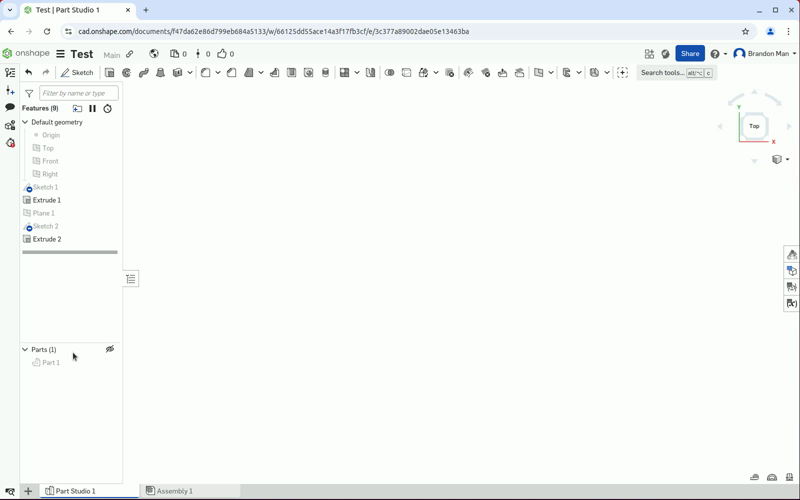
key(shift+y)
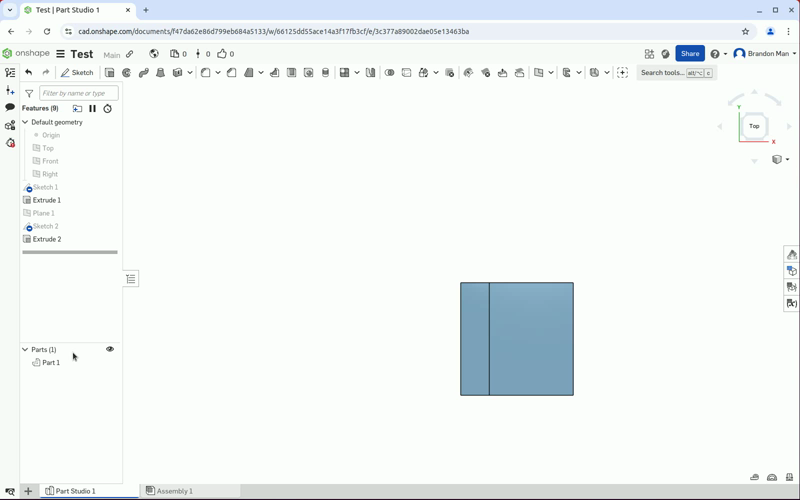
mouse_move(541, 75)
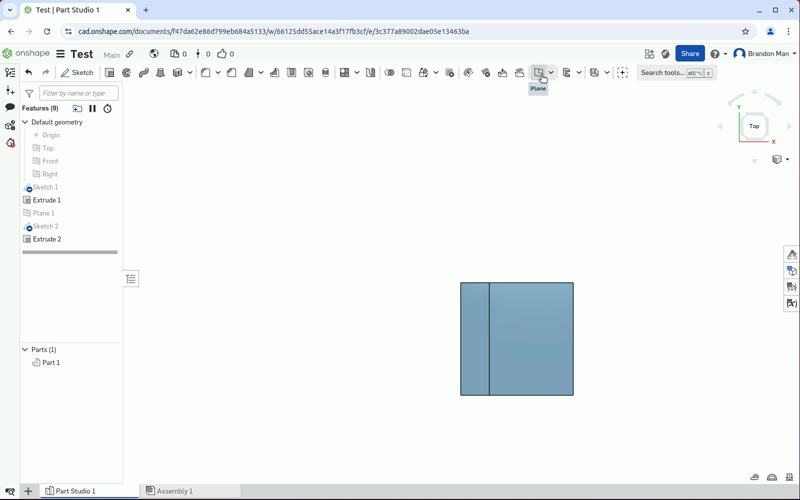
click(541, 75)
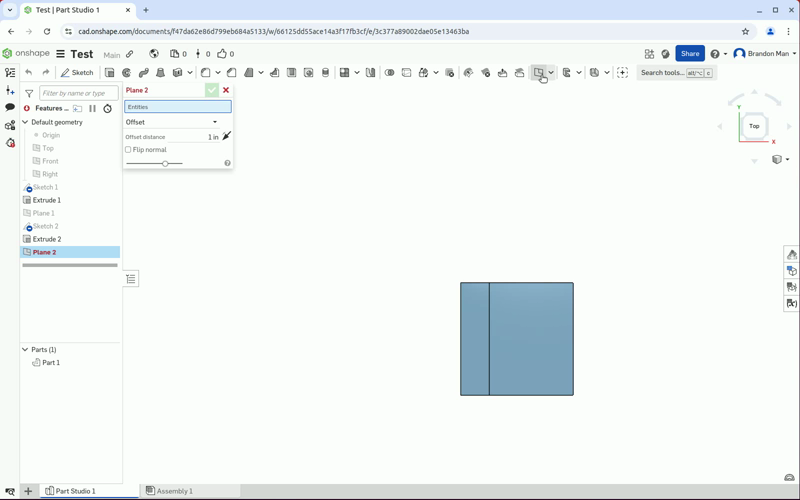
mouse_move(73, 150)
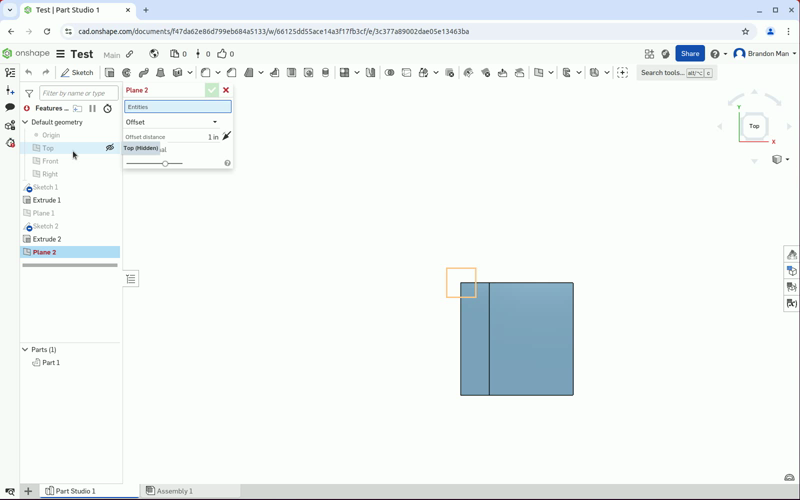
click(73, 150)
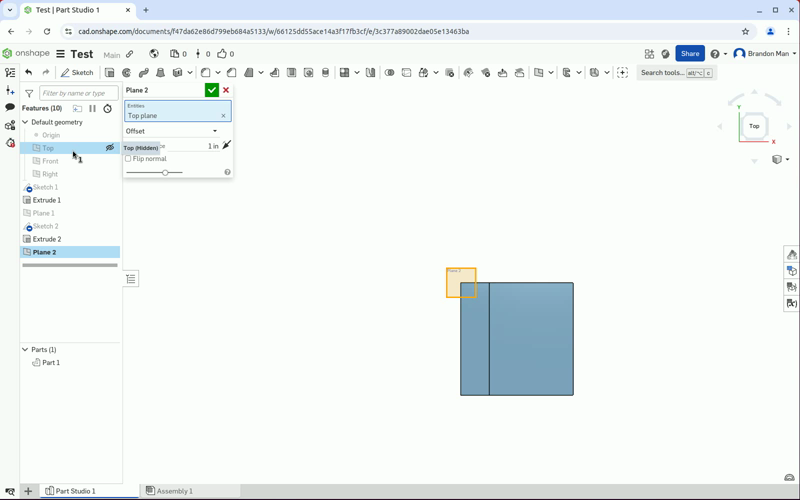
key(tab, 2)
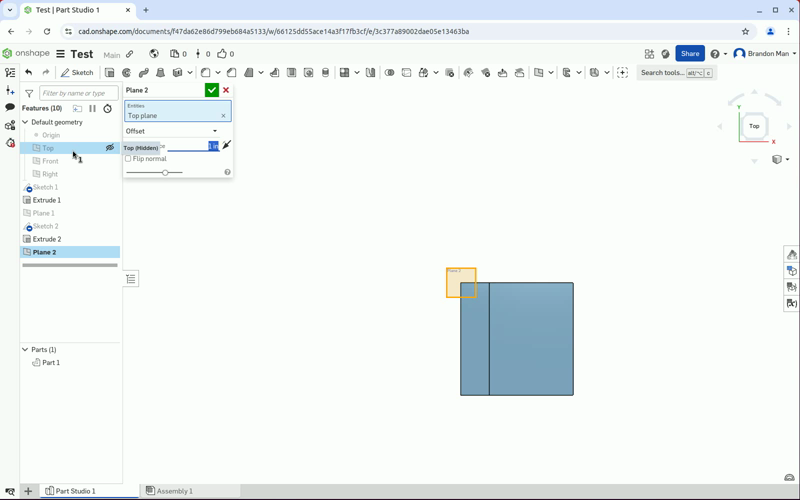
text(5.792)
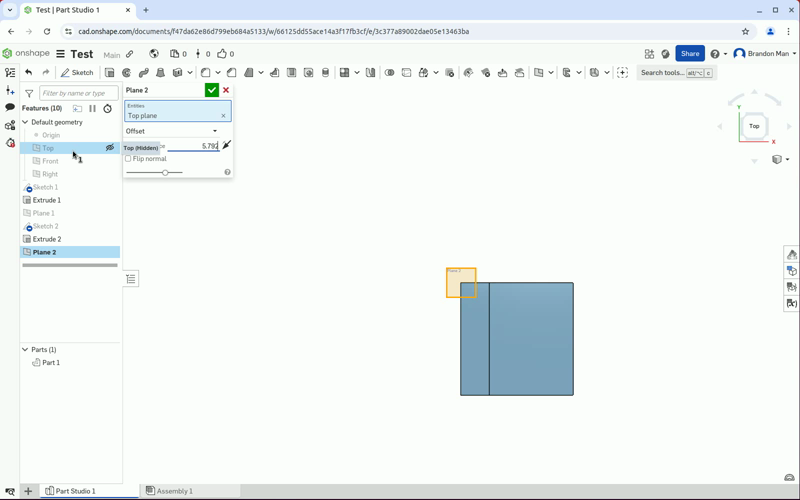
key(enter, 2)
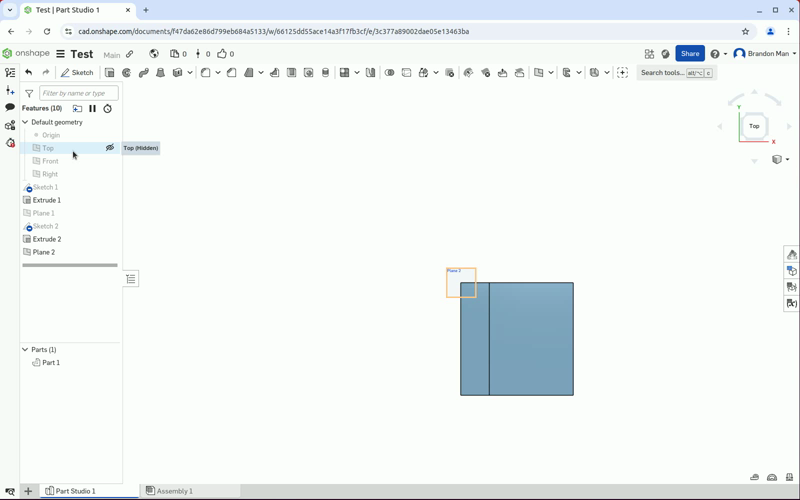
key(shift+s)
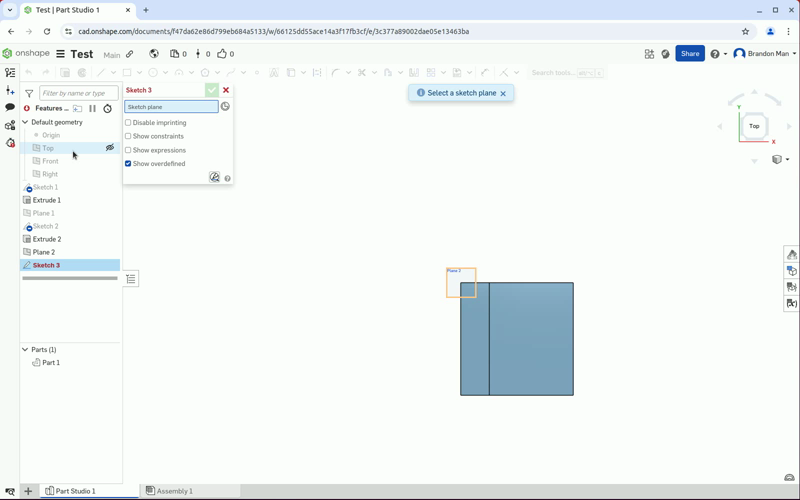
mouse_move(73, 254)
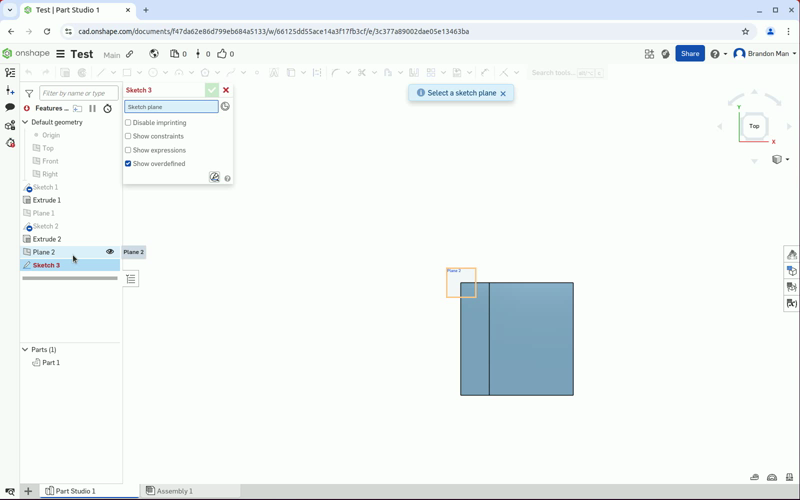
click(73, 254)
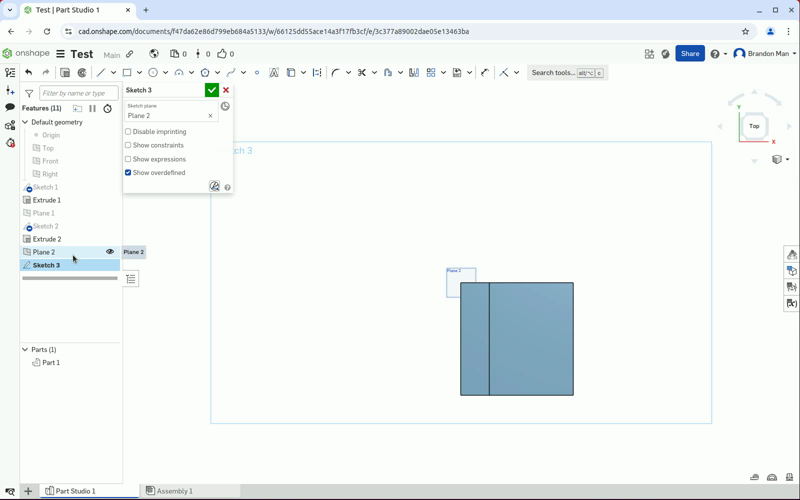
mouse_move(73, 352)
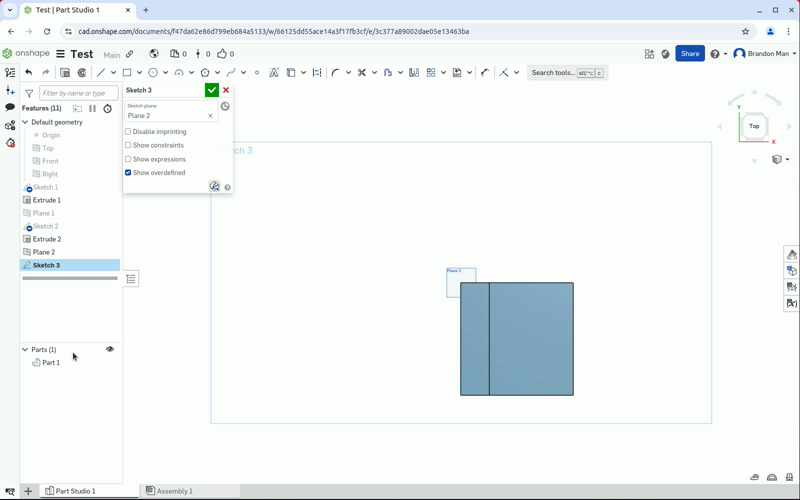
key(y)
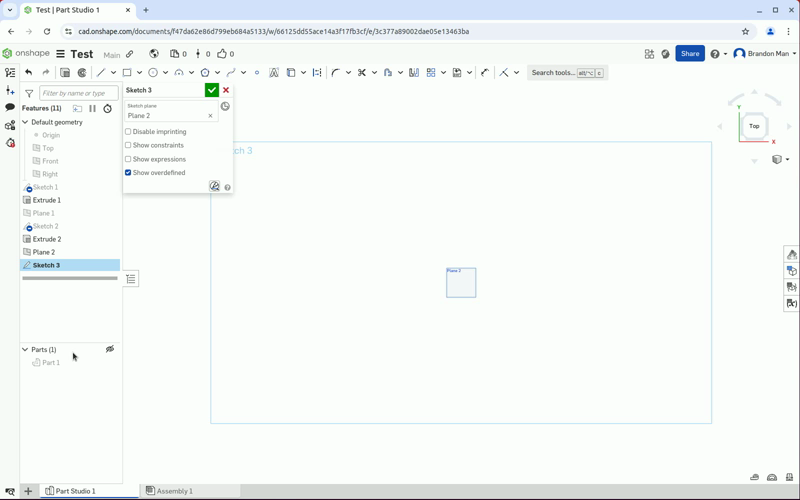
key(a)
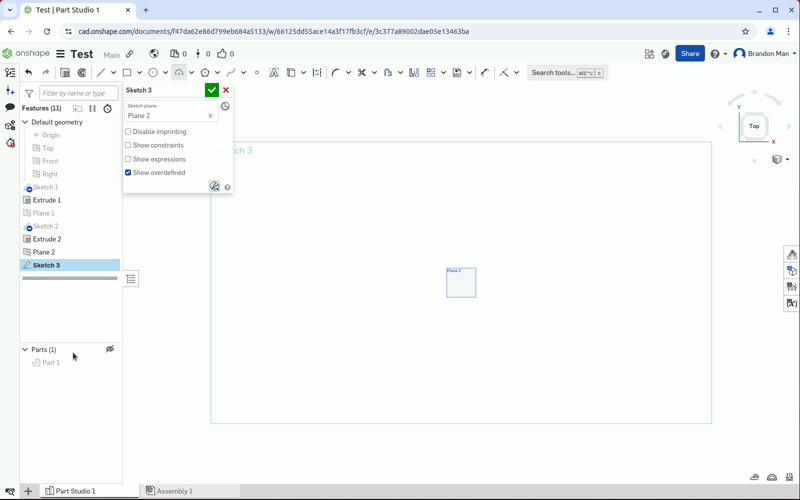
key_down(shift)
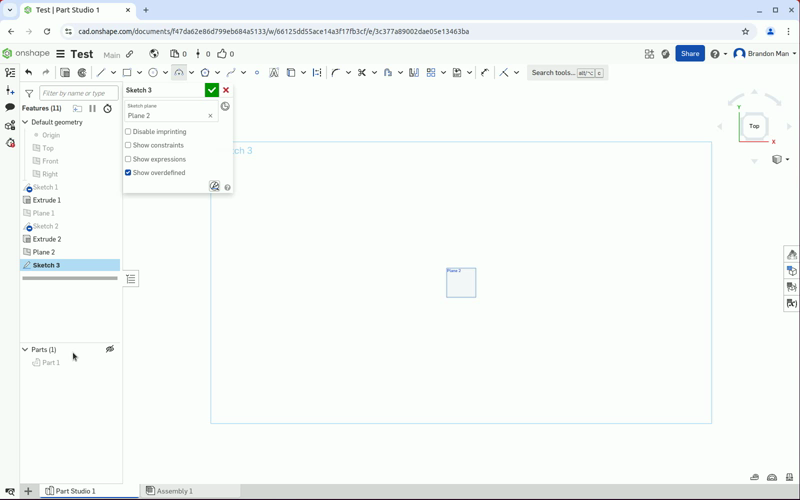
mouse_move(573, 367)
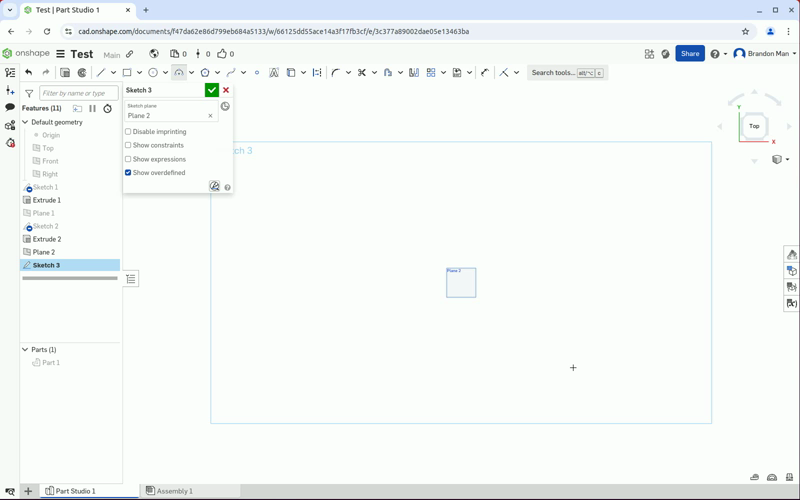
click(573, 367)
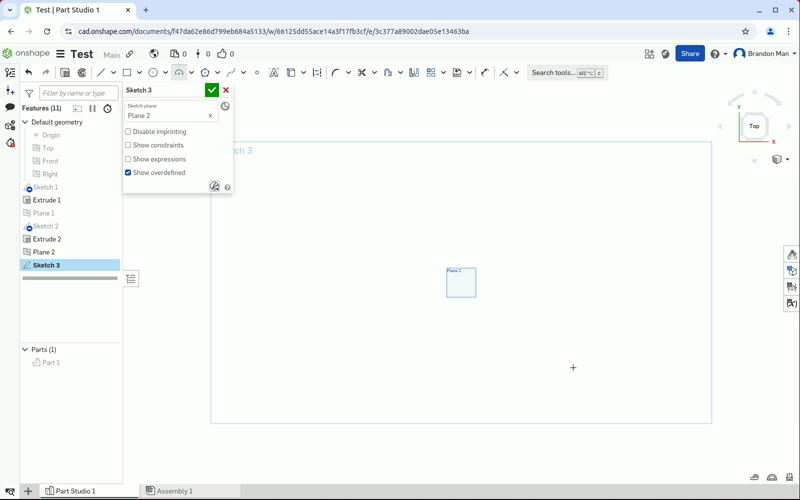
key_up(shift)
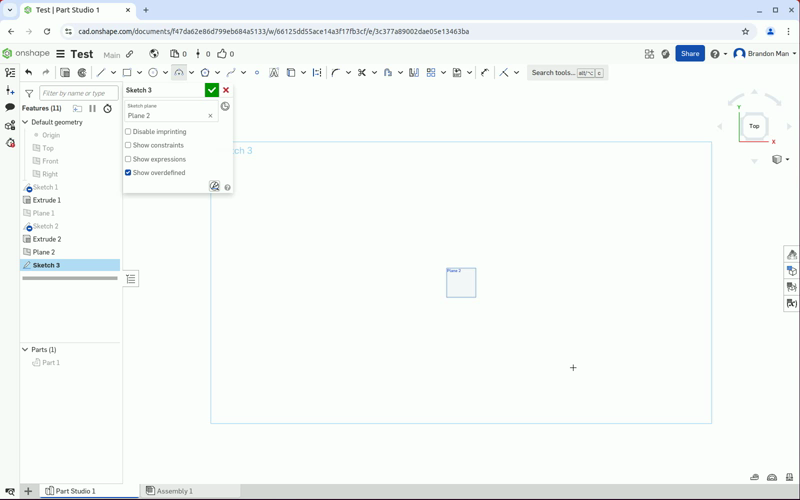
key_down(shift)
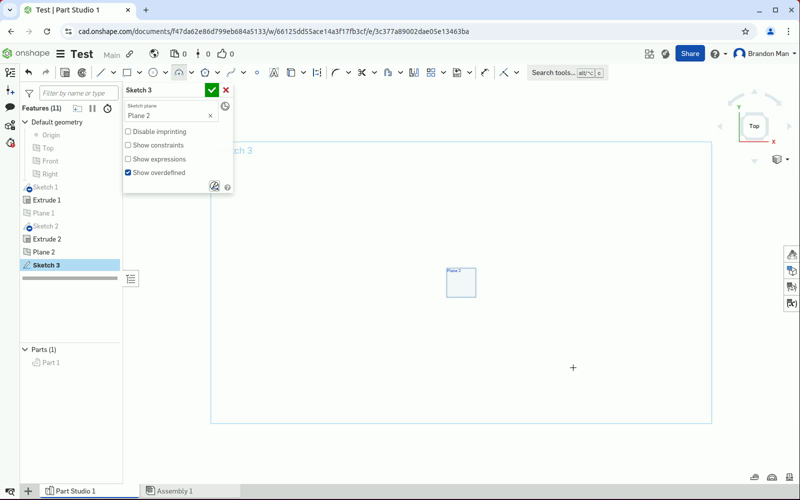
mouse_move(573, 310)
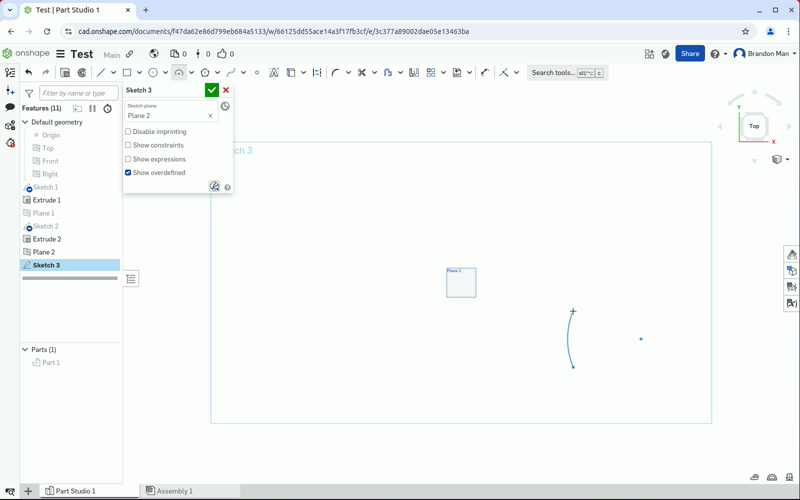
click(573, 310)
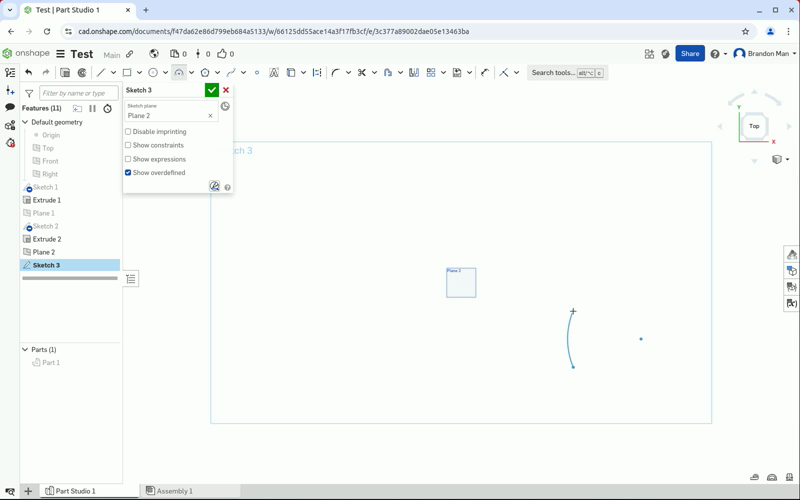
mouse_move(589, 338)
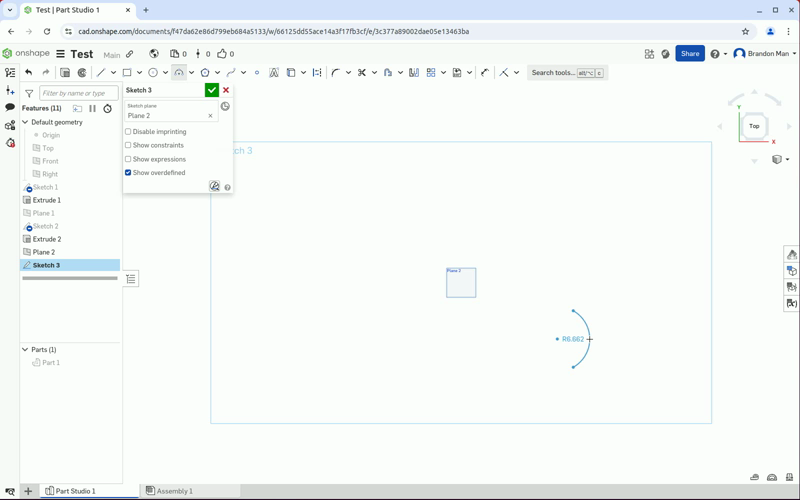
click(589, 338)
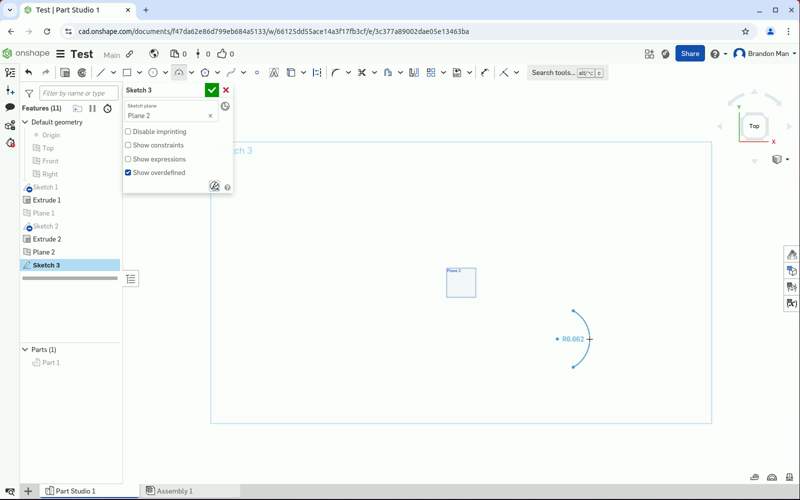
key_up(shift)
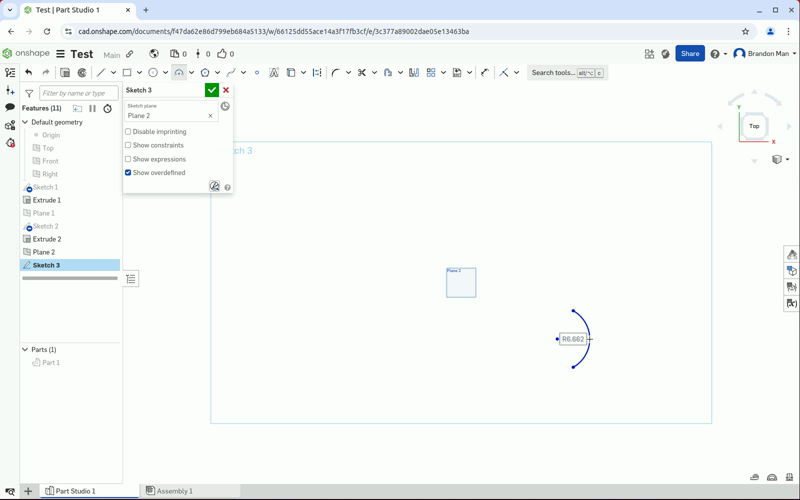
key(esc)
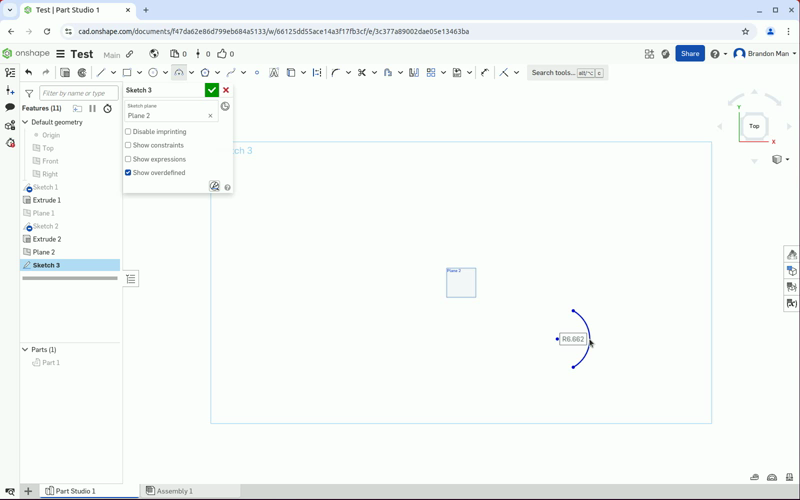
key(l)
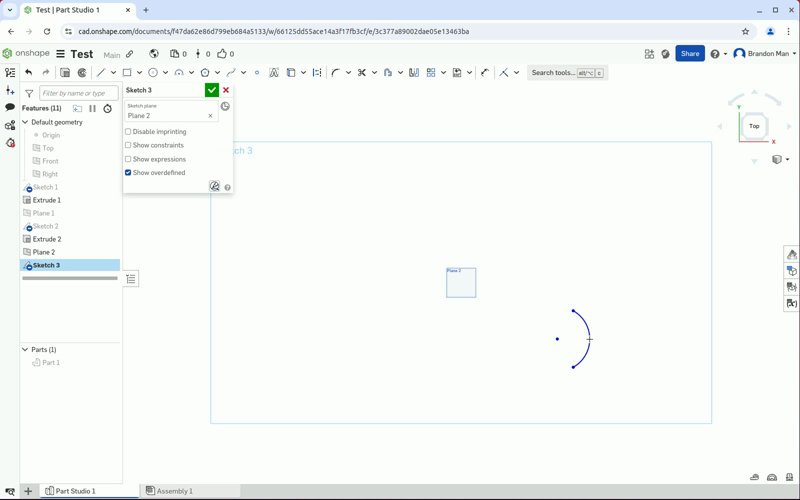
mouse_move(573, 310)
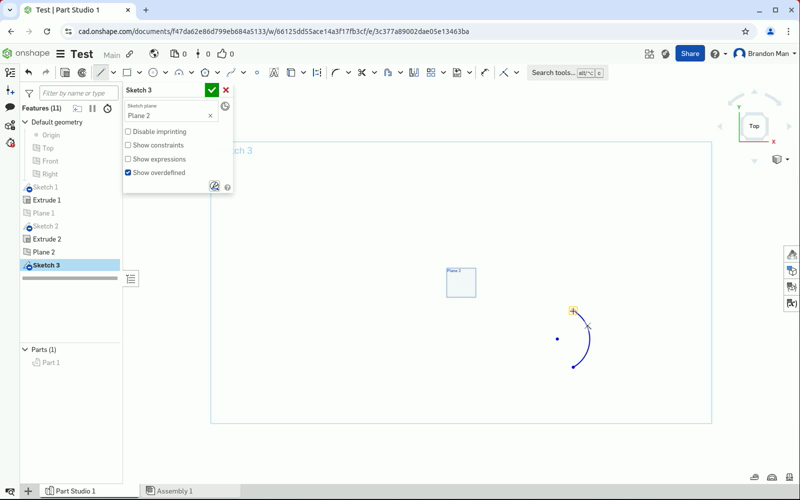
click(573, 310)
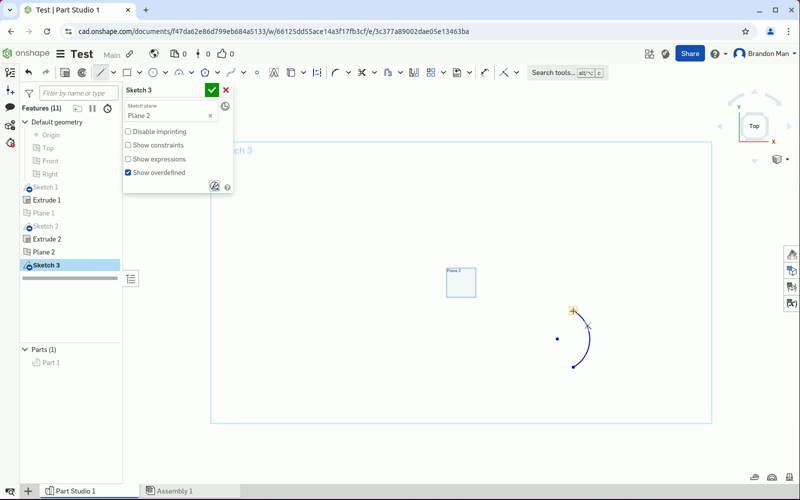
mouse_move(589, 310)
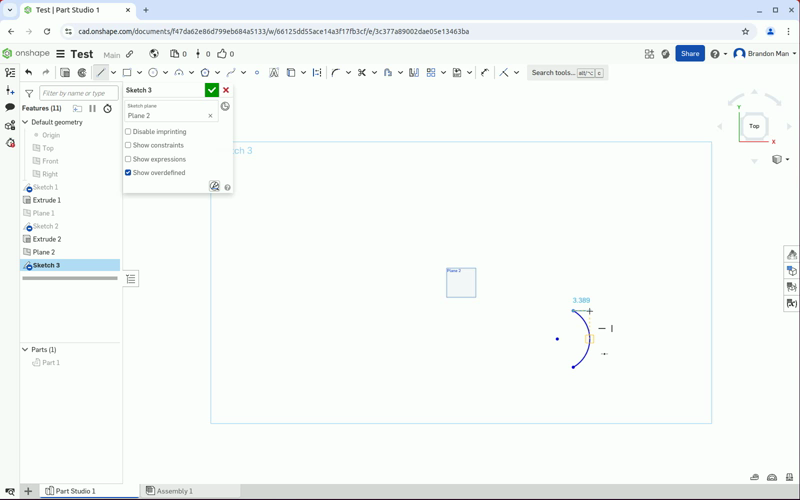
key_down(shift)
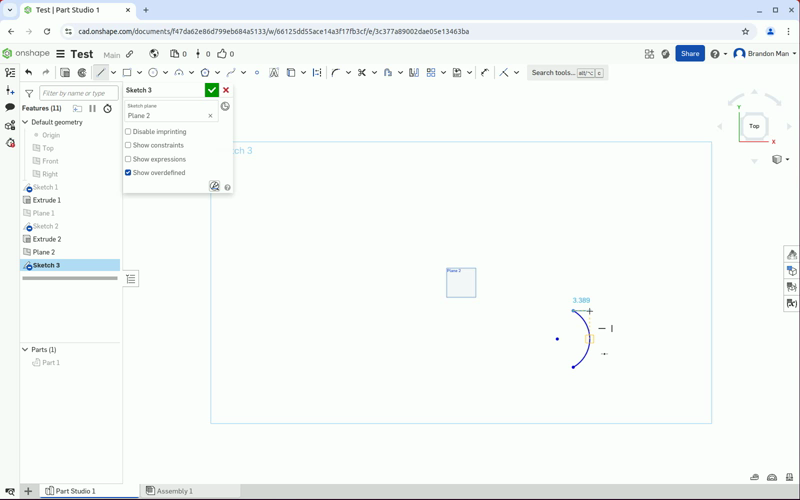
mouse_move(573, 367)
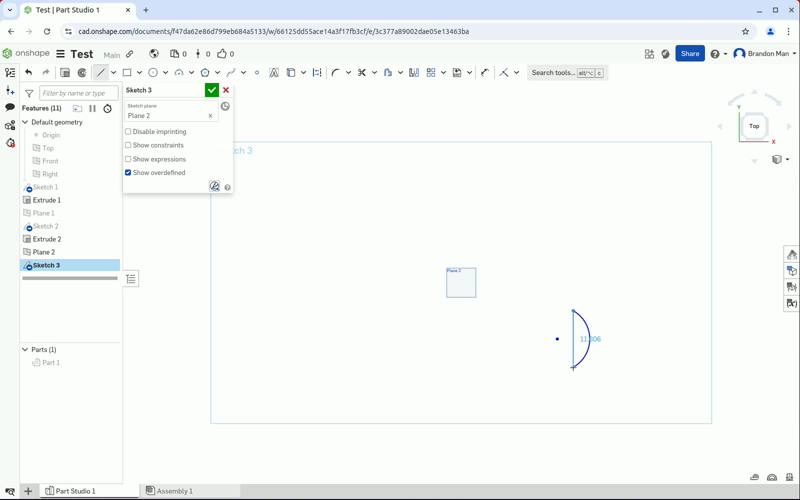
key_up(shift)
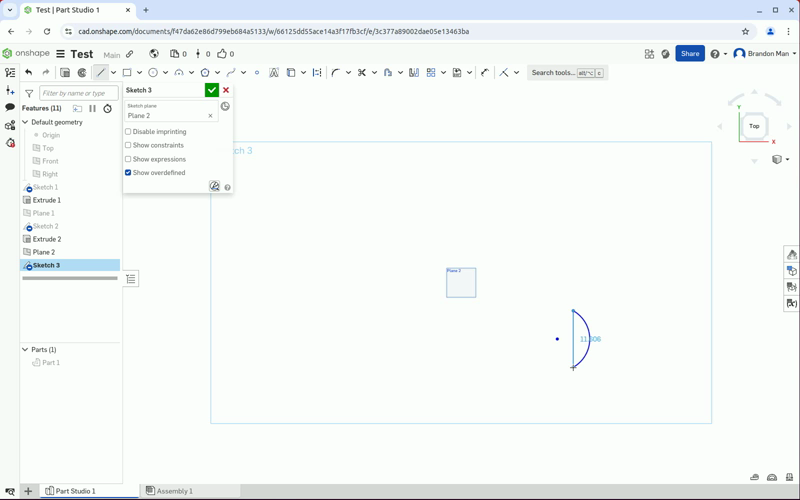
click(573, 367)
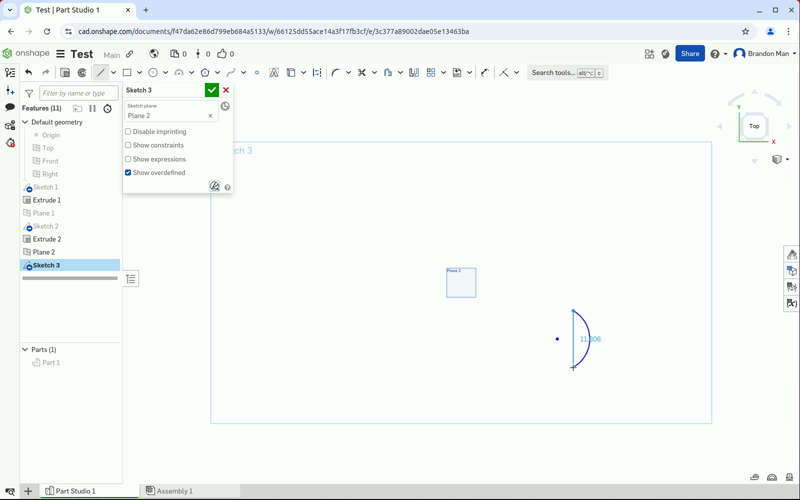
key(esc)
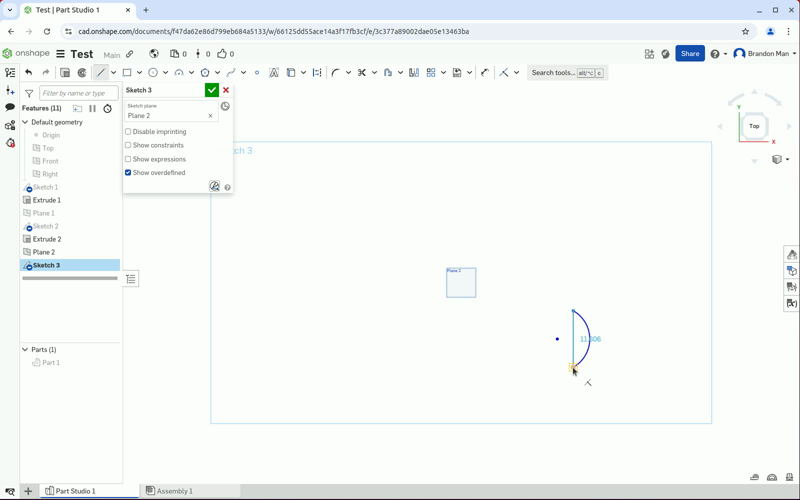
mouse_move(576, 342)
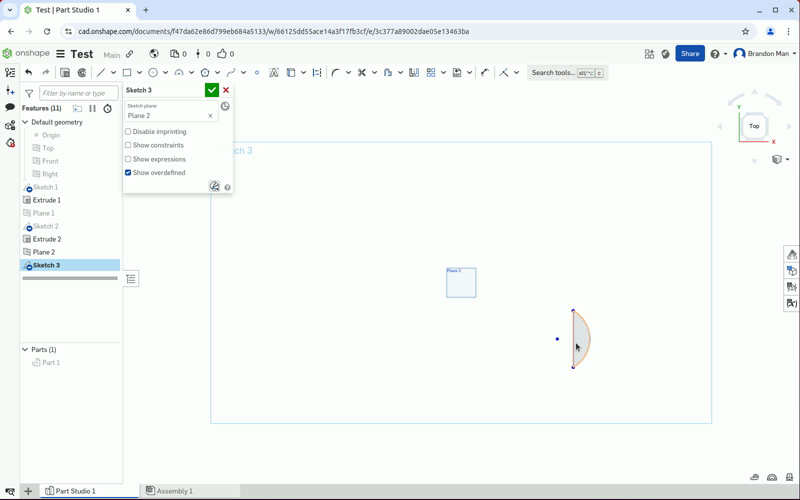
scroll(6)
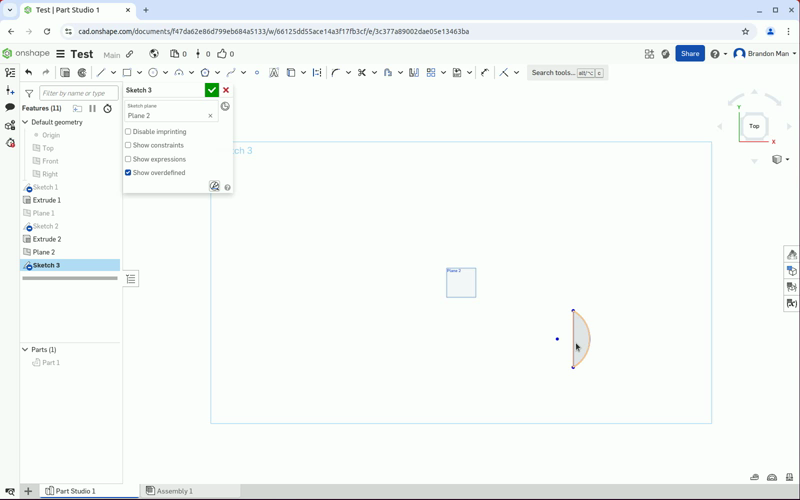
scroll(6)
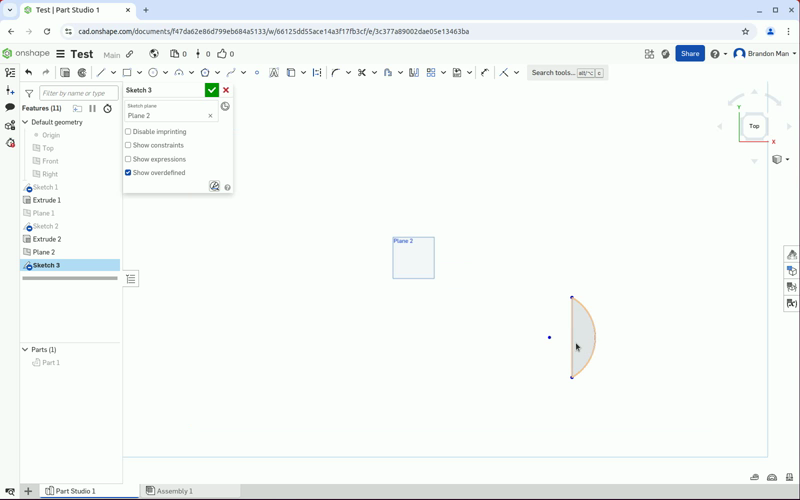
scroll(6)
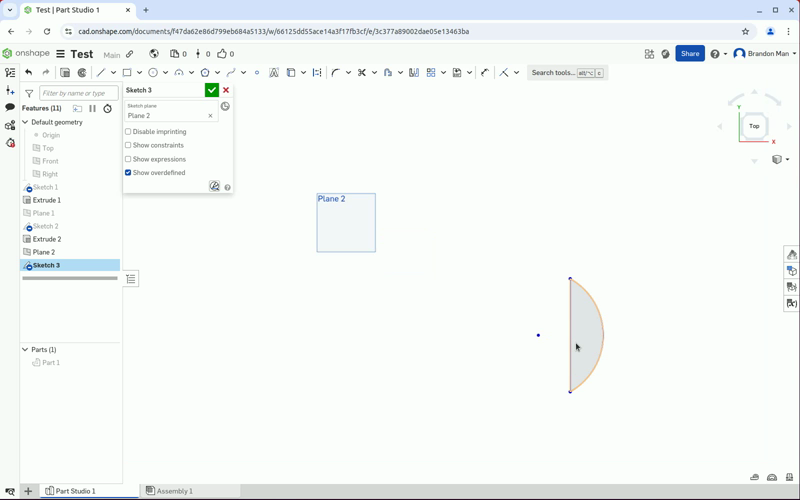
scroll(6)
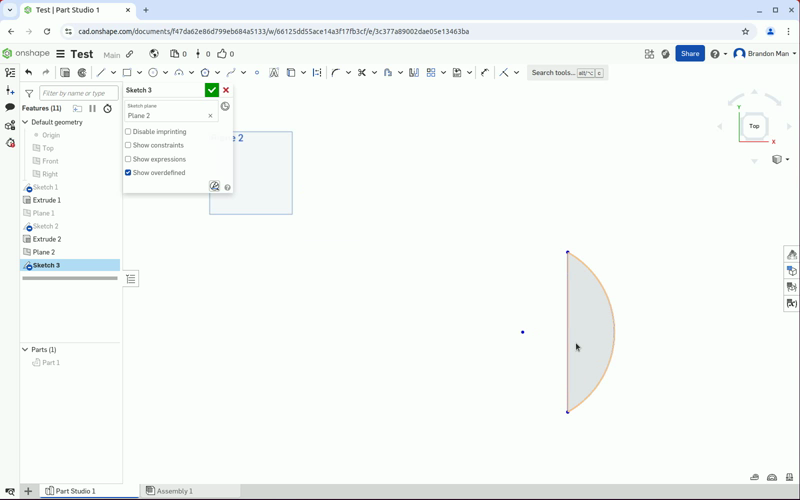
scroll(6)
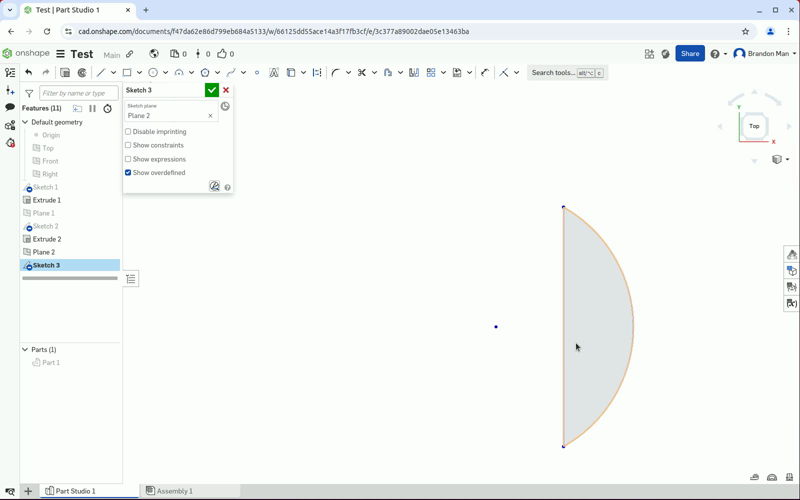
scroll(6)
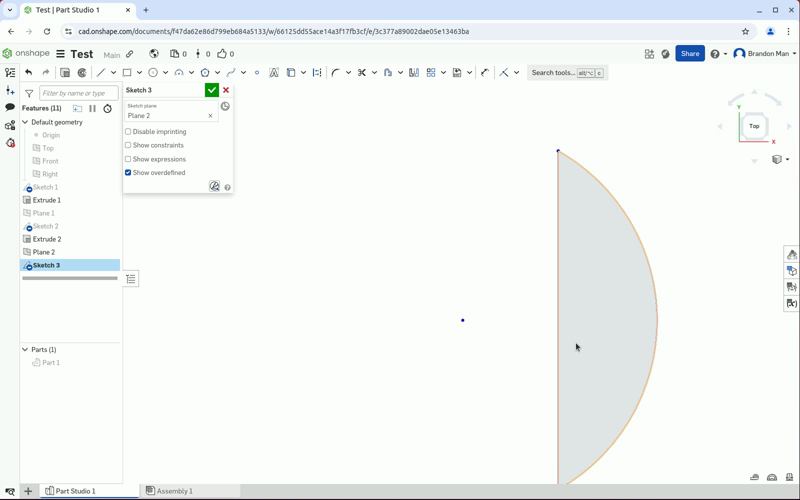
scroll(6)
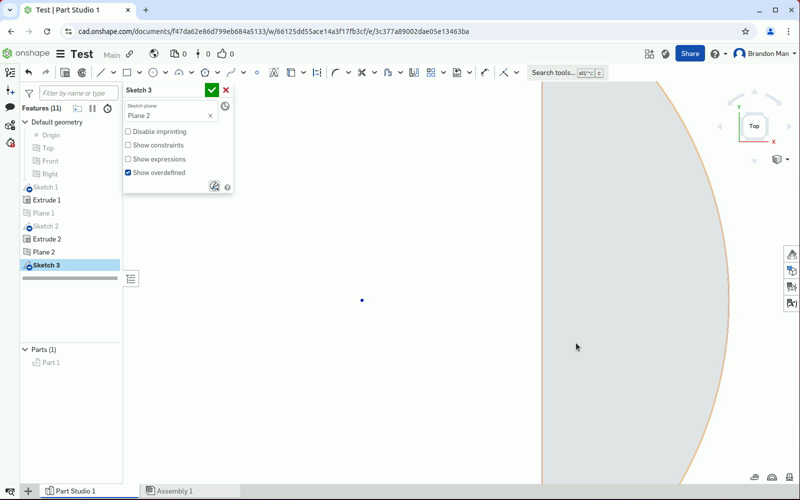
click(576, 342)
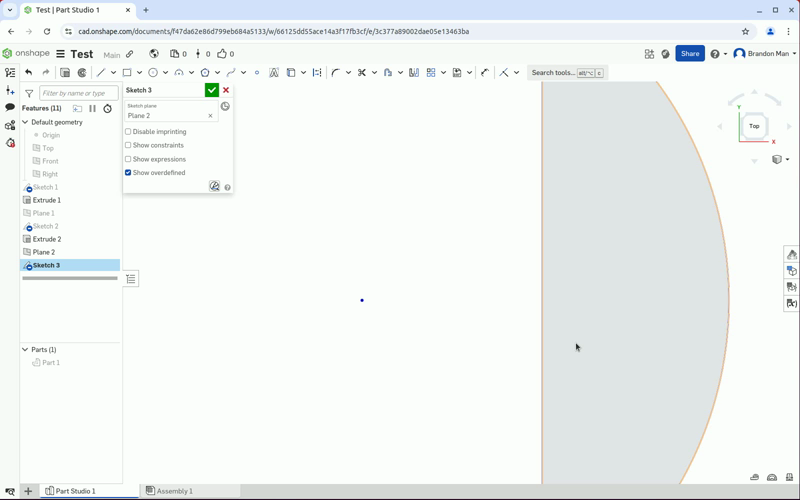
scroll(-6)
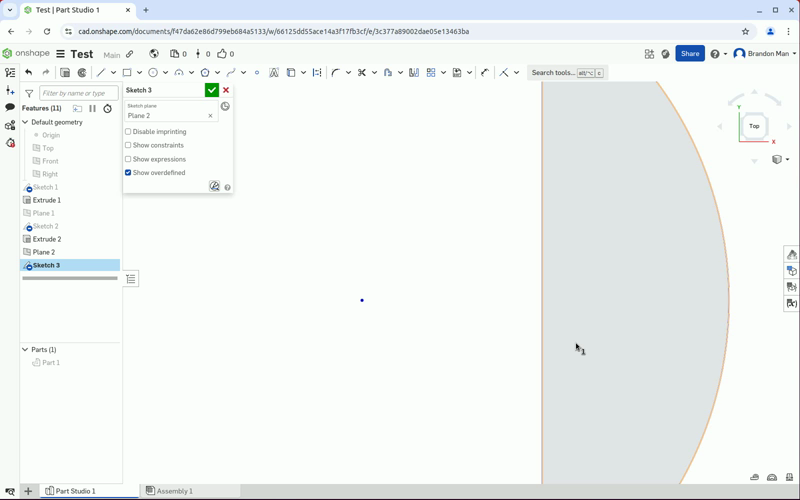
scroll(-6)
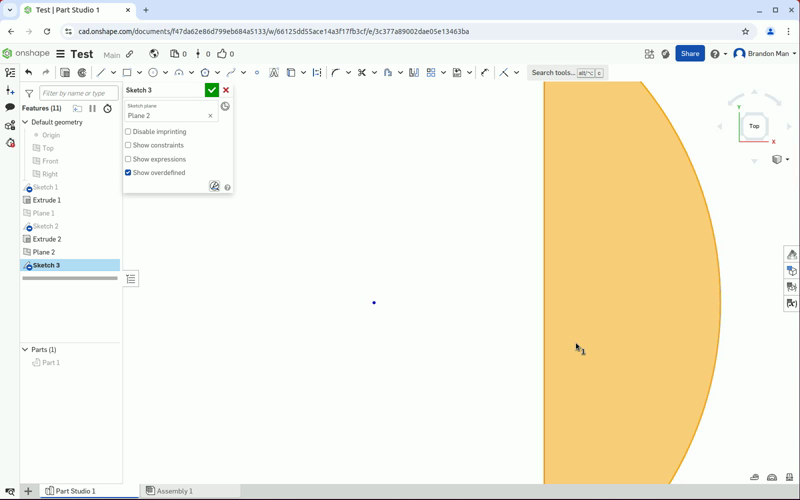
scroll(-6)
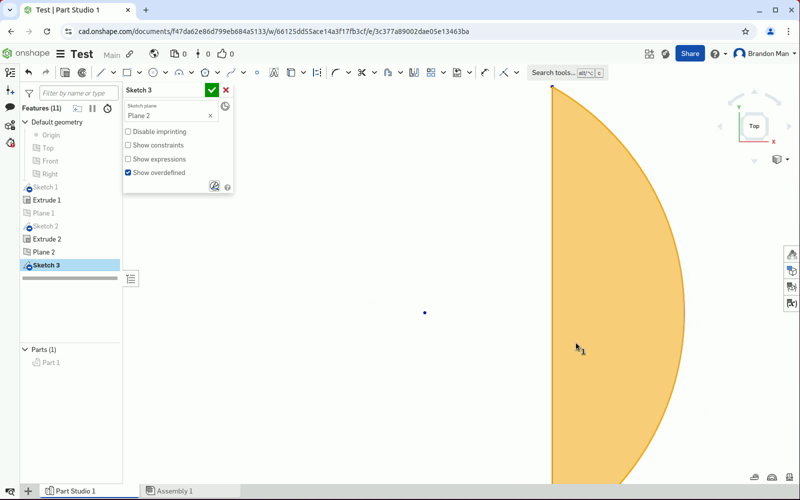
scroll(-6)
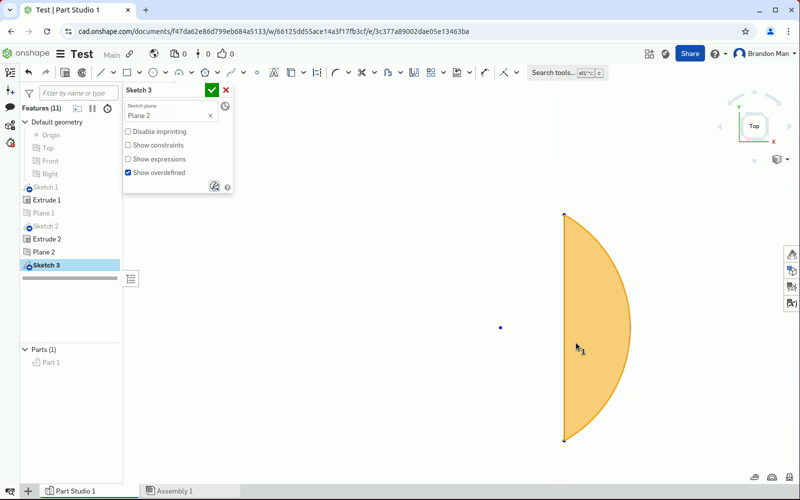
scroll(-6)
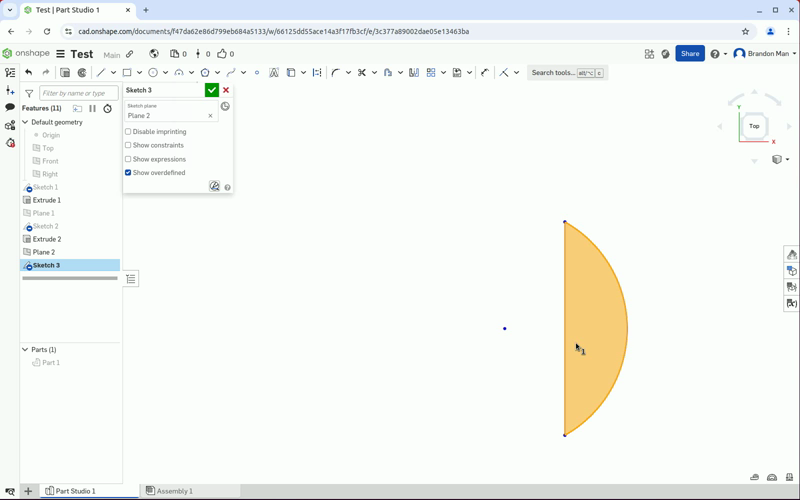
scroll(-6)
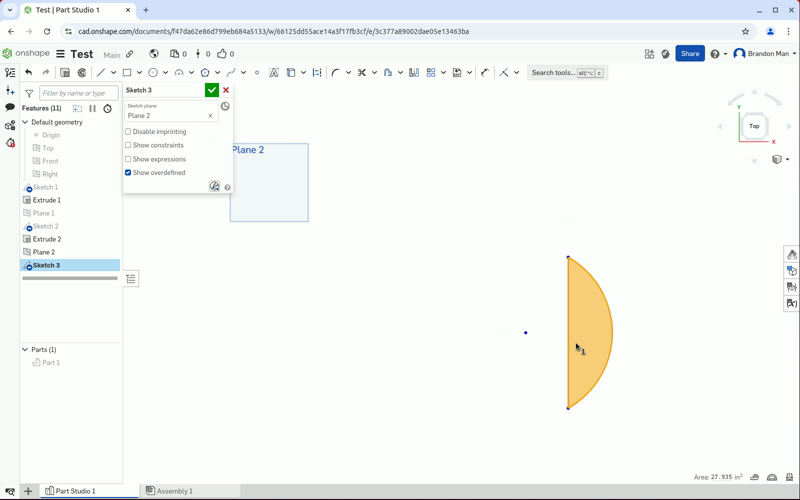
scroll(-6)
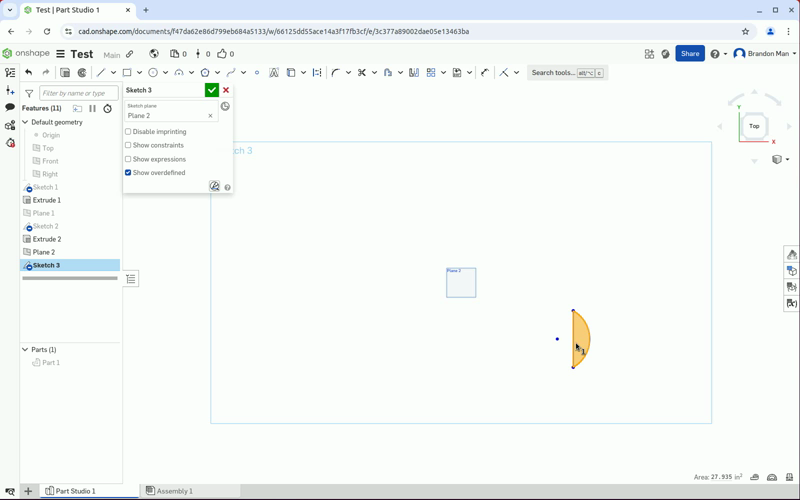
mouse_move(73, 352)
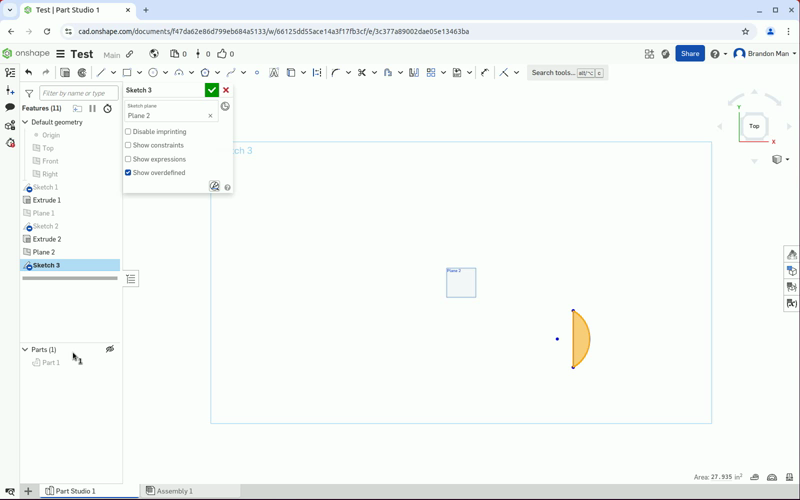
key(shift+y)
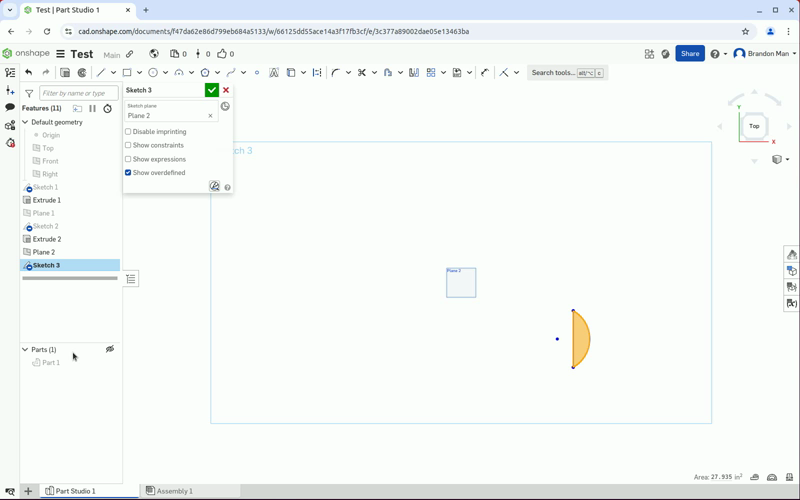
key(shift+e)
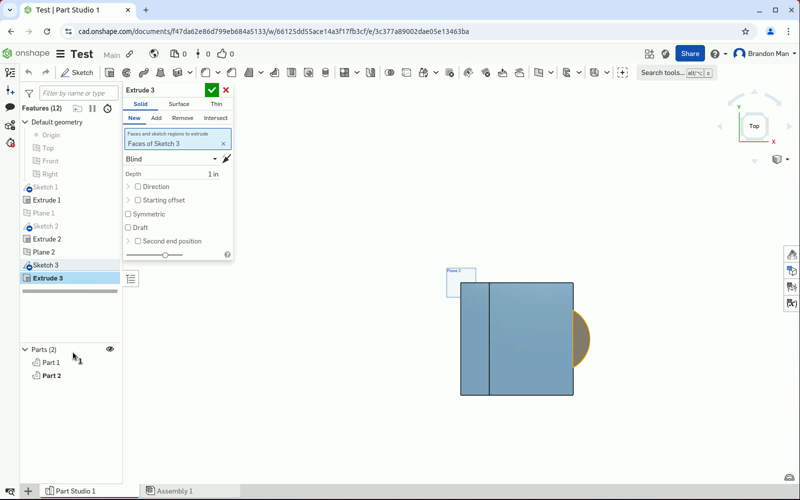
mouse_move(143, 106)
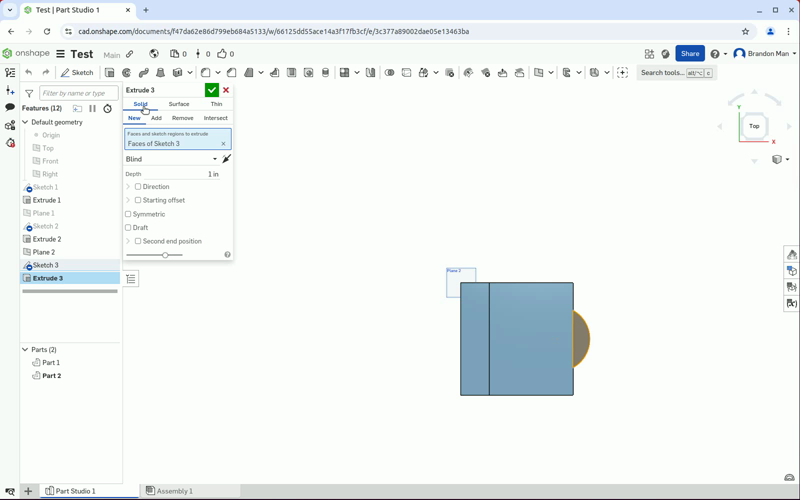
click(143, 106)
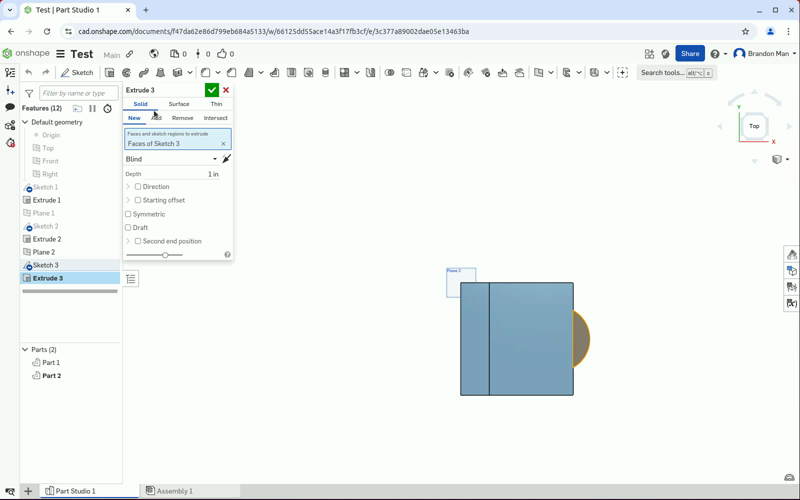
mouse_move(186, 120)
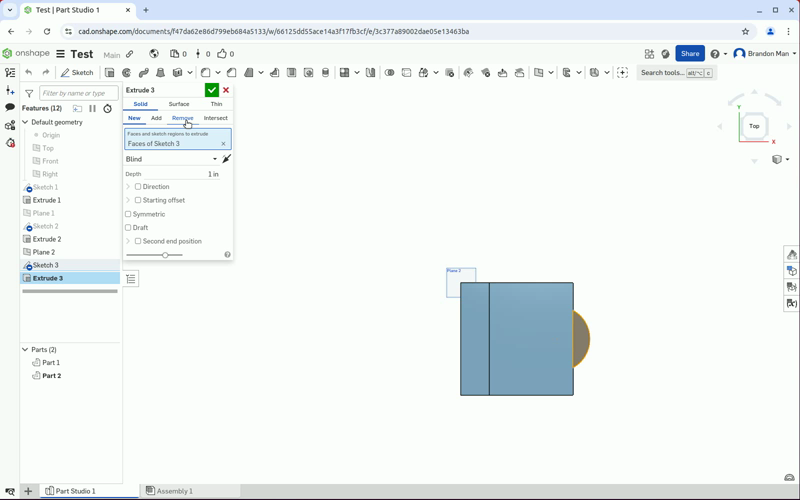
click(186, 120)
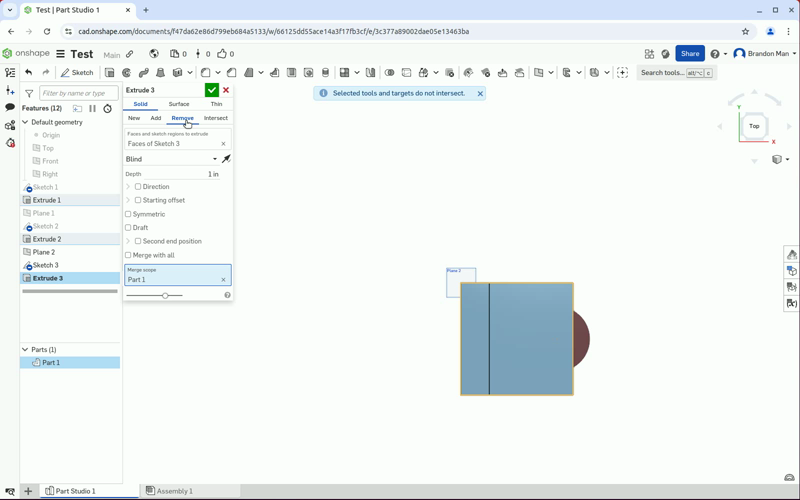
key(tab, 4)
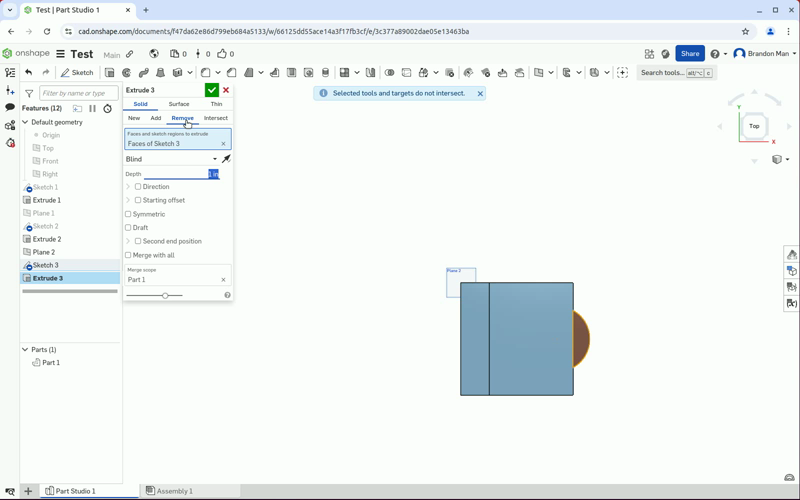
text(11.554)
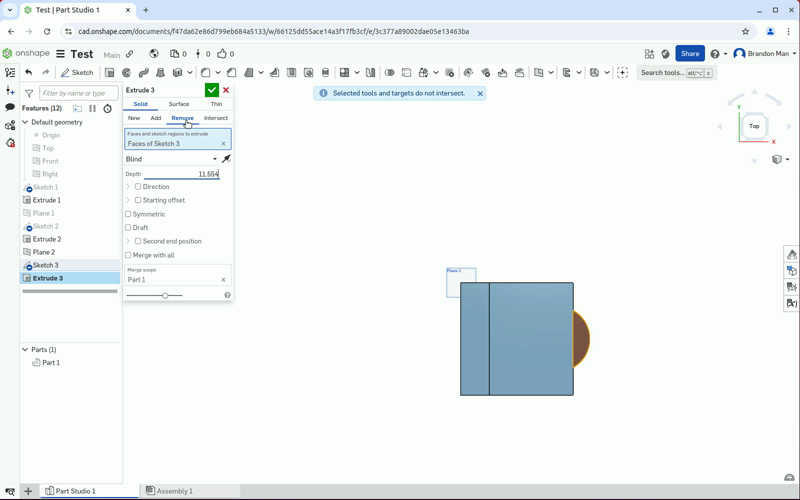
key(tab, 6)
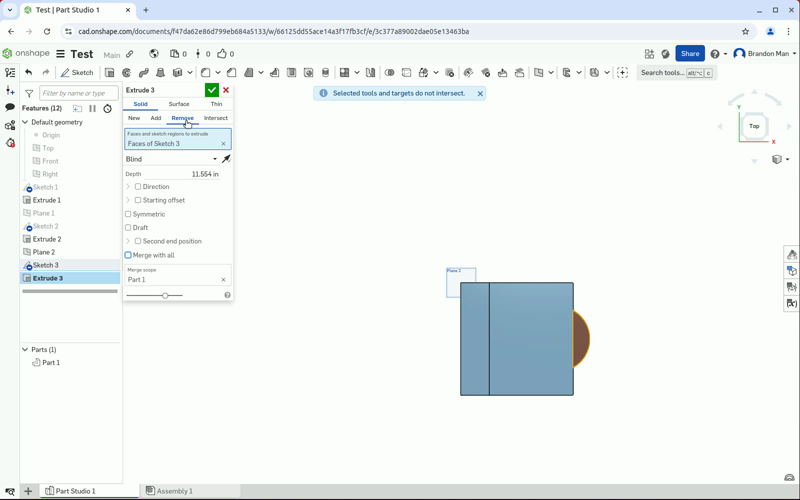
key(space)
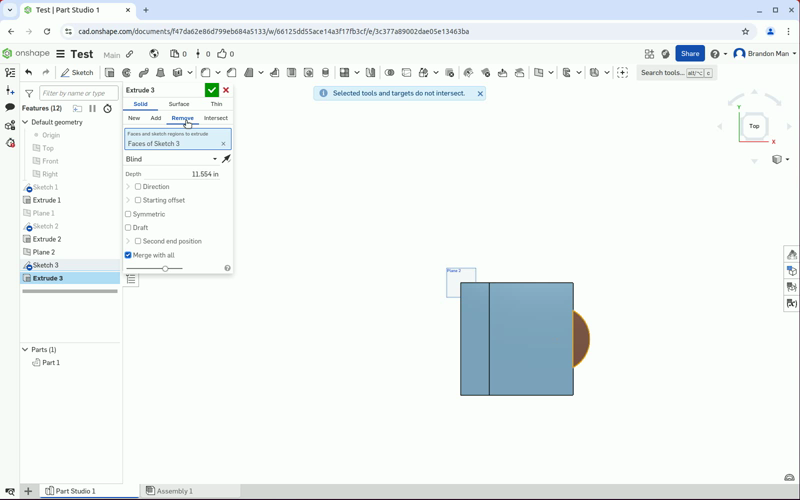
key(enter)
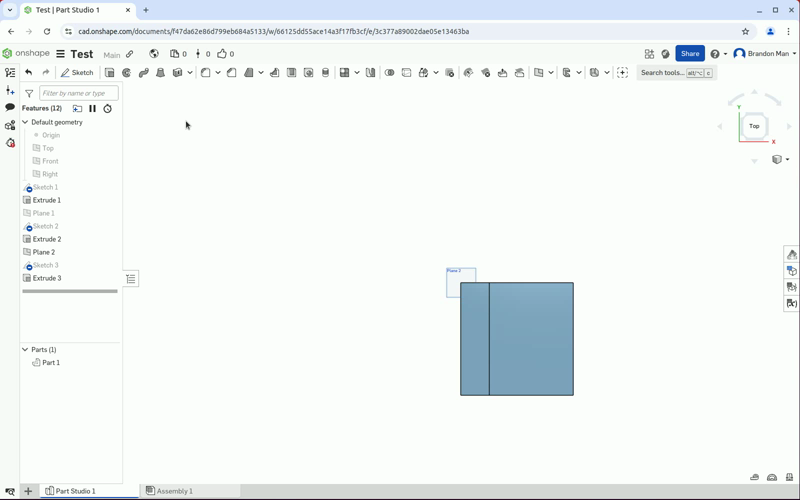
key(shift+h)
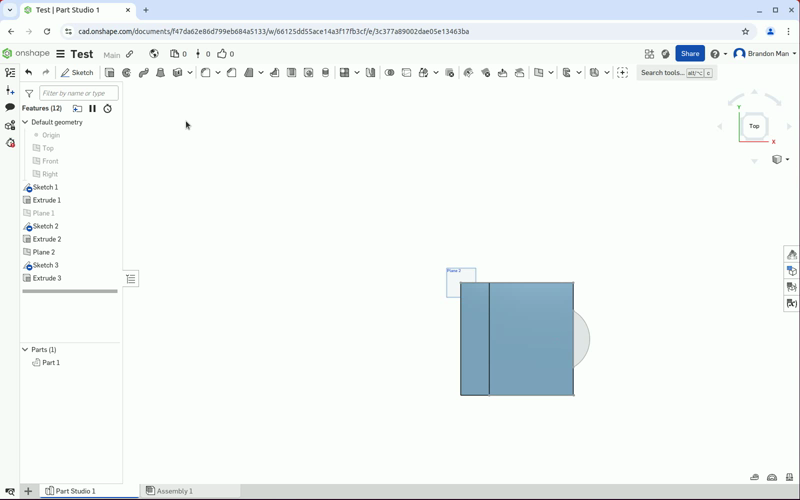
key(shift+h)
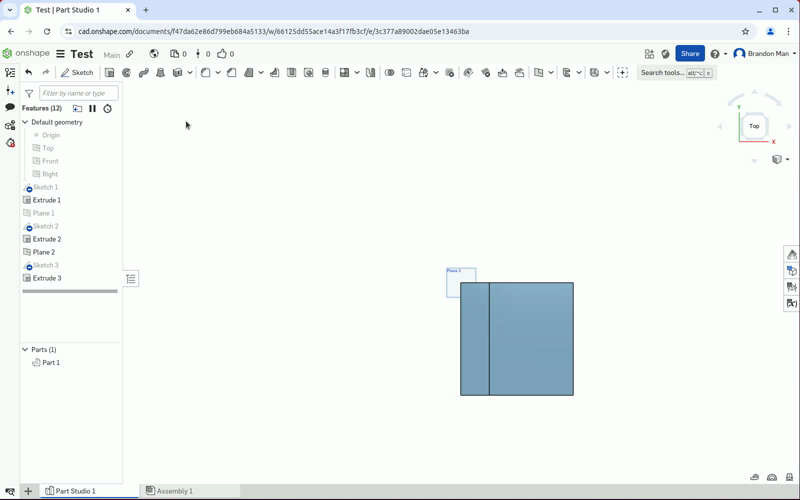
mouse_move(73, 189)
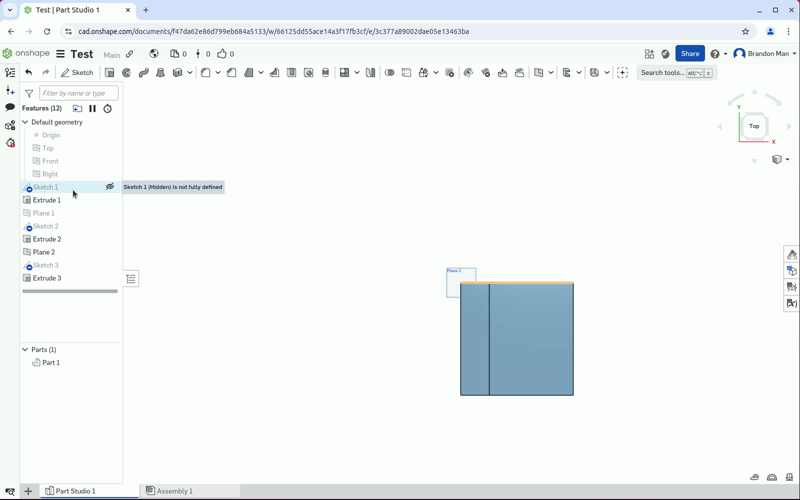
click(73, 189)
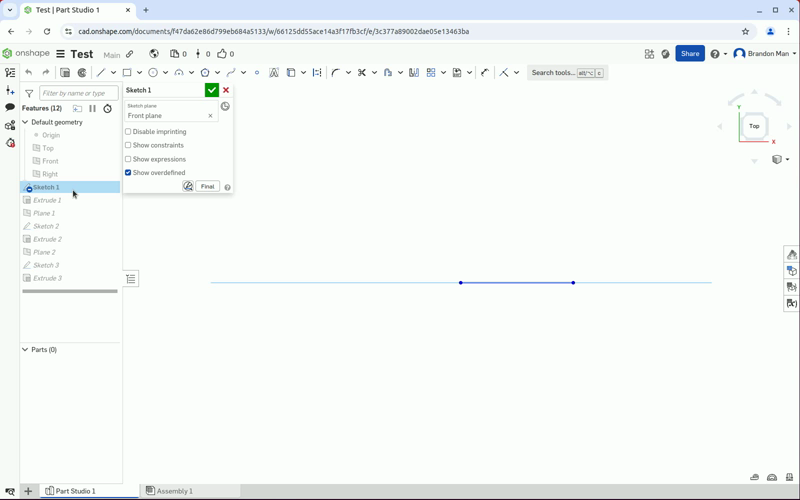
mouse_move(229, 92)
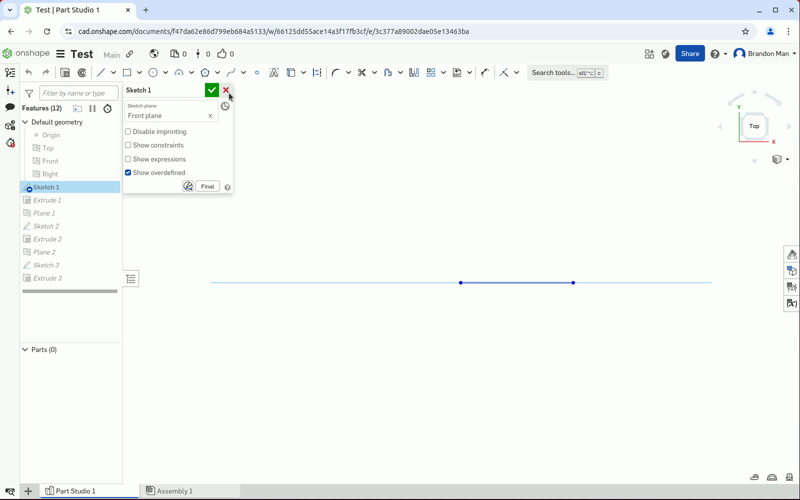
click(229, 92)
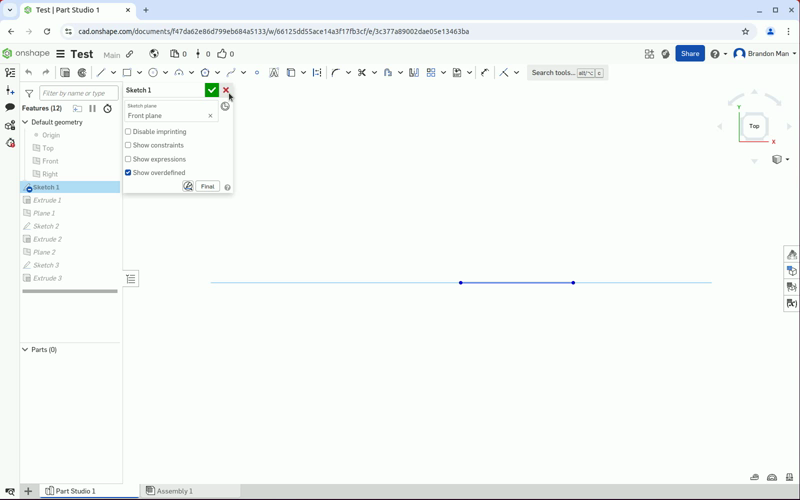
key(shift+s)
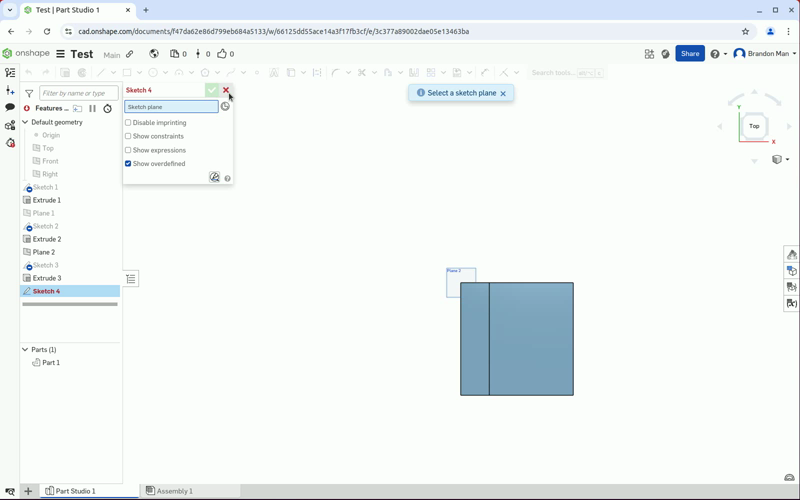
mouse_move(73, 254)
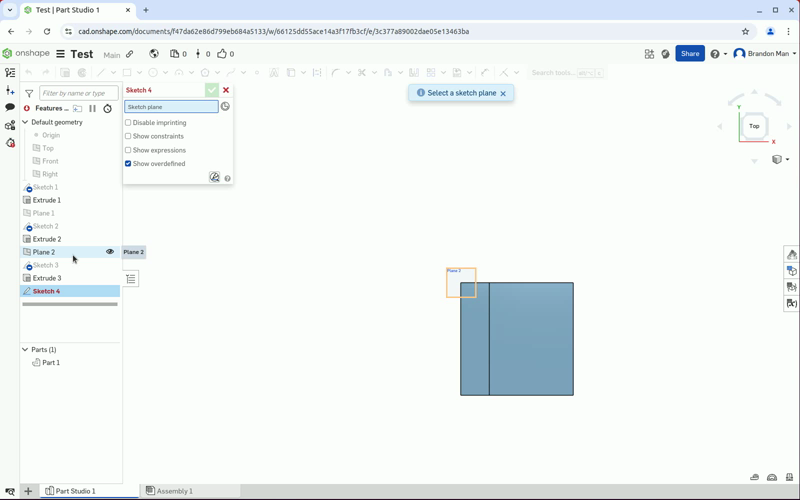
click(73, 254)
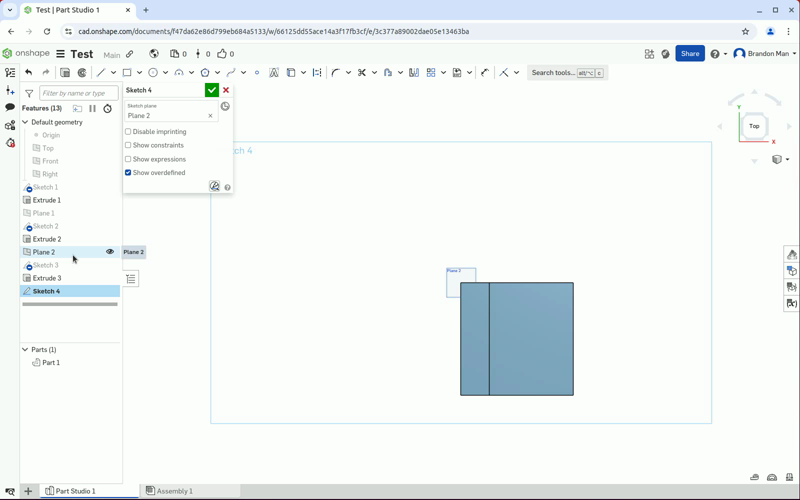
mouse_move(73, 352)
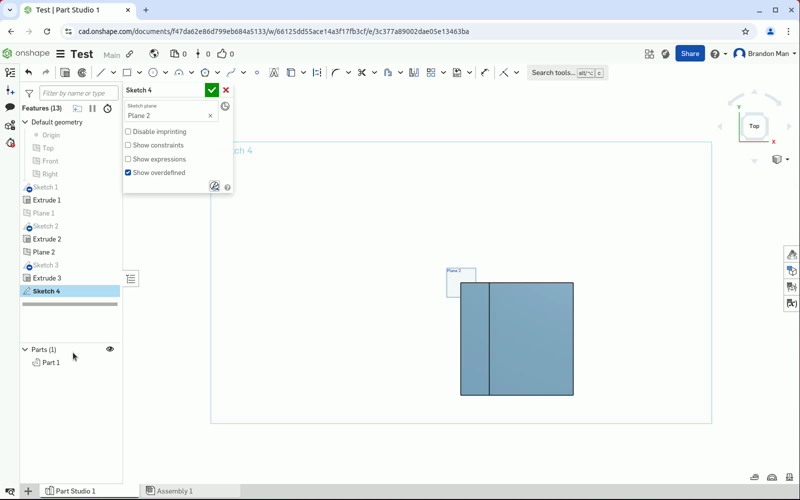
key(y)
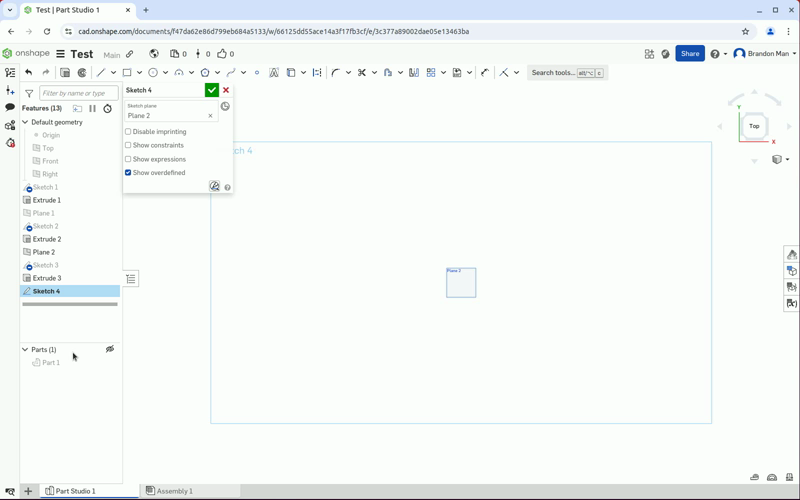
key(l)
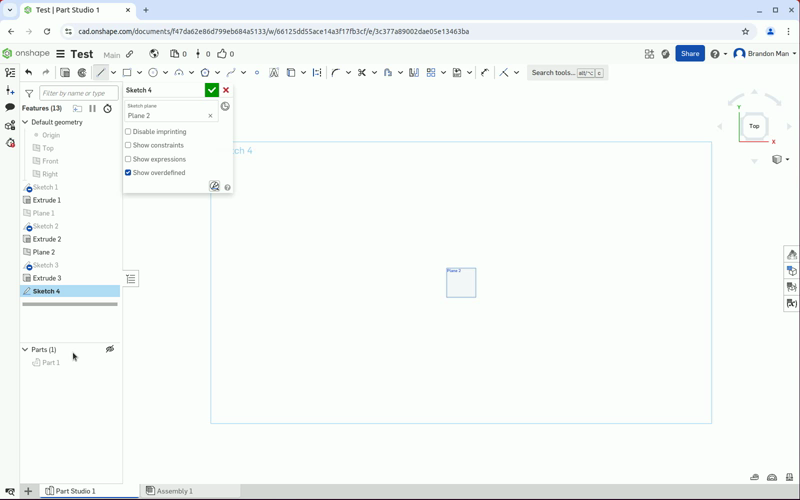
key_down(shift)
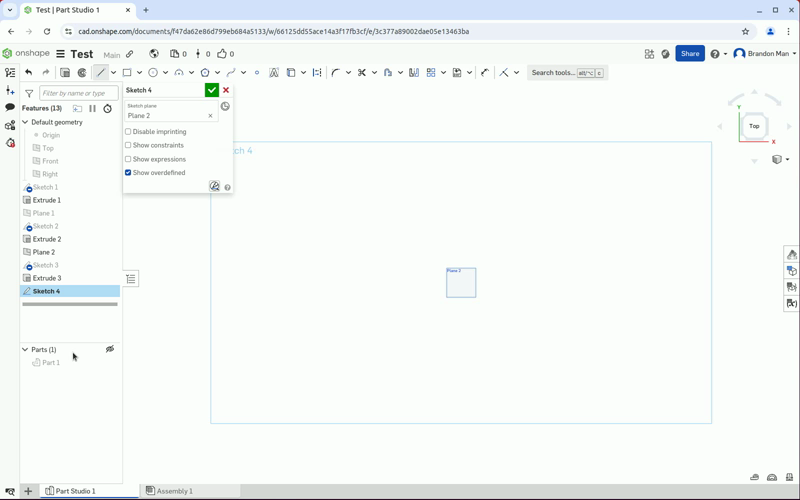
mouse_move(573, 367)
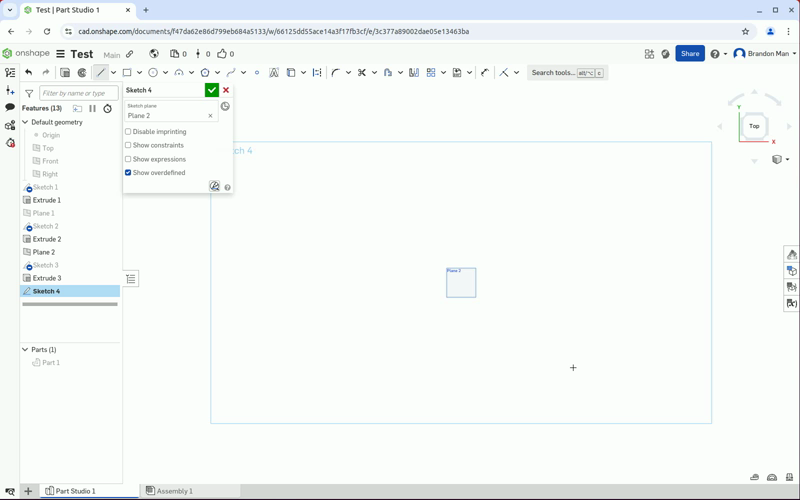
click(573, 367)
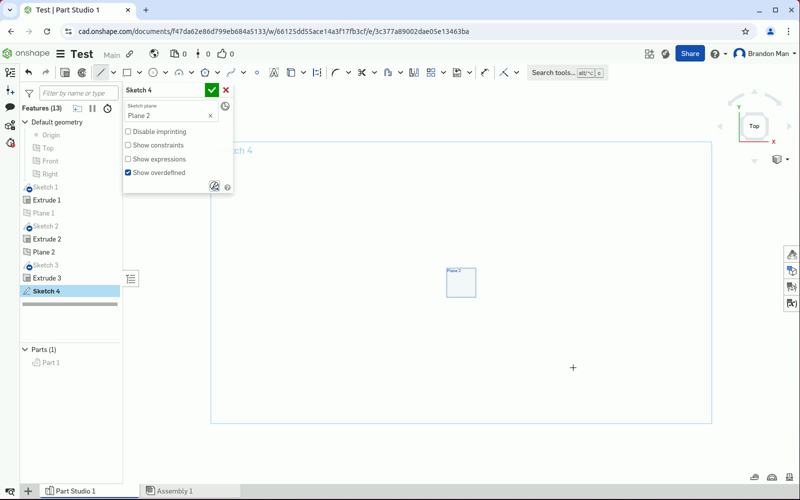
key_up(shift)
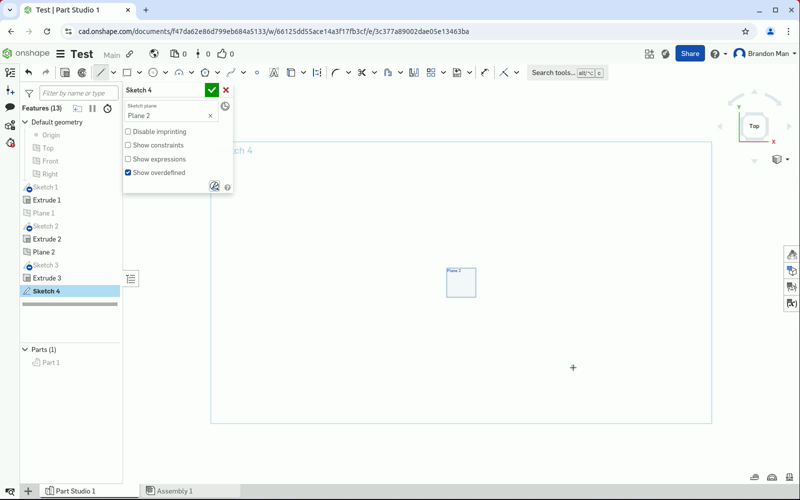
key_down(shift)
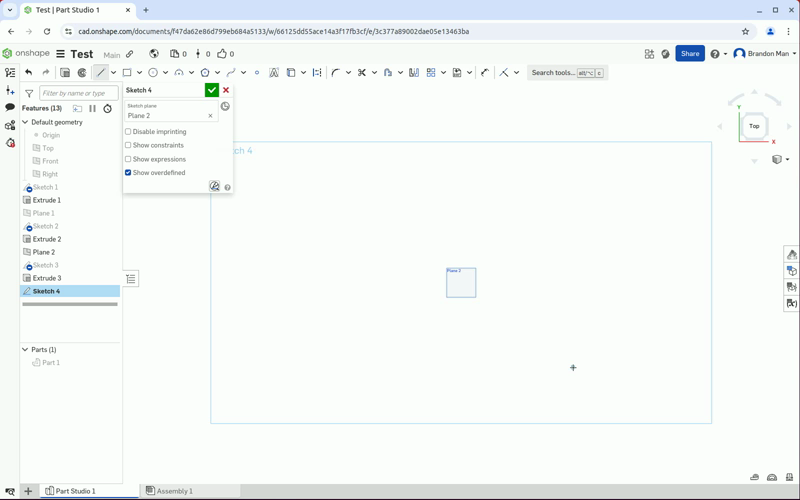
mouse_move(589, 367)
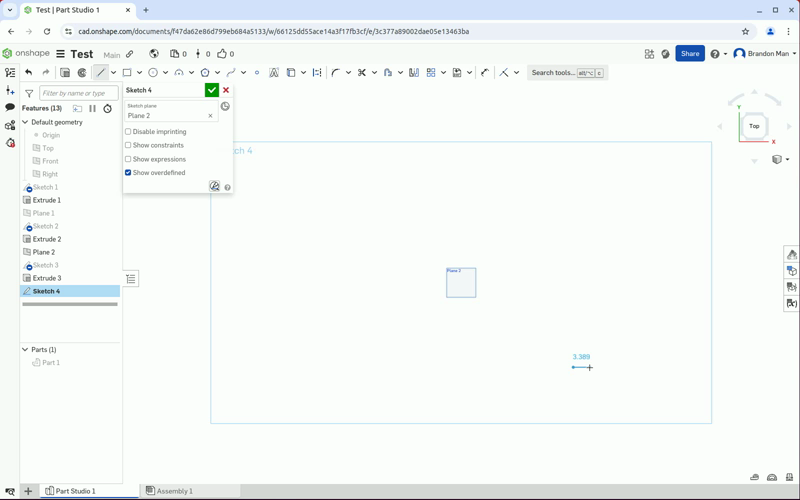
mouse_move(573, 310)
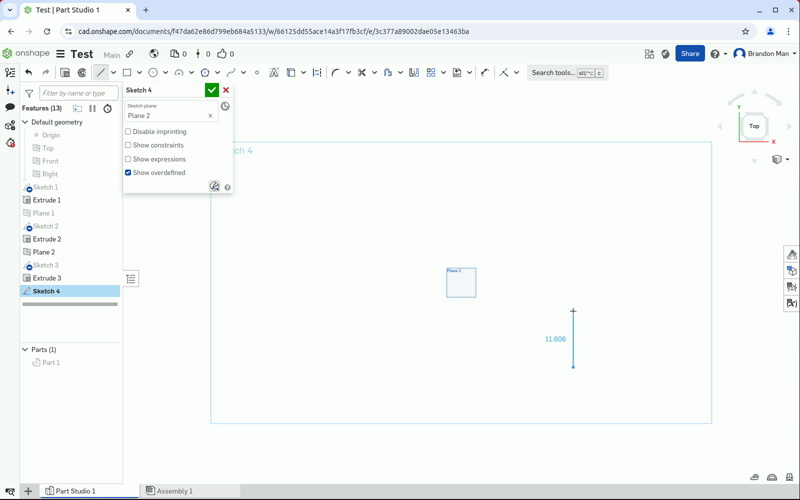
click(573, 310)
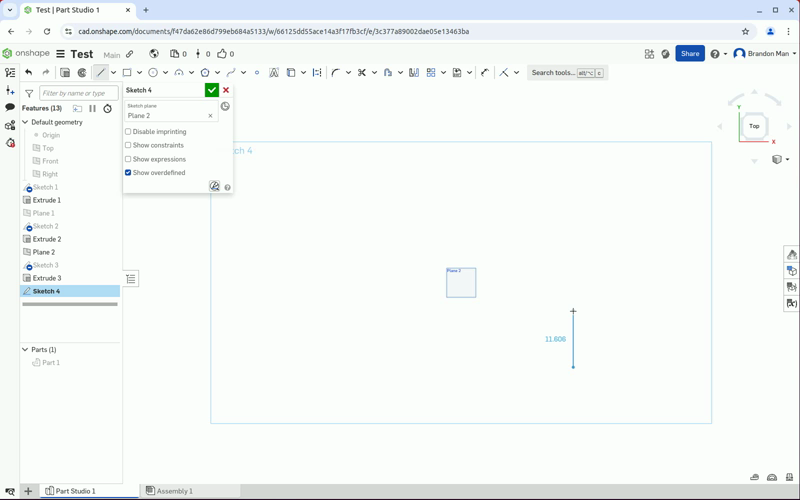
key_up(shift)
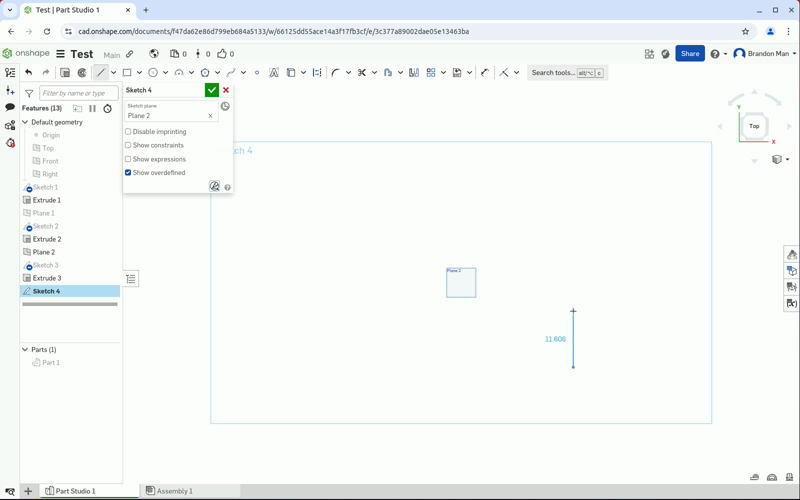
key(esc)
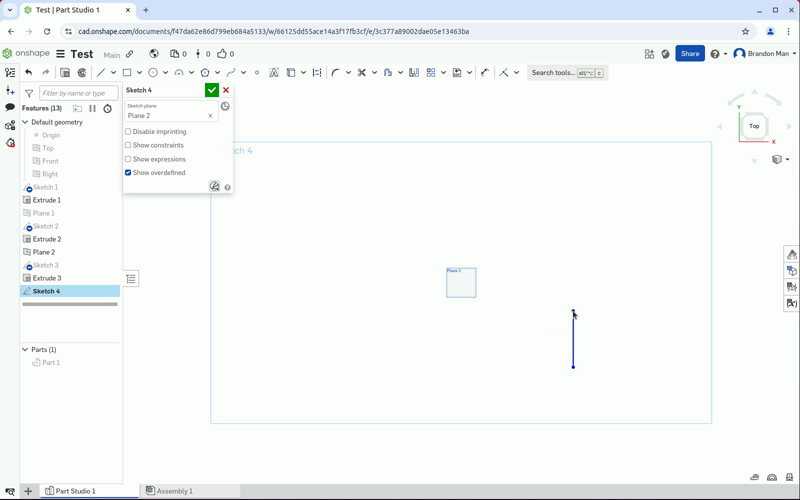
key(a)
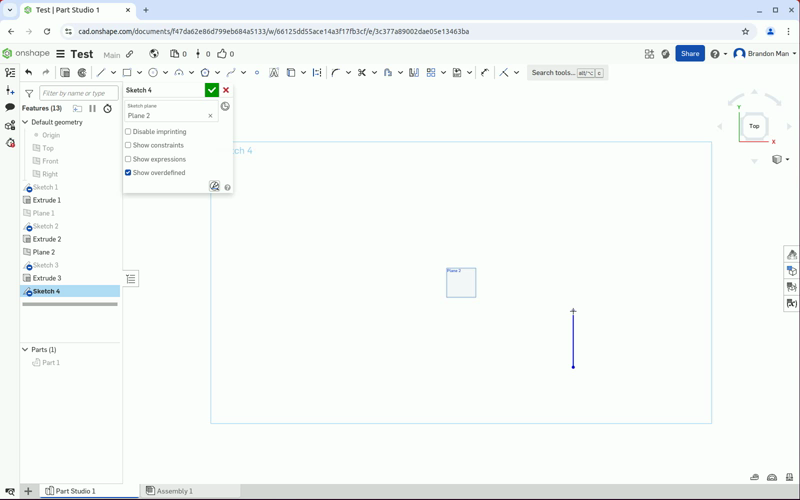
mouse_move(573, 310)
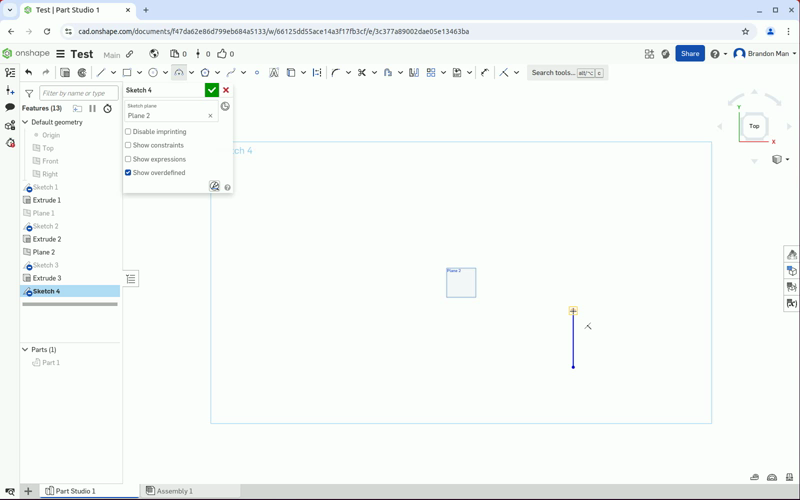
click(573, 310)
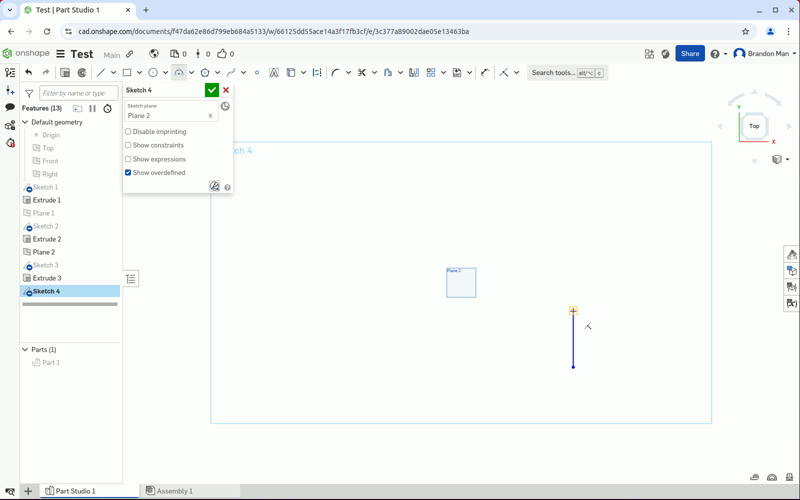
mouse_move(573, 367)
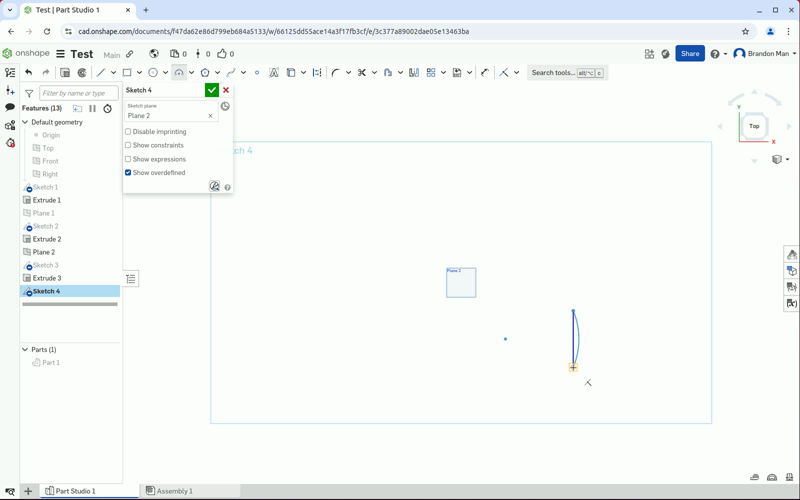
click(573, 367)
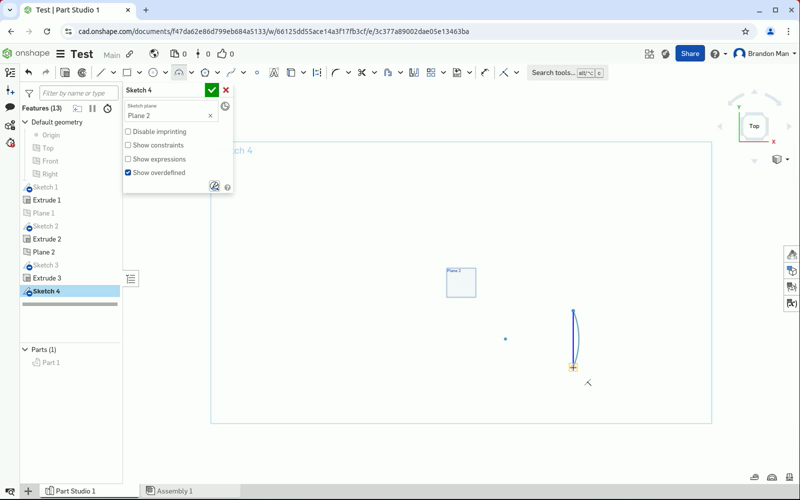
key_down(shift)
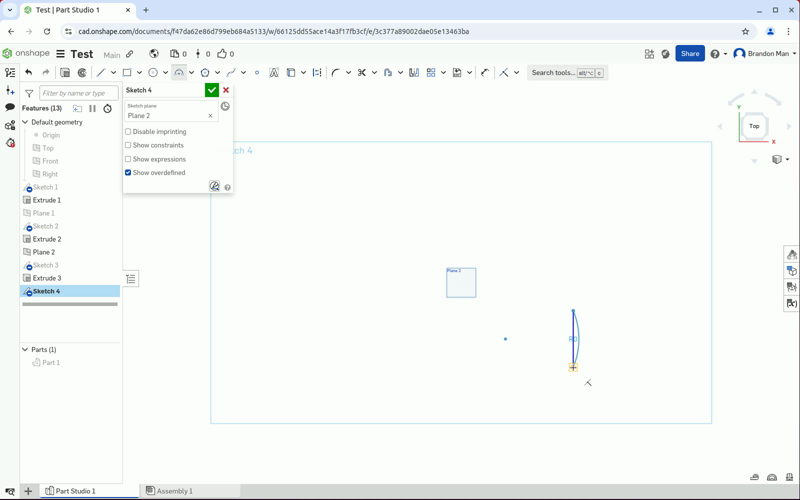
mouse_move(544, 338)
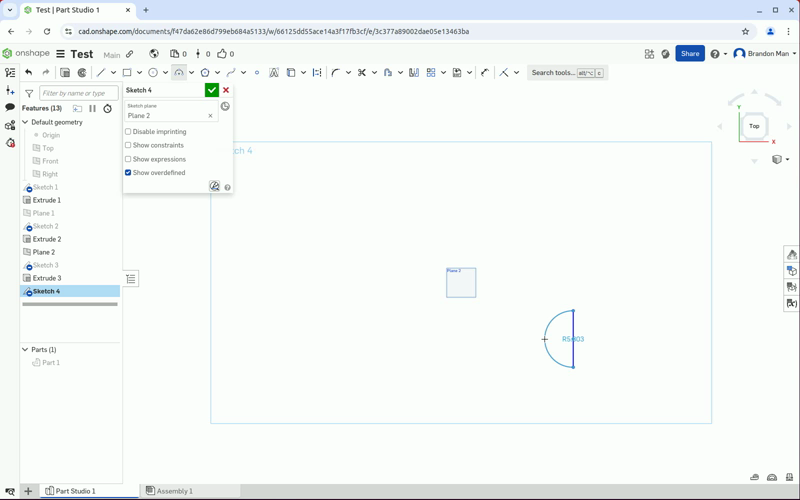
click(544, 338)
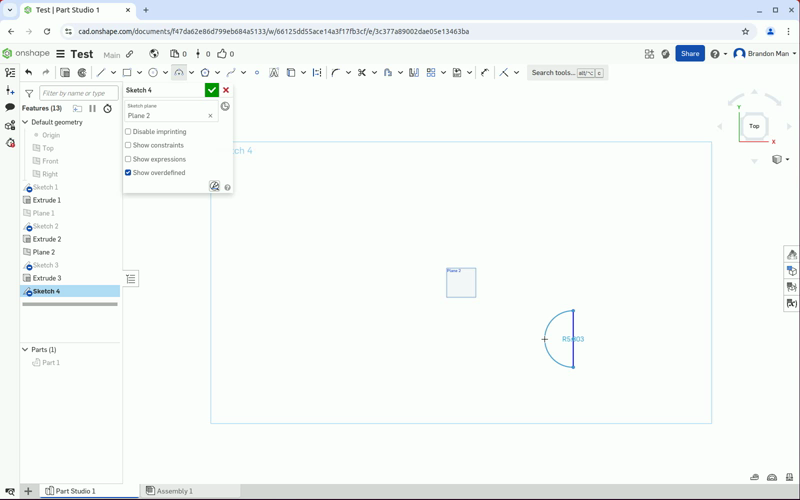
key_up(shift)
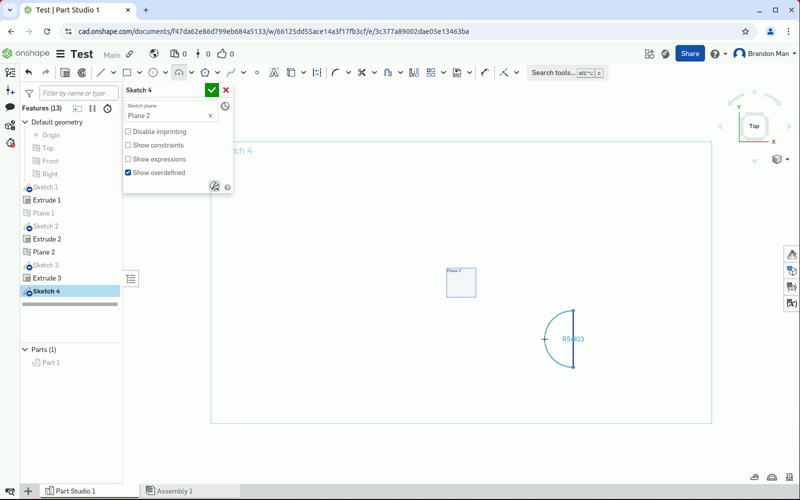
key(esc)
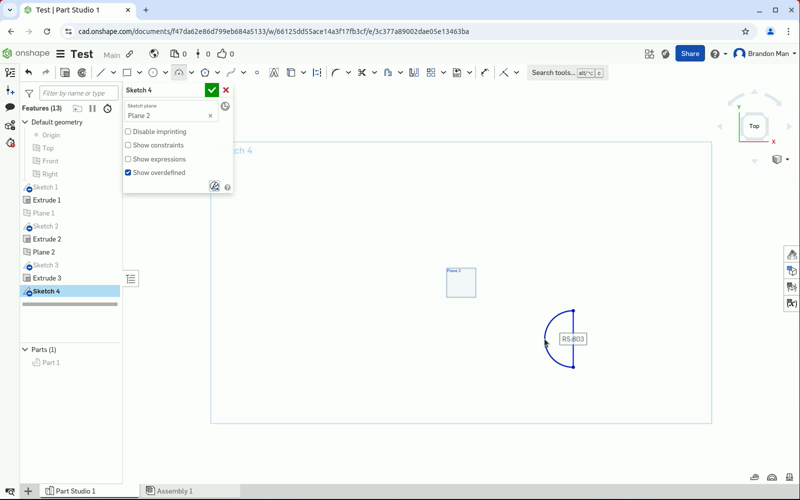
mouse_move(557, 351)
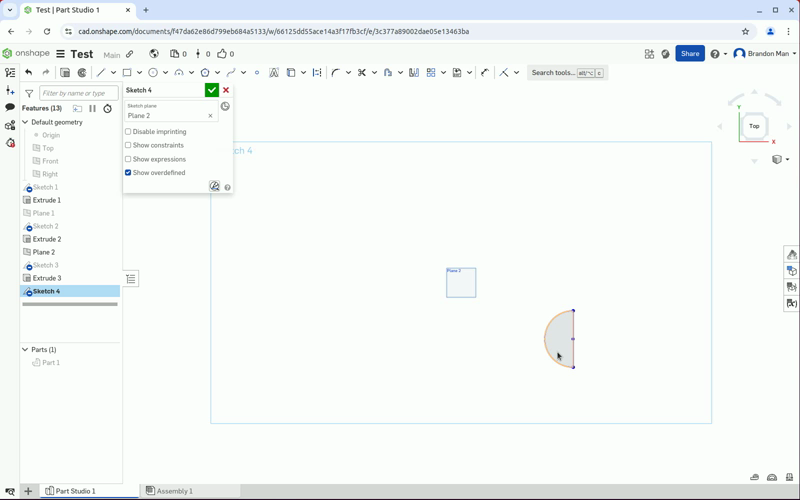
scroll(6)
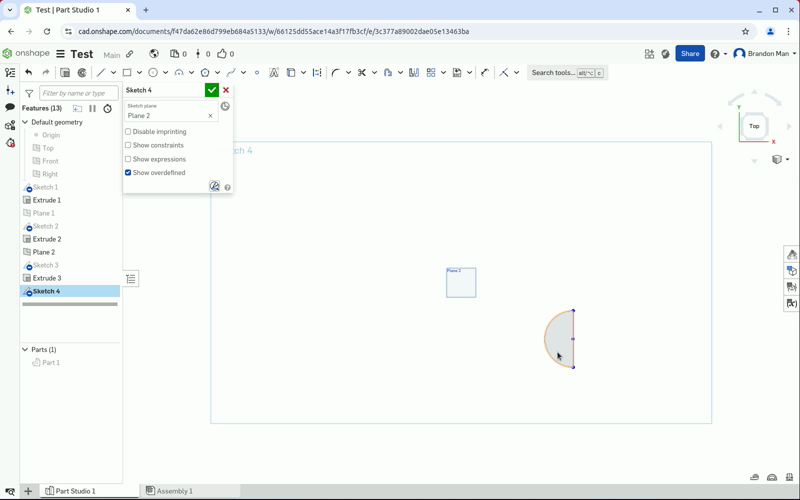
scroll(6)
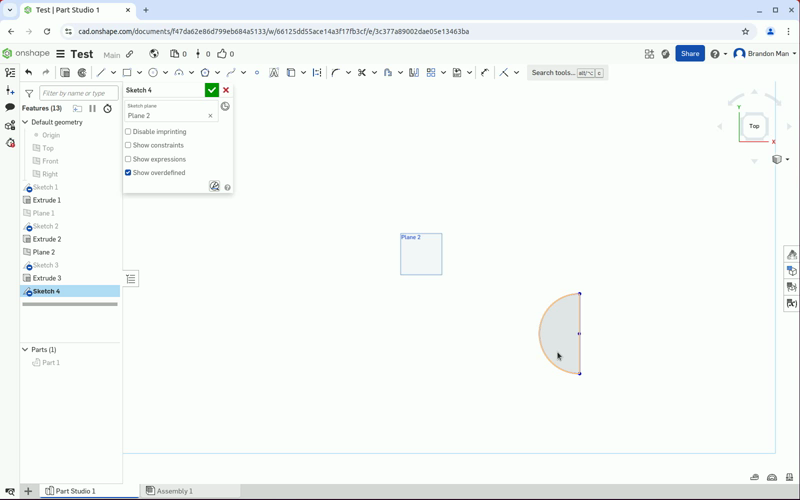
scroll(6)
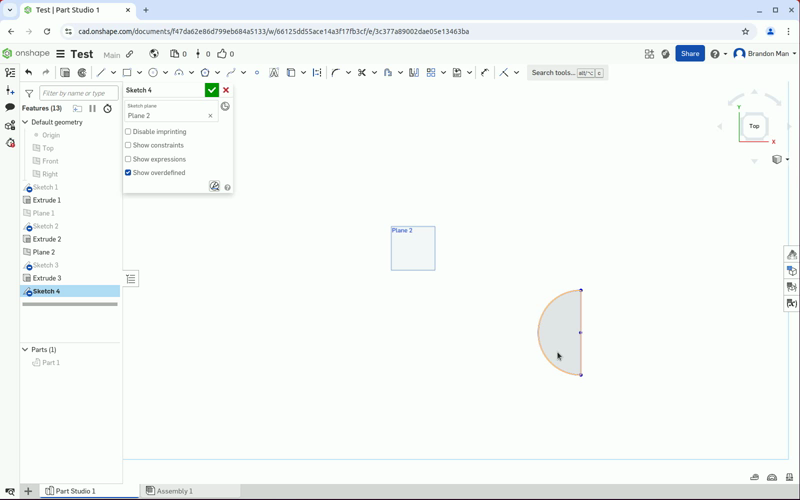
scroll(6)
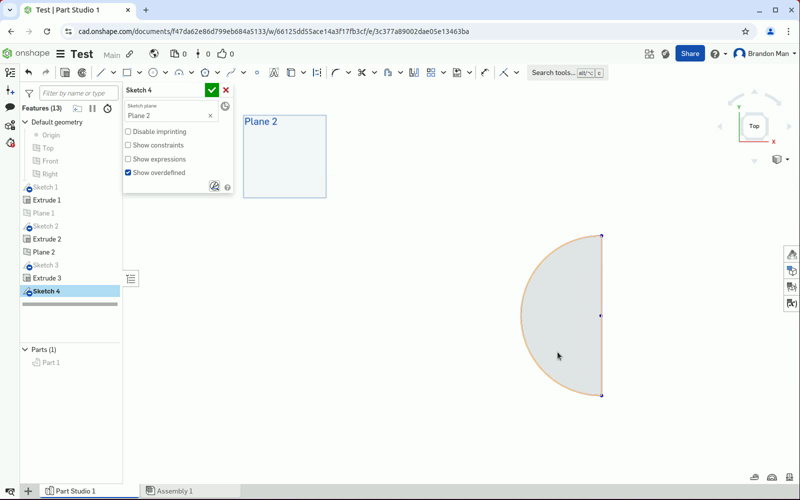
scroll(6)
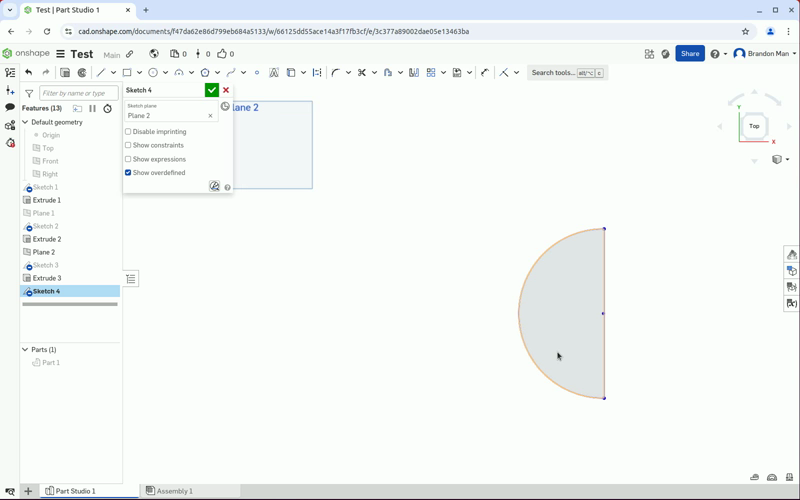
scroll(6)
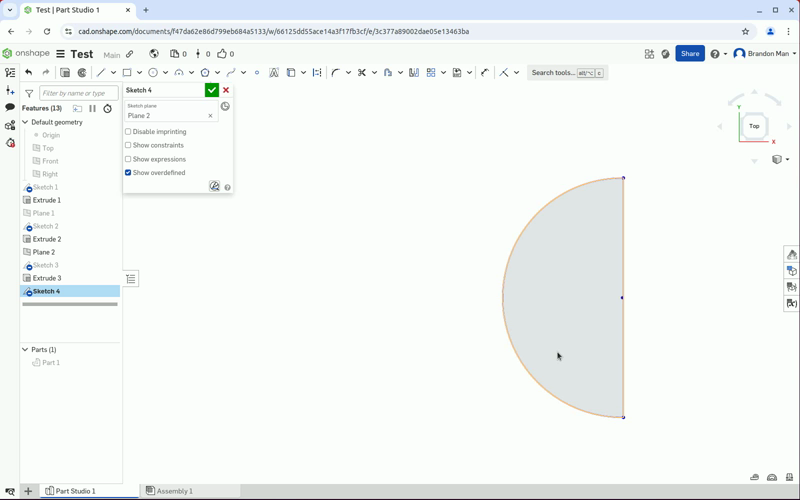
scroll(6)
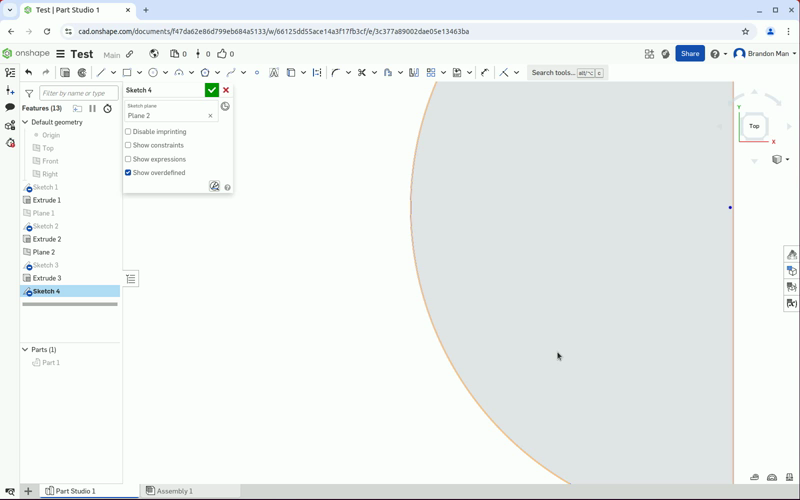
click(557, 351)
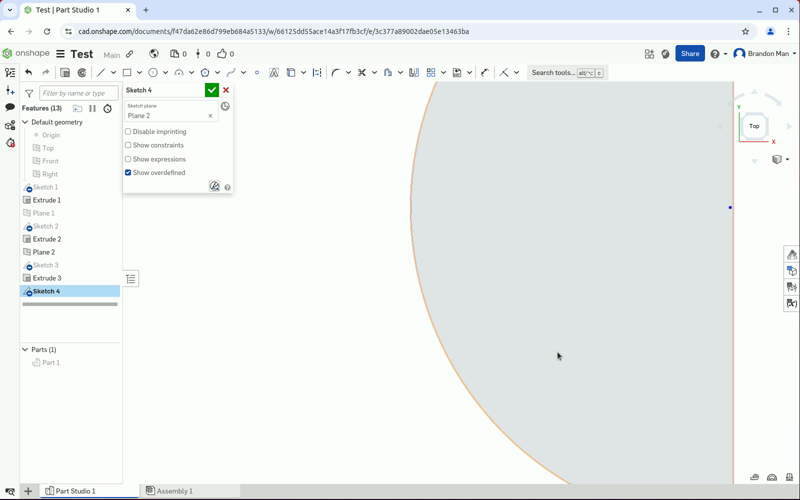
scroll(-6)
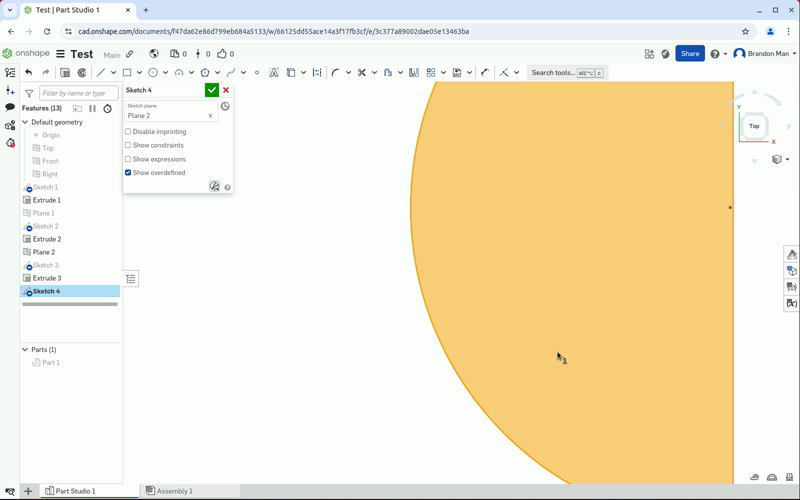
scroll(-6)
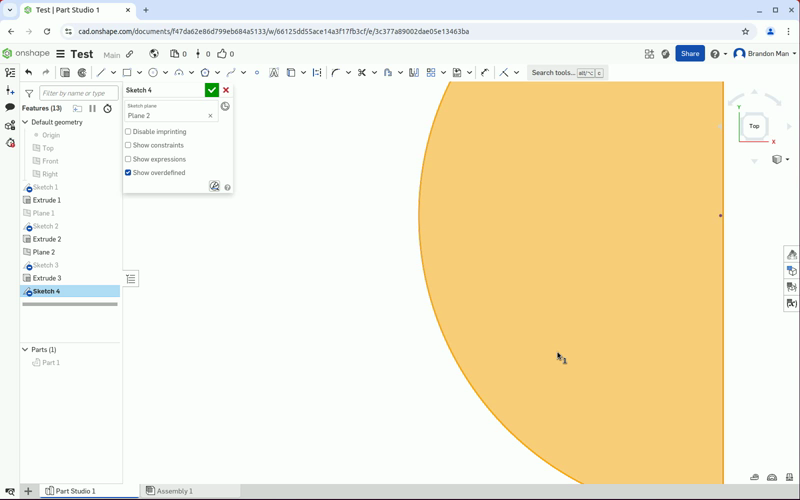
scroll(-6)
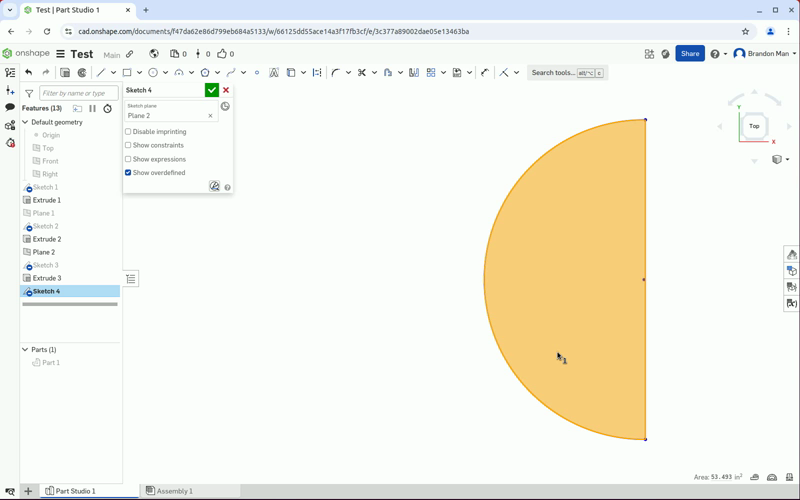
scroll(-6)
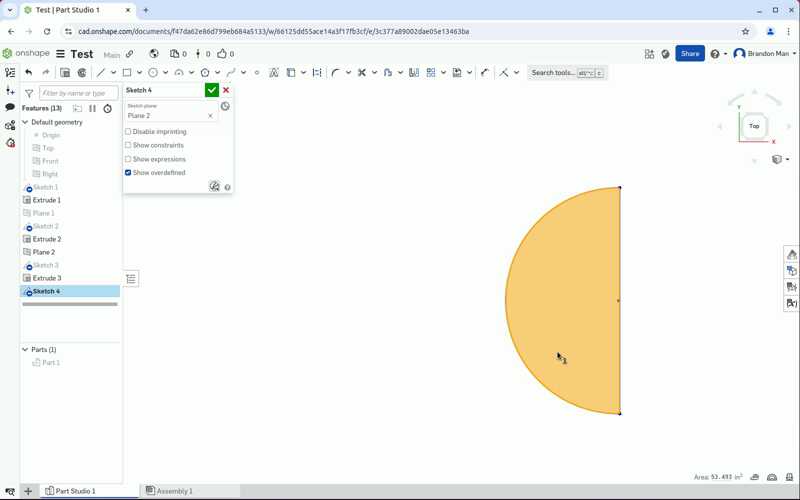
scroll(-6)
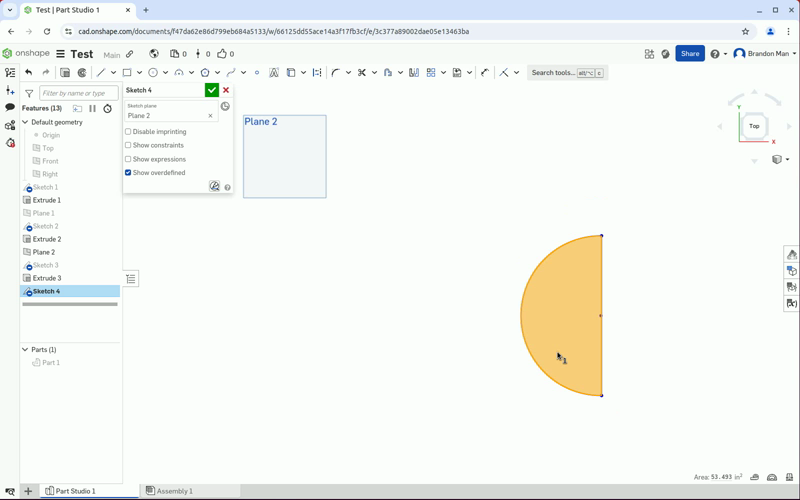
scroll(-6)
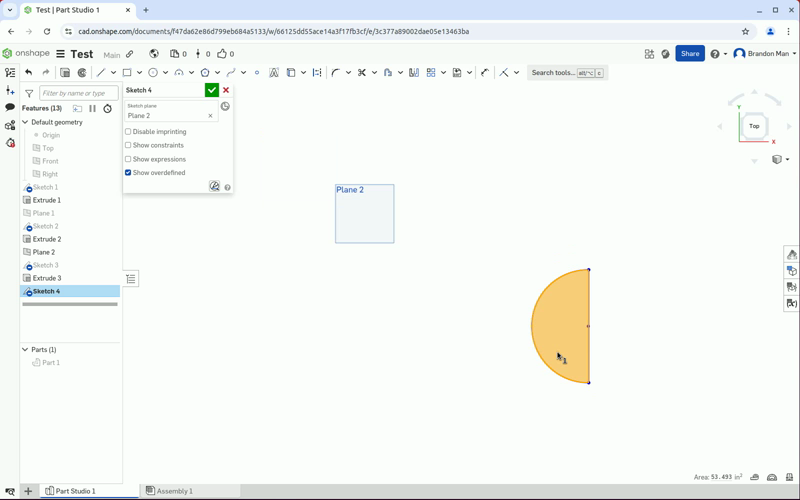
scroll(-6)
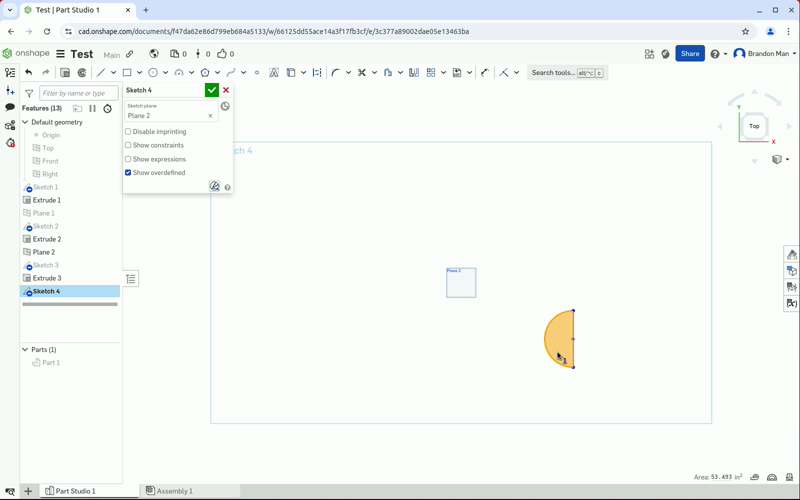
mouse_move(73, 352)
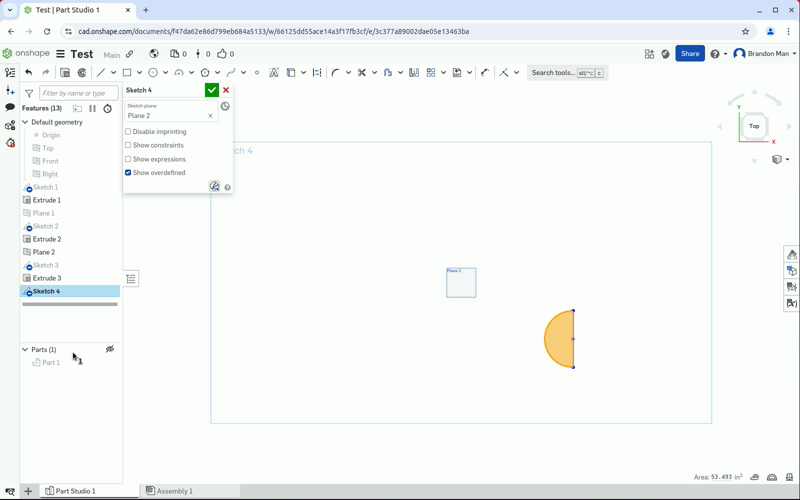
key(shift+y)
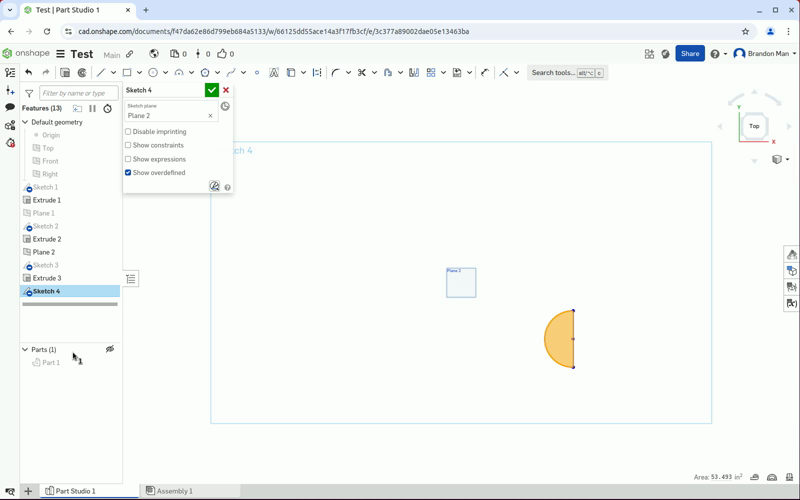
key(shift+e)
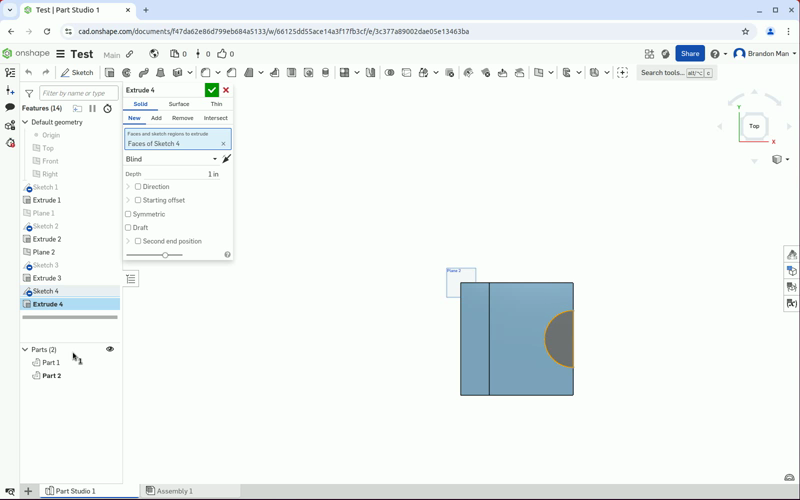
mouse_move(143, 106)
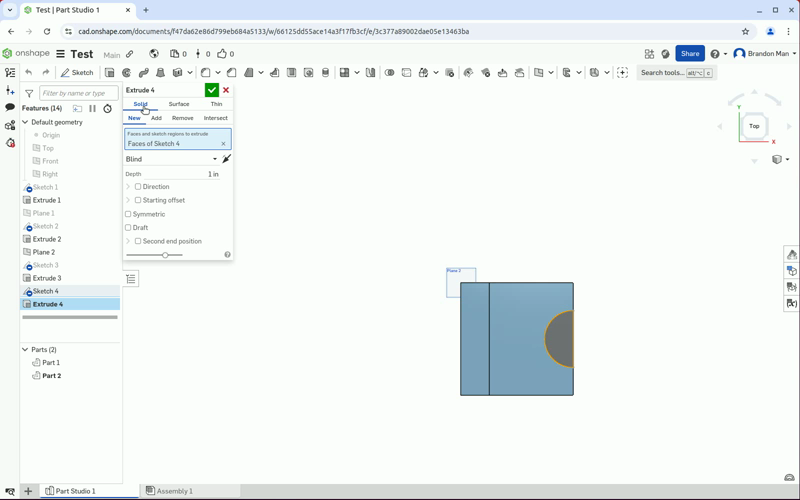
click(143, 106)
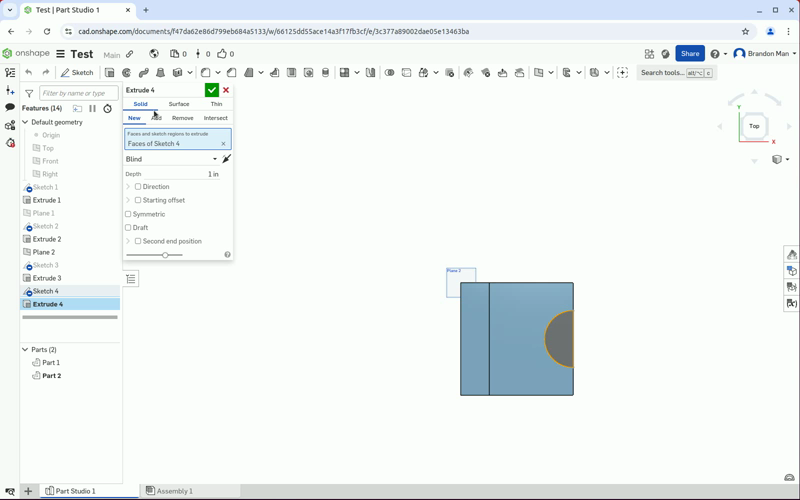
mouse_move(186, 120)
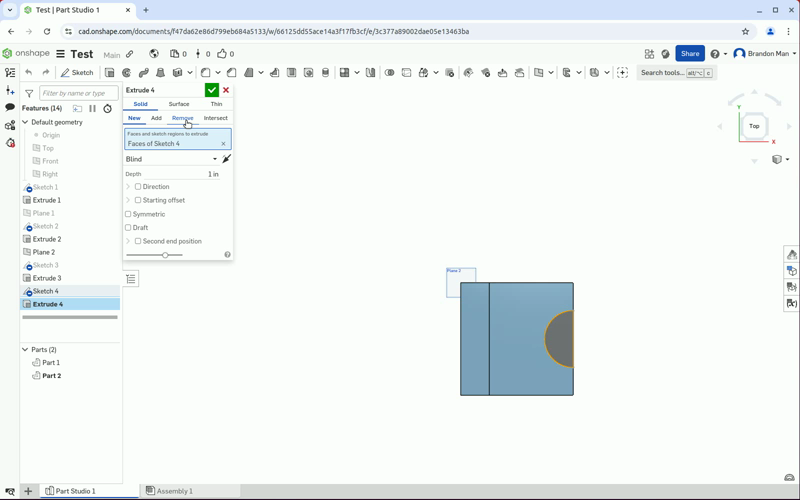
click(186, 120)
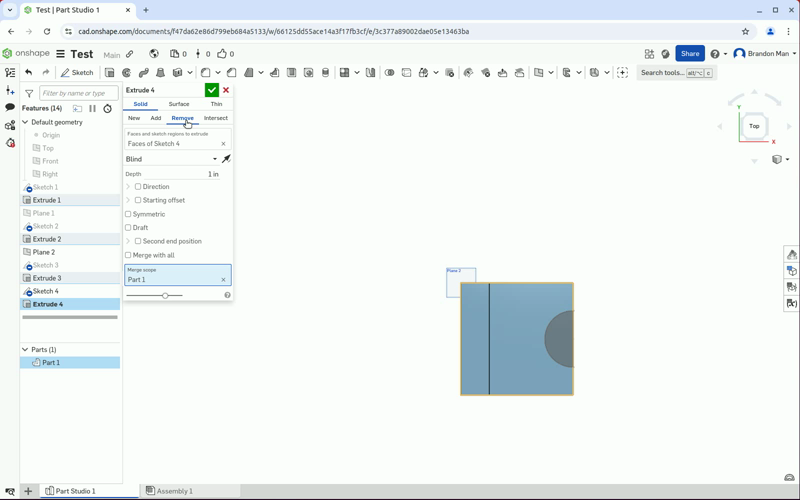
key(tab, 4)
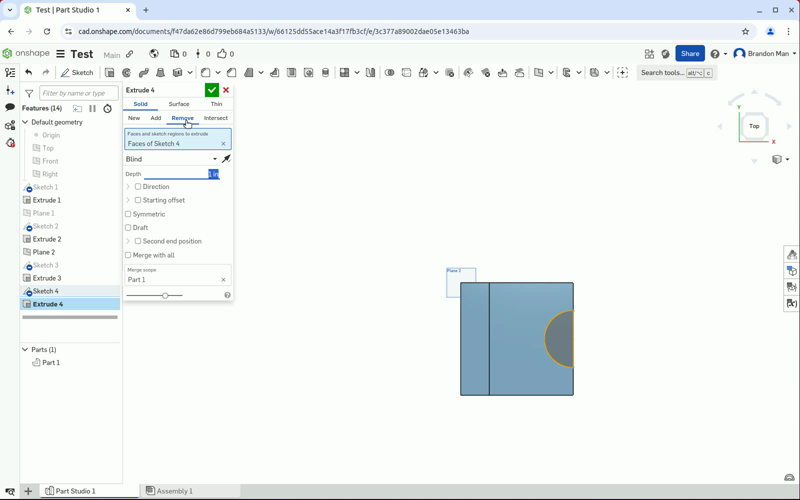
text(11.554)
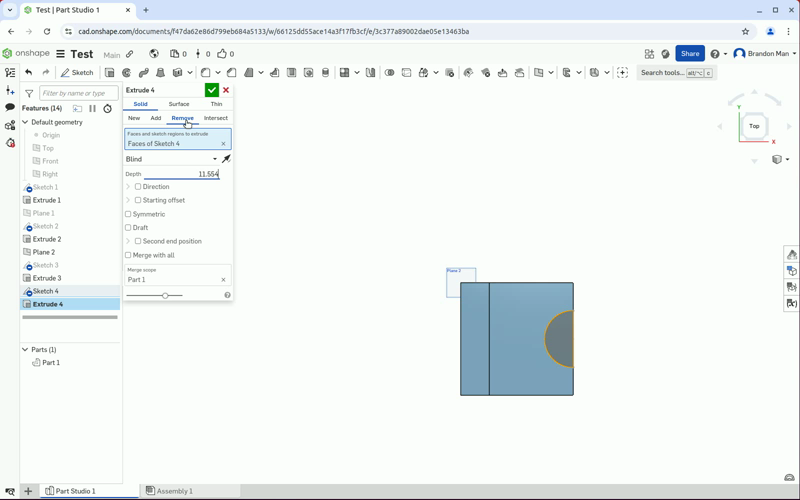
key(tab, 6)
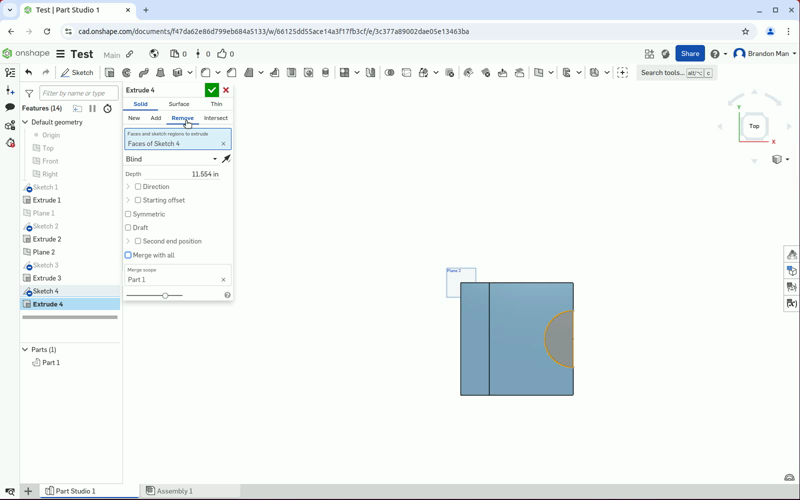
key(space)
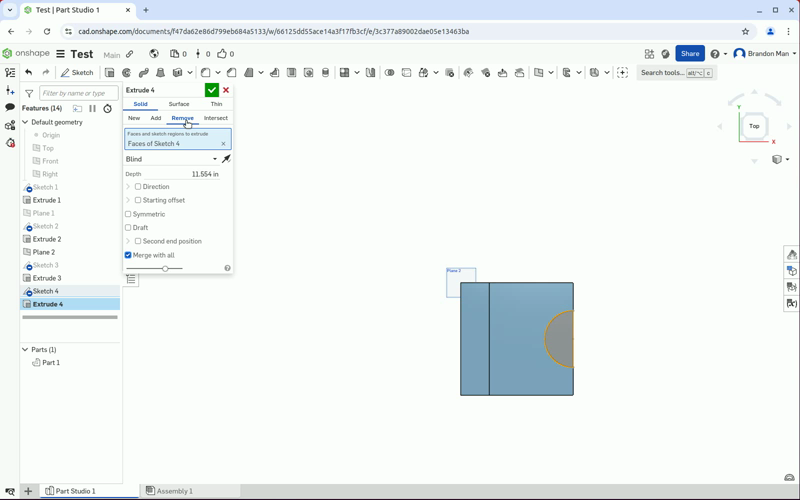
key(enter)
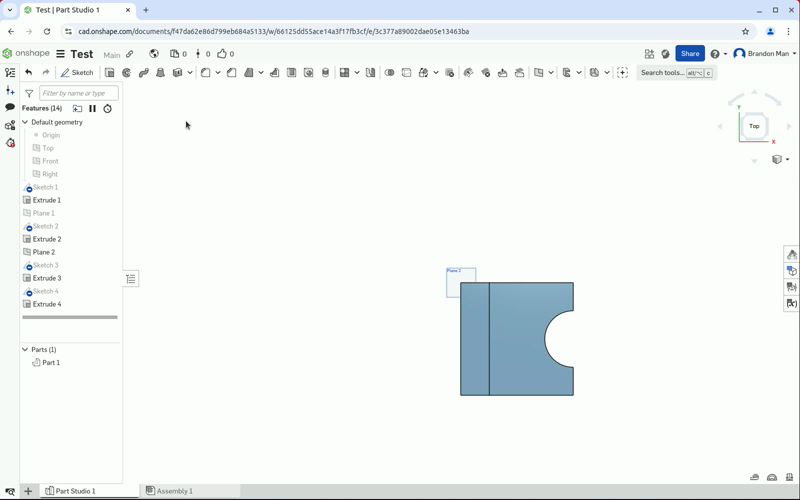
key(shift+h)
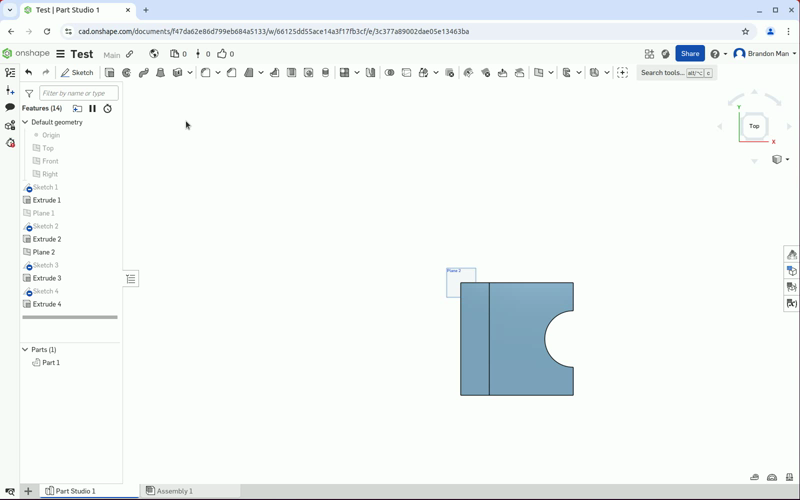
key(shift+h)
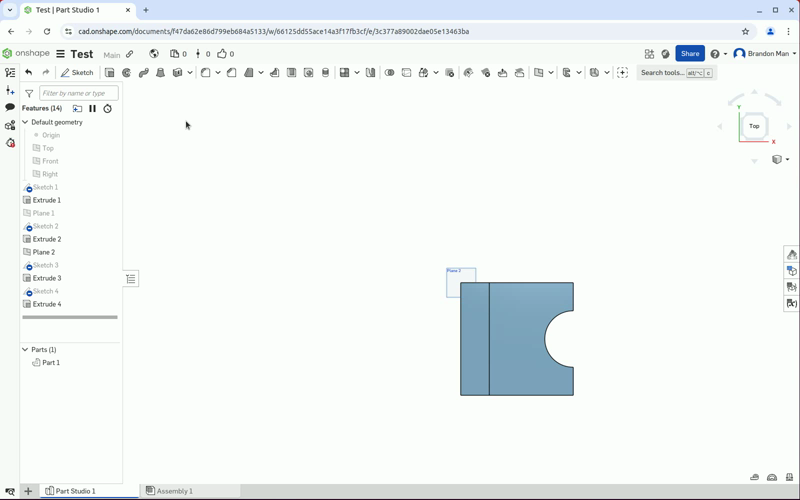
mouse_move(73, 189)
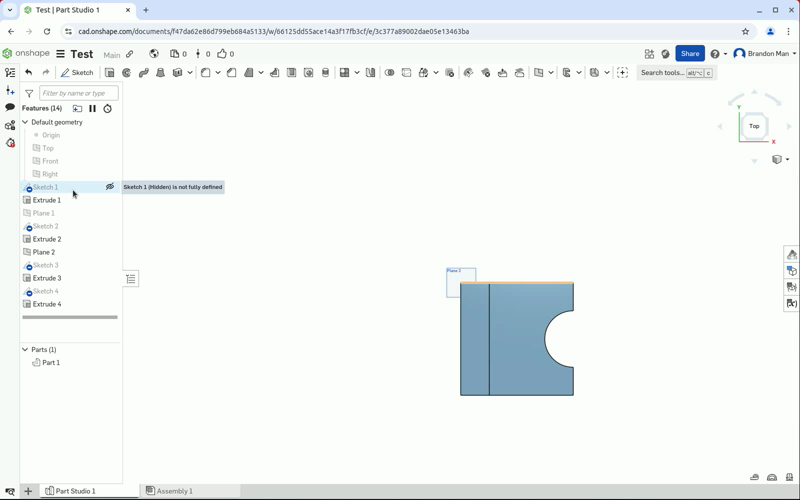
click(73, 189)
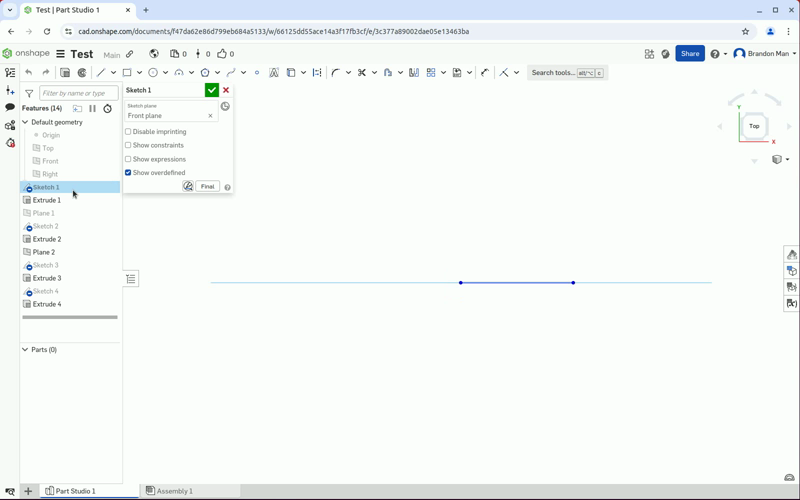
mouse_move(229, 92)
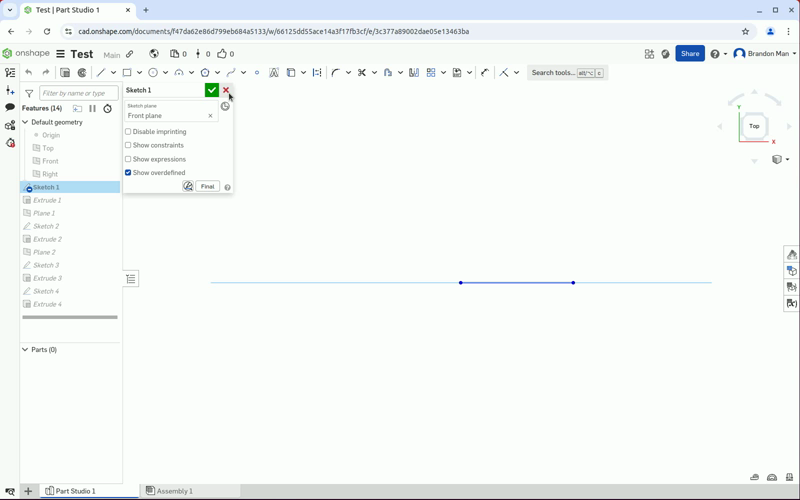
click(229, 92)
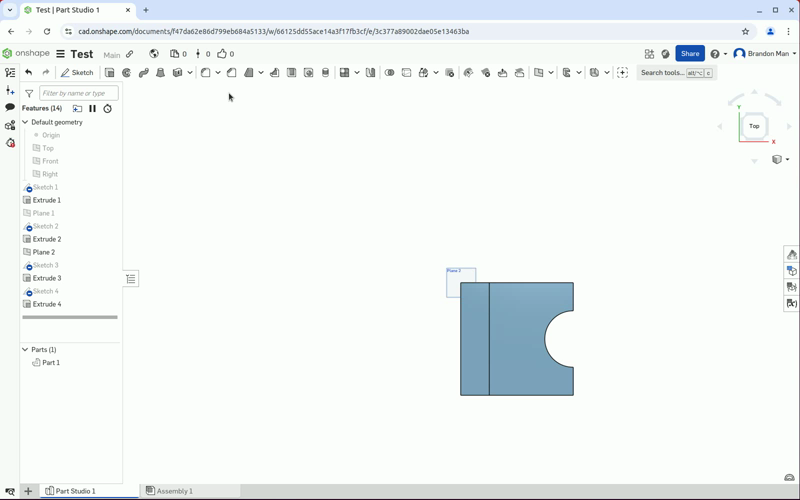
mouse_move(73, 352)
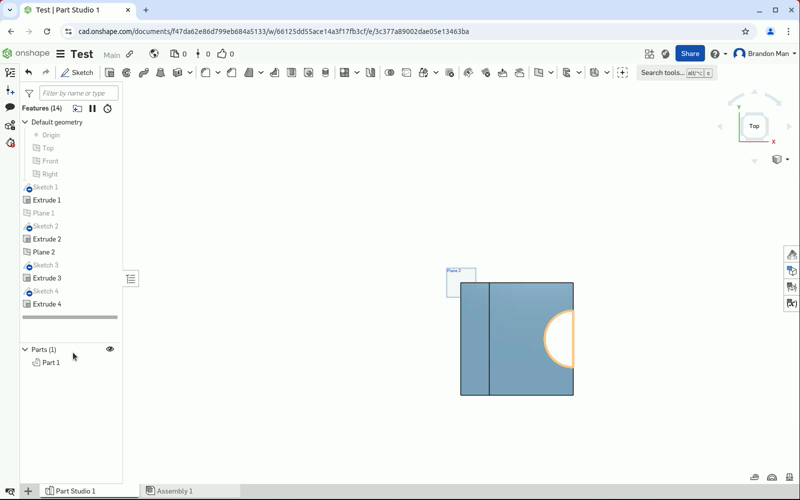
key(y)
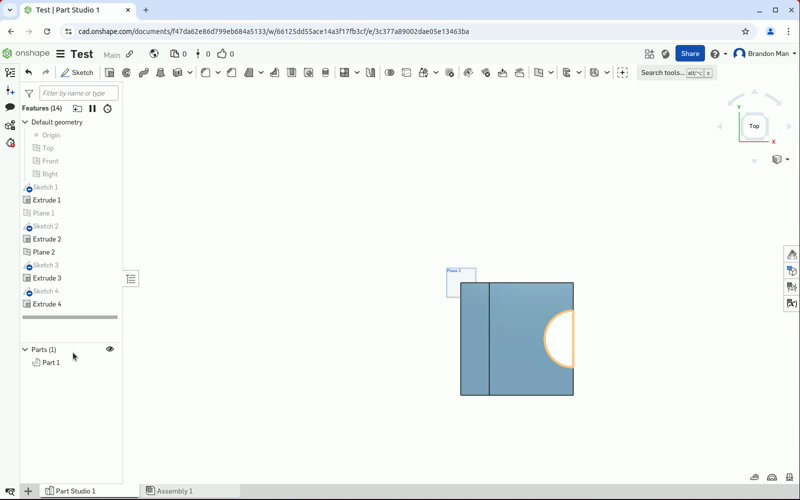
key(shift+p)
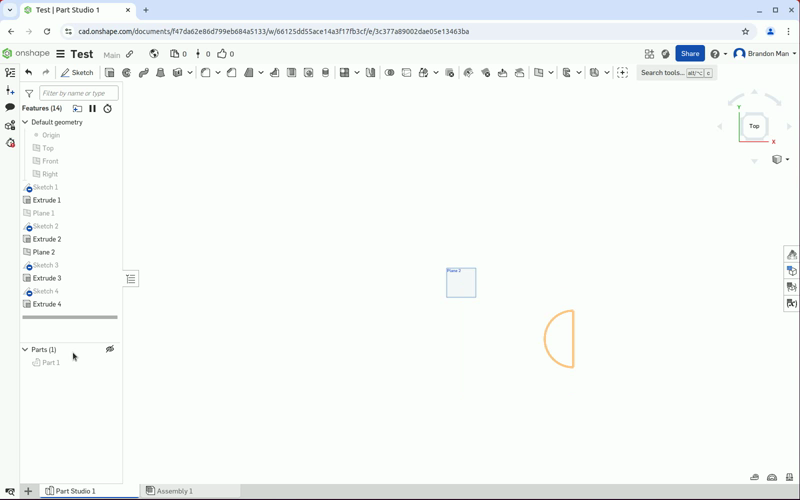
key(space)
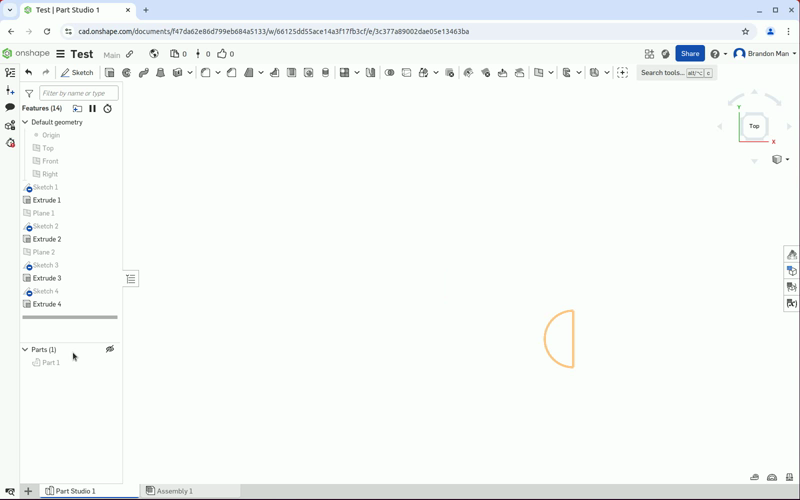
key_down(shift)
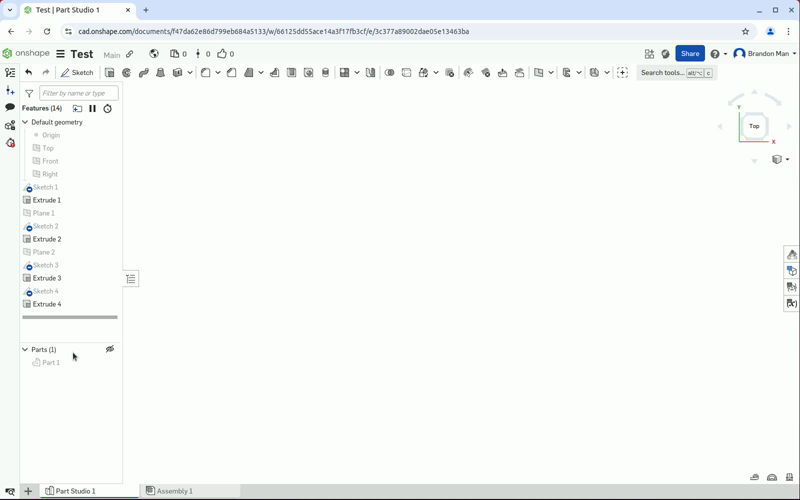
key(up)
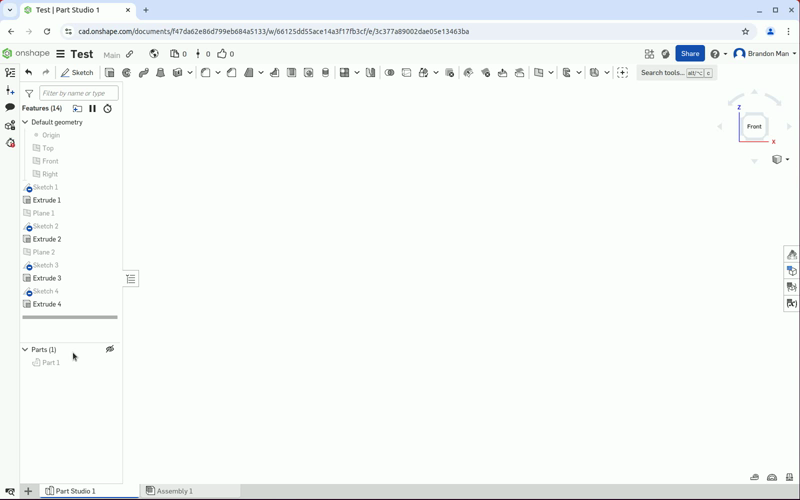
key_up(shift)
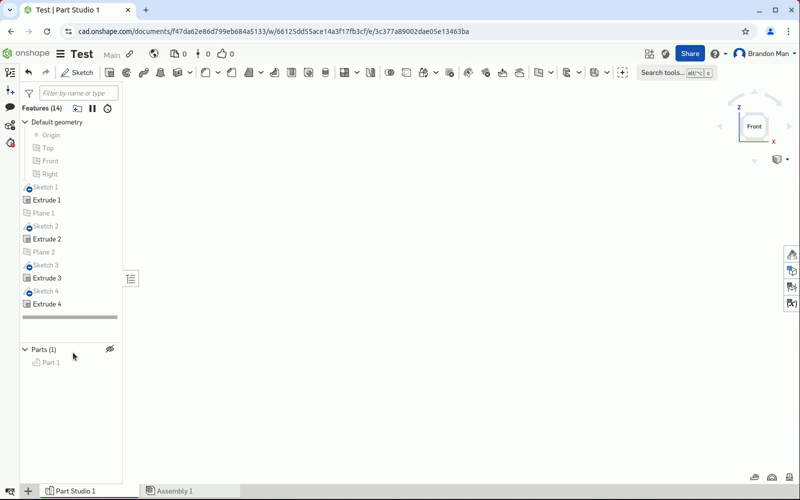
key(space)
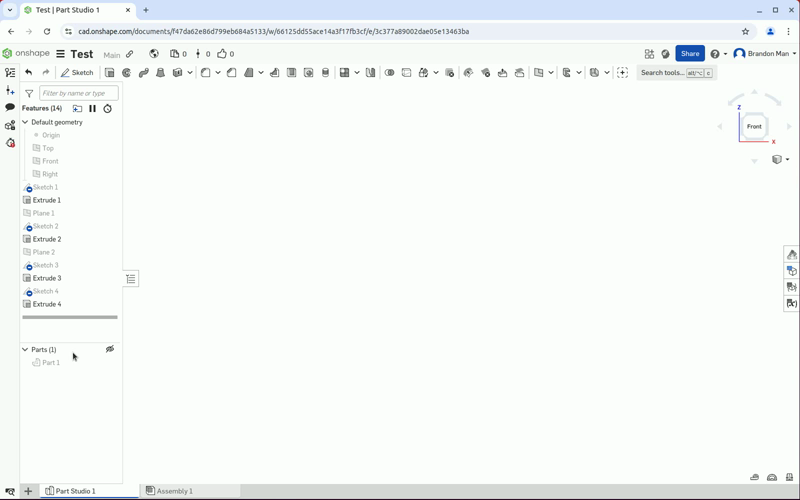
key_down(shift)
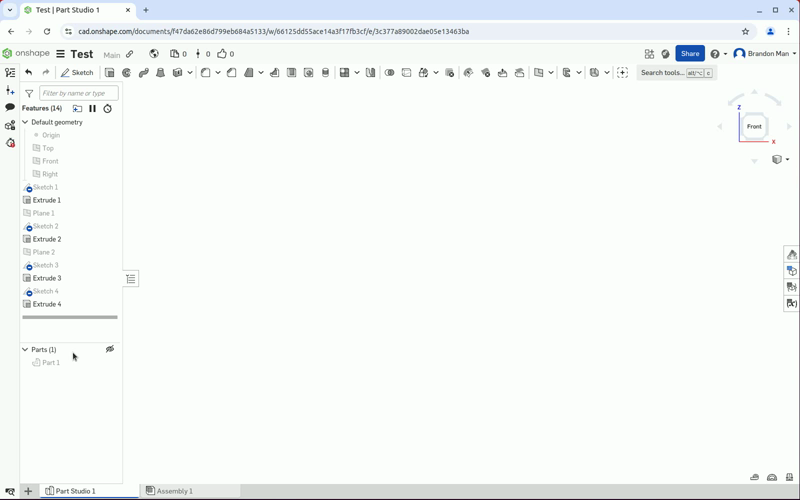
key(left)
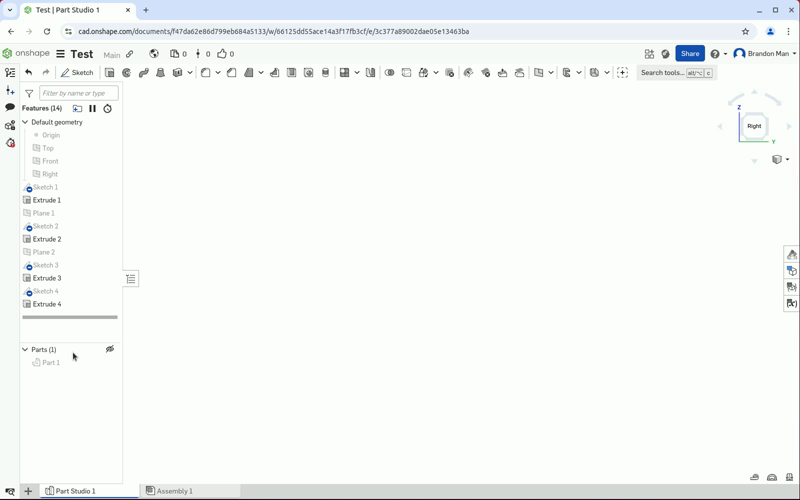
key_up(shift)
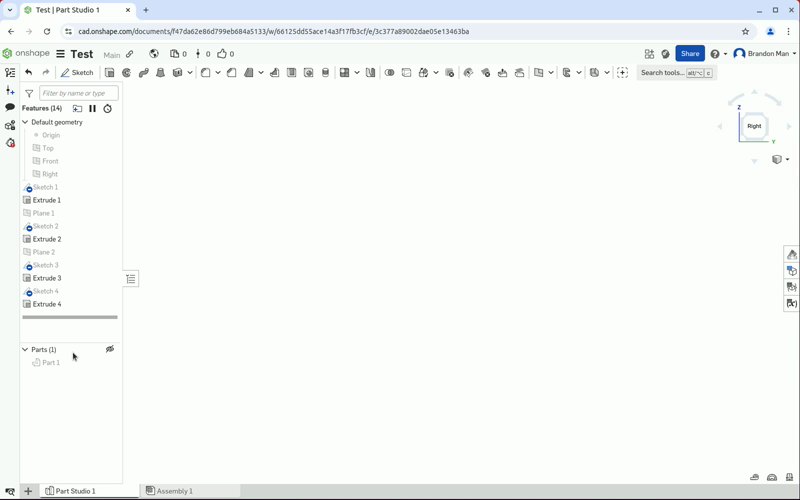
mouse_move(73, 352)
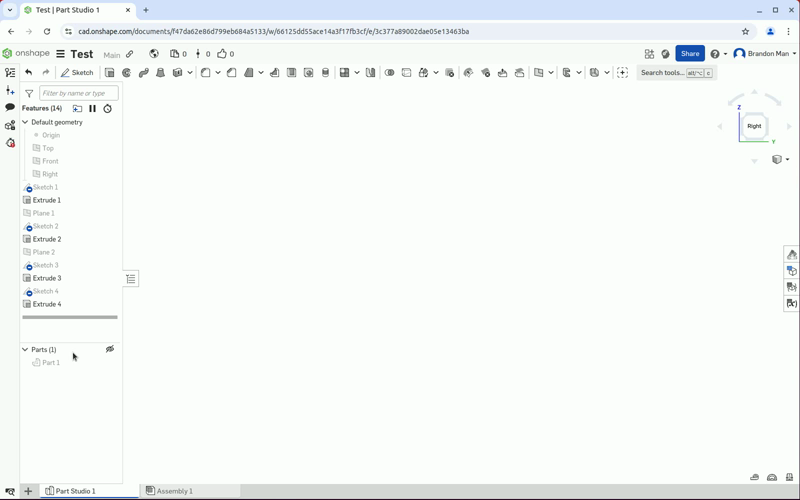
key(shift+y)
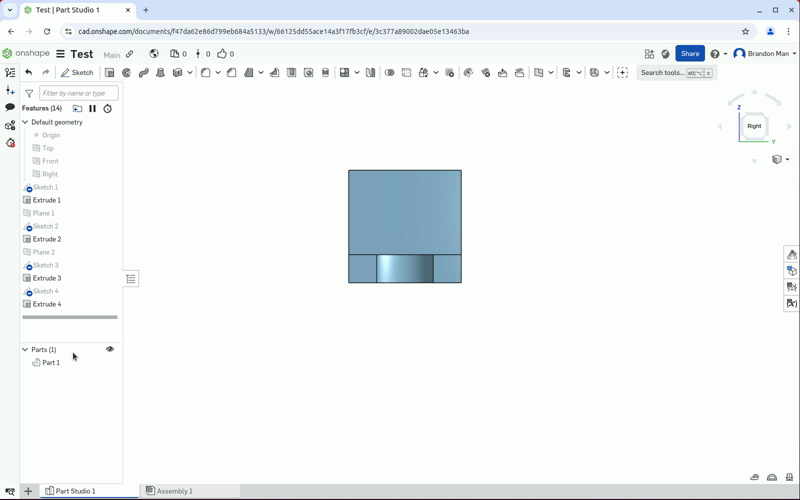
mouse_move(541, 75)
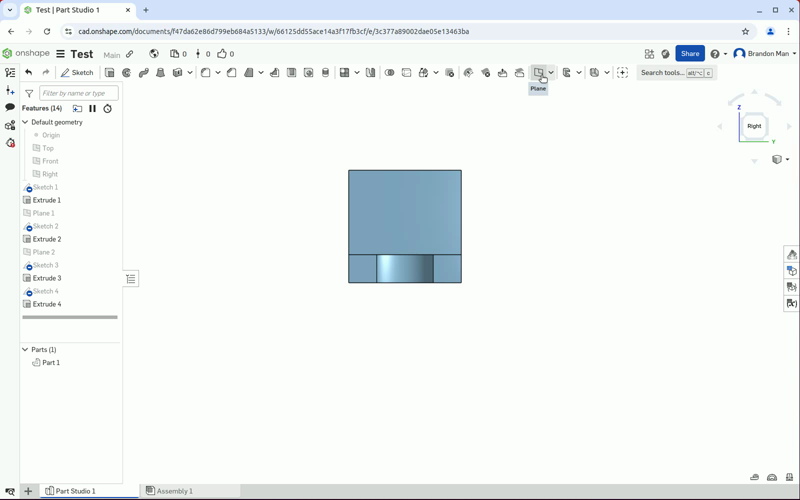
click(541, 75)
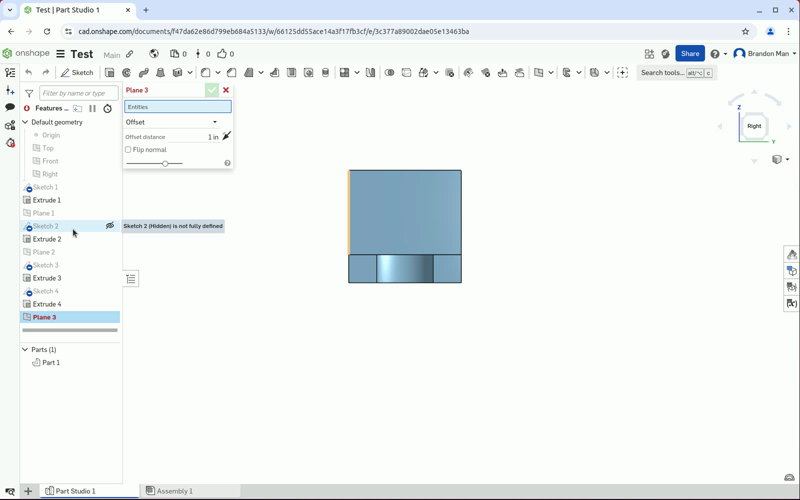
scroll(3)
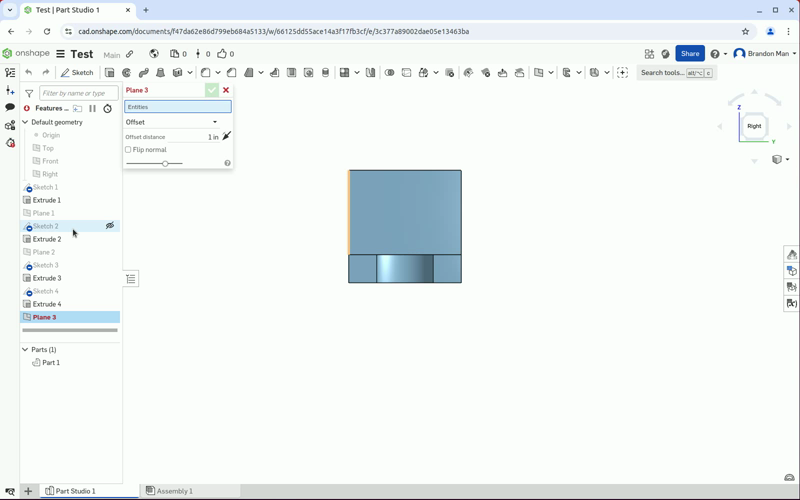
mouse_move(73, 176)
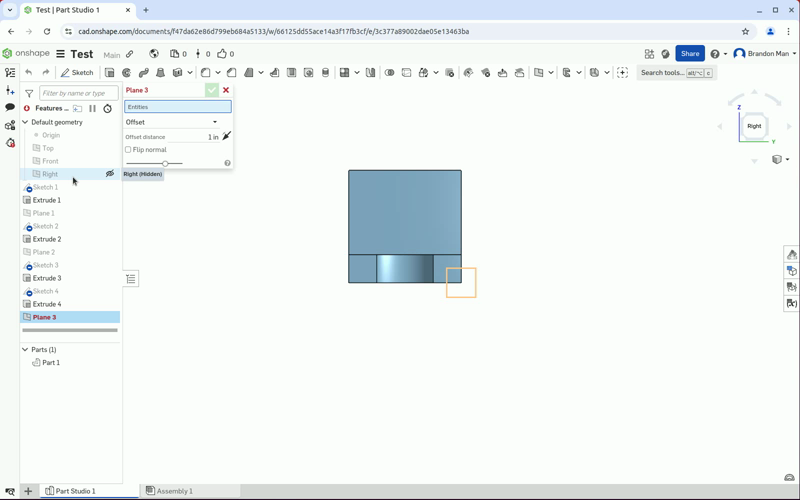
click(73, 176)
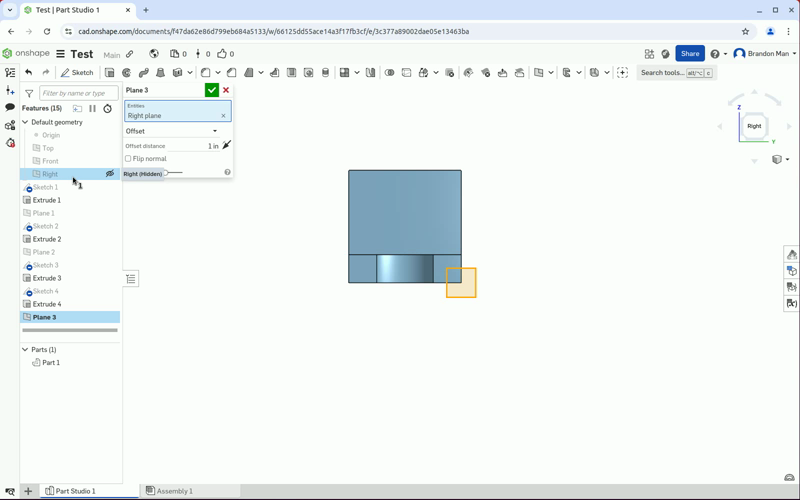
key(tab, 2)
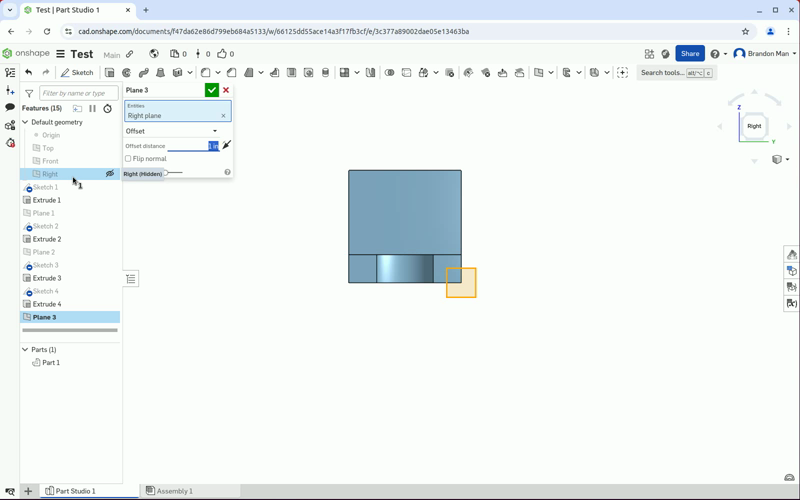
text(5.792)
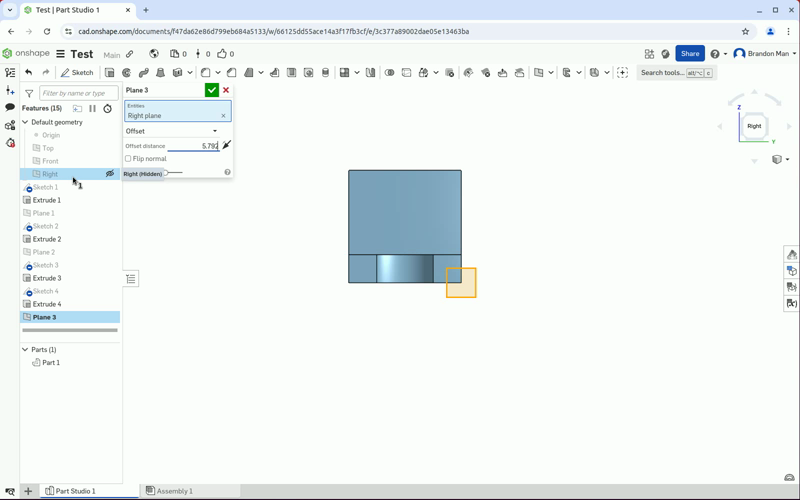
key(enter, 2)
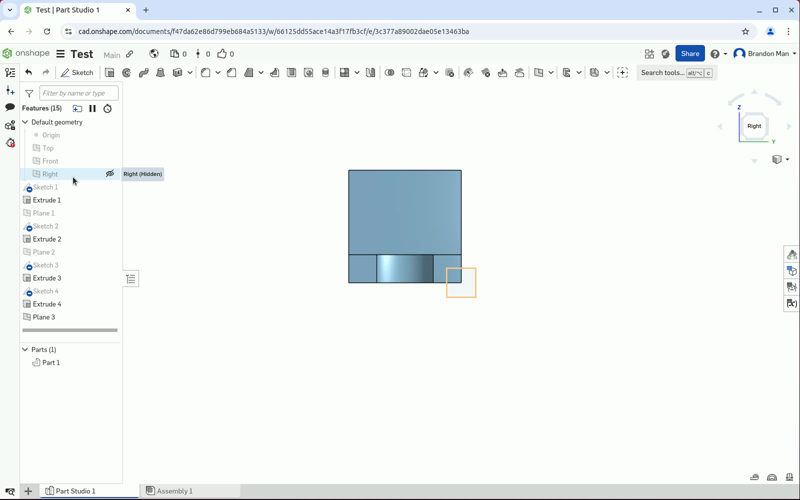
key(shift+s)
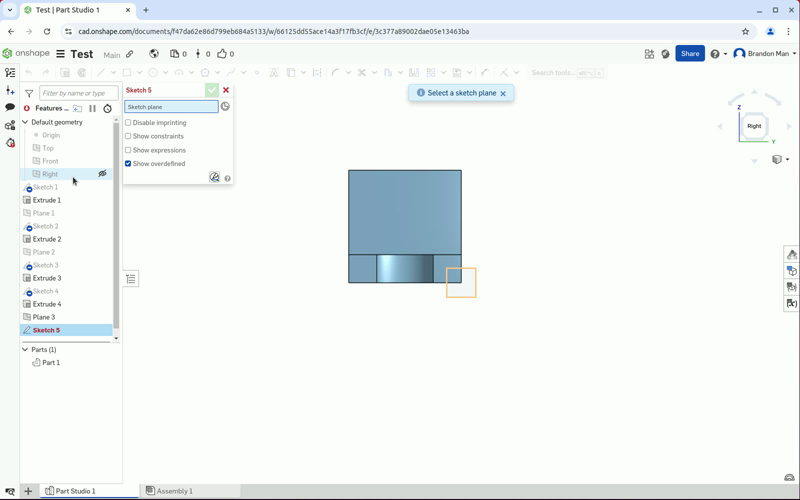
mouse_move(69, 319)
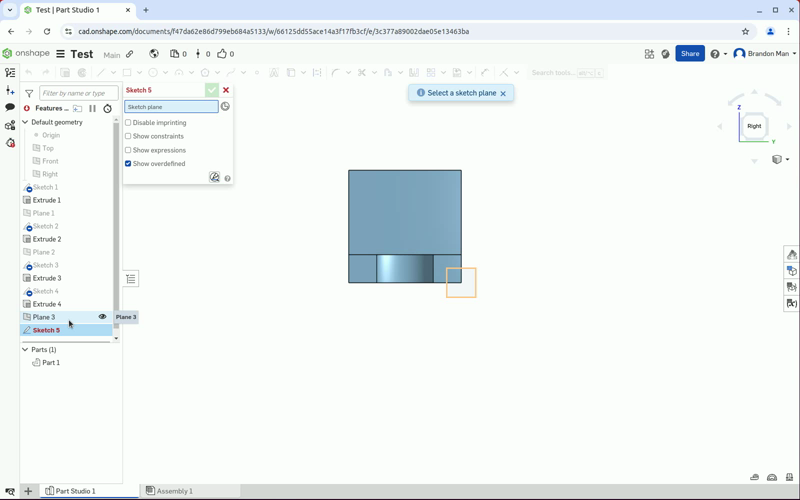
click(69, 319)
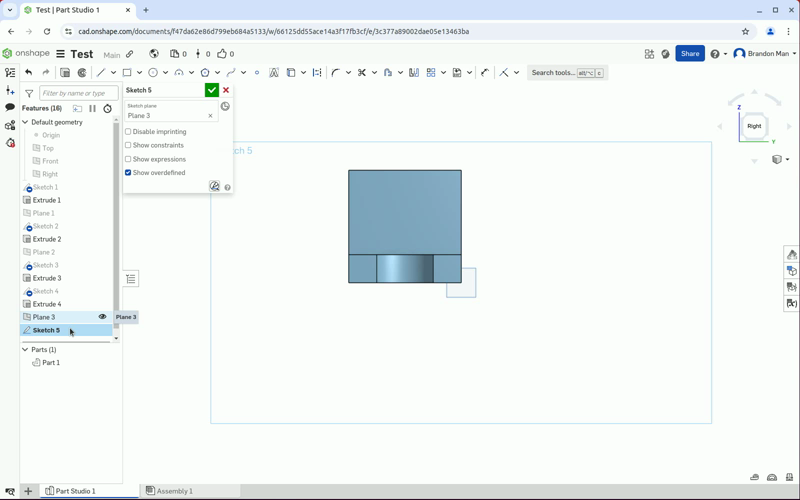
mouse_move(73, 352)
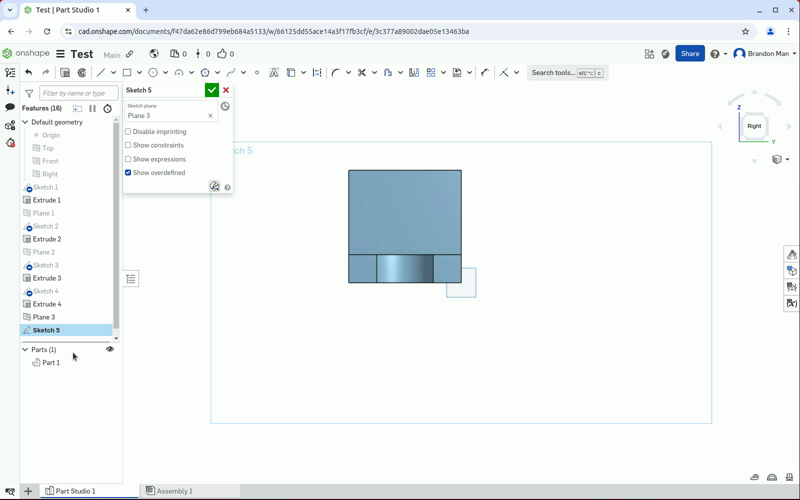
key(y)
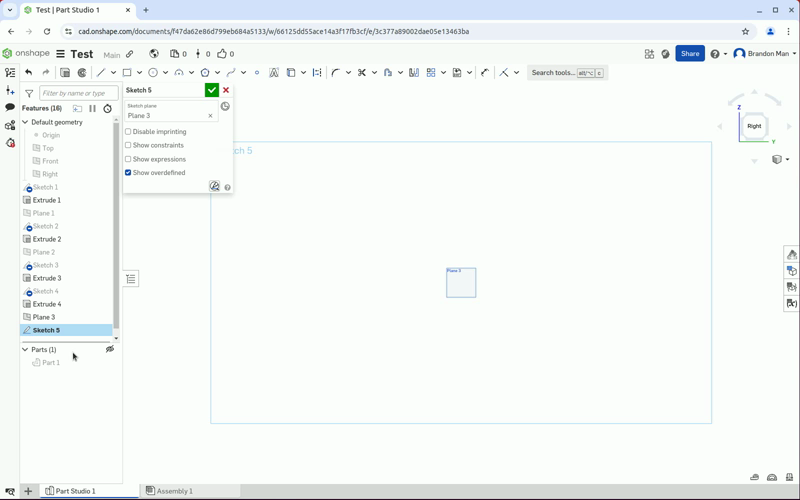
key(a)
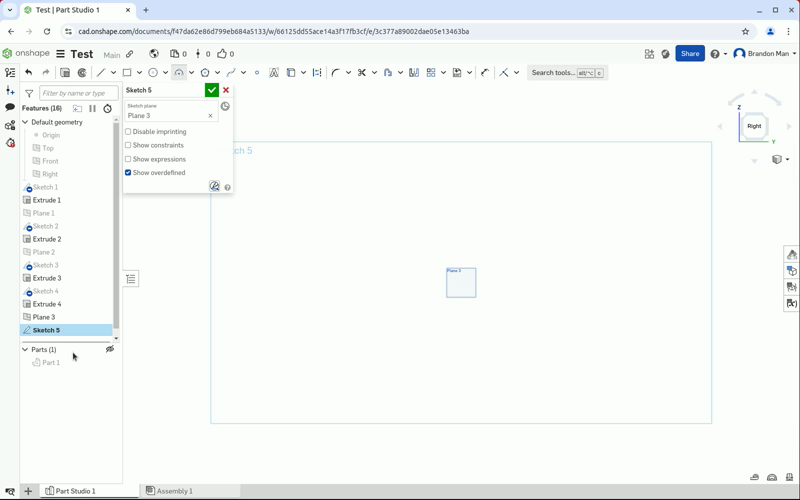
key_down(shift)
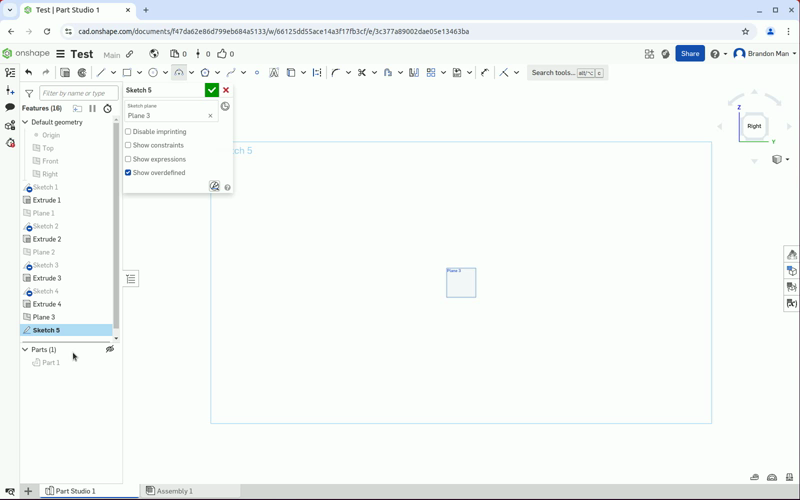
mouse_move(348, 226)
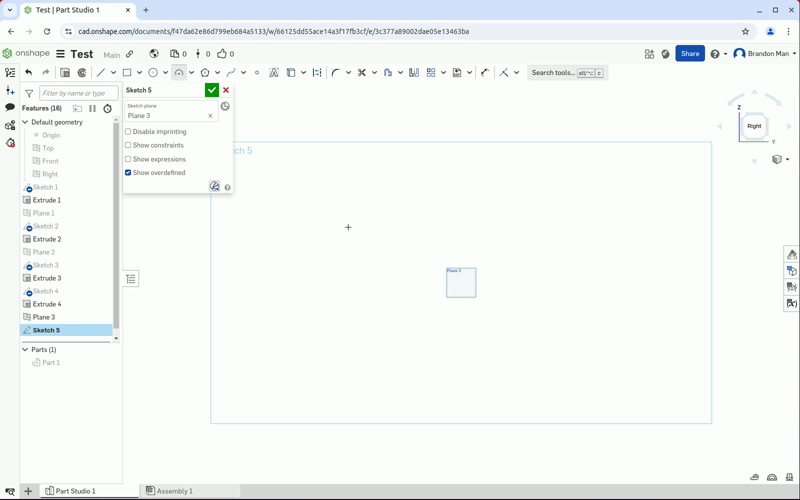
click(348, 226)
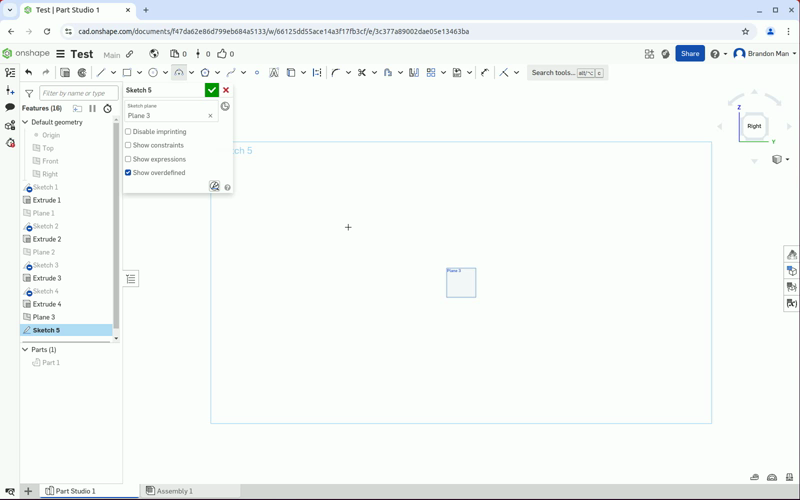
key_up(shift)
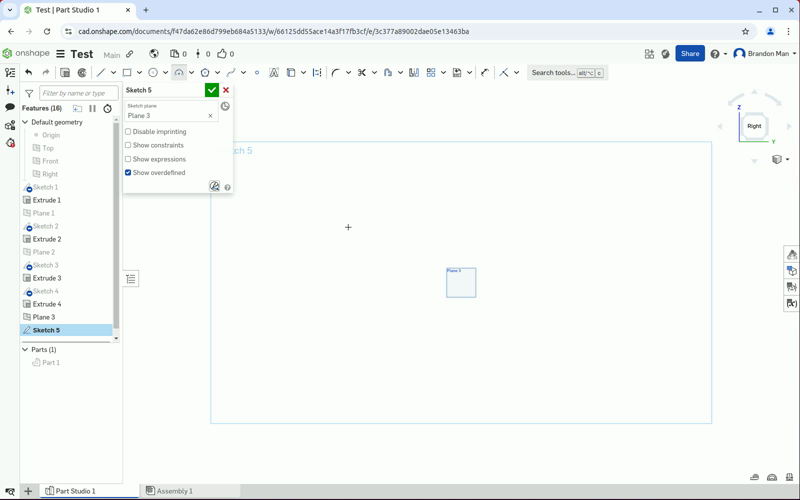
key_down(shift)
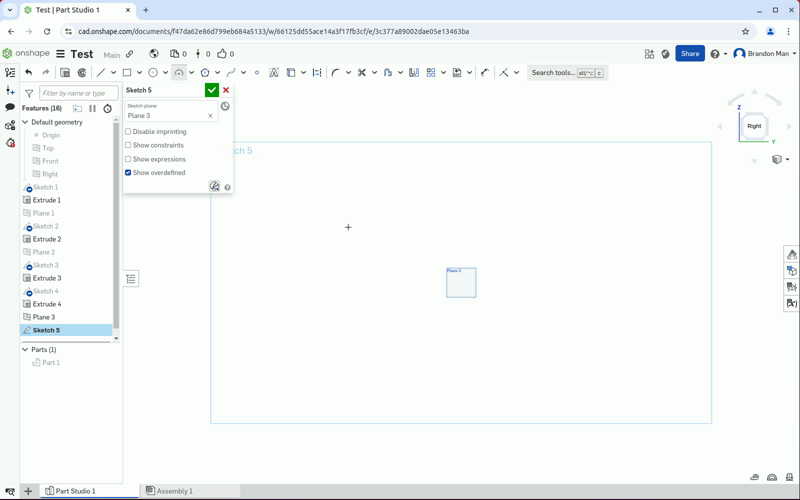
mouse_move(404, 169)
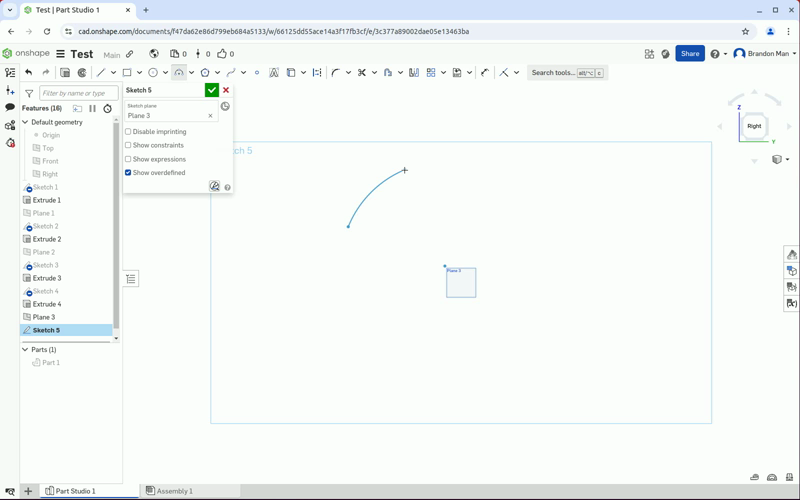
click(404, 169)
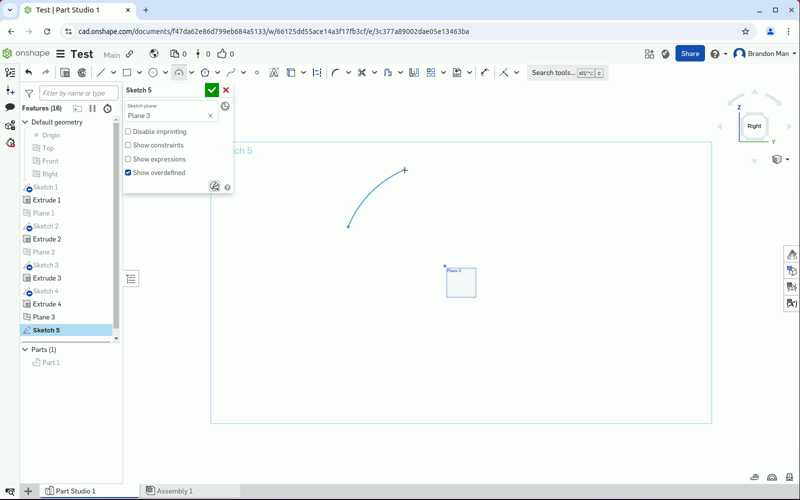
mouse_move(364, 186)
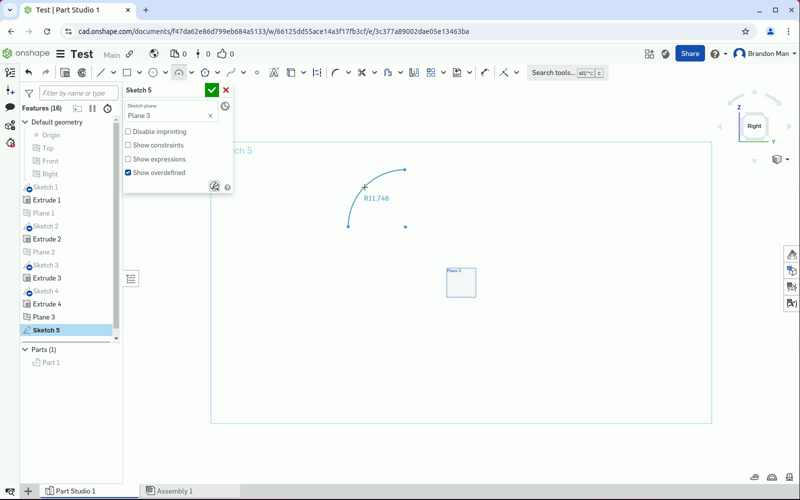
click(364, 186)
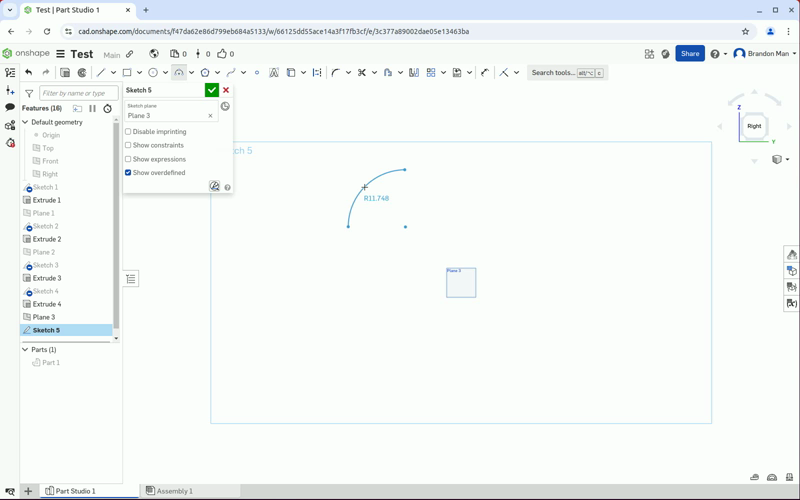
key_up(shift)
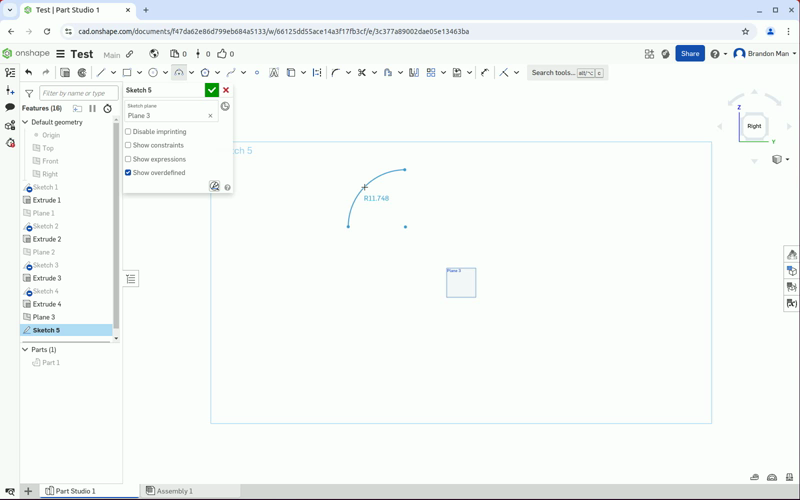
key(esc)
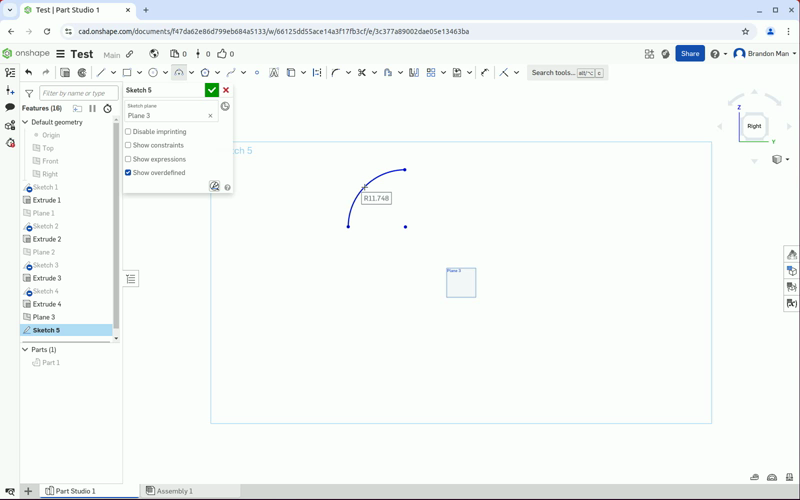
key(l)
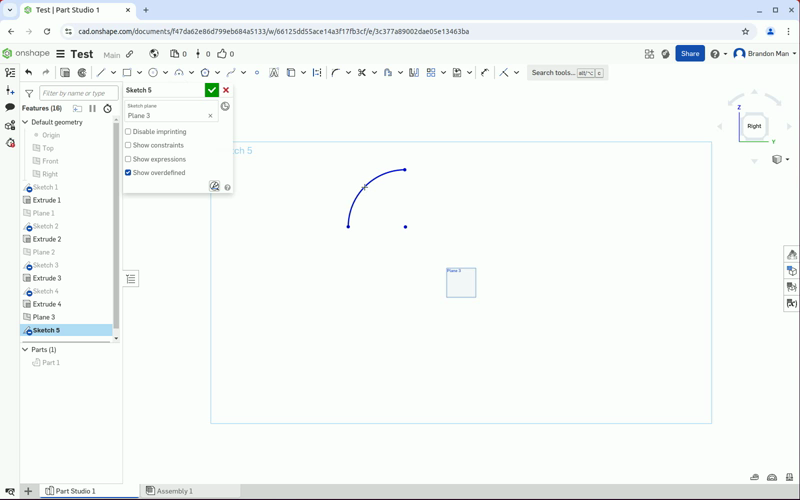
mouse_move(404, 169)
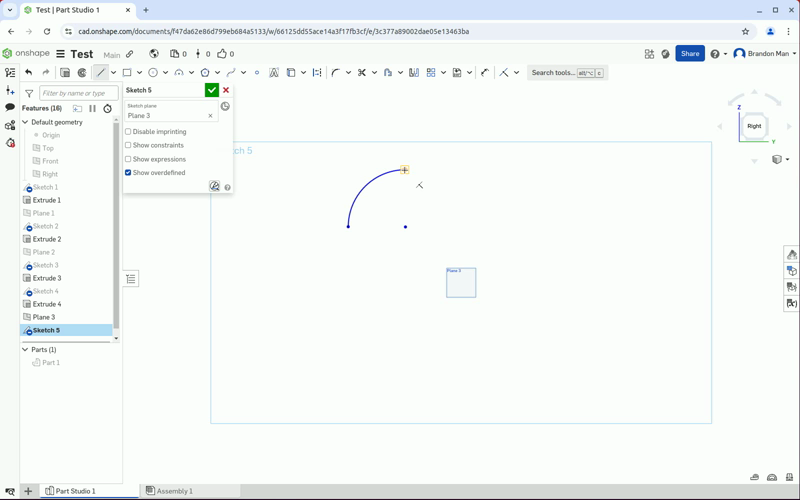
click(404, 169)
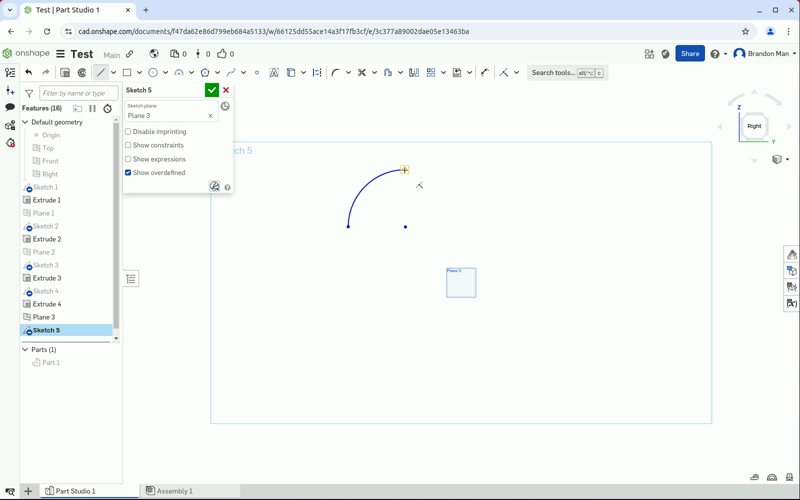
key_down(shift)
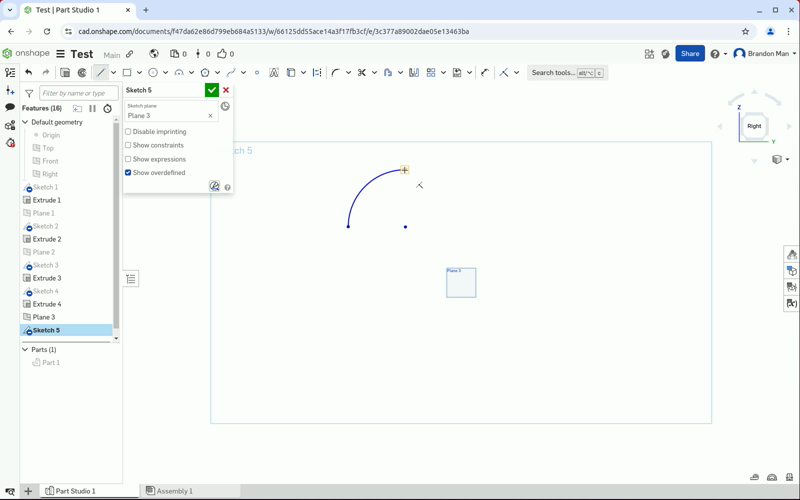
mouse_move(434, 169)
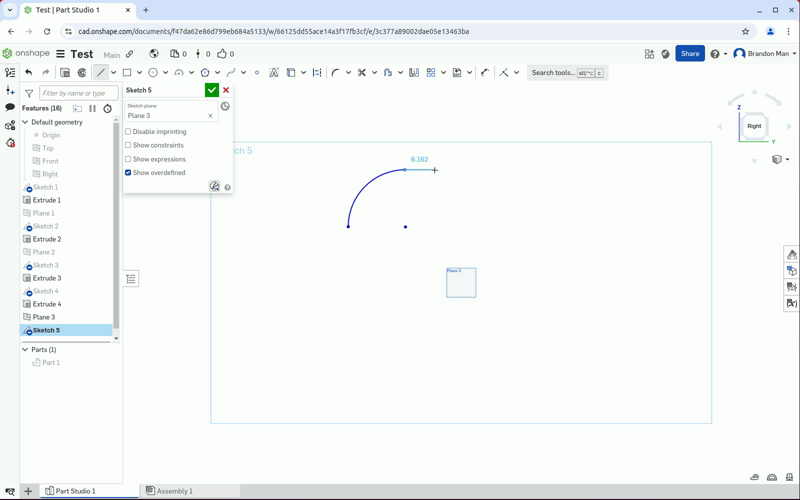
mouse_move(348, 169)
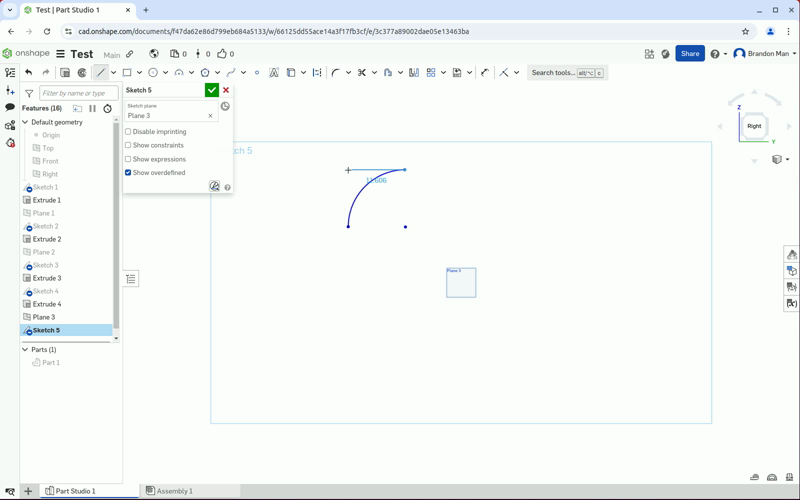
click(348, 169)
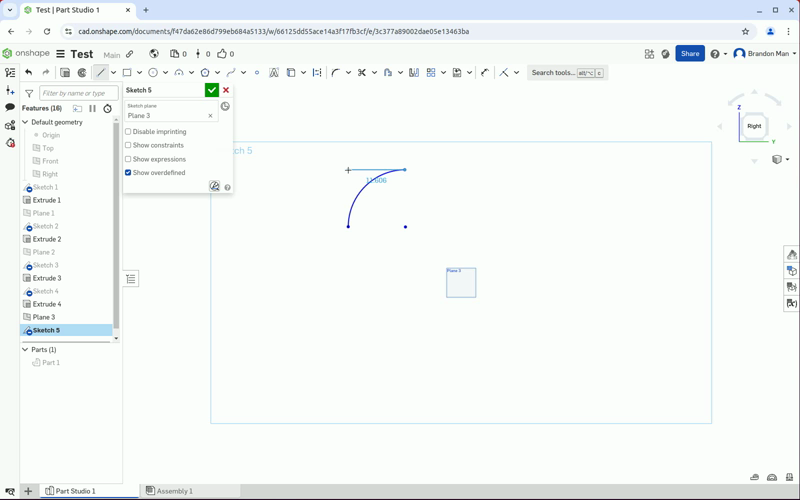
key_up(shift)
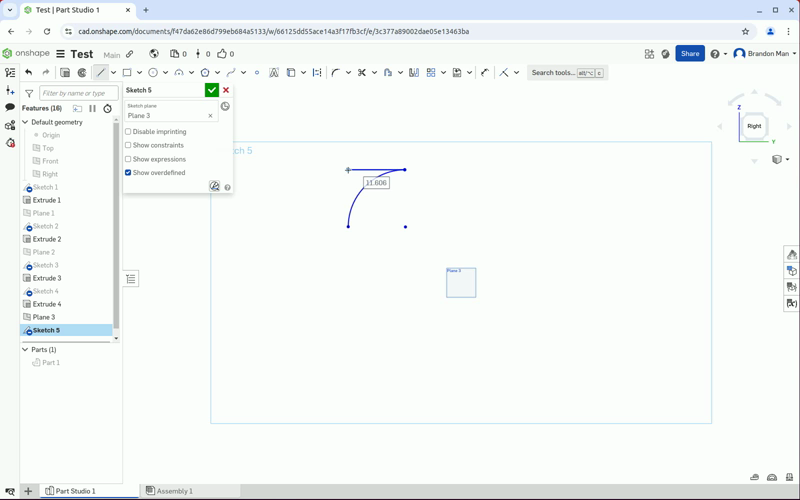
mouse_move(378, 169)
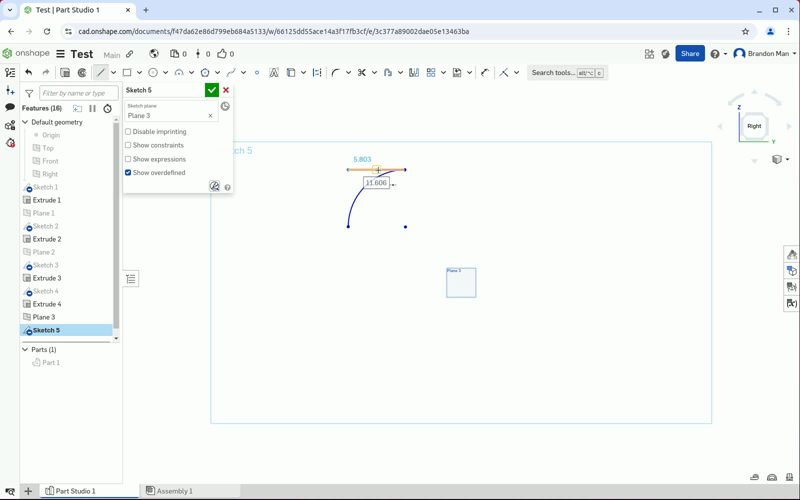
key_down(shift)
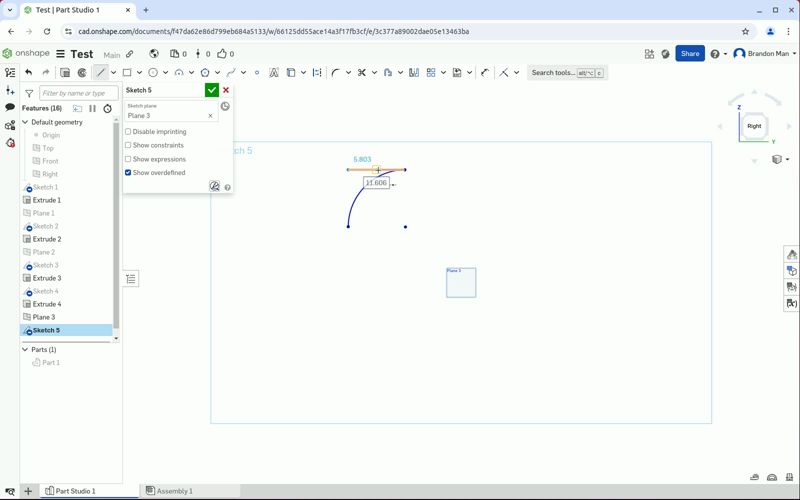
mouse_move(348, 226)
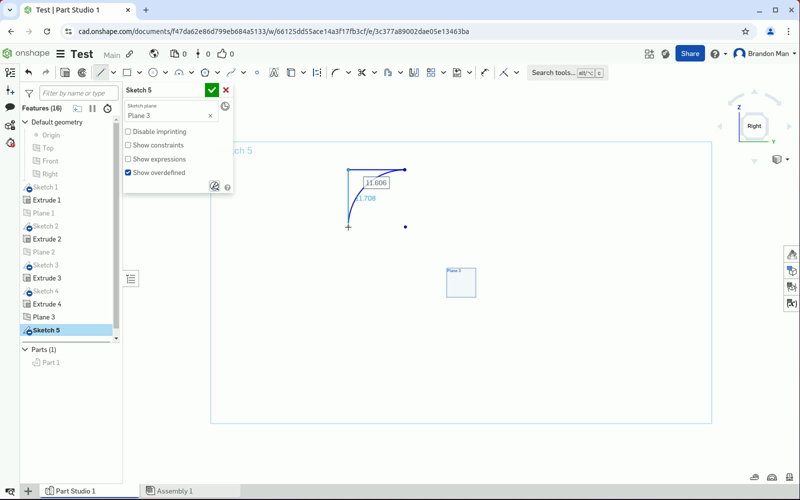
key_up(shift)
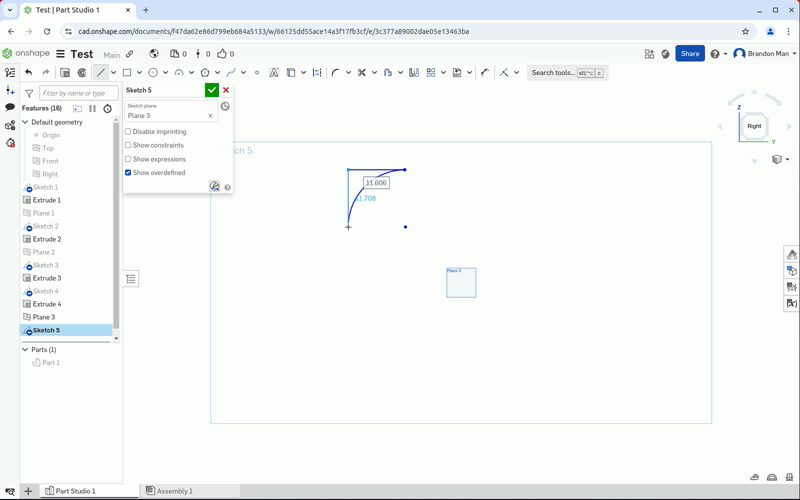
click(348, 226)
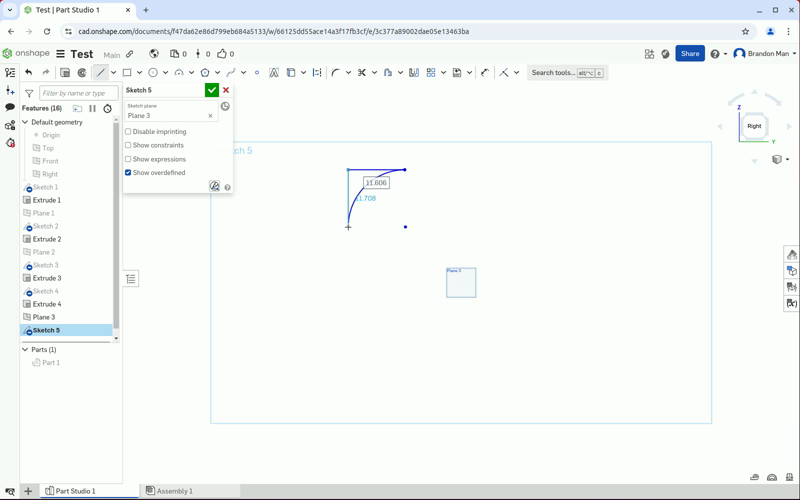
key(esc)
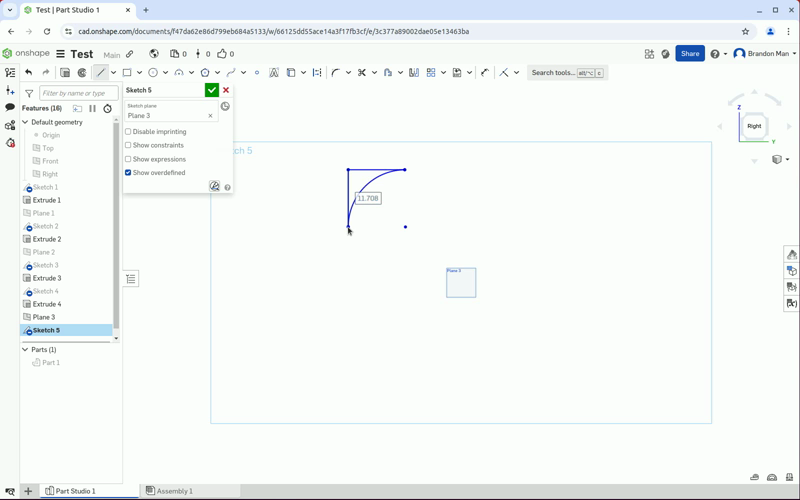
mouse_move(360, 171)
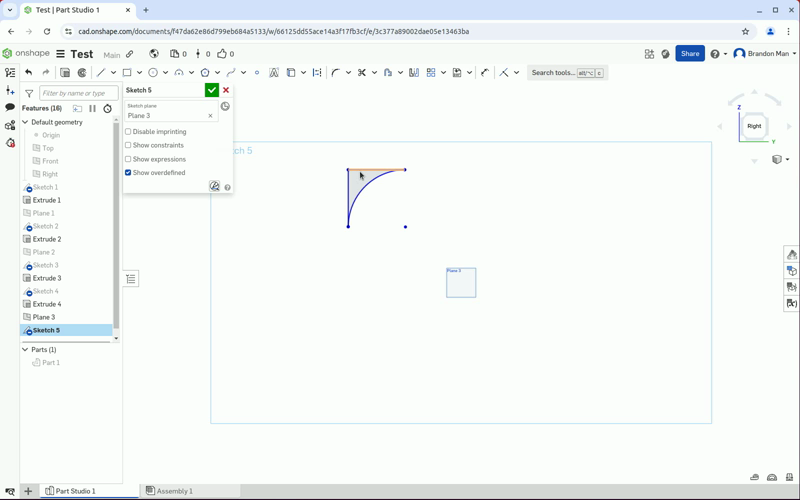
scroll(6)
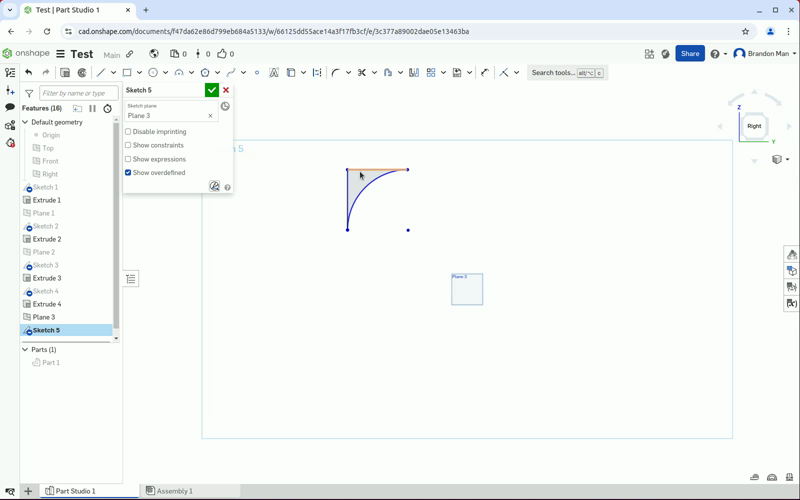
scroll(6)
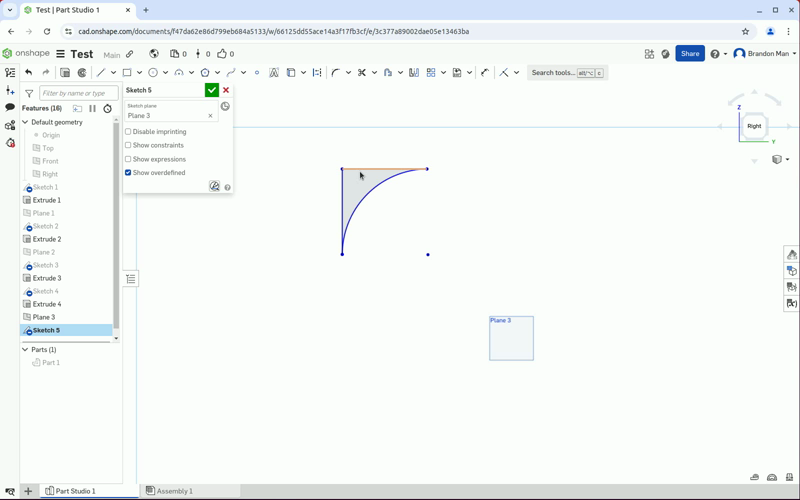
scroll(6)
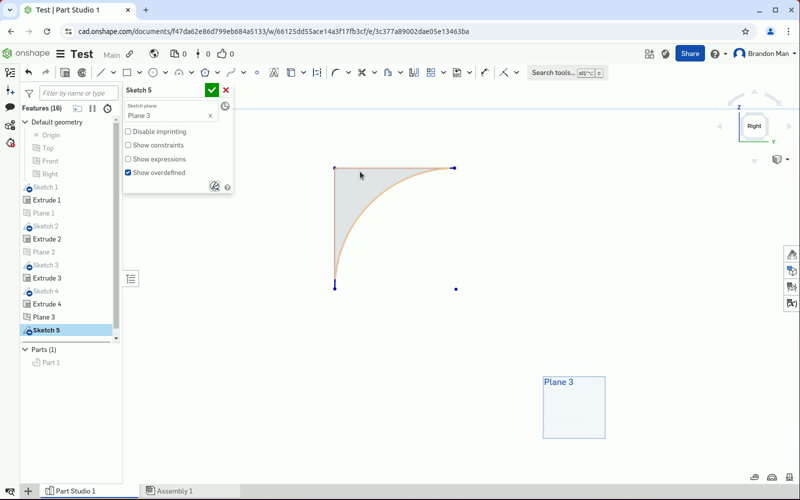
scroll(6)
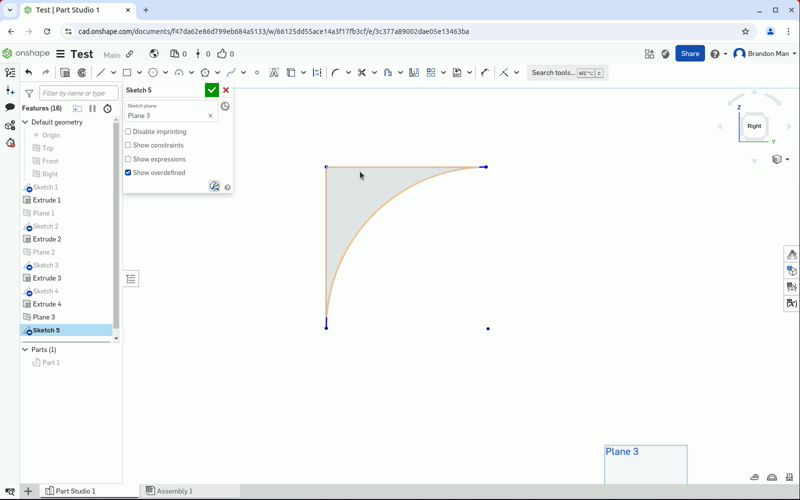
scroll(6)
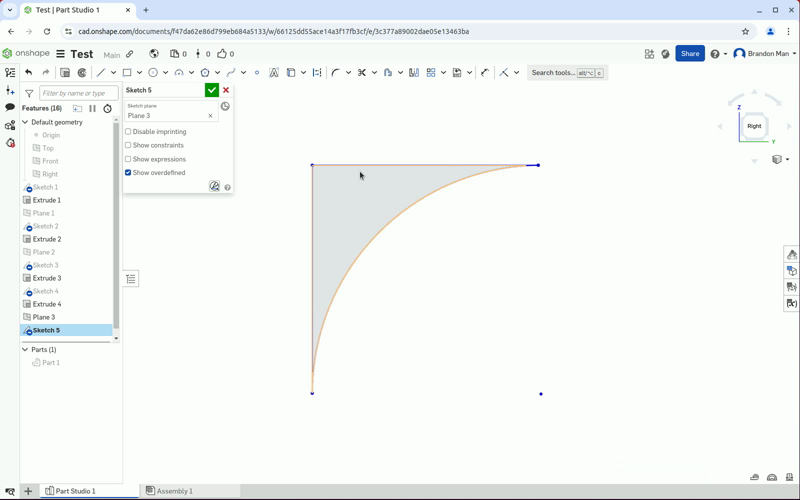
scroll(6)
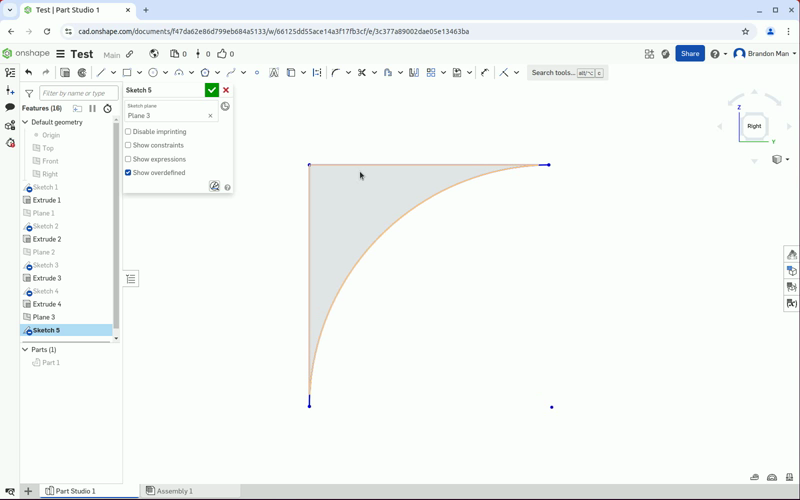
scroll(6)
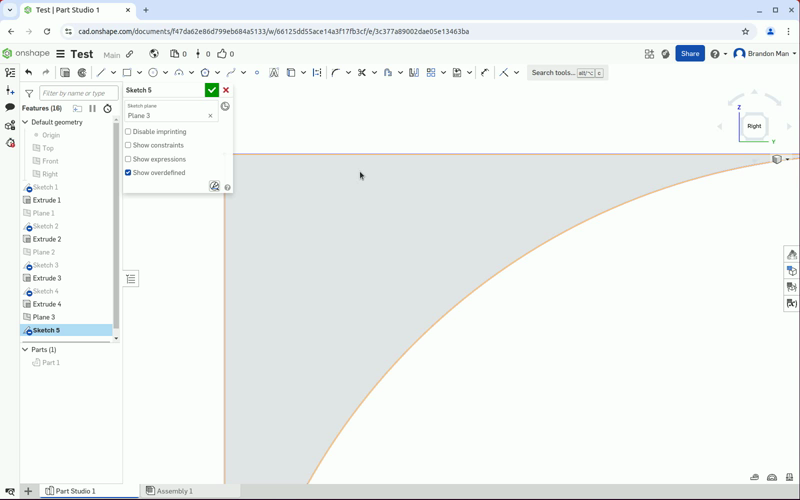
click(360, 171)
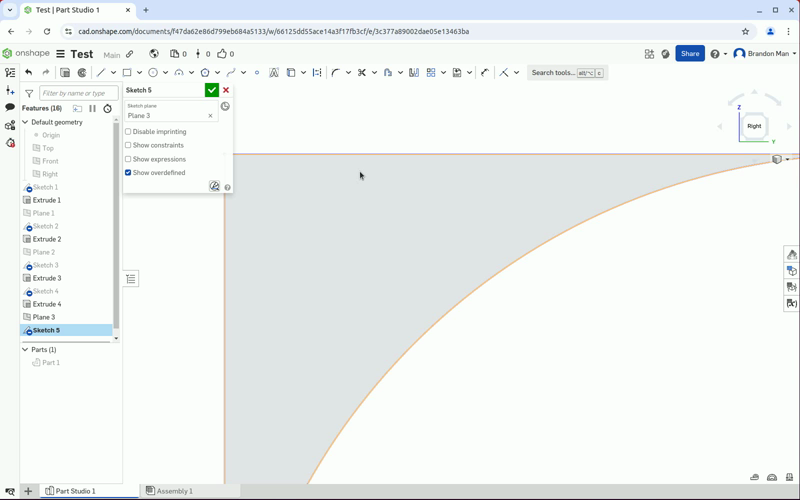
scroll(-6)
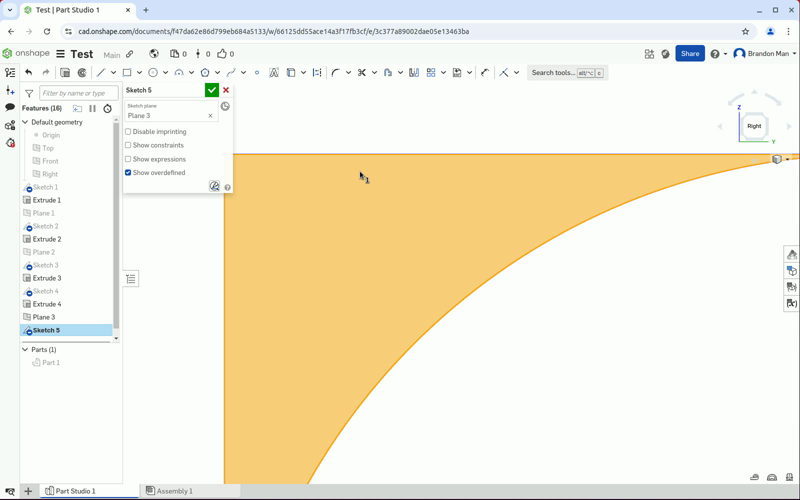
scroll(-6)
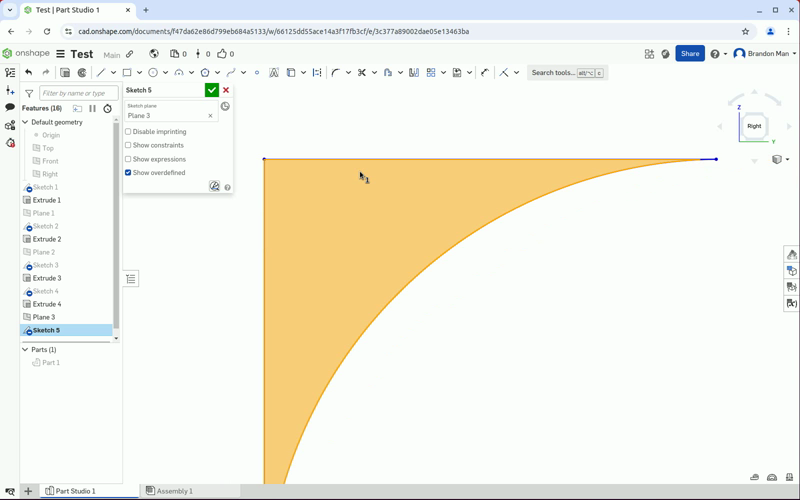
scroll(-6)
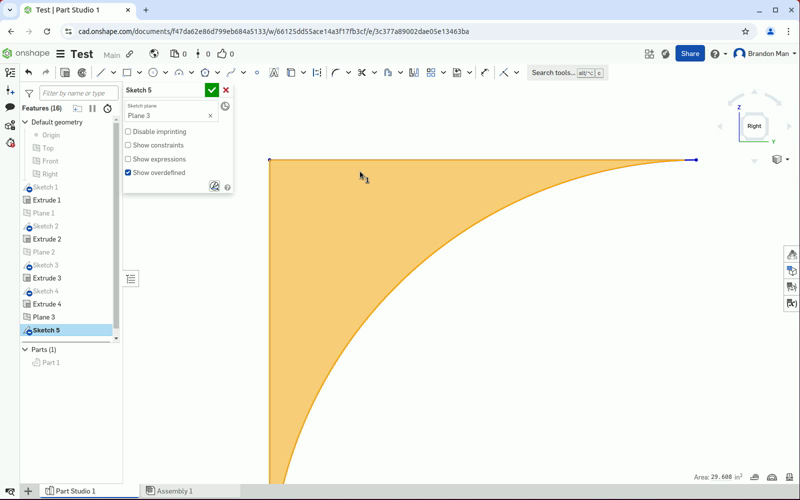
scroll(-6)
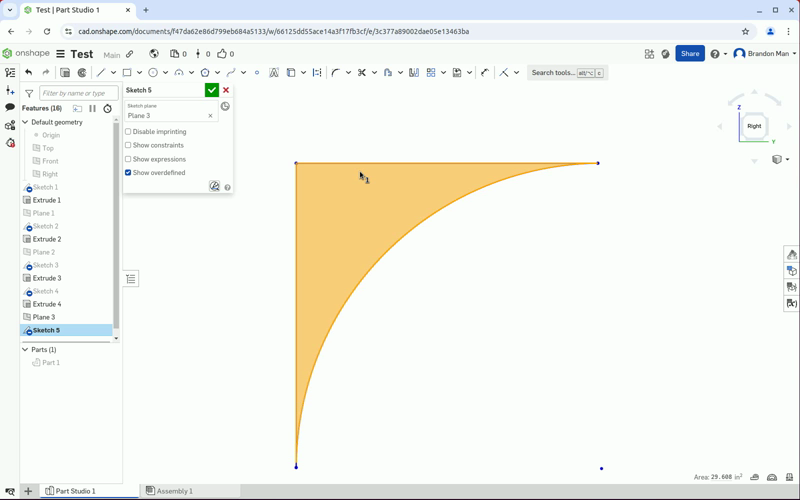
scroll(-6)
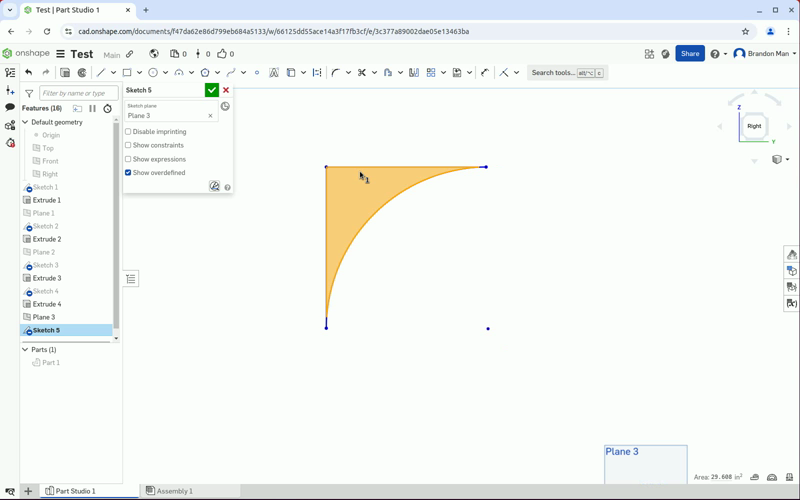
scroll(-6)
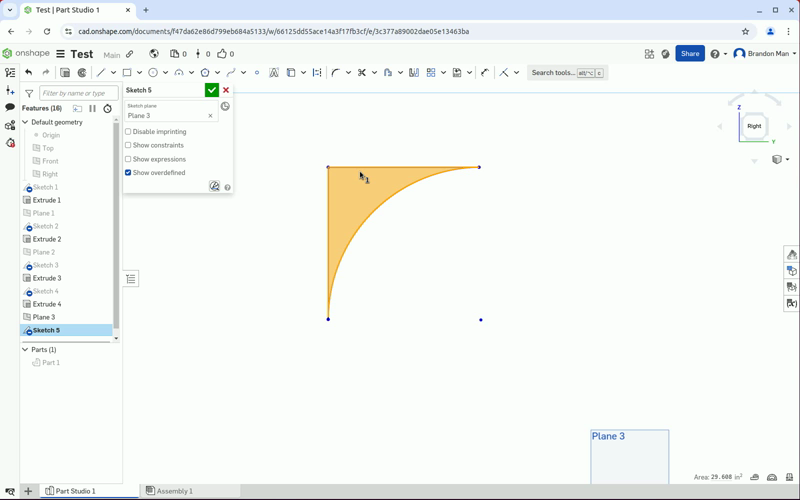
scroll(-6)
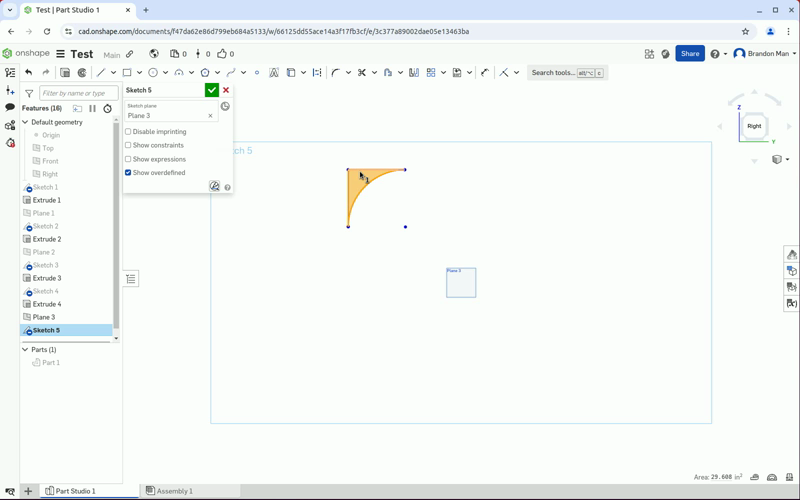
mouse_move(73, 352)
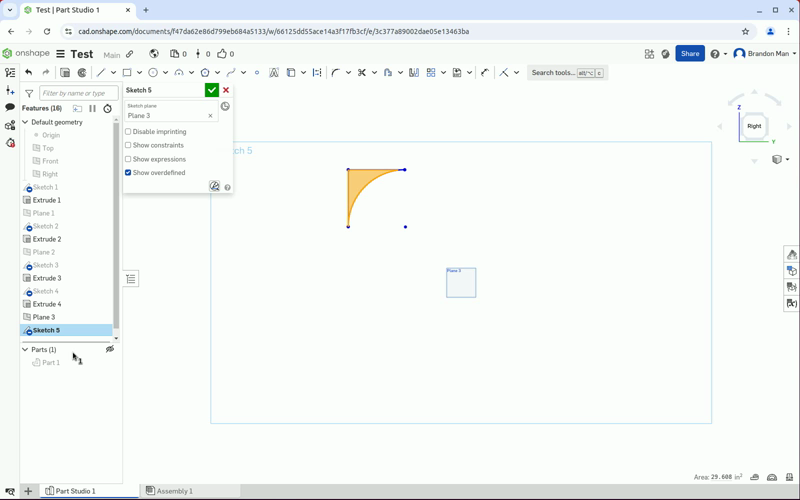
key(shift+y)
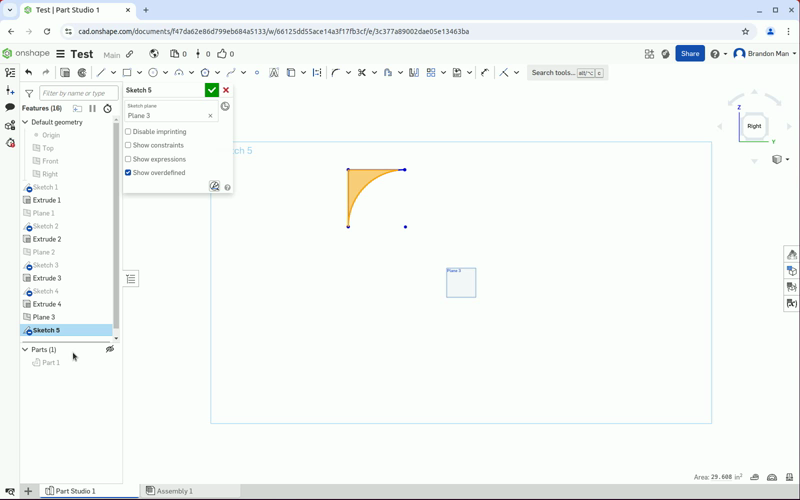
key(shift+e)
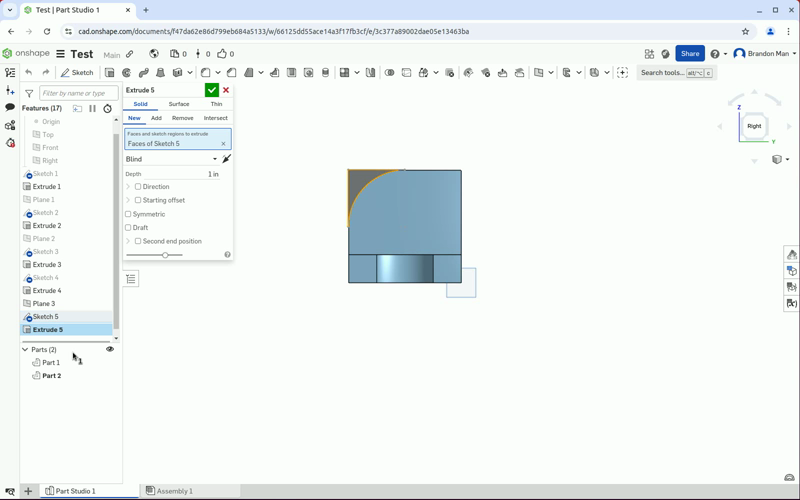
mouse_move(143, 106)
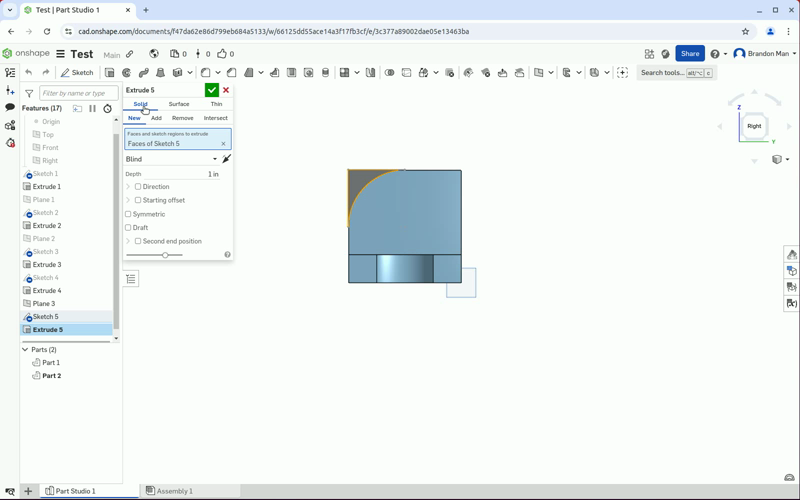
click(143, 106)
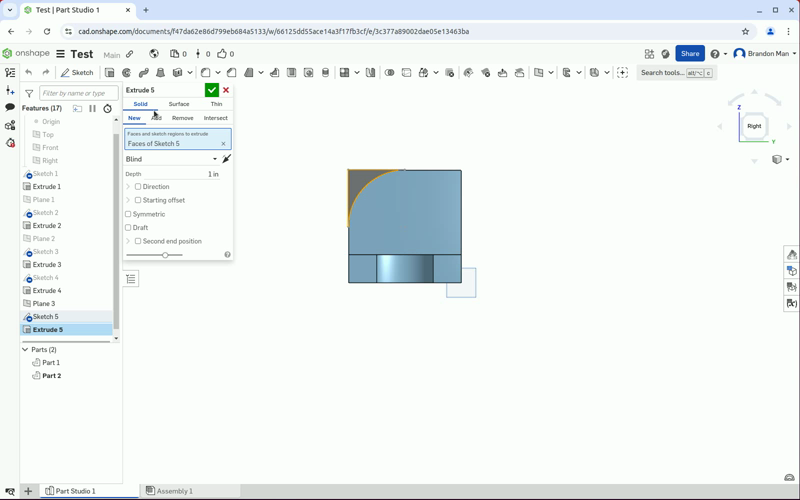
mouse_move(186, 120)
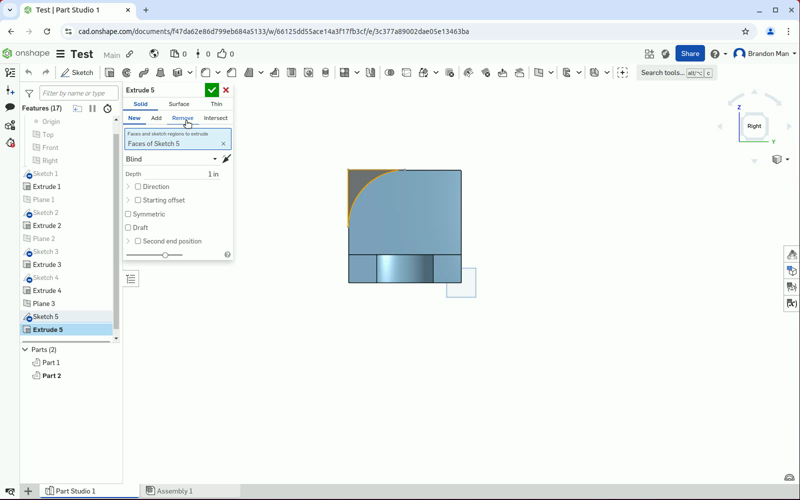
click(186, 120)
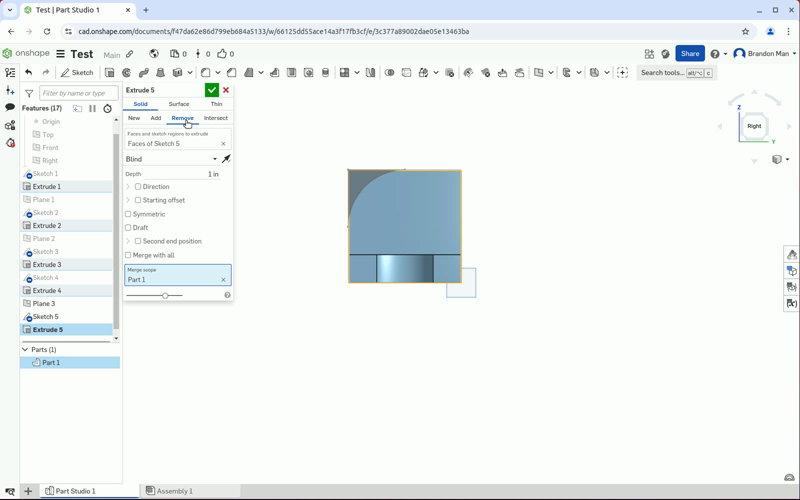
key(tab, 4)
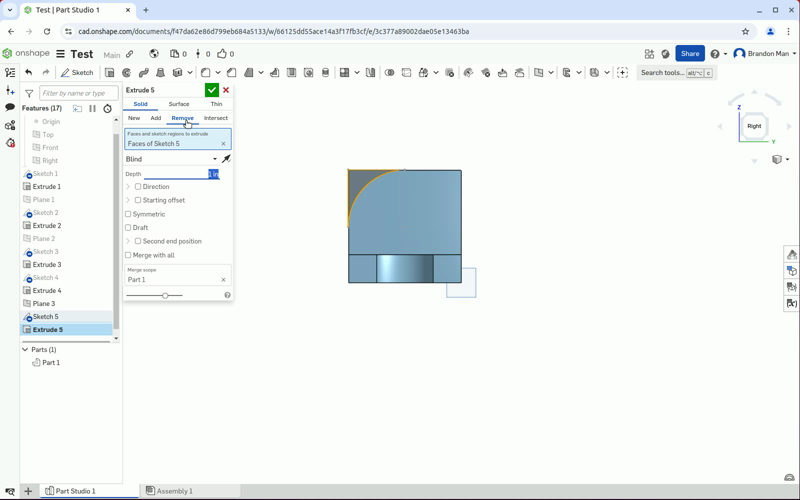
text(30.811)
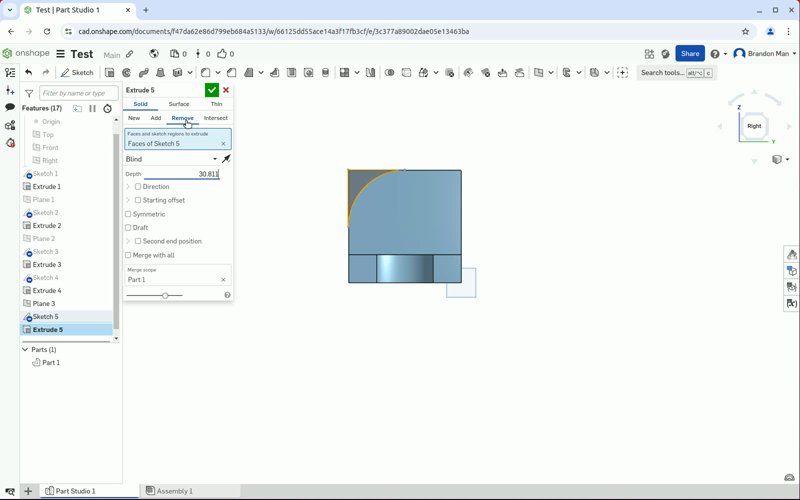
key(tab, 6)
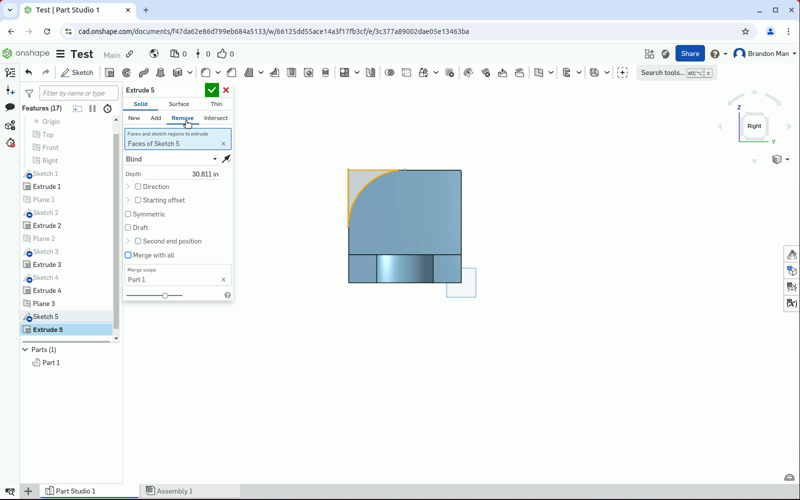
key(space)
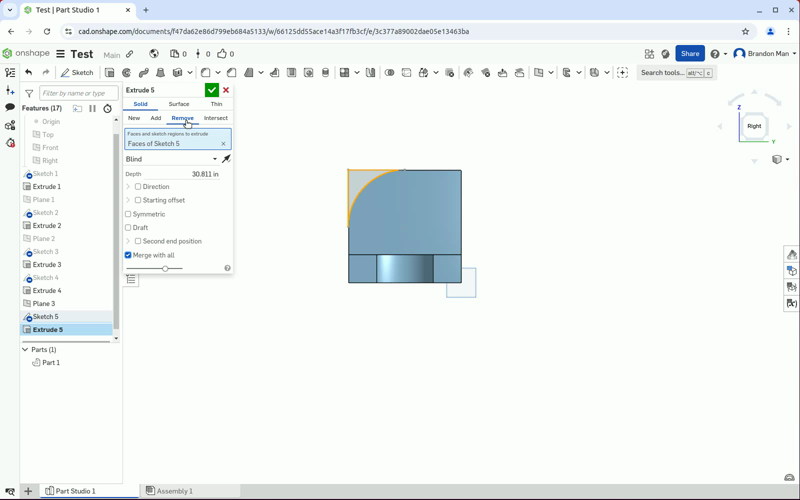
key(enter)
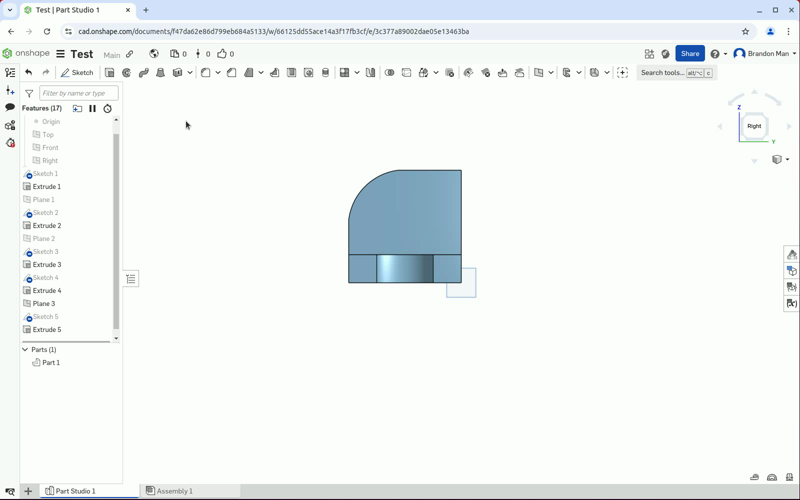
key(shift+h)
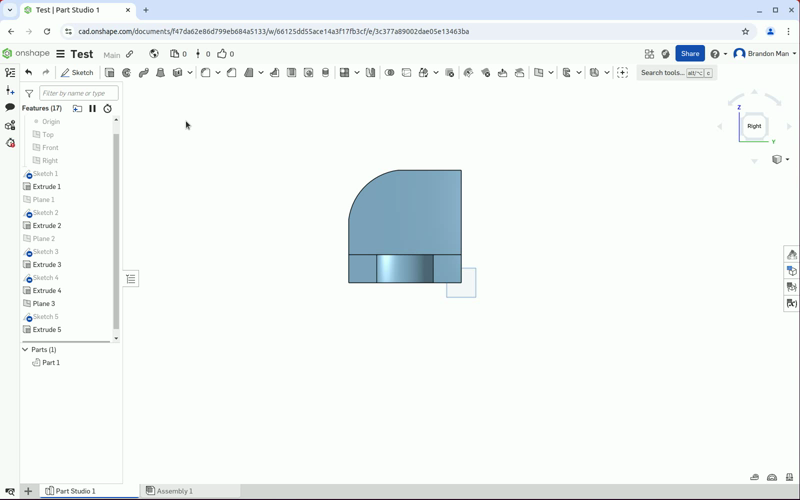
key(shift+h)
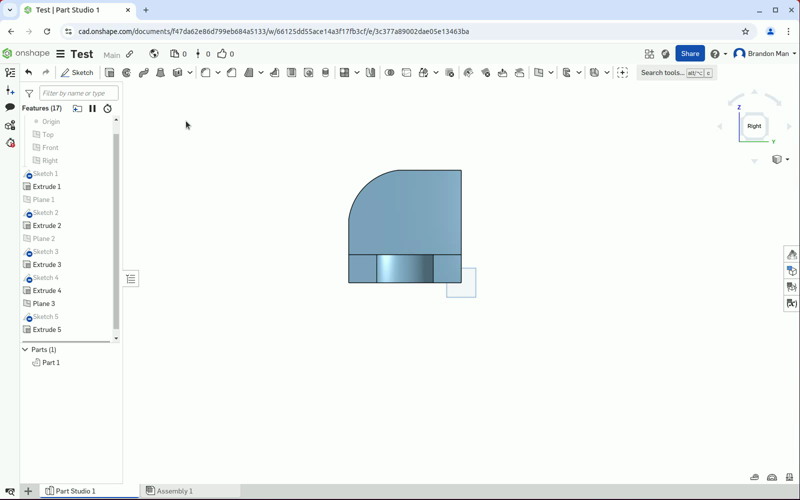
mouse_move(69, 176)
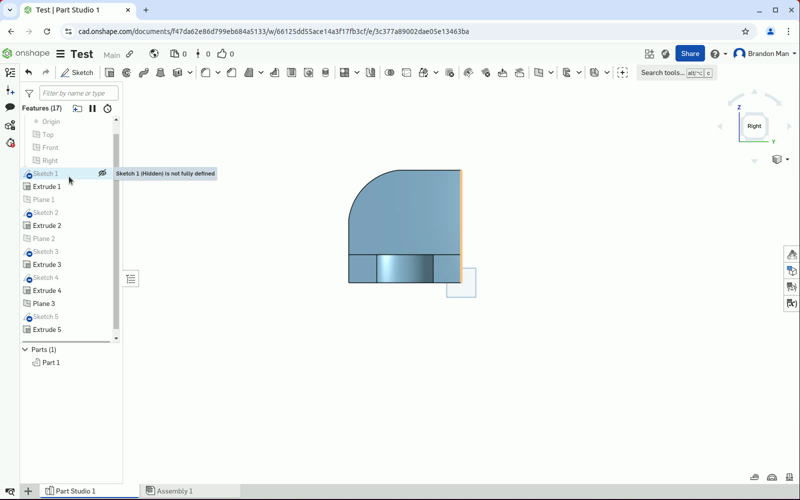
click(69, 176)
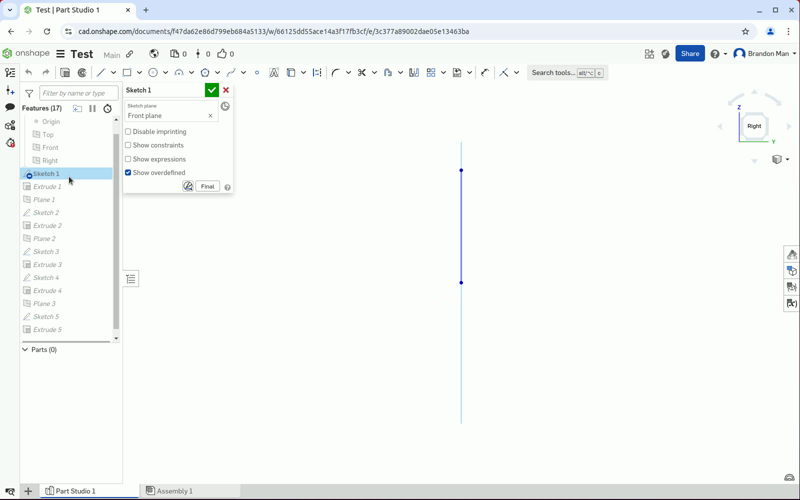
mouse_move(229, 92)
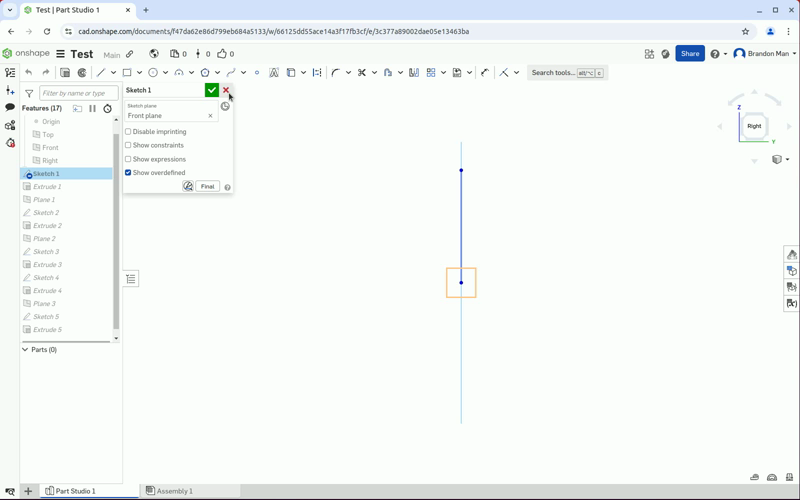
click(229, 92)
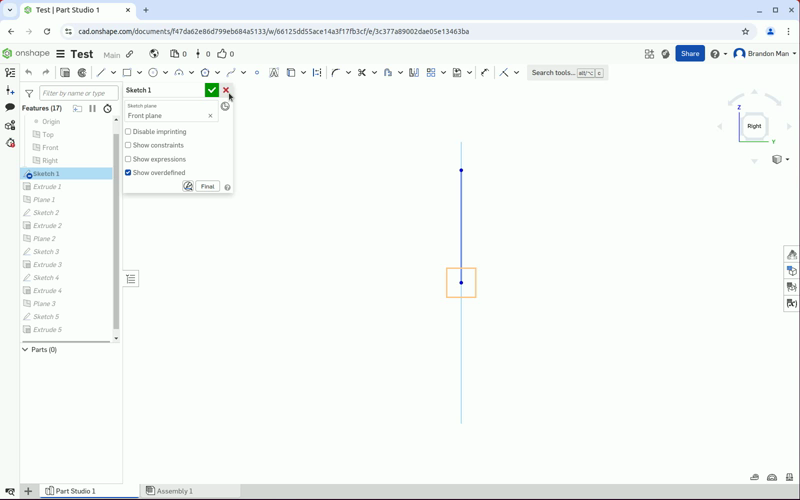
key(shift+s)
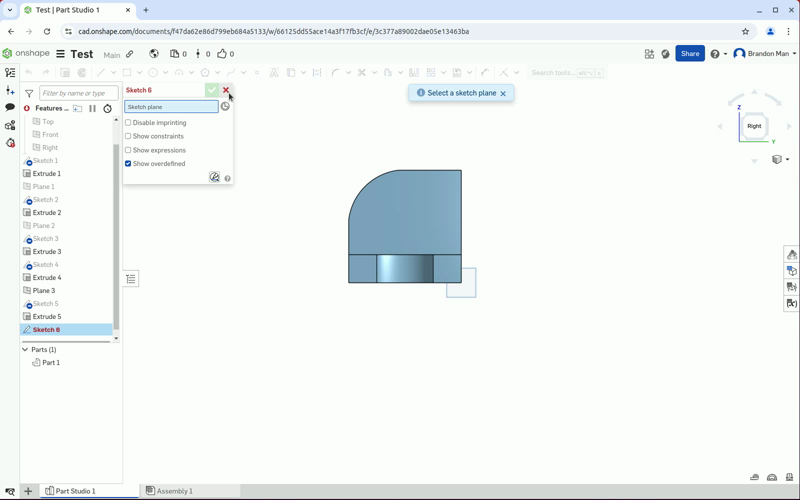
mouse_move(69, 293)
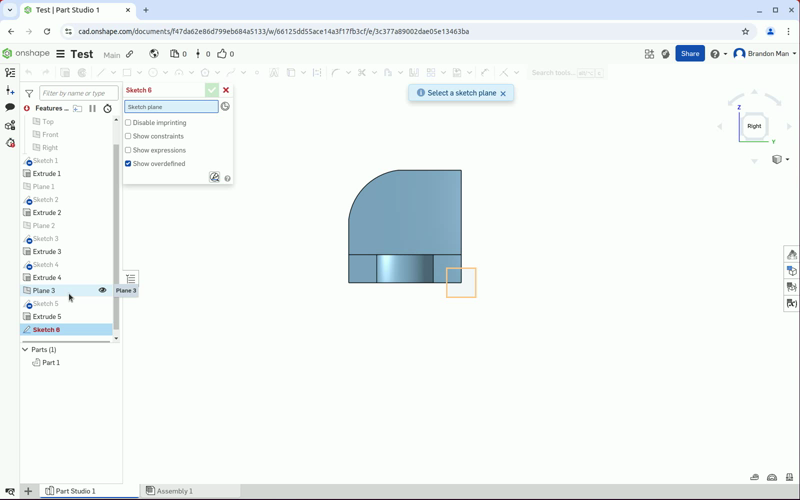
click(69, 293)
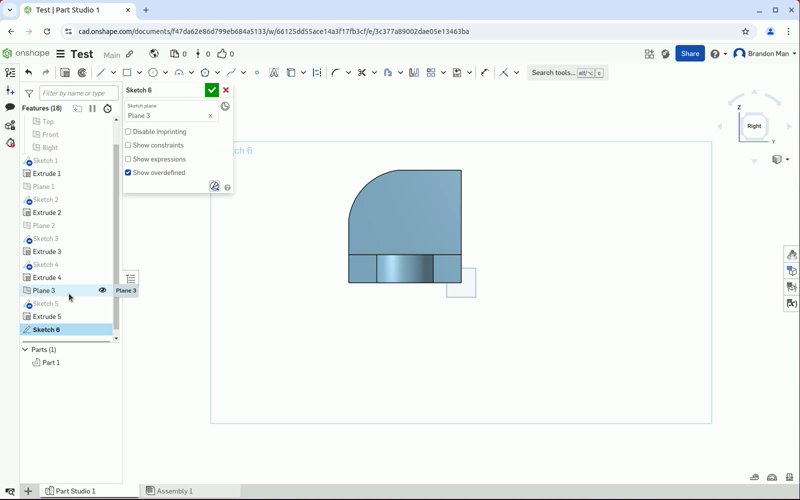
mouse_move(73, 352)
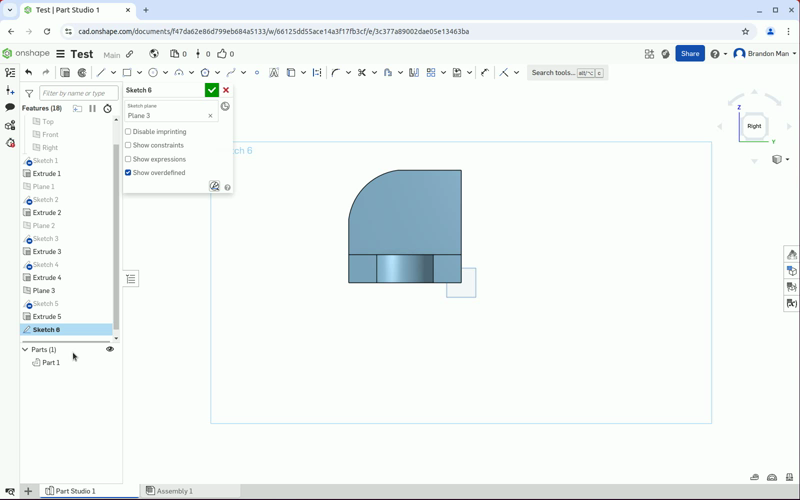
key(y)
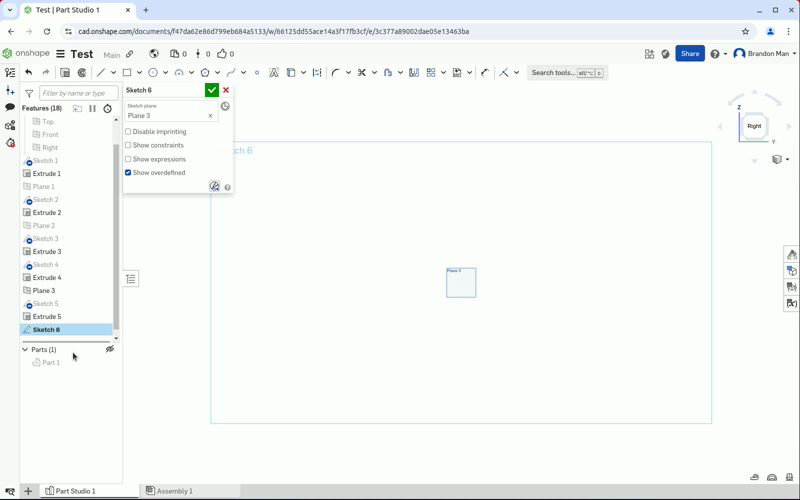
key(a)
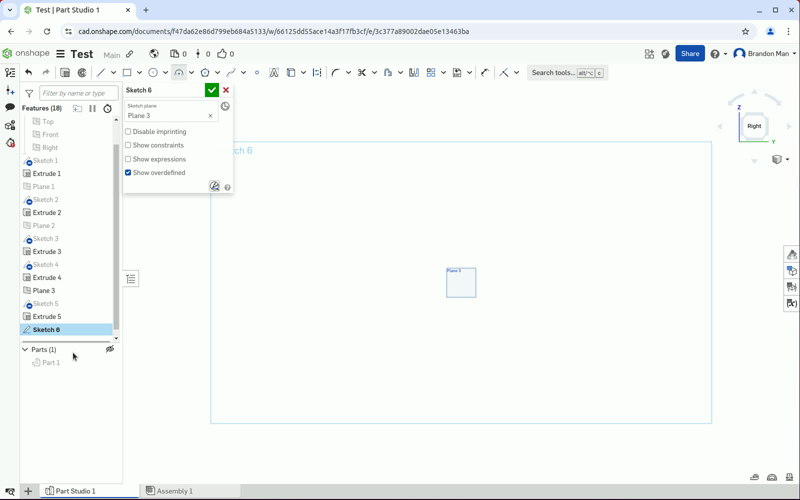
key_down(shift)
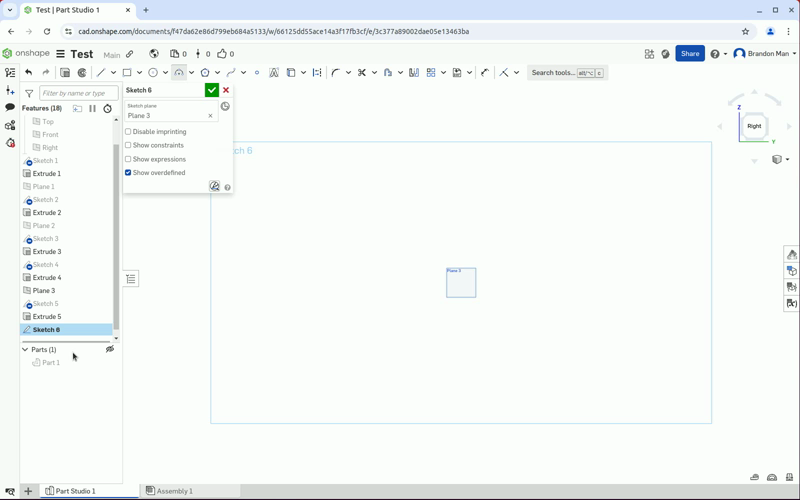
mouse_move(404, 170)
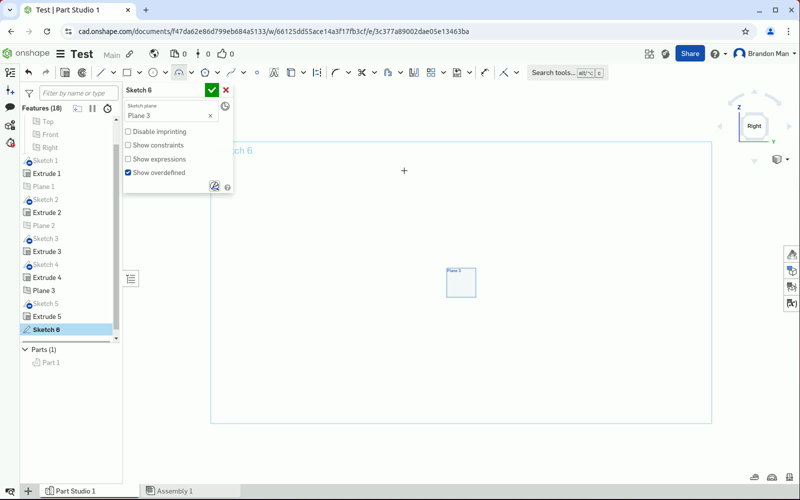
click(404, 170)
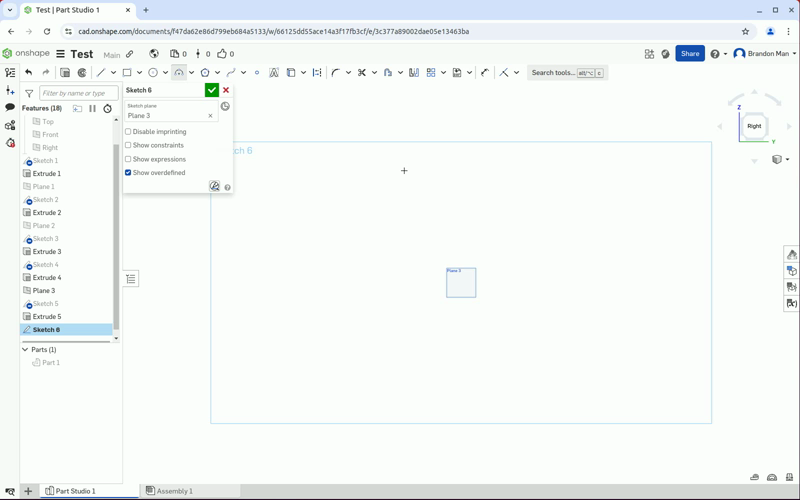
key_up(shift)
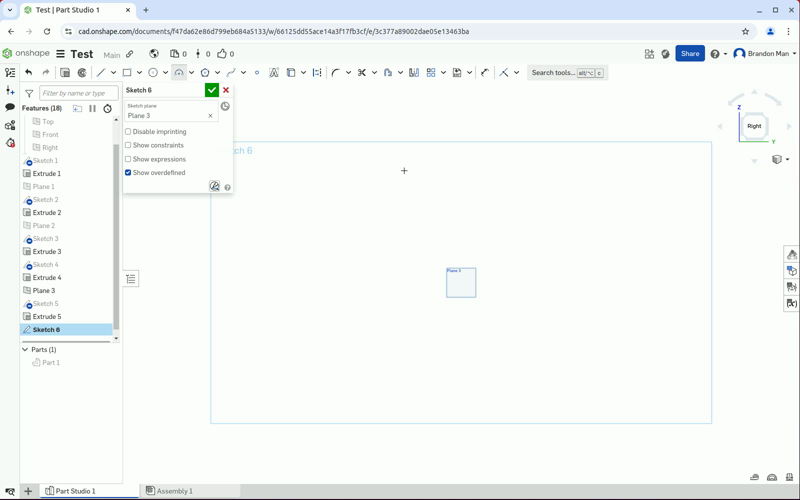
key_down(shift)
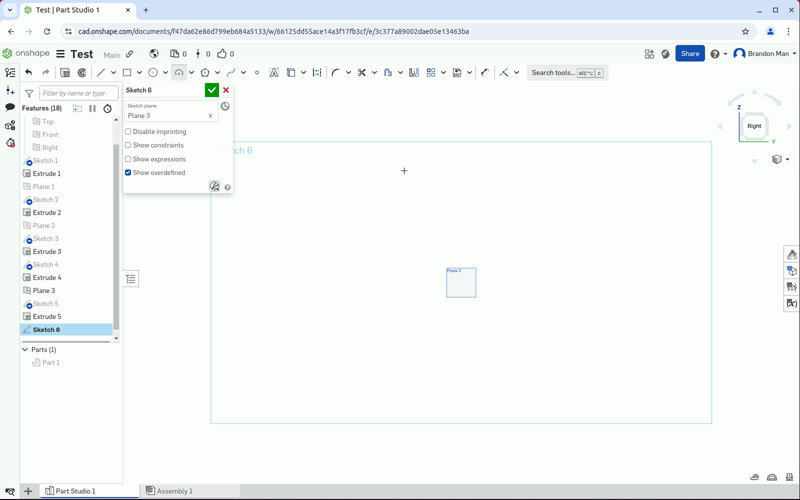
mouse_move(461, 227)
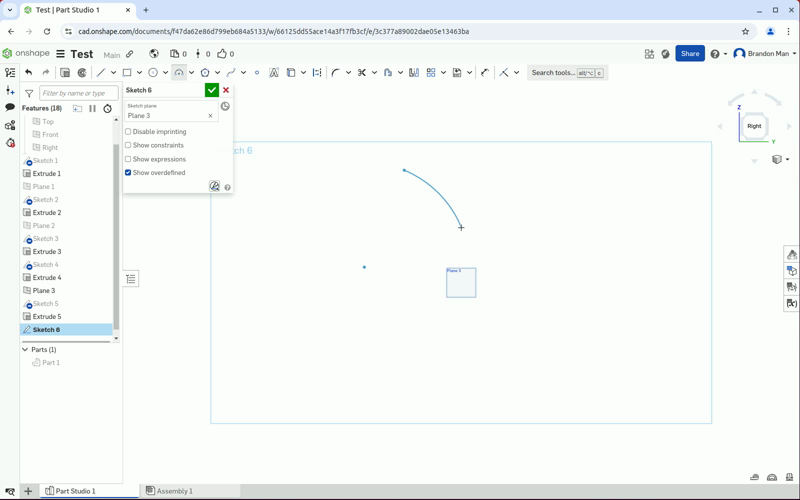
click(461, 227)
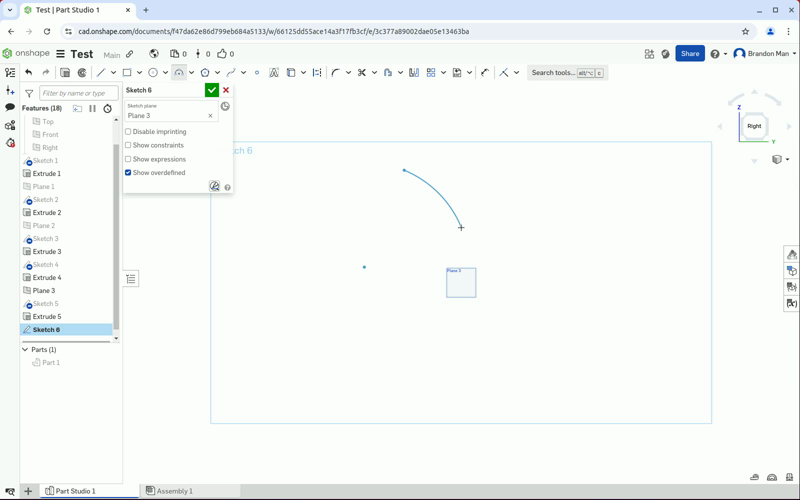
mouse_move(444, 186)
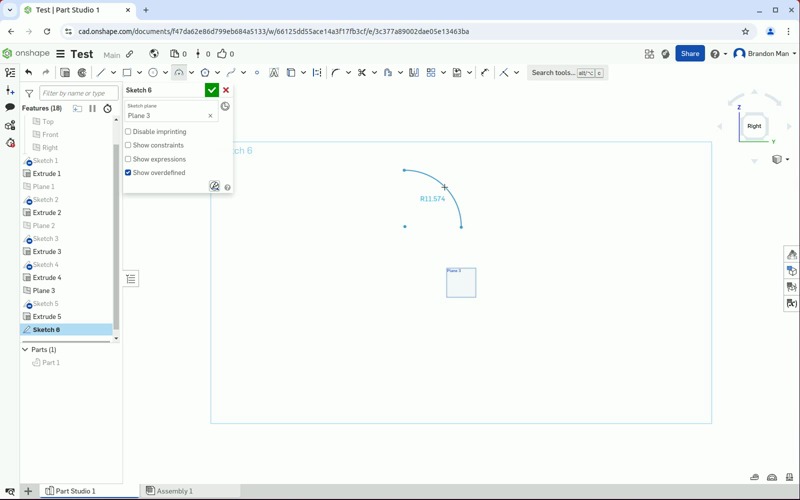
click(444, 186)
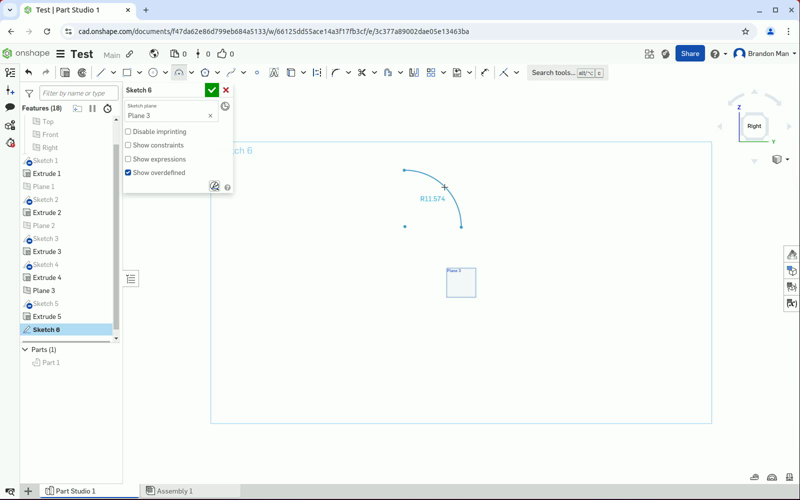
key_up(shift)
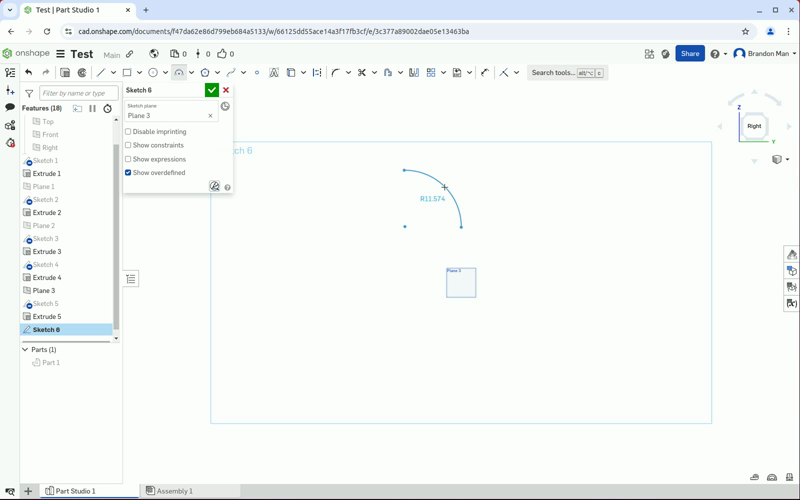
key(esc)
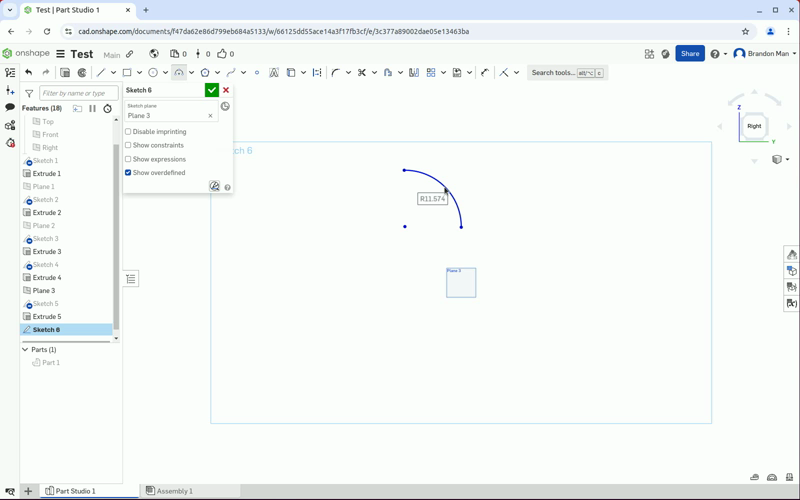
key(l)
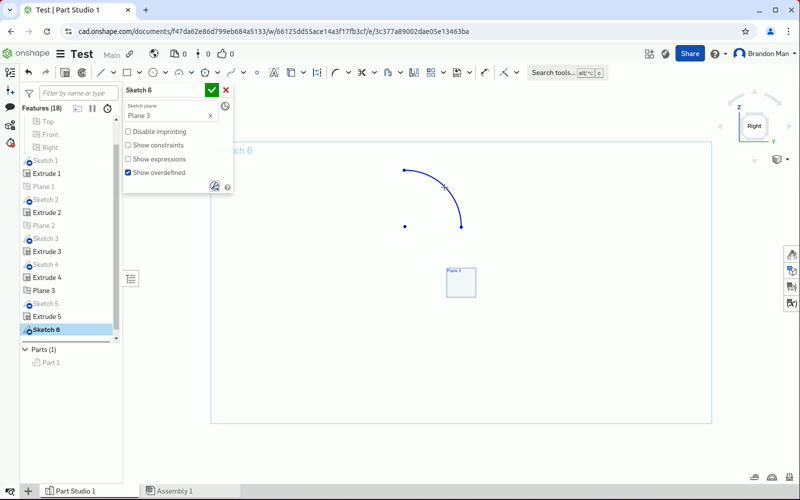
mouse_move(461, 227)
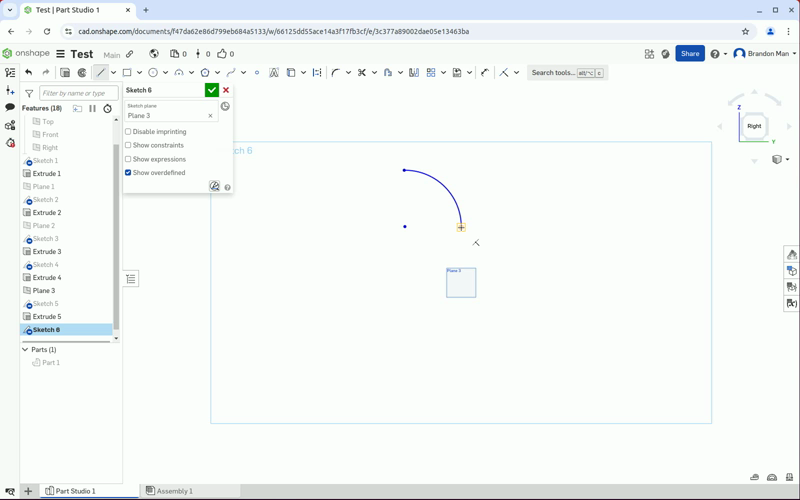
click(461, 227)
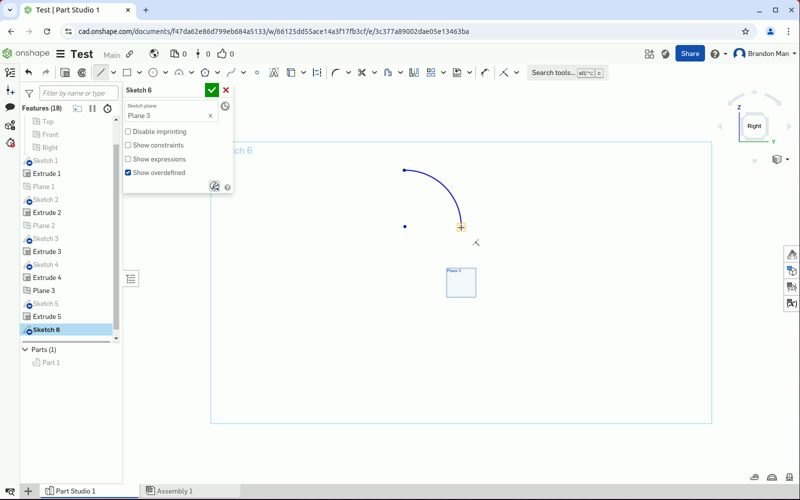
key_down(shift)
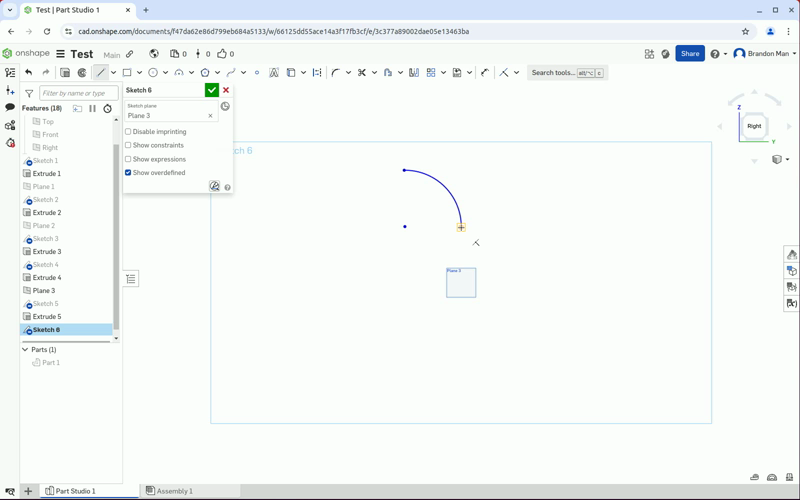
mouse_move(491, 227)
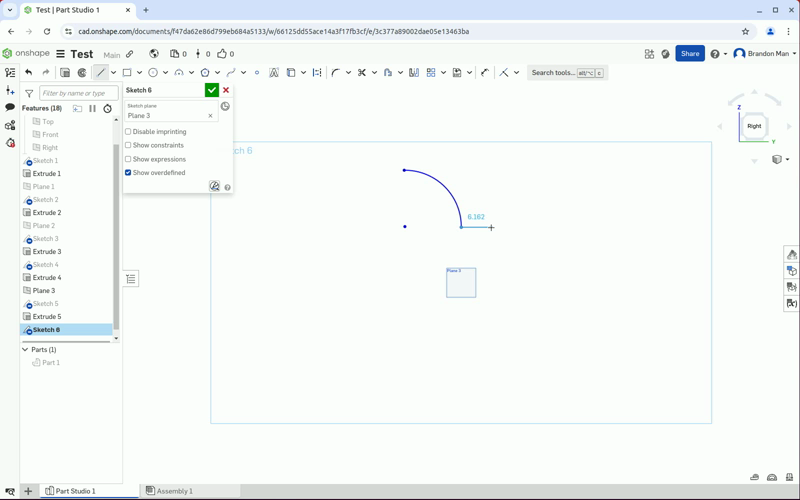
mouse_move(461, 170)
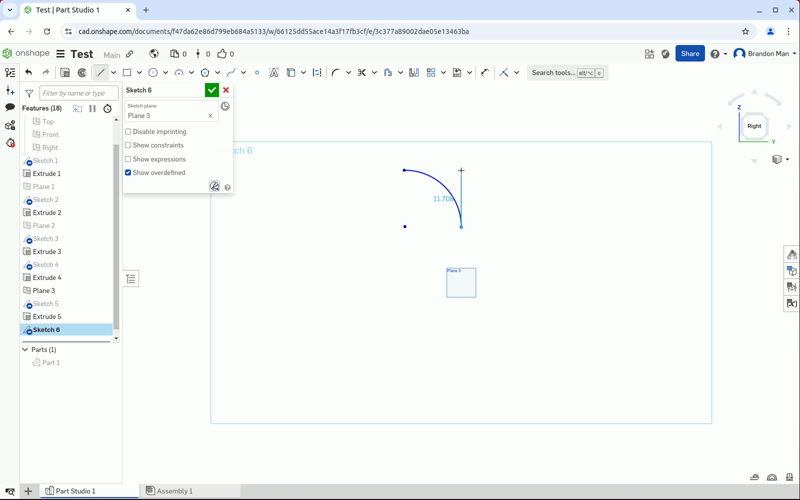
click(461, 170)
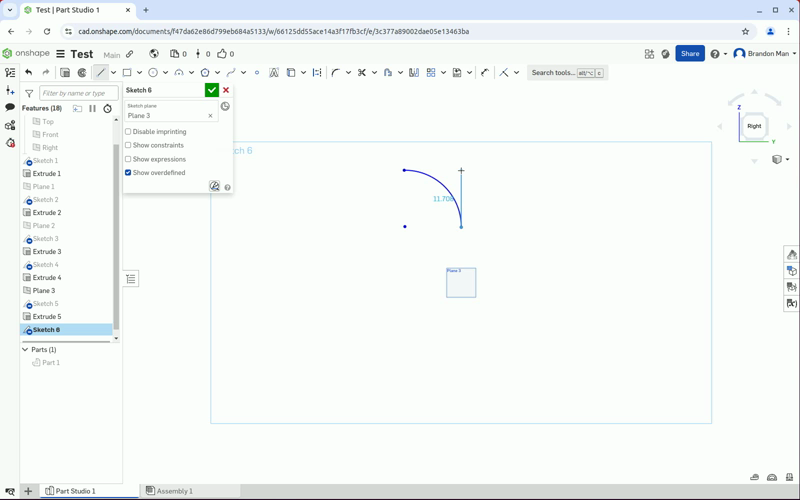
key_up(shift)
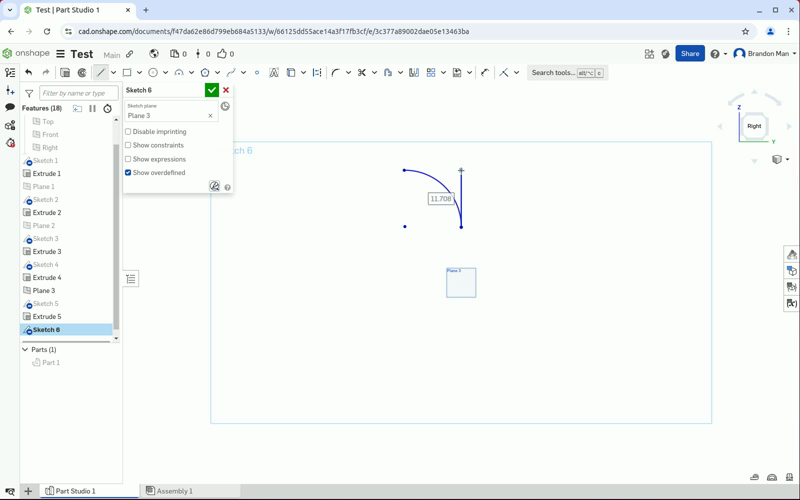
mouse_move(491, 170)
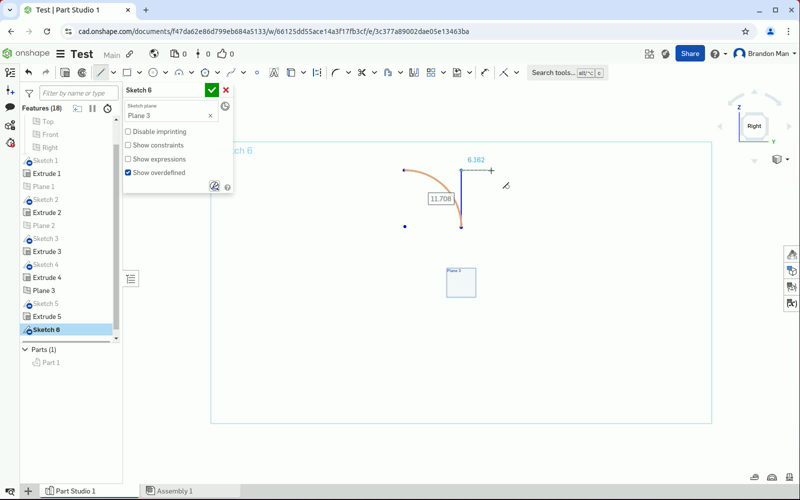
key_down(shift)
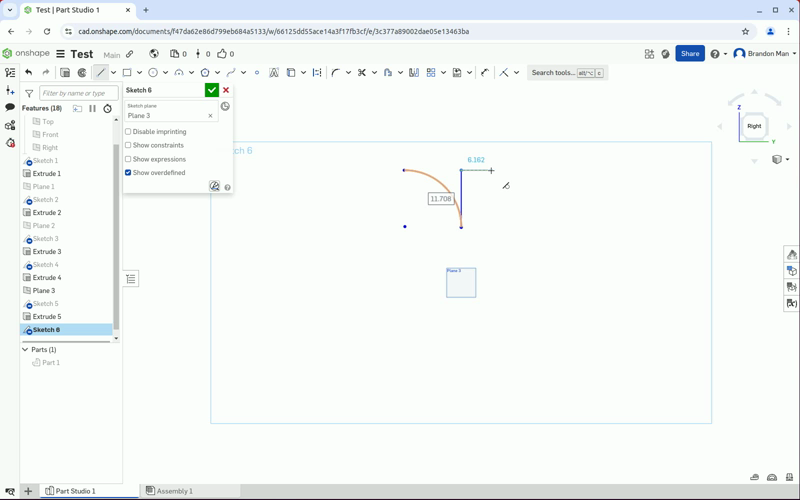
mouse_move(404, 170)
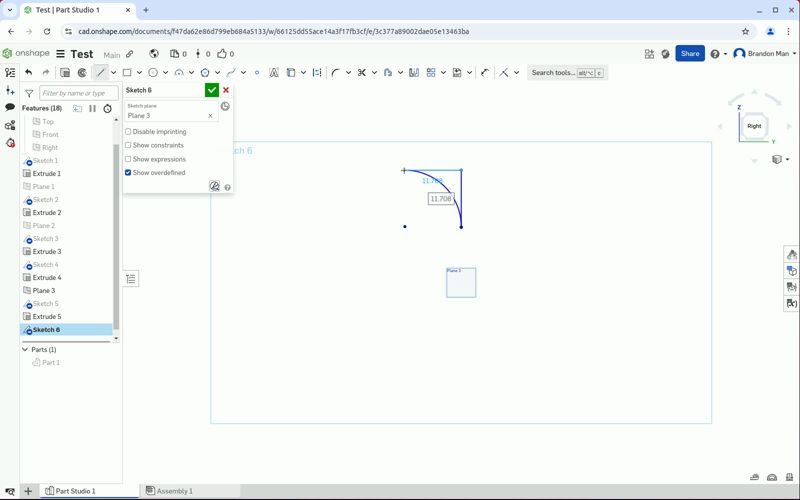
key_up(shift)
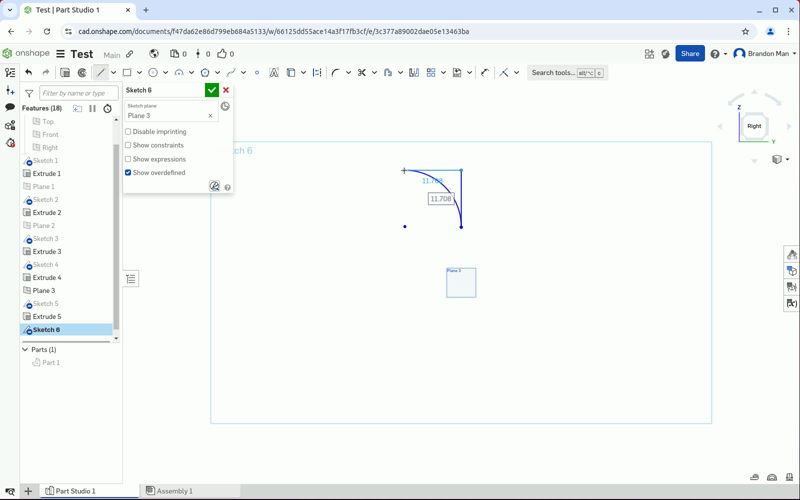
click(404, 170)
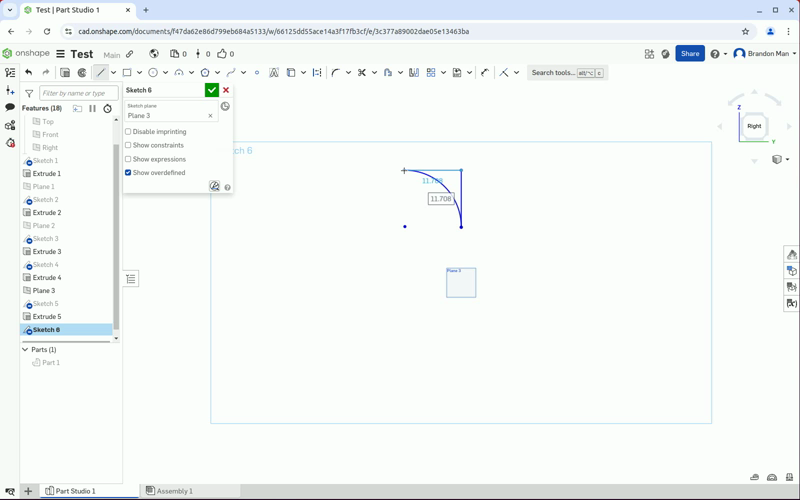
key(esc)
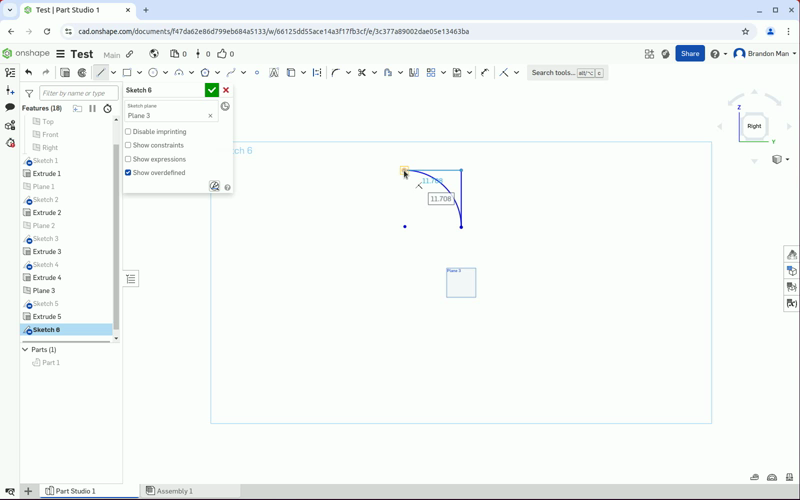
mouse_move(455, 176)
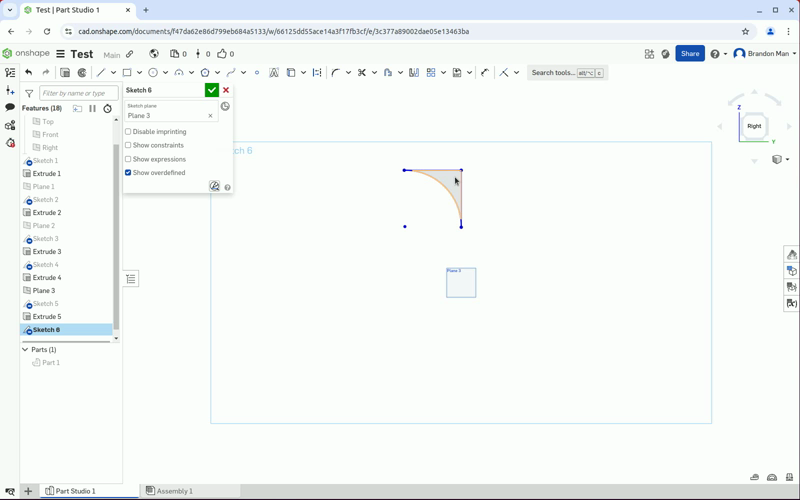
scroll(6)
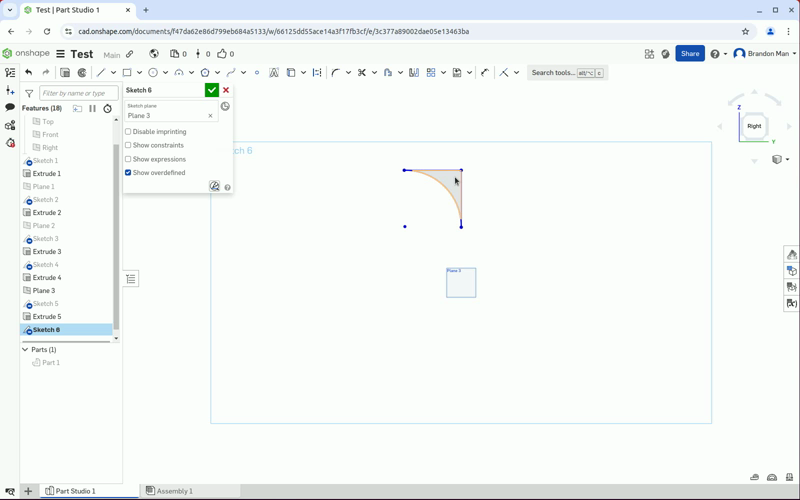
scroll(6)
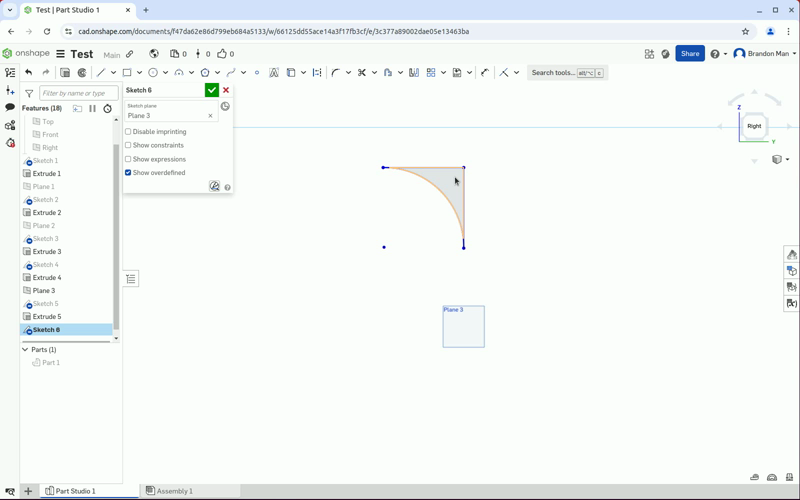
scroll(6)
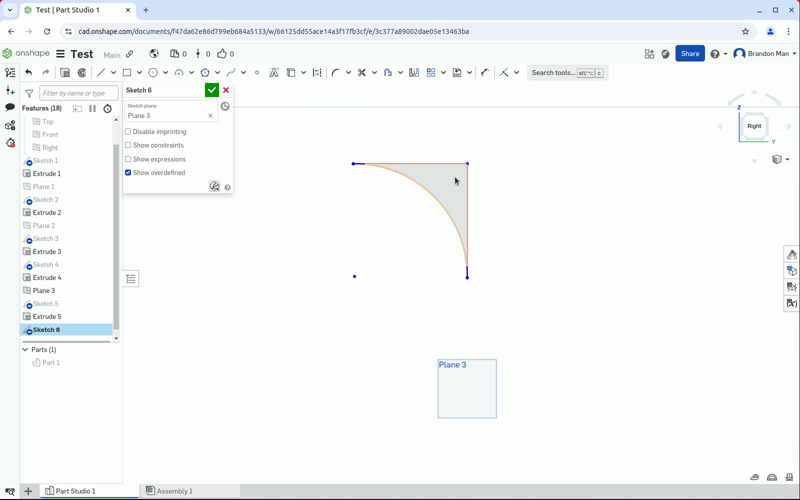
scroll(6)
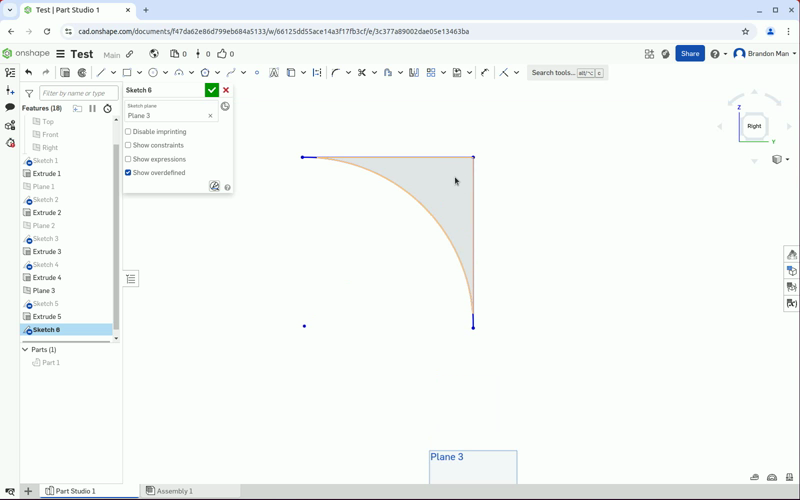
scroll(6)
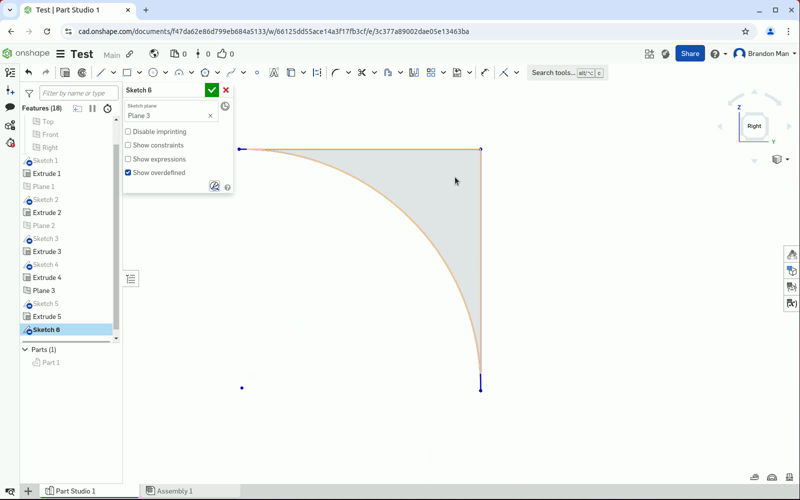
scroll(6)
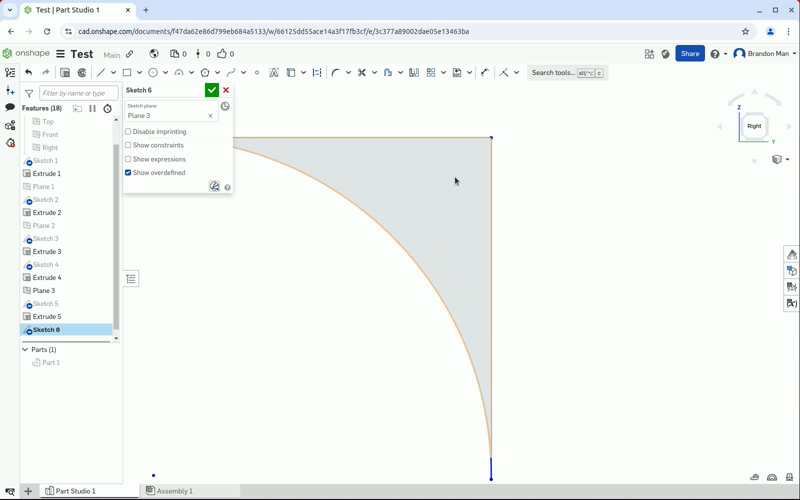
scroll(6)
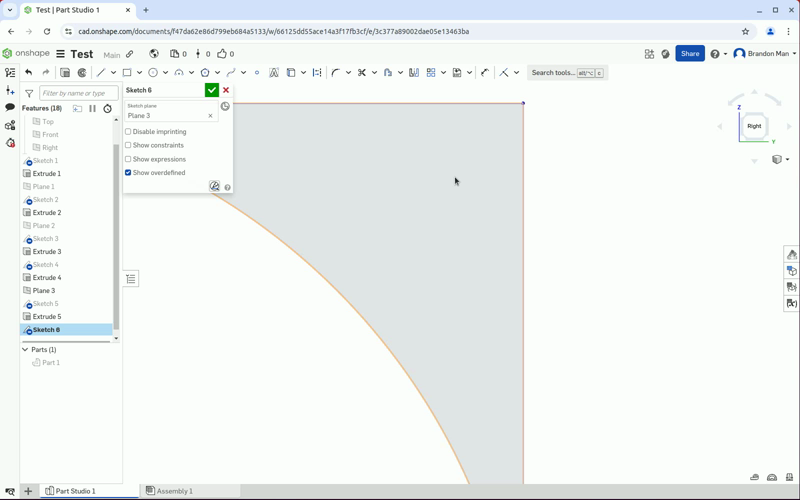
click(455, 176)
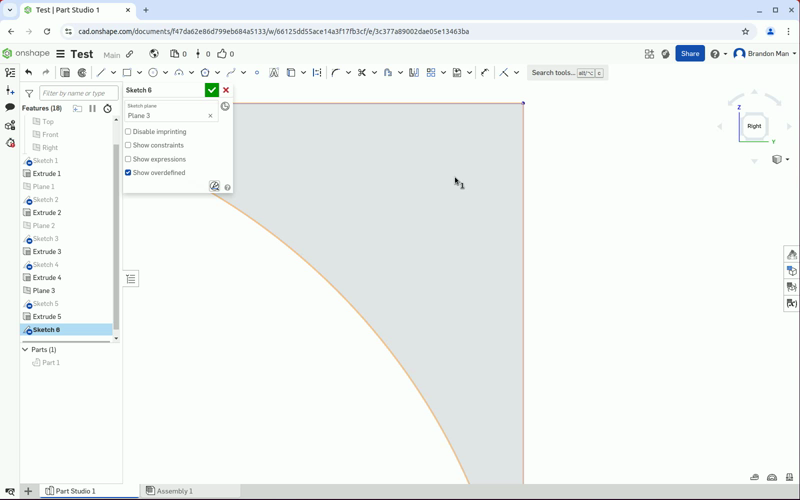
scroll(-6)
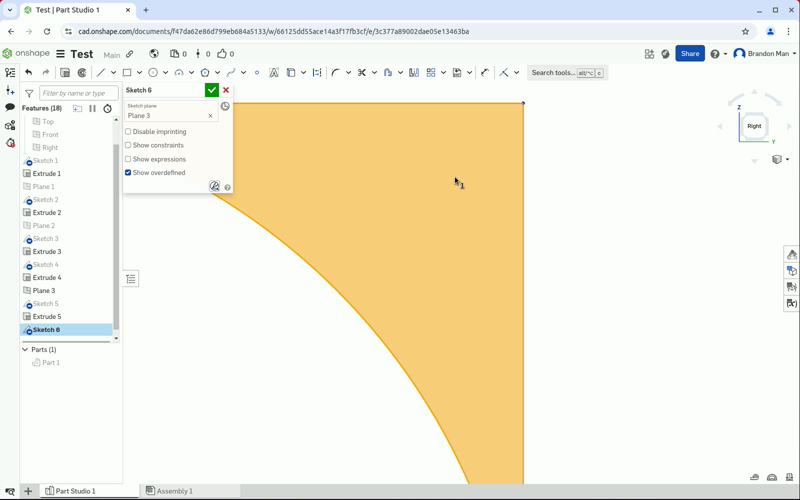
scroll(-6)
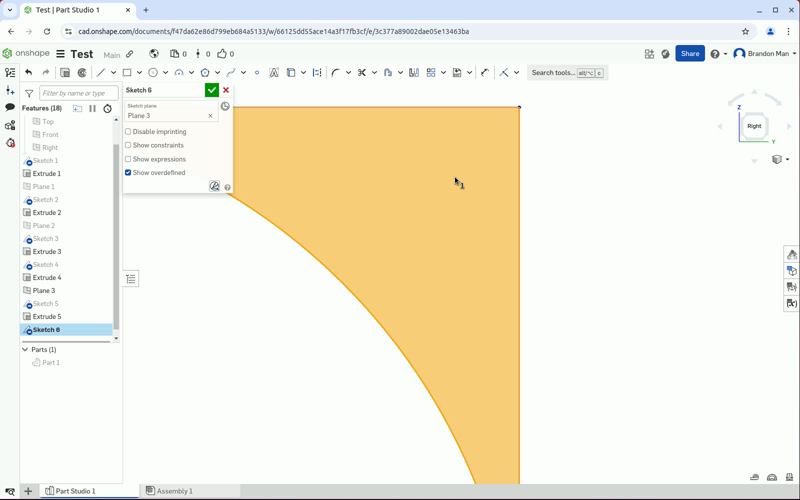
scroll(-6)
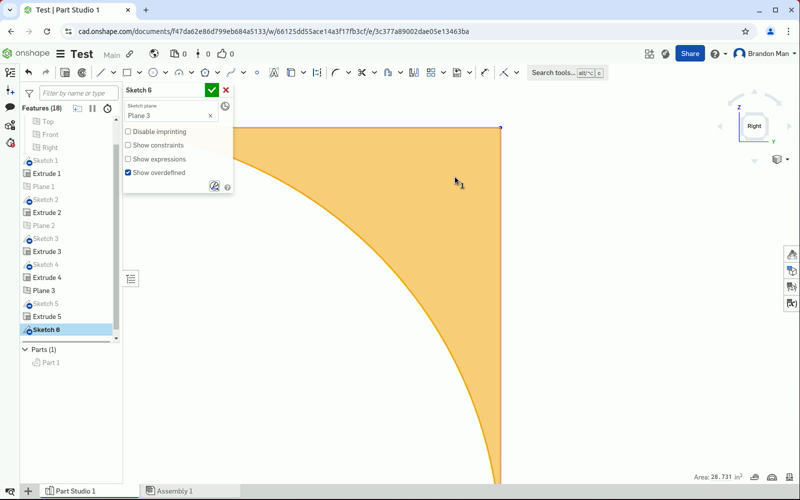
scroll(-6)
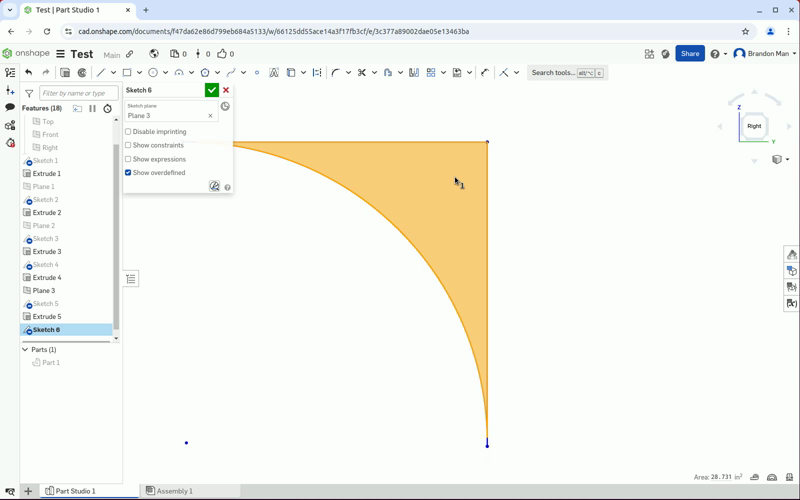
scroll(-6)
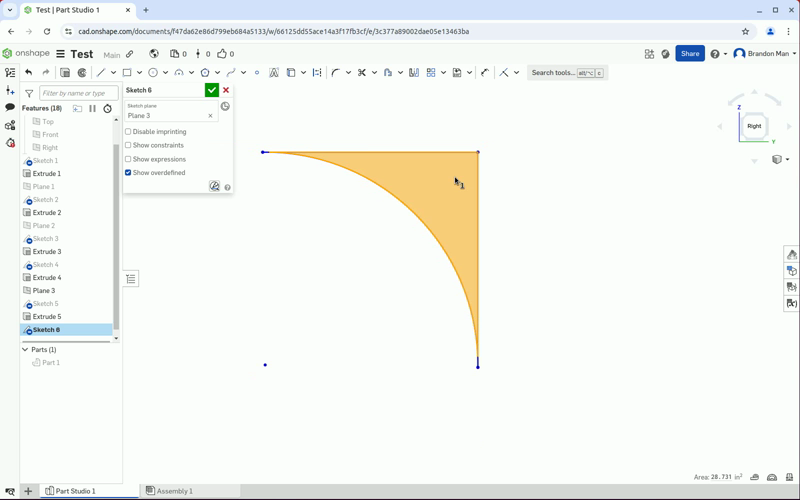
scroll(-6)
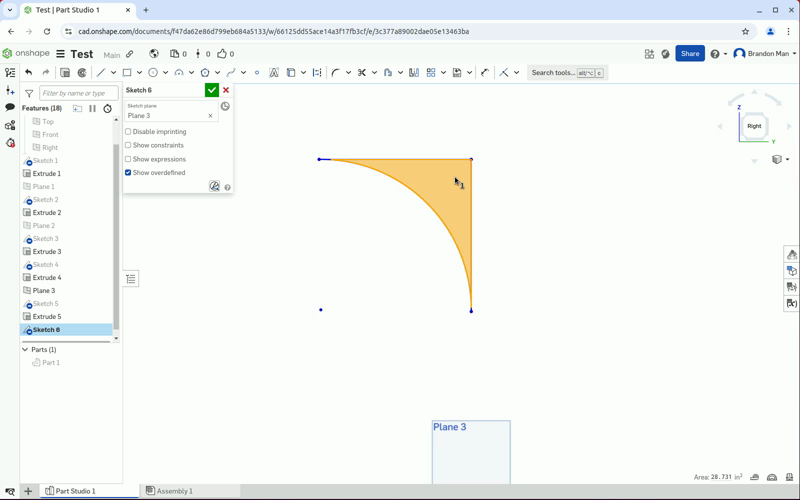
scroll(-6)
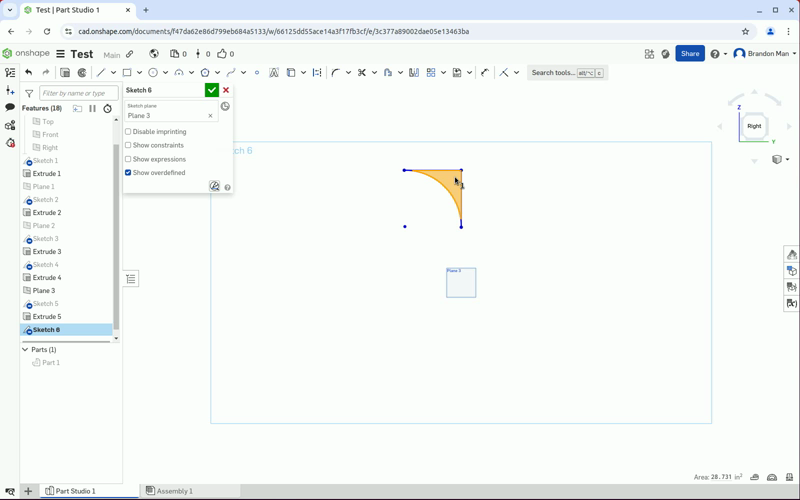
mouse_move(73, 352)
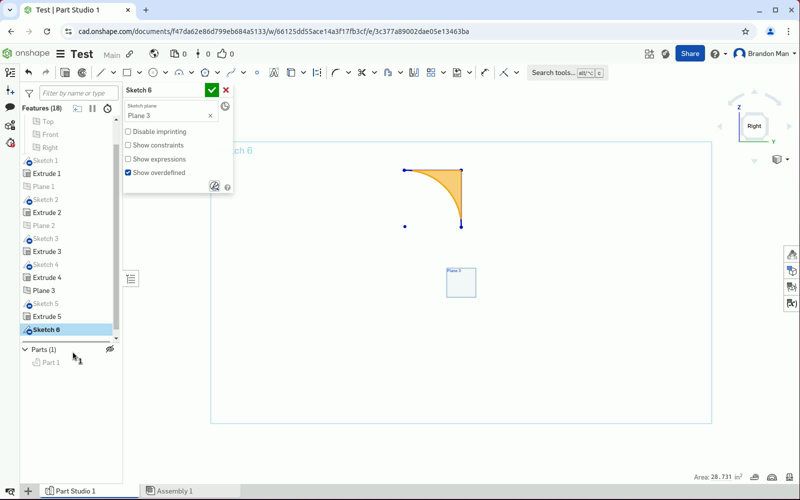
key(shift+y)
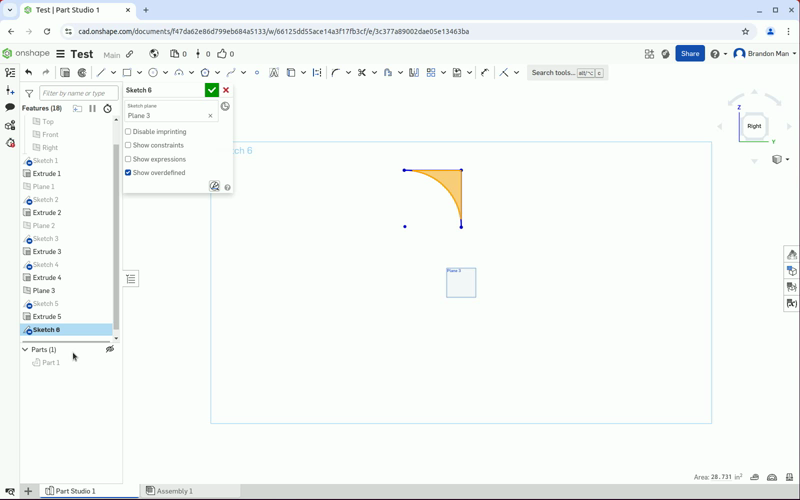
key(shift+e)
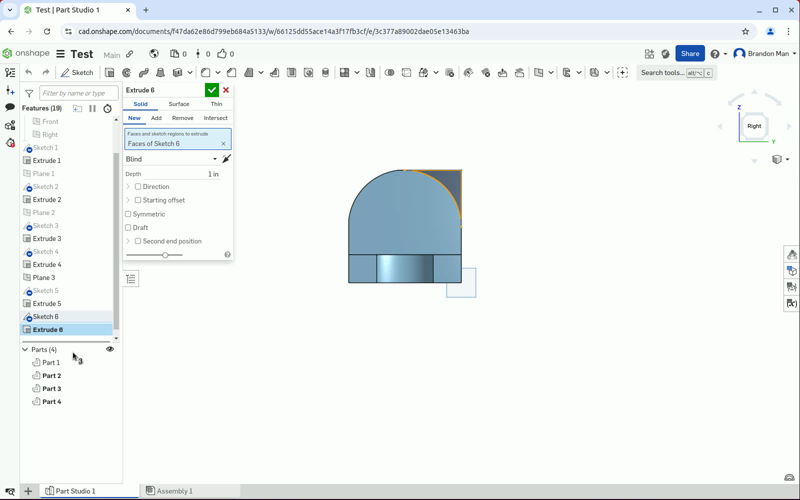
mouse_move(143, 106)
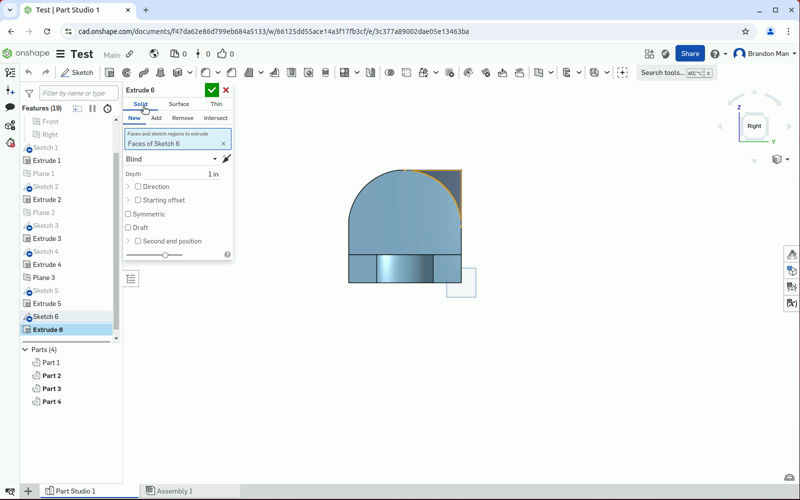
click(143, 106)
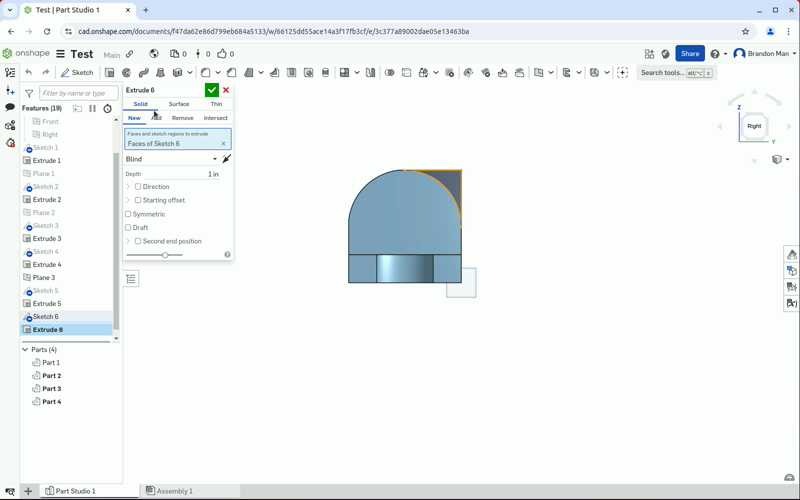
mouse_move(186, 120)
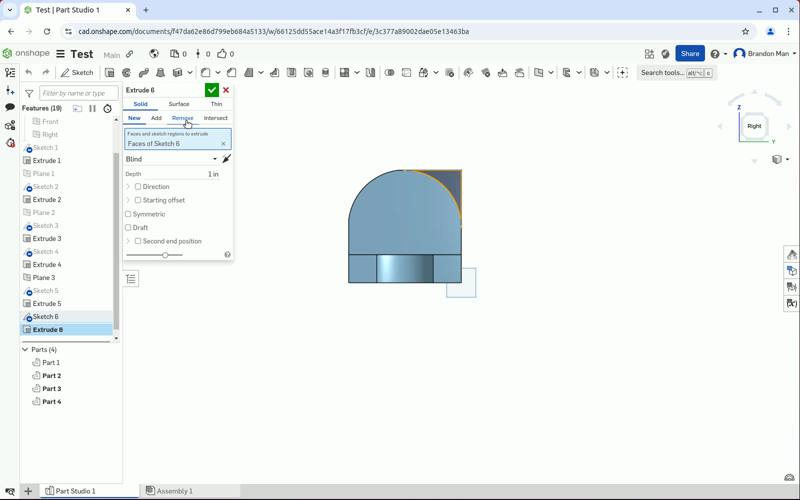
click(186, 120)
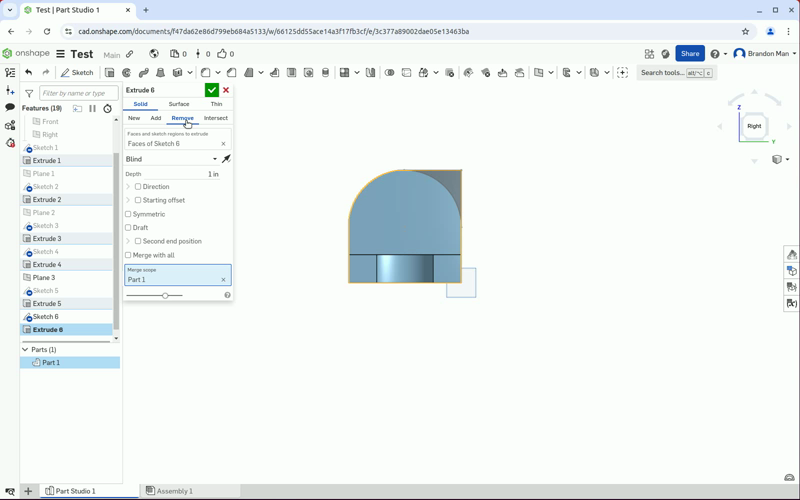
key(tab, 4)
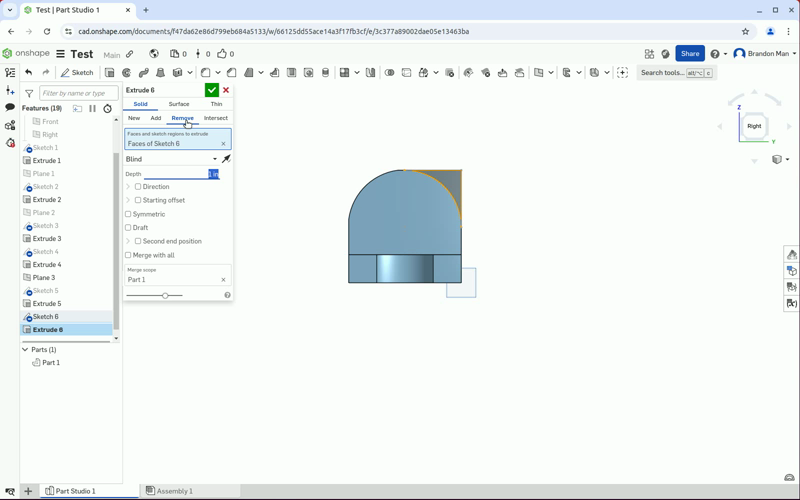
text(30.811)
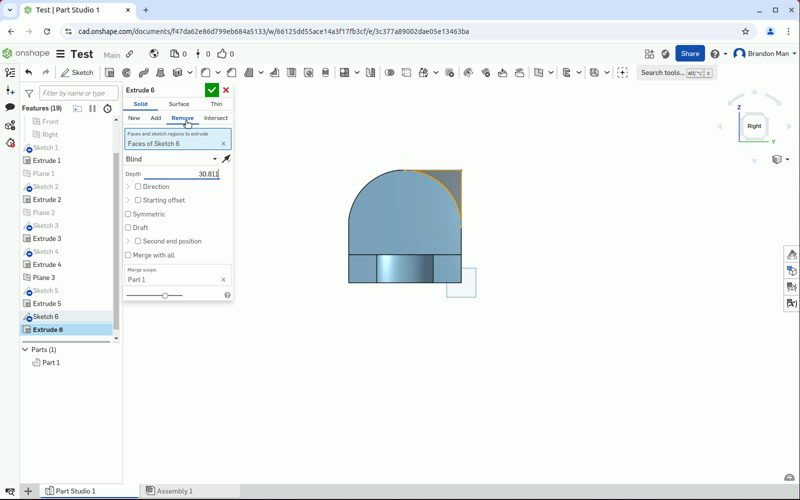
key(tab, 6)
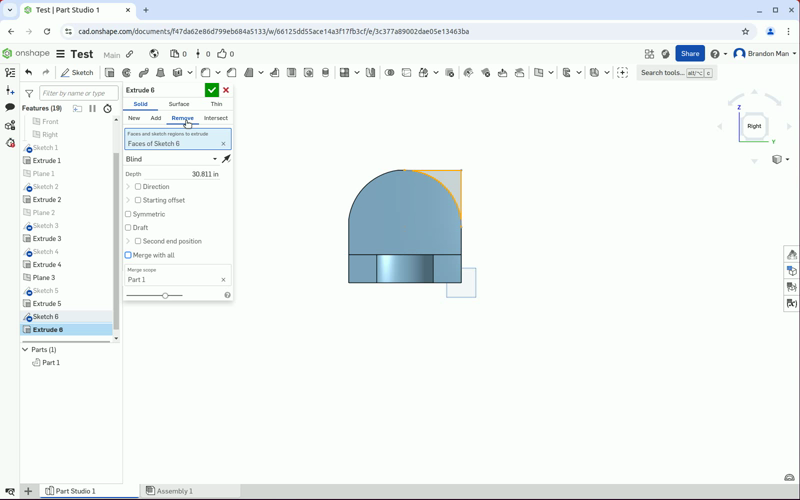
key(space)
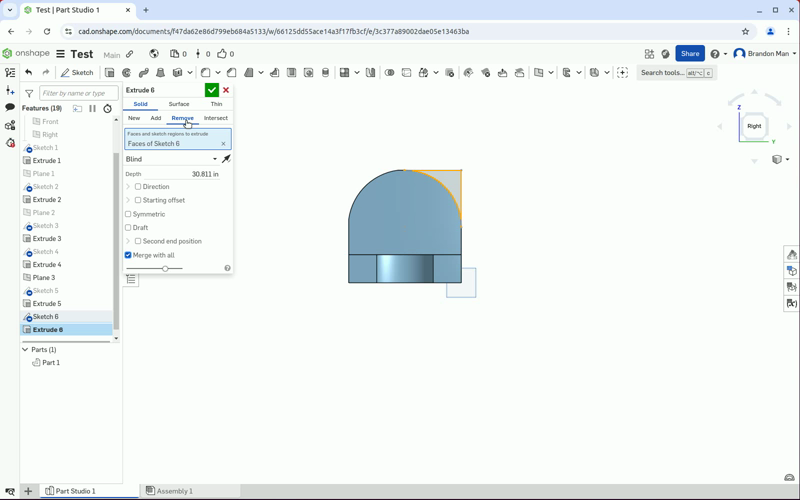
key(enter)
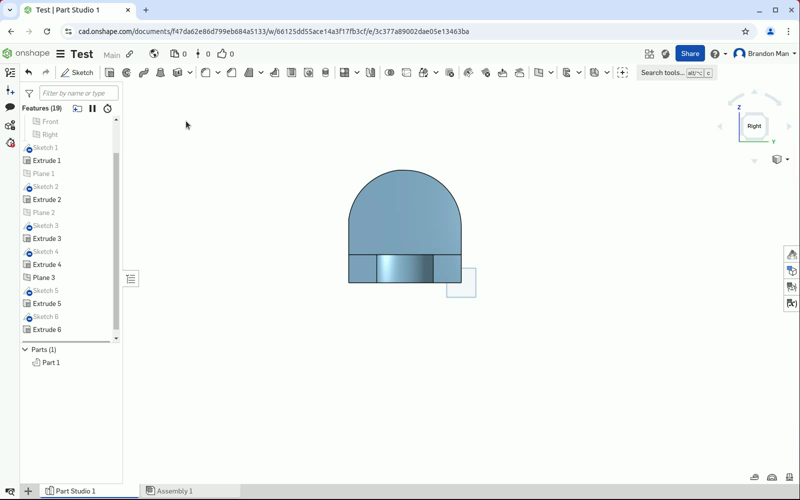
key(shift+h)
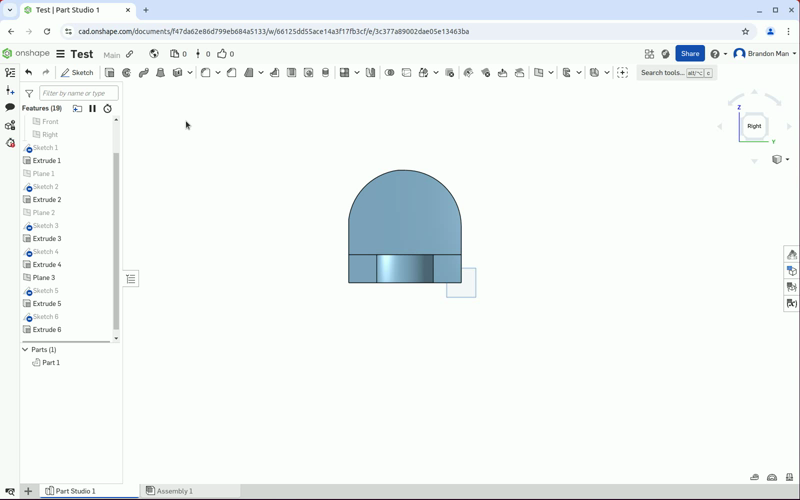
key(shift+h)
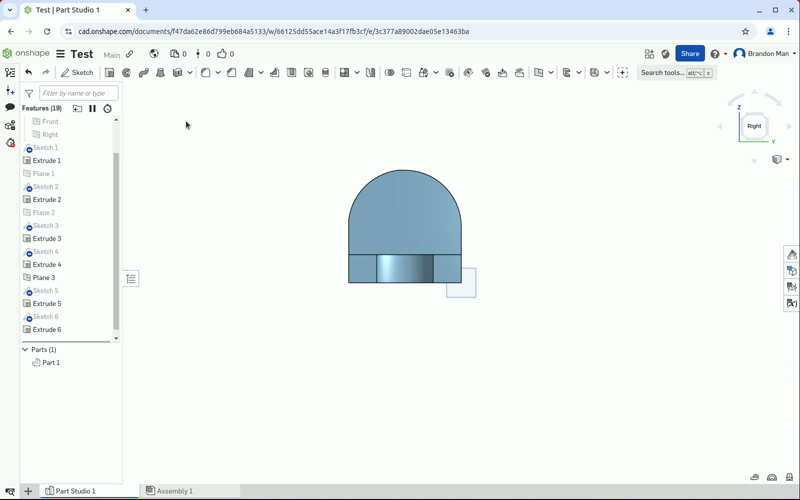
key(shift+7)
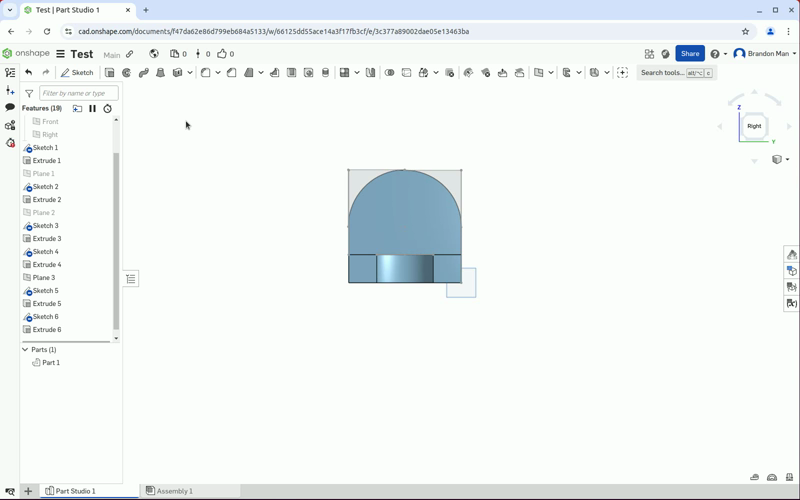
key(right, 2)
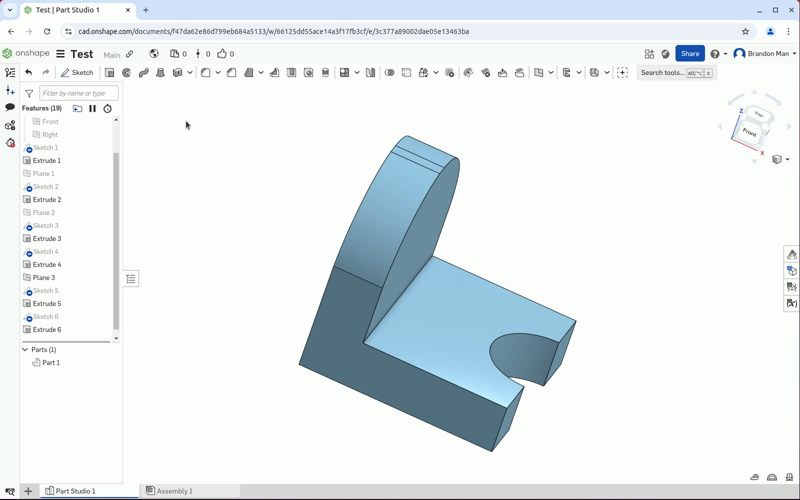
key(down, 2)
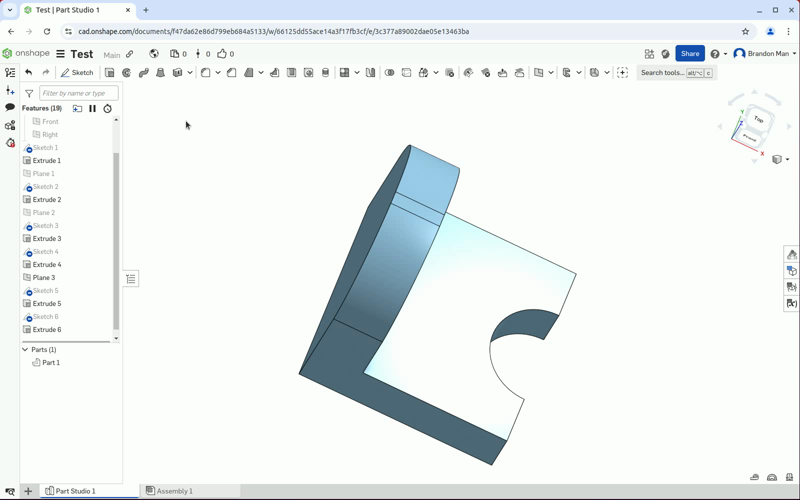
key(up, 2)
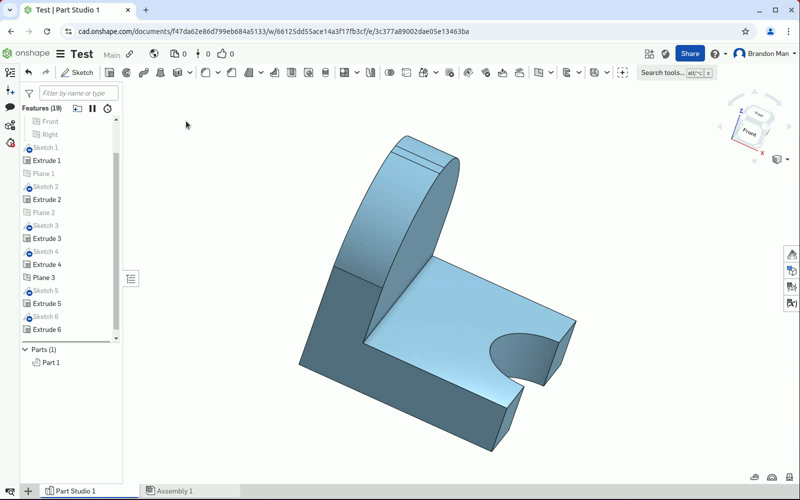
key(left, 2)
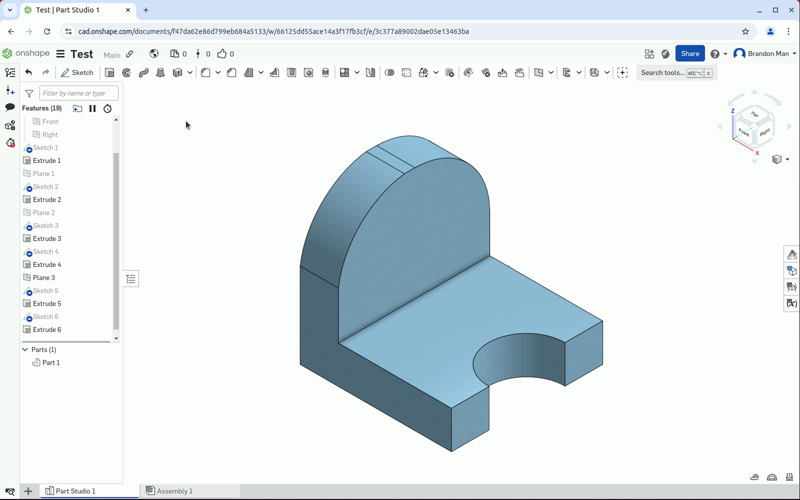
mouse_move(69, 150)
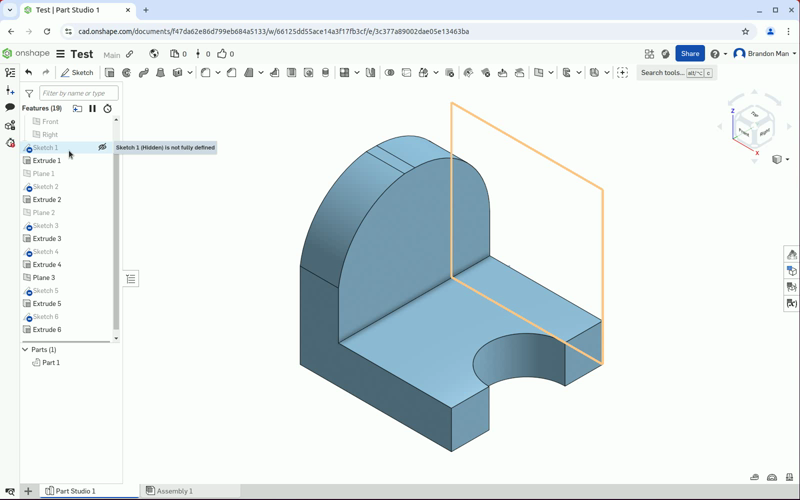
click(69, 150)